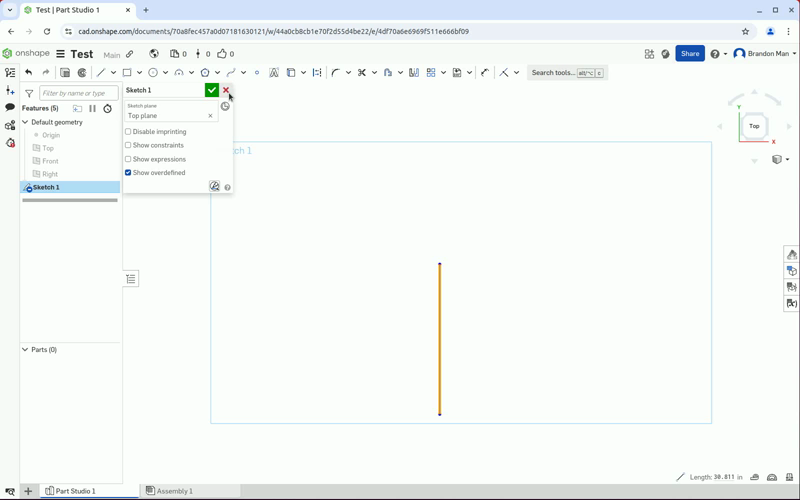
key(shift+h)
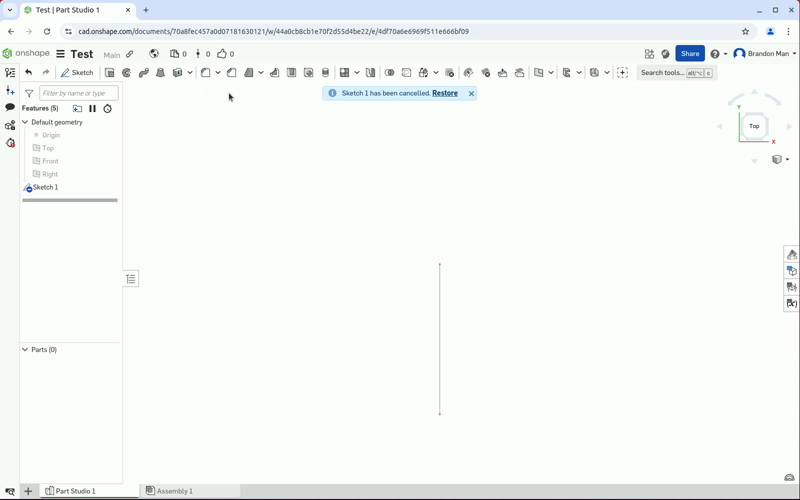
key(shift+s)
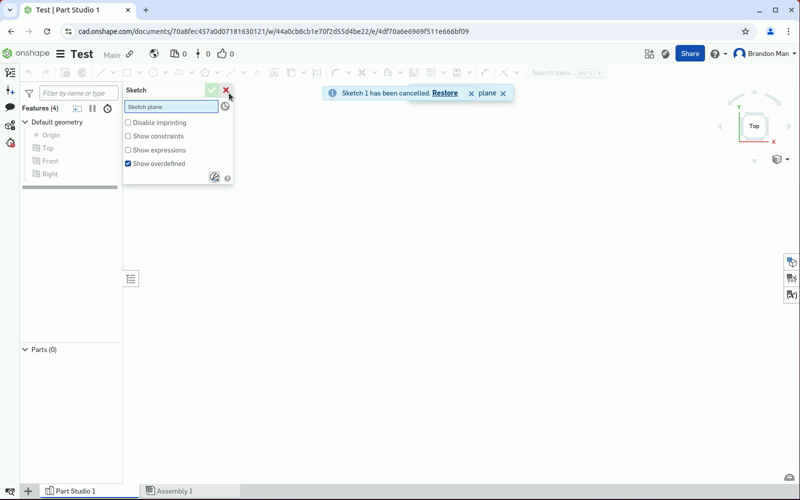
mouse_move(73, 150)
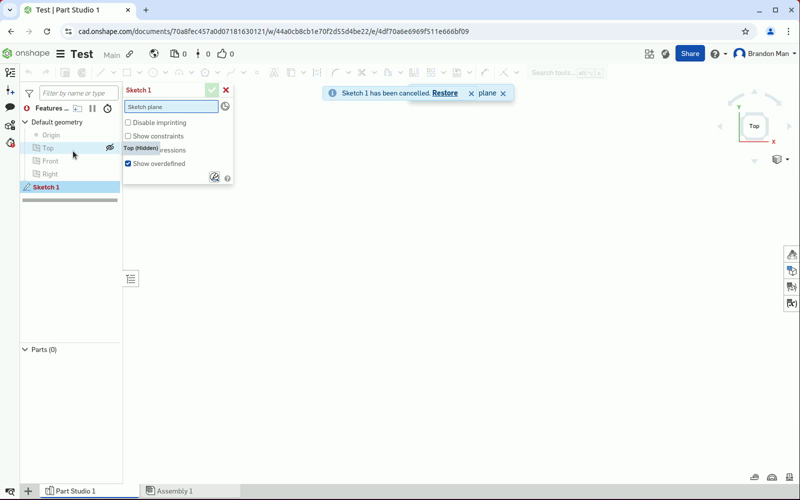
click(73, 150)
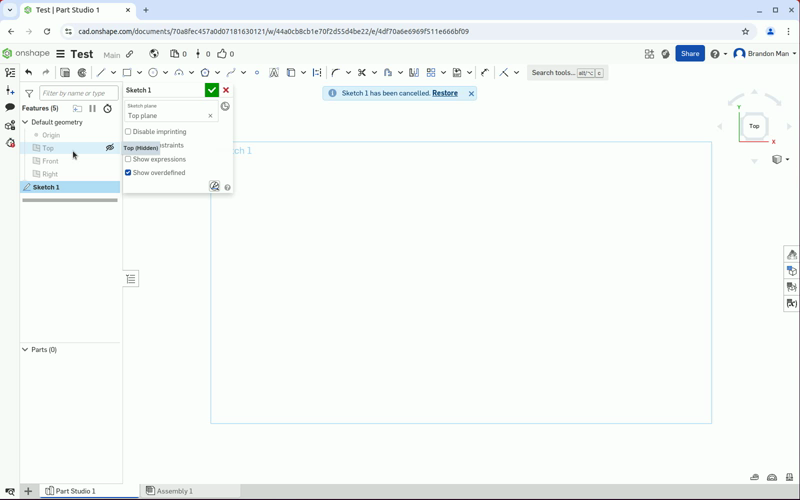
mouse_move(73, 352)
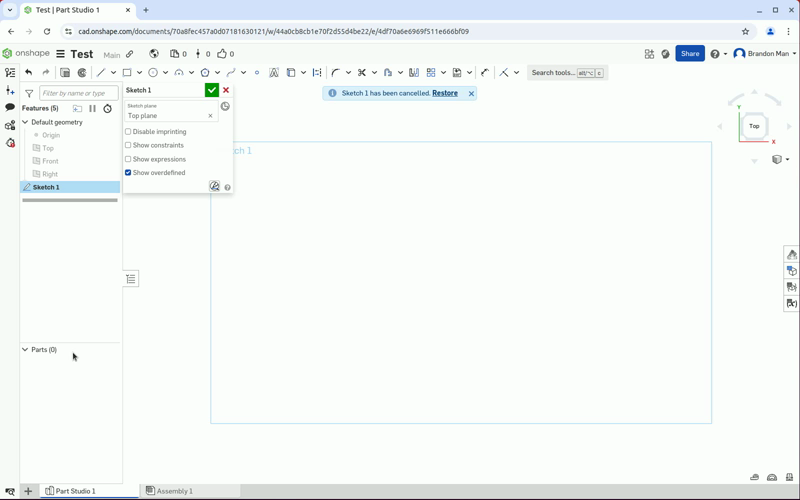
key(y)
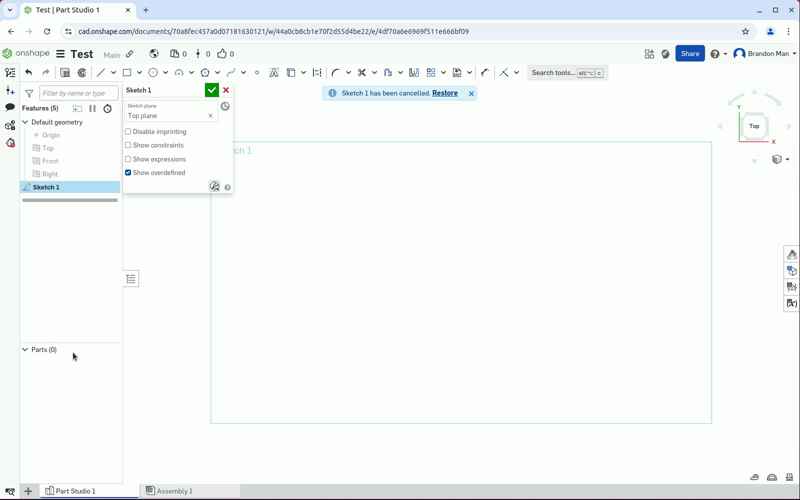
key(l)
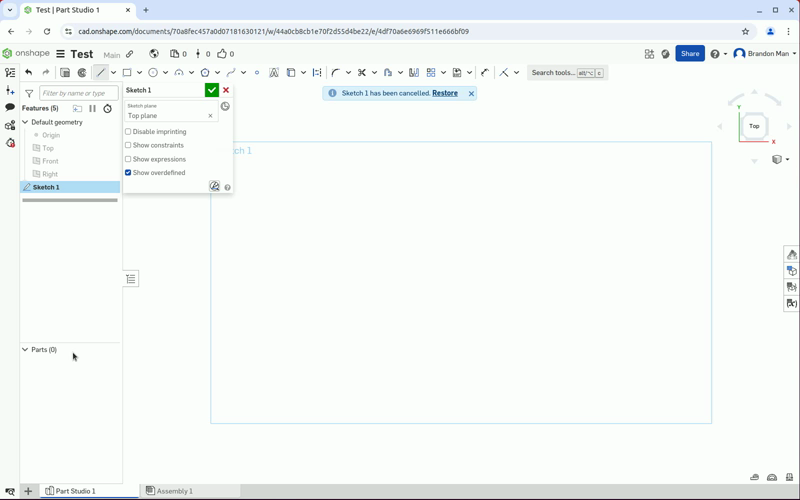
key_down(shift)
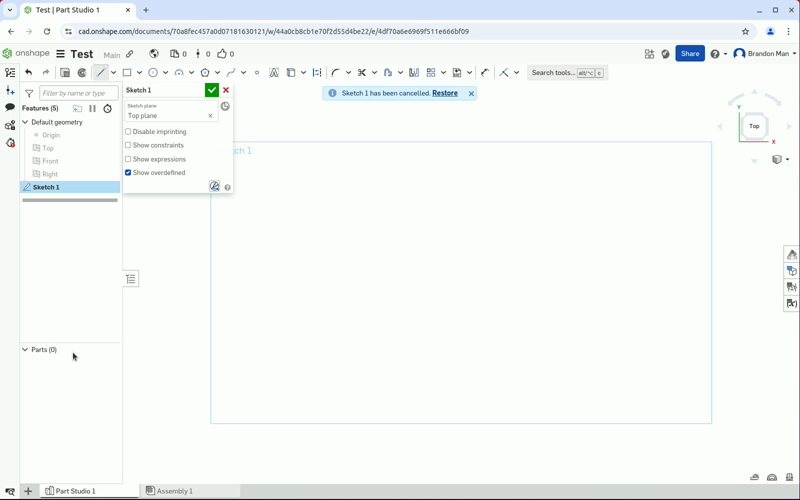
mouse_move(472, 307)
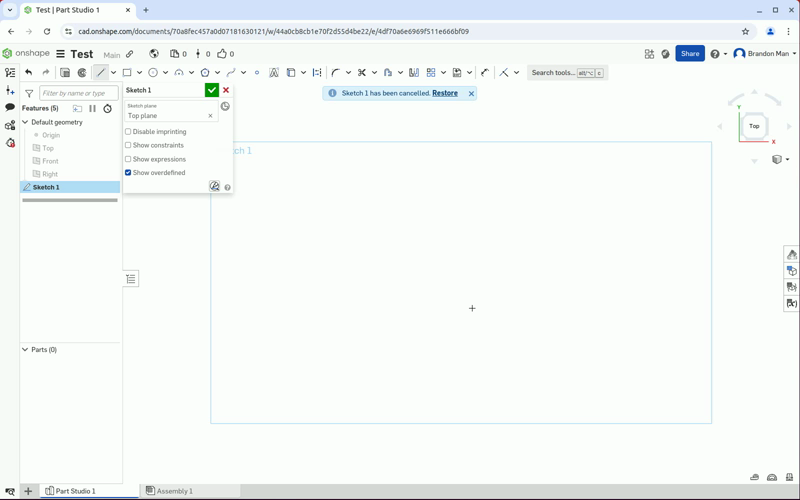
click(472, 307)
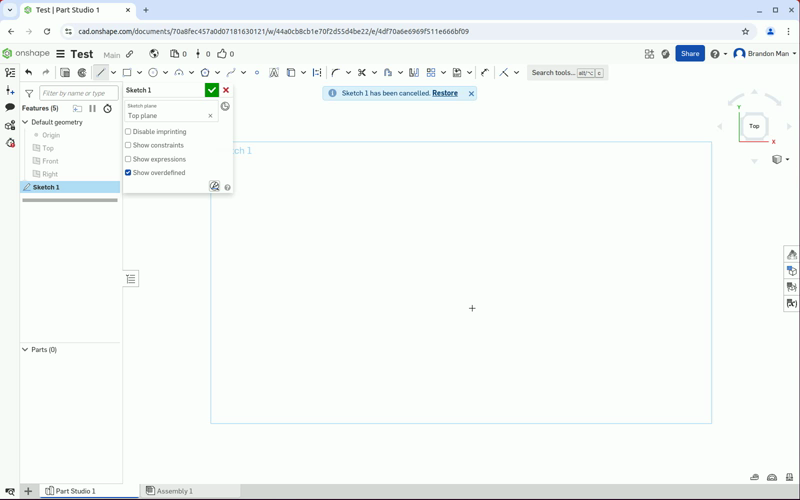
key_up(shift)
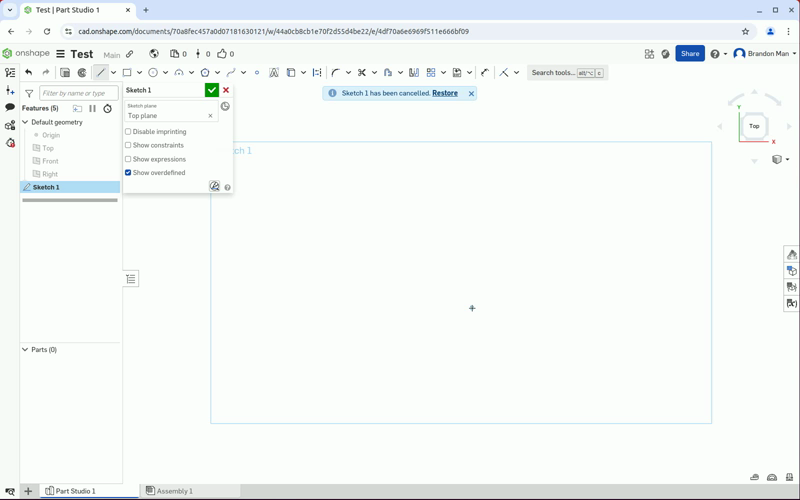
key_down(shift)
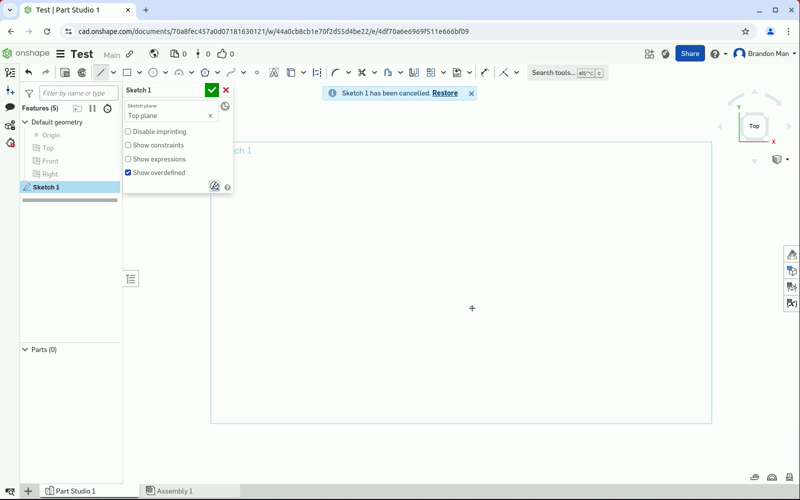
mouse_move(502, 307)
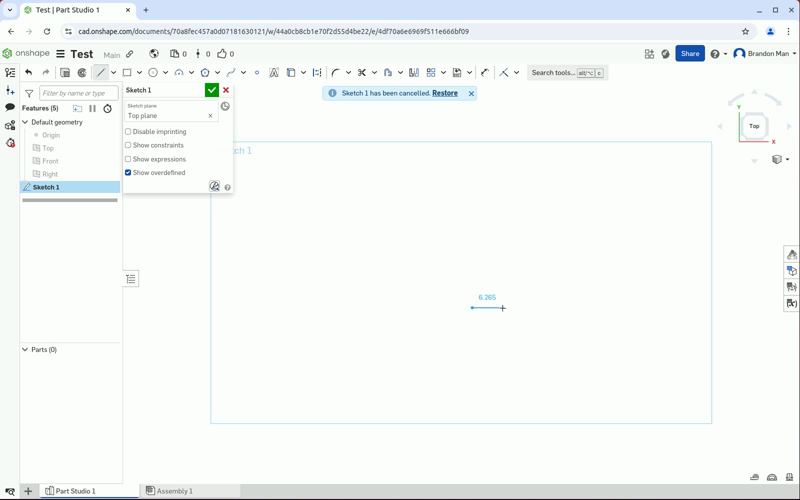
mouse_move(476, 307)
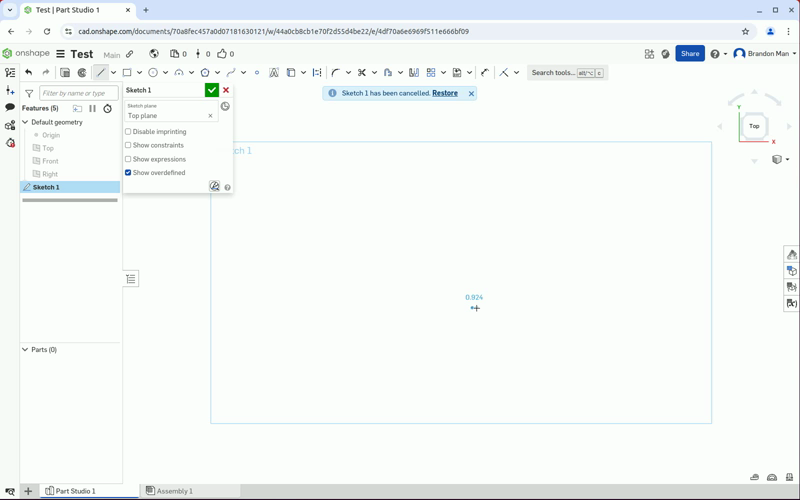
scroll(6)
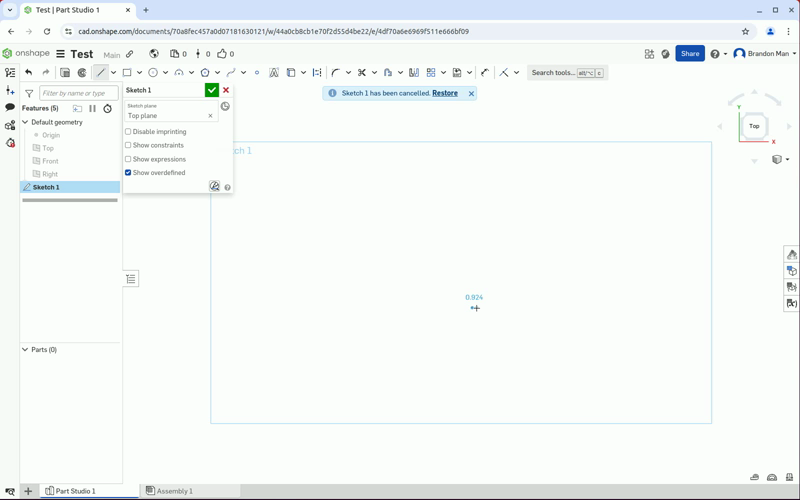
scroll(6)
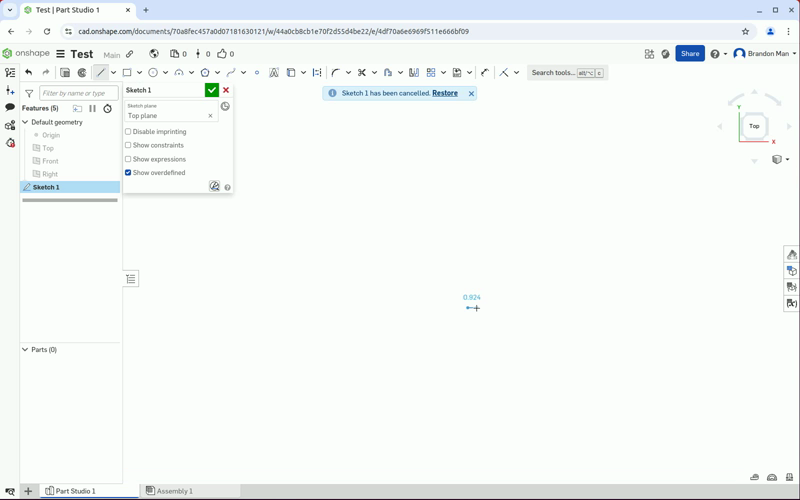
scroll(6)
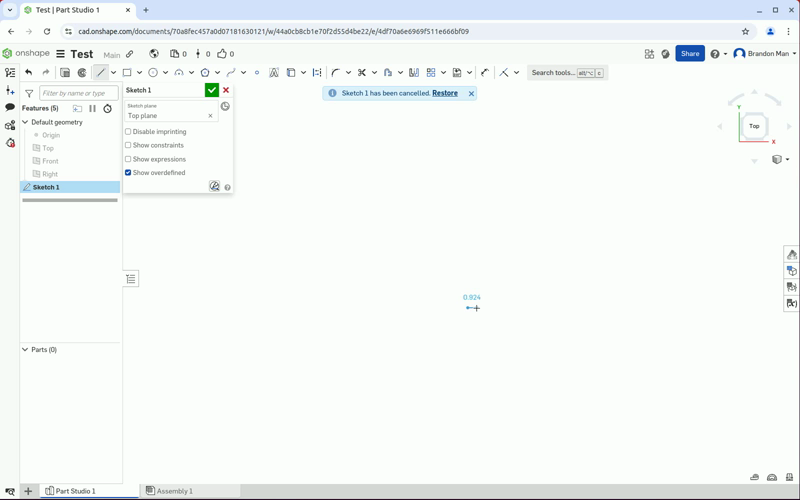
scroll(6)
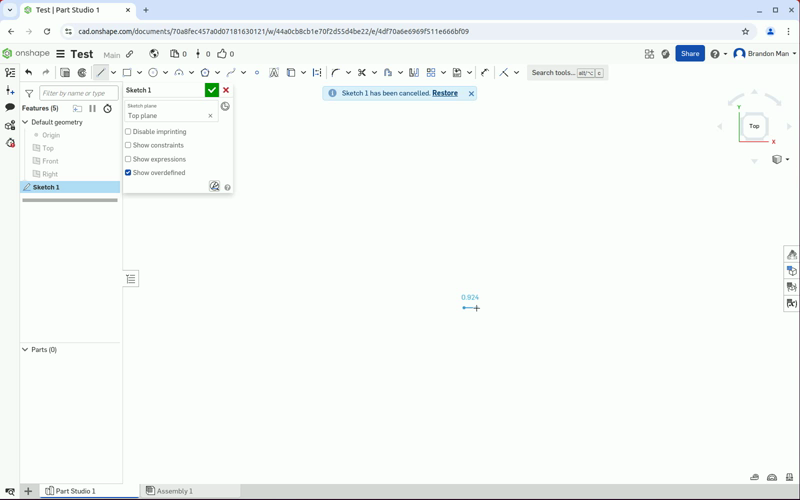
scroll(6)
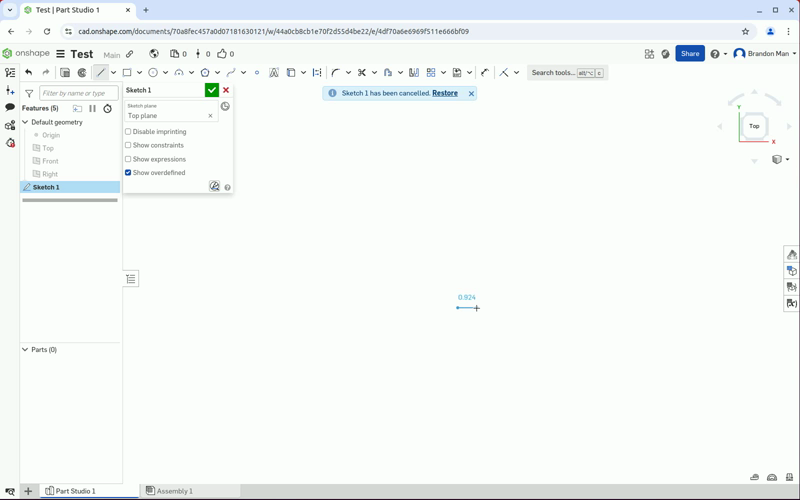
scroll(6)
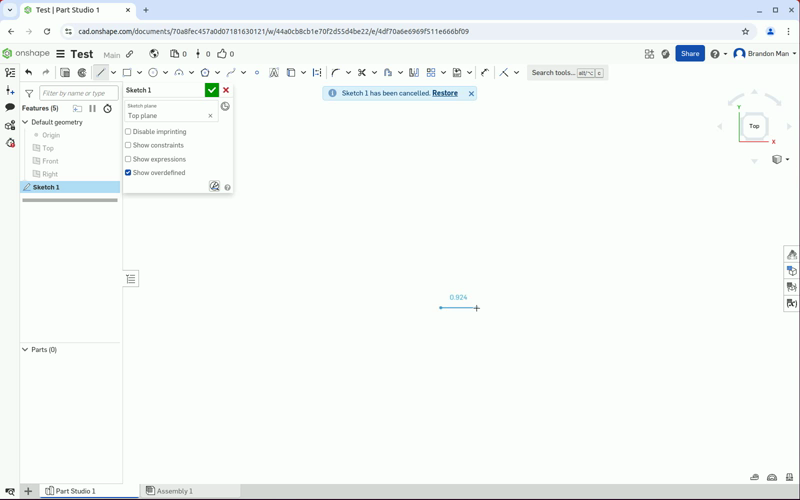
scroll(6)
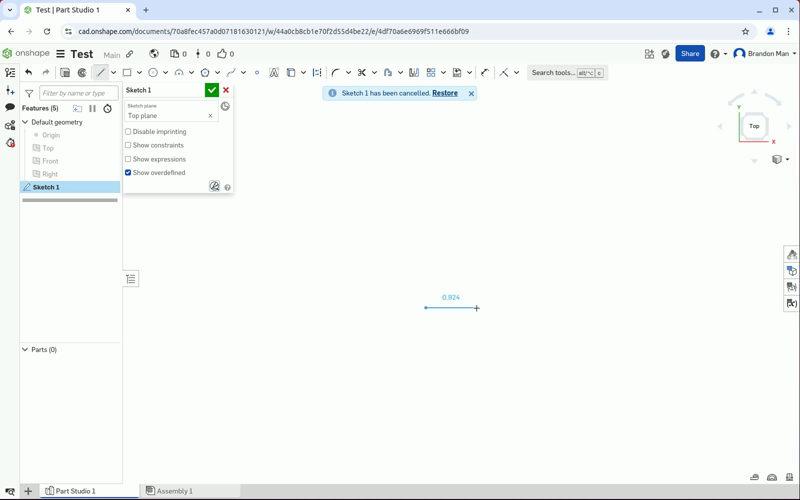
click(476, 307)
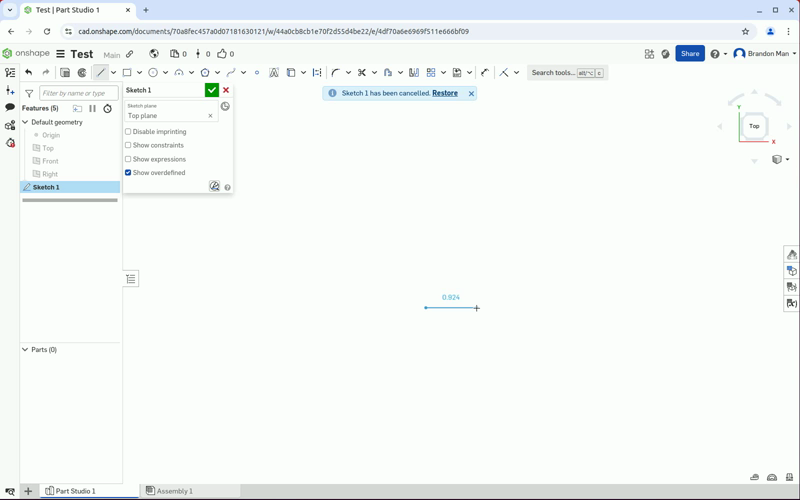
scroll(-6)
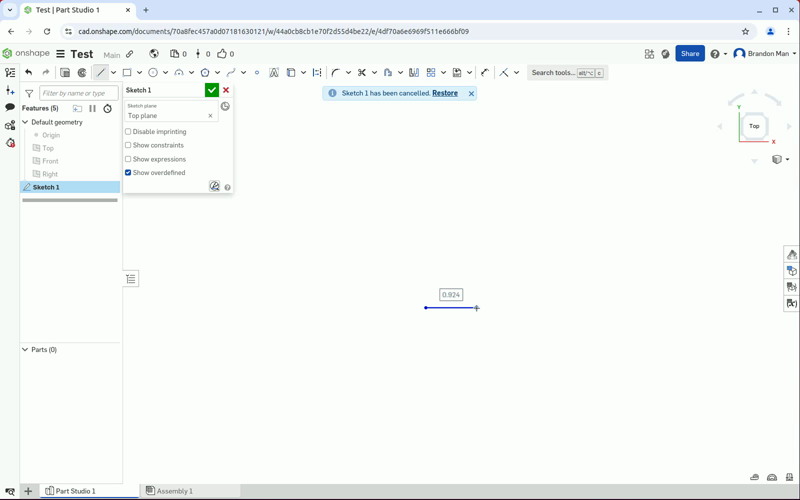
scroll(-6)
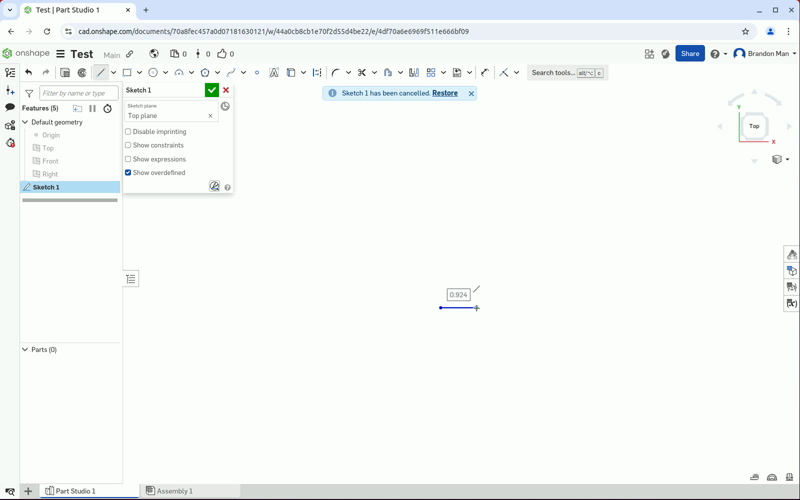
scroll(-6)
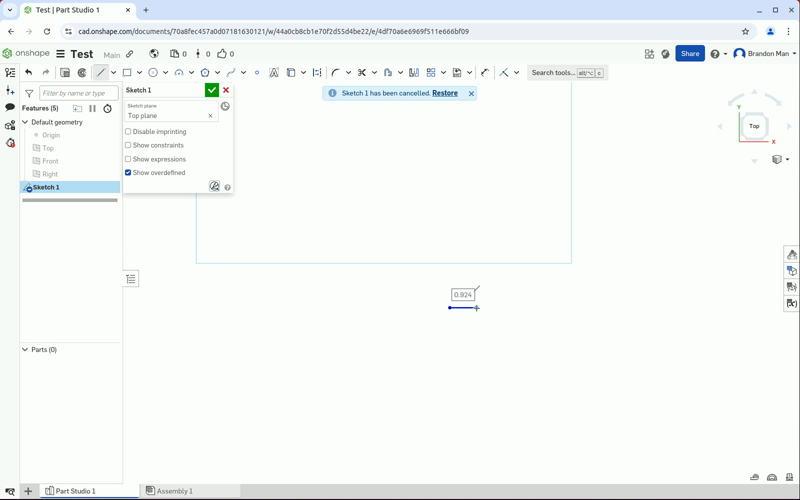
scroll(-6)
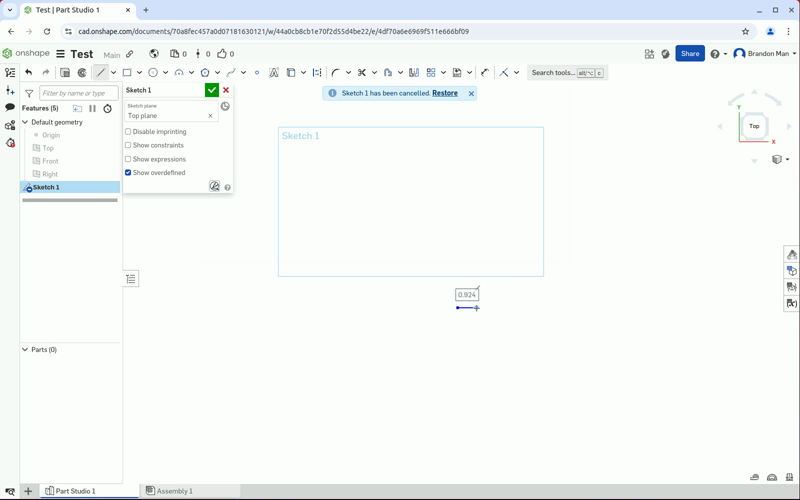
scroll(-6)
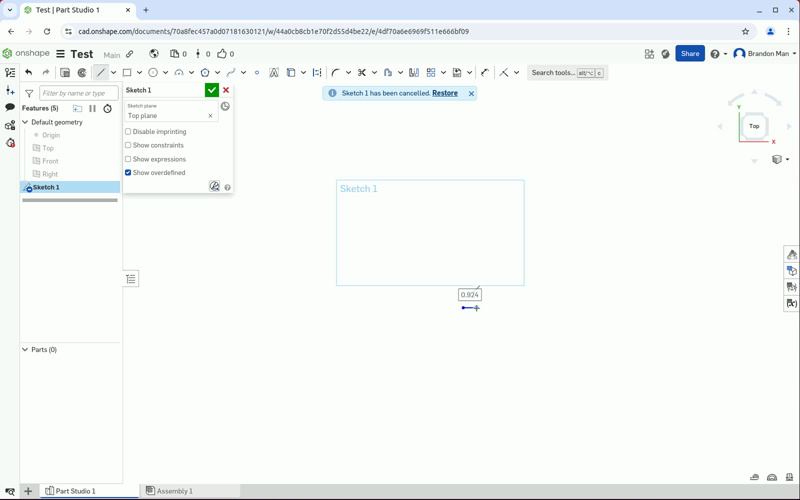
scroll(-6)
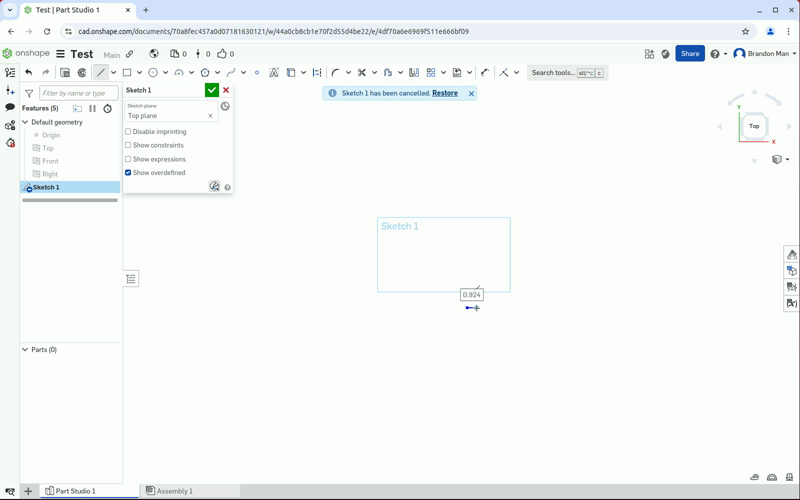
scroll(-6)
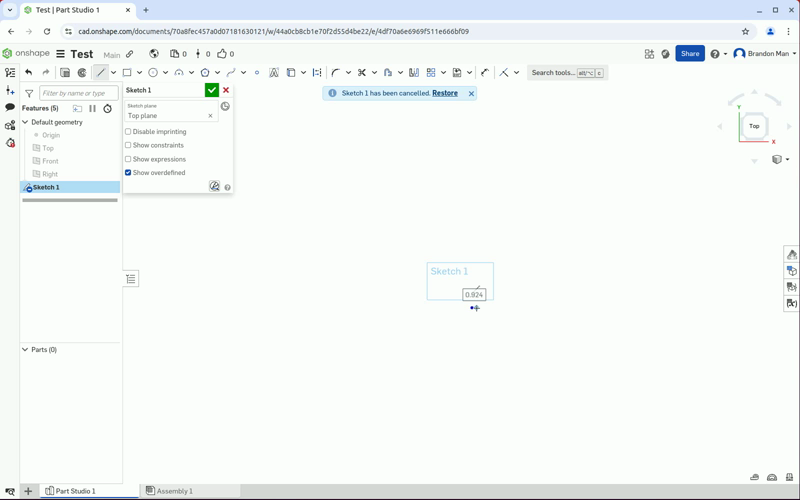
key_up(shift)
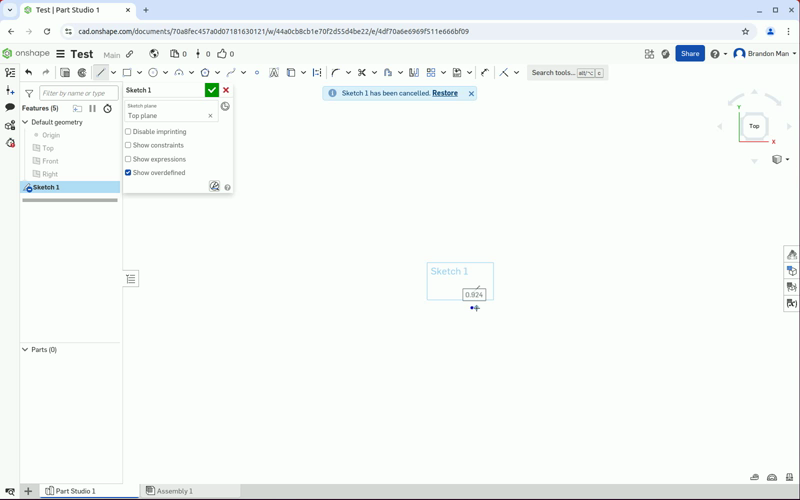
key_down(shift)
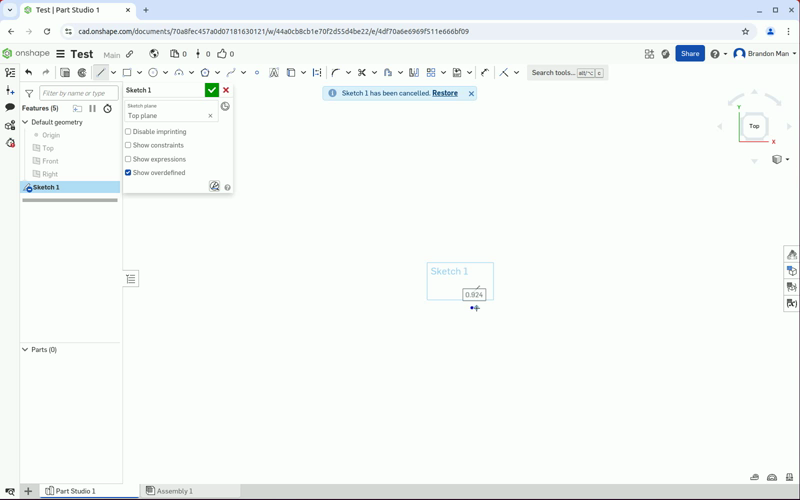
mouse_move(506, 307)
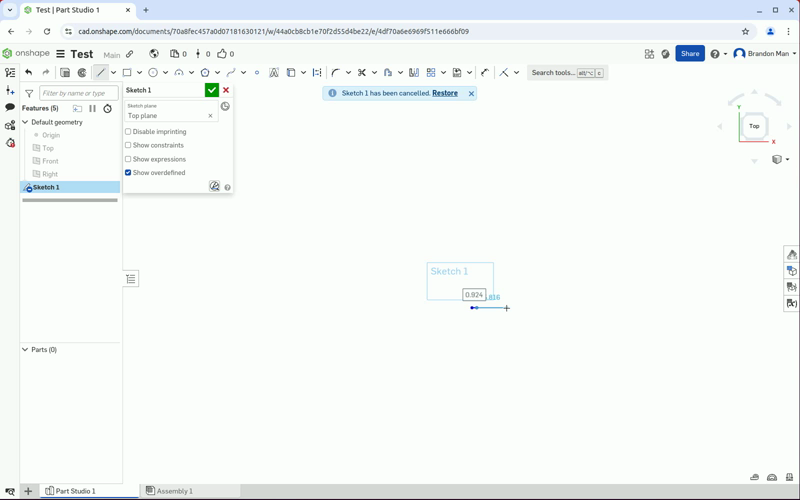
mouse_move(476, 306)
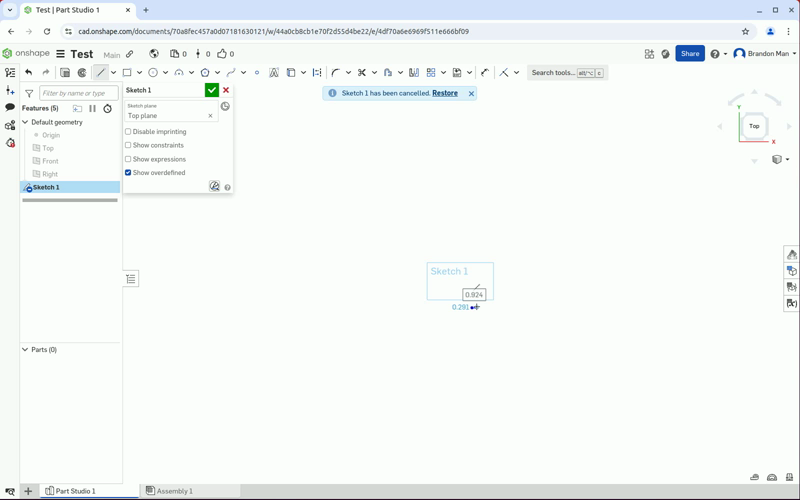
scroll(6)
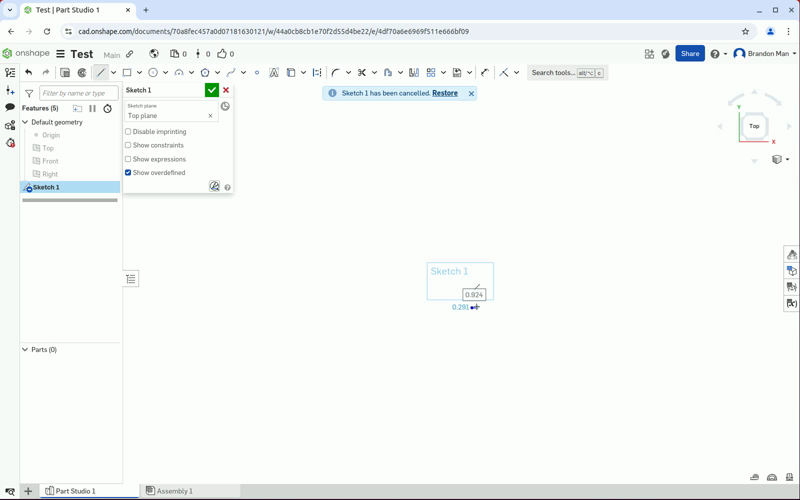
scroll(6)
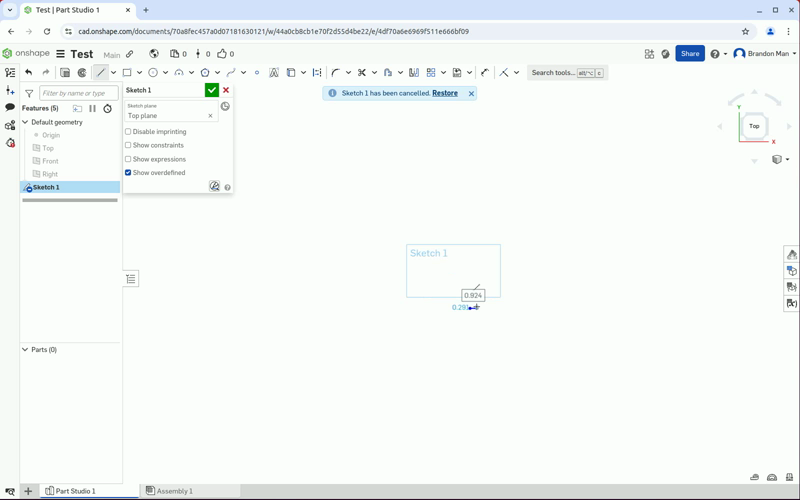
scroll(6)
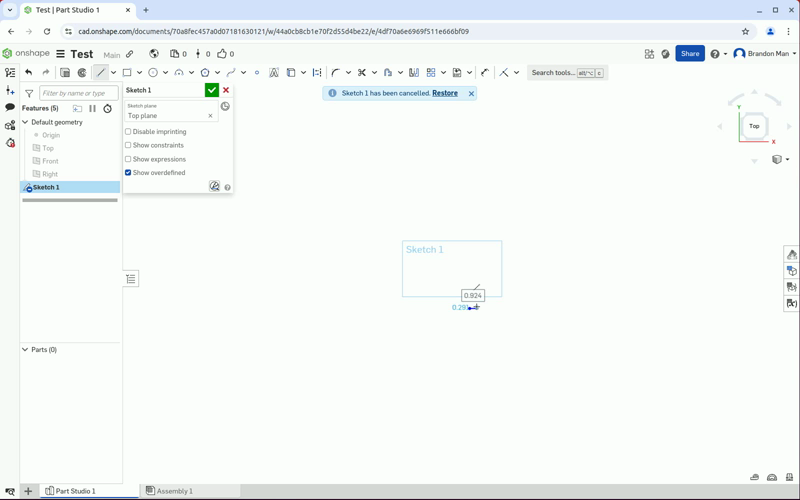
scroll(6)
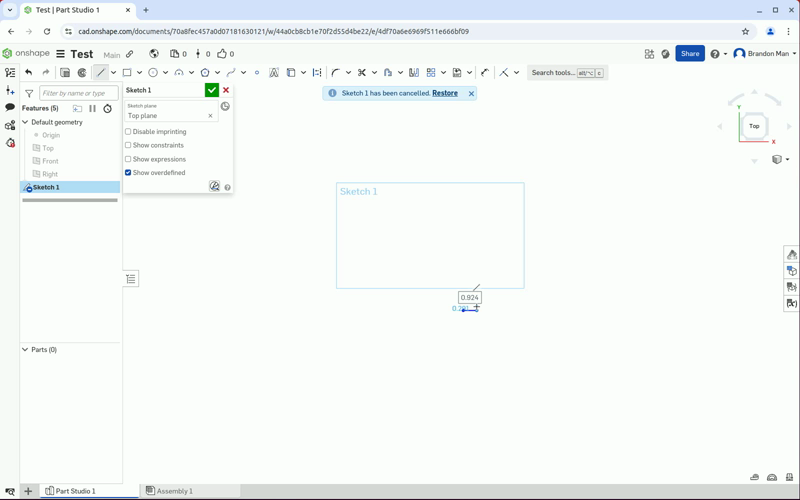
scroll(6)
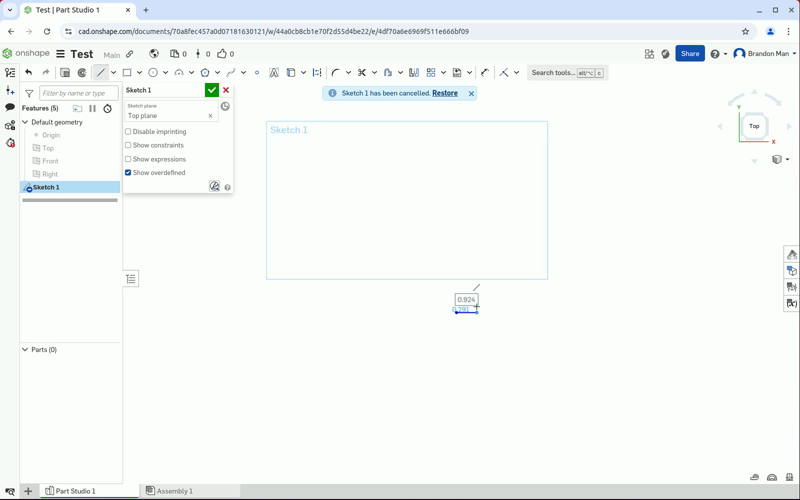
scroll(6)
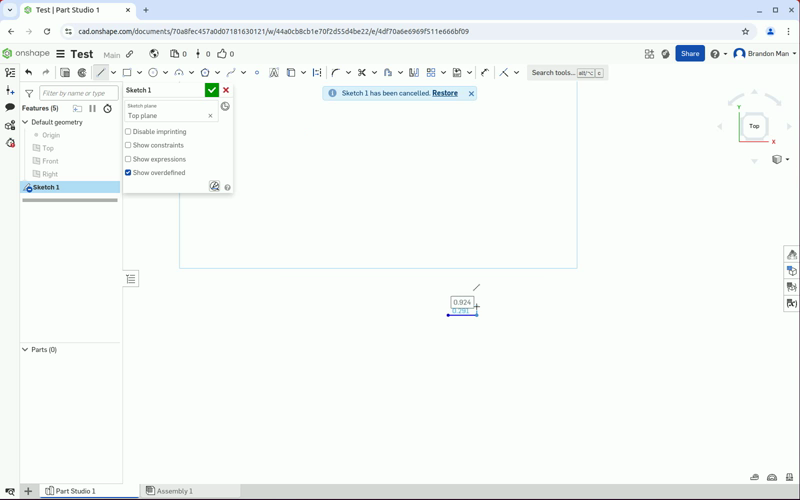
scroll(6)
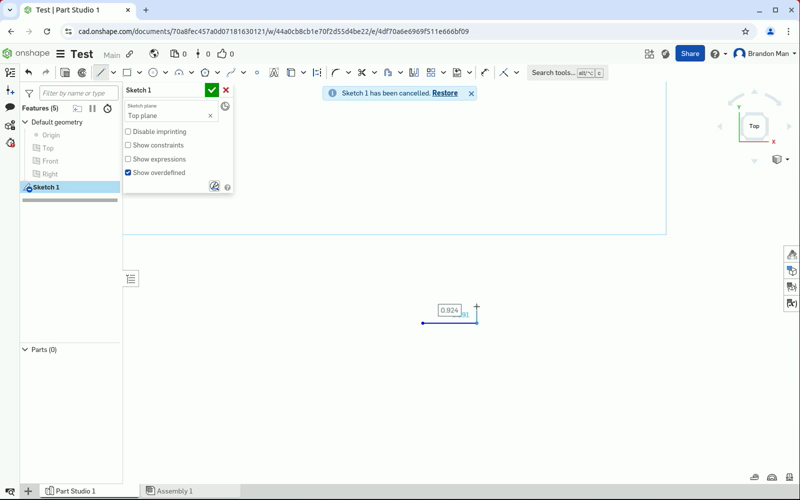
click(476, 306)
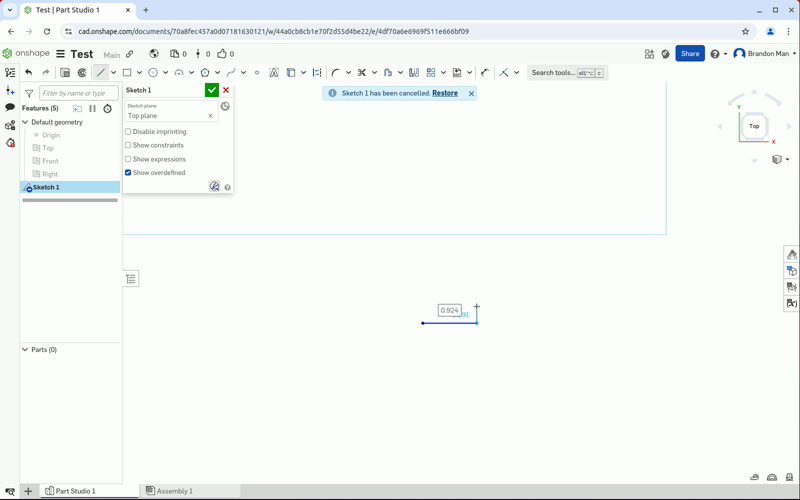
scroll(-6)
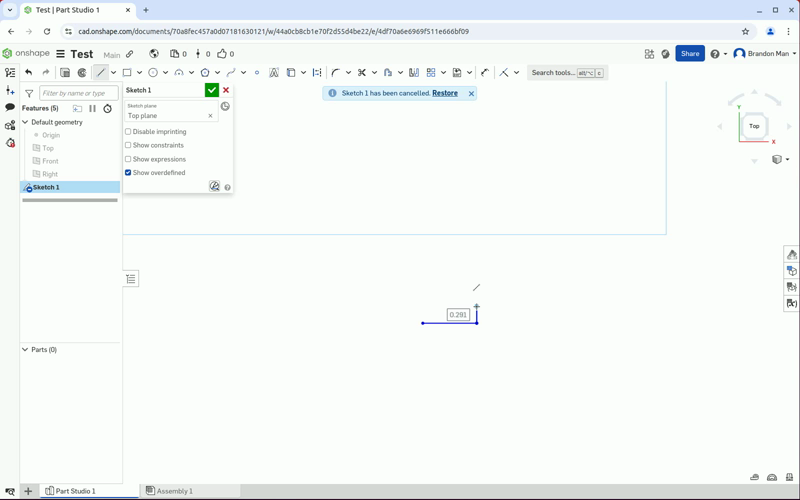
scroll(-6)
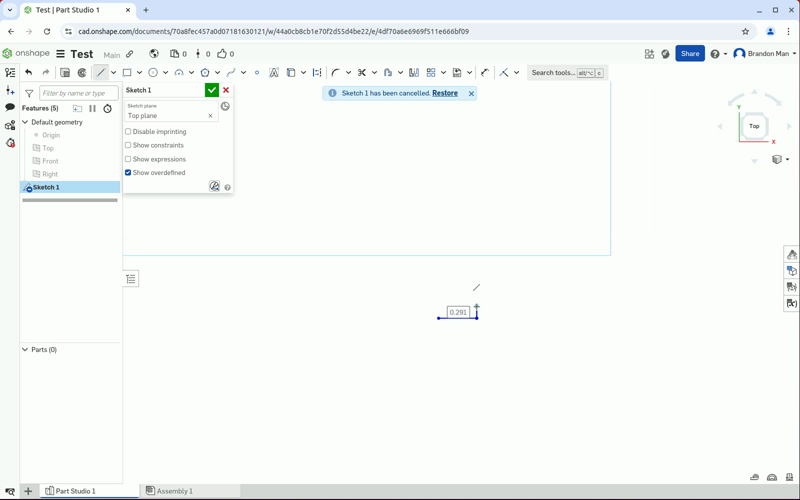
scroll(-6)
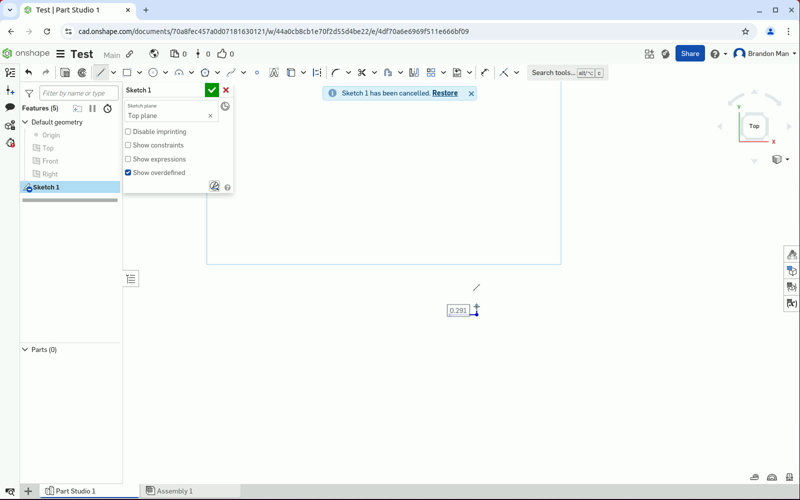
scroll(-6)
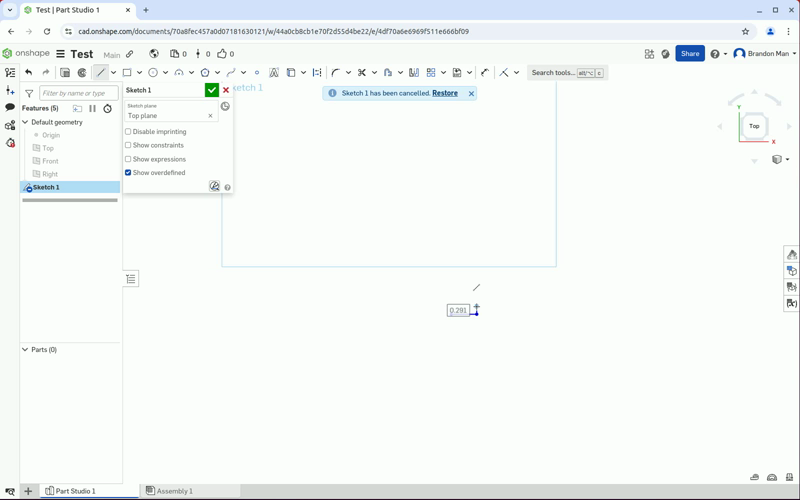
scroll(-6)
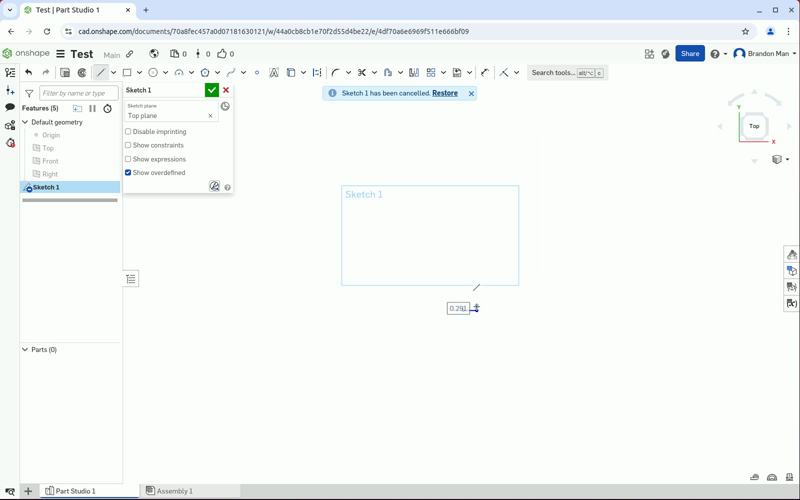
scroll(-6)
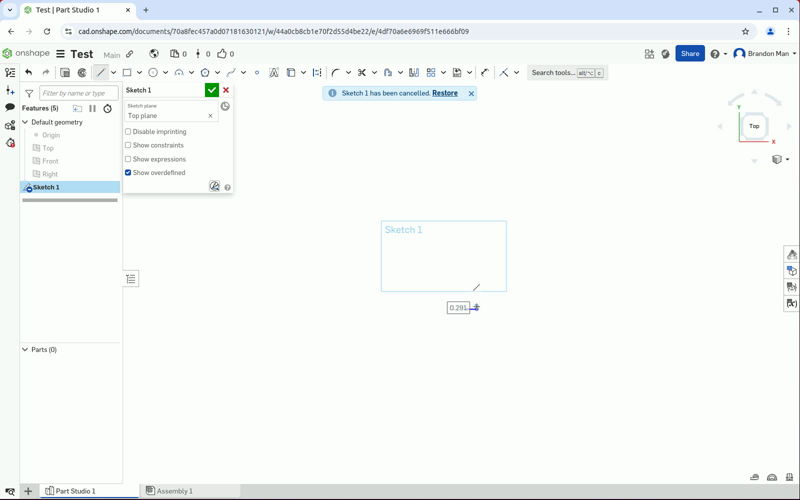
scroll(-6)
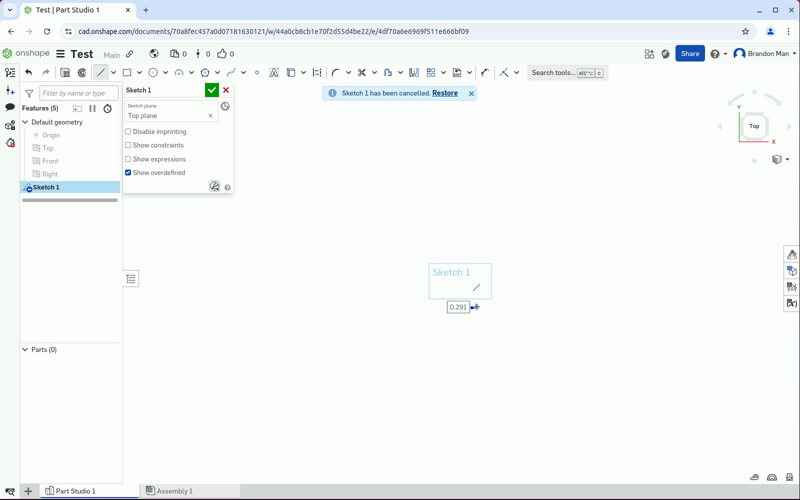
key_up(shift)
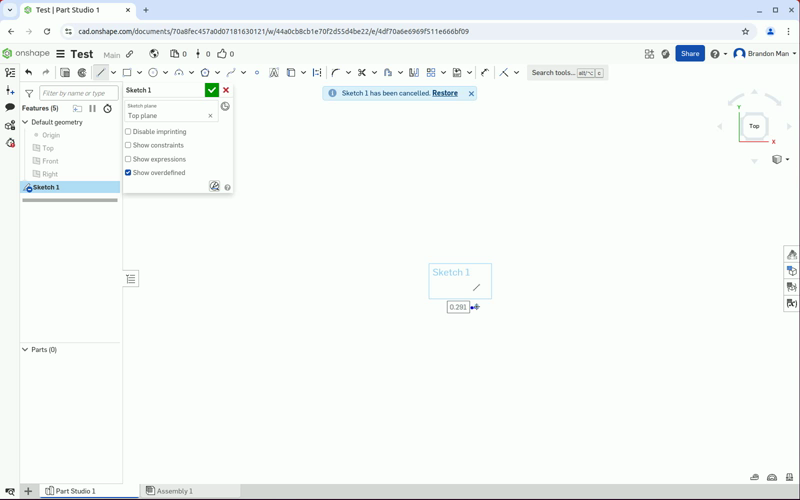
key_down(shift)
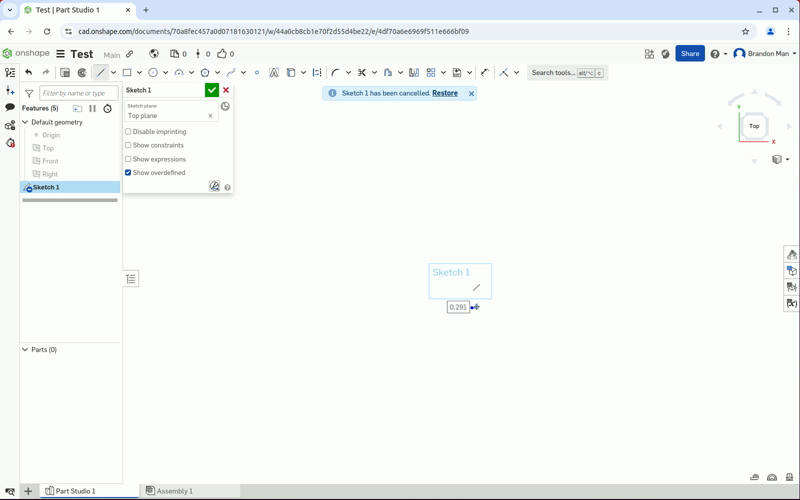
mouse_move(506, 306)
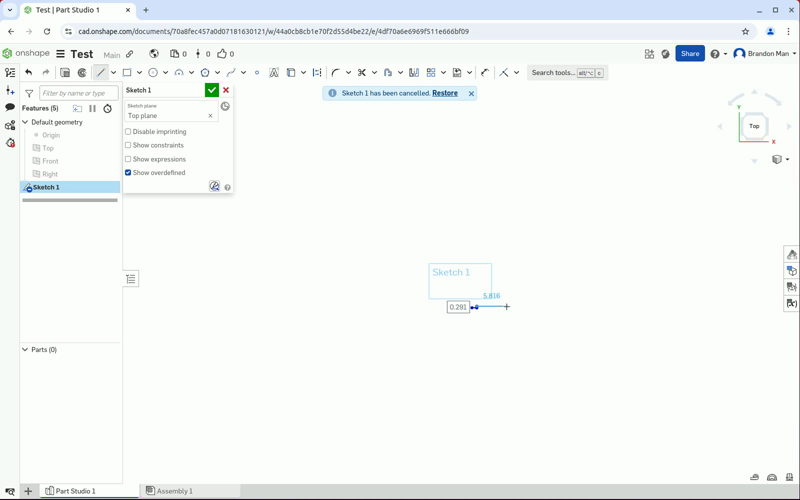
mouse_move(473, 306)
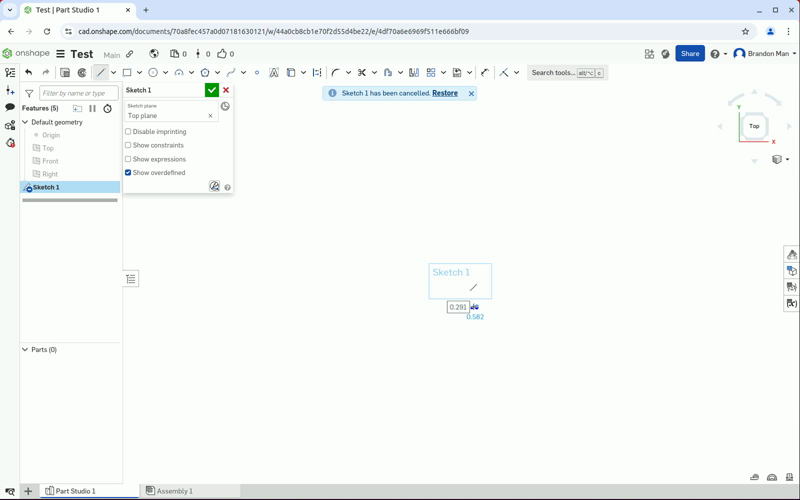
scroll(6)
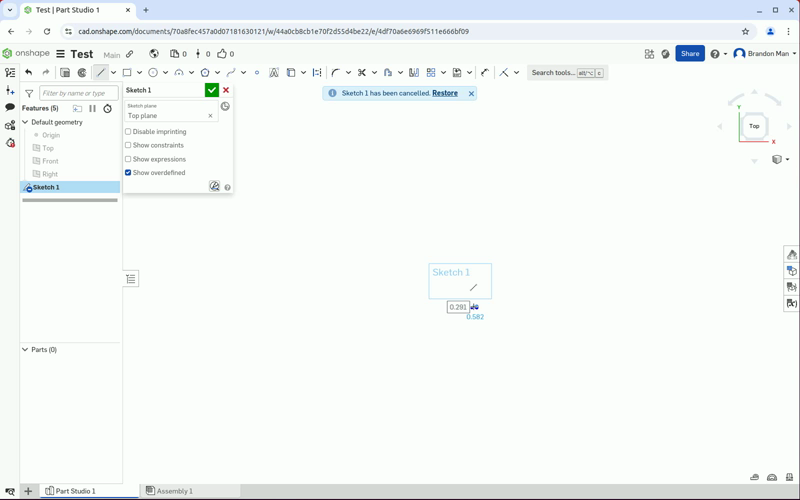
scroll(6)
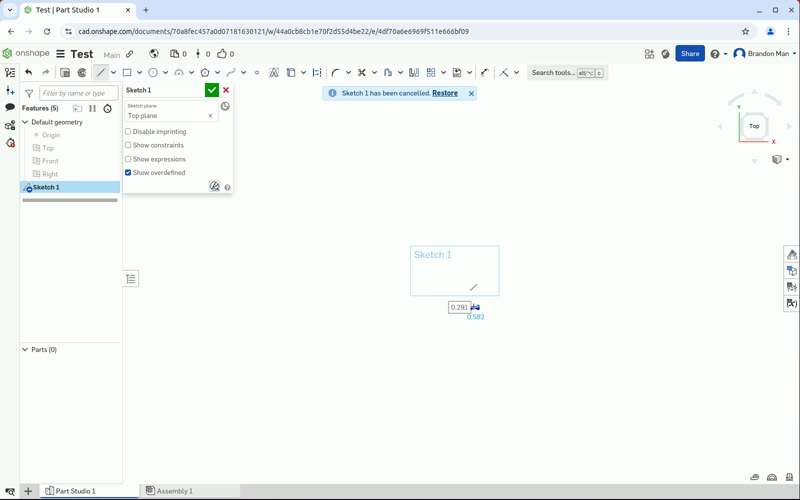
scroll(6)
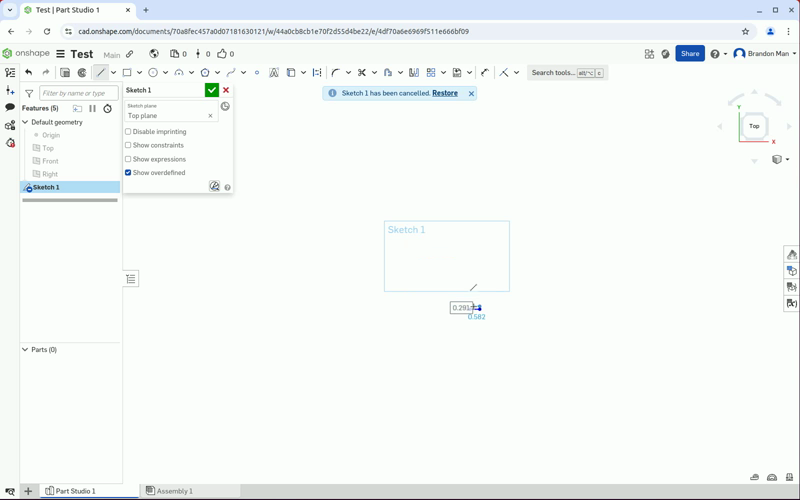
scroll(6)
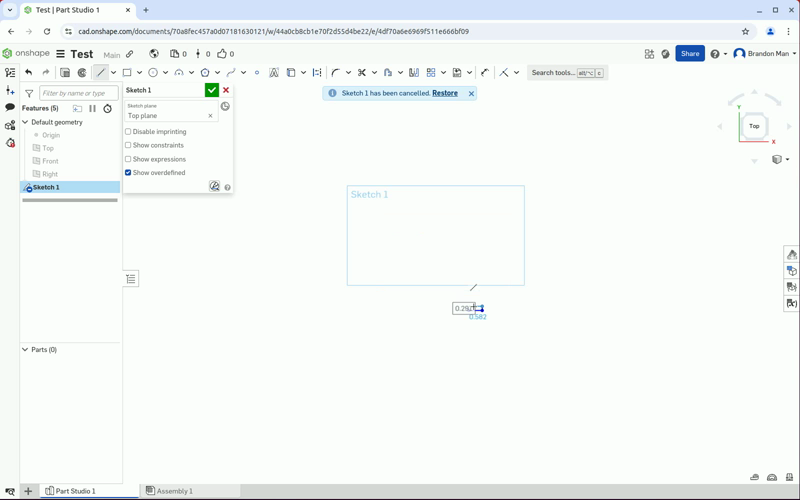
scroll(6)
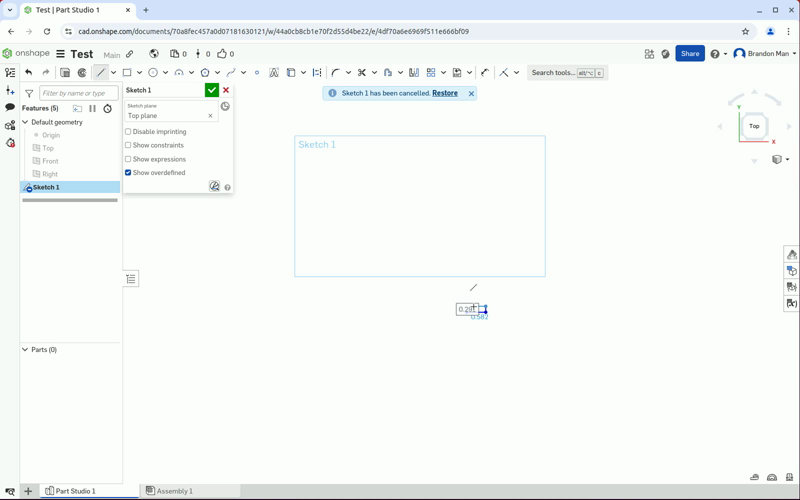
scroll(6)
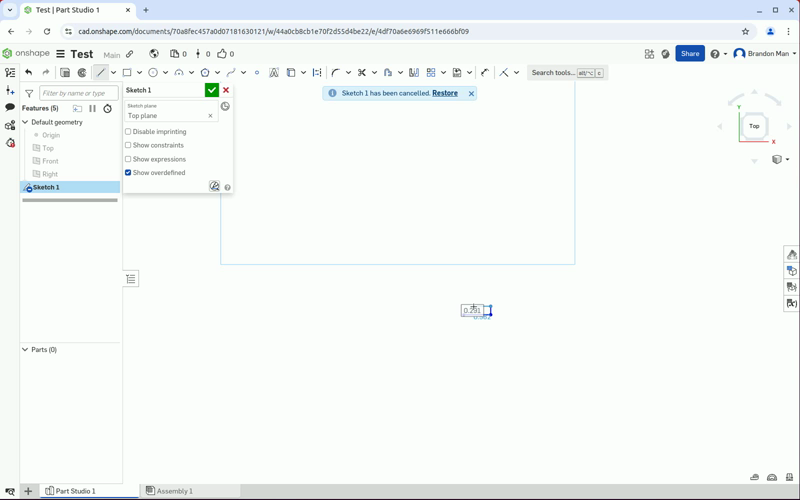
scroll(6)
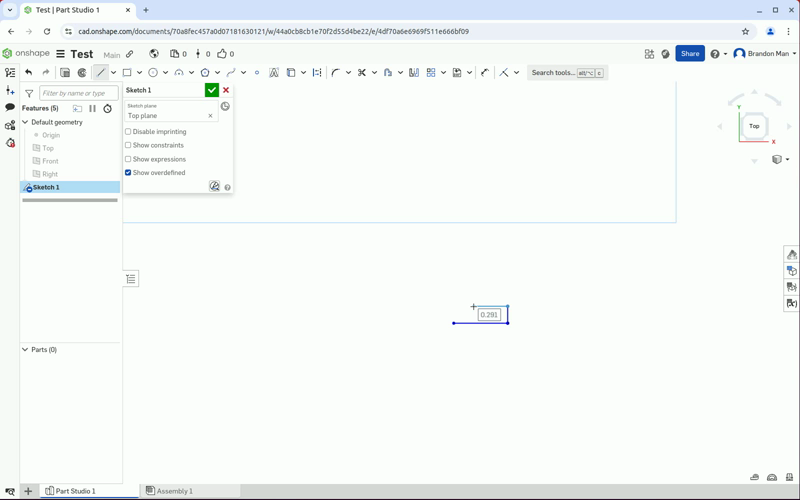
click(473, 306)
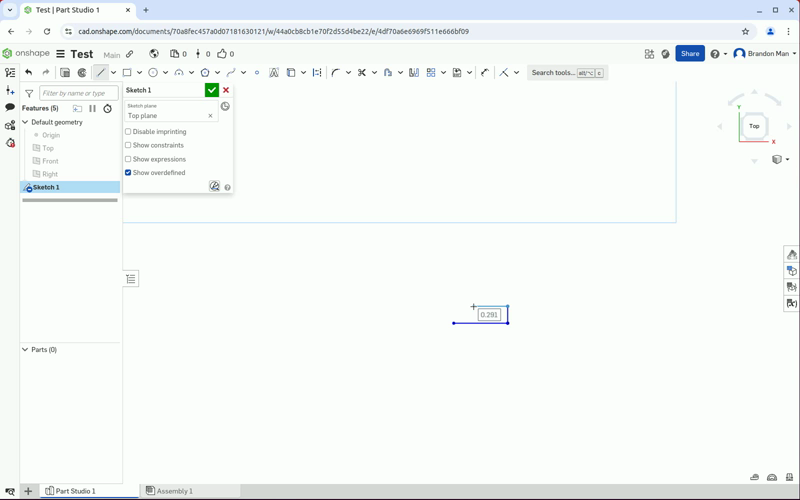
scroll(-6)
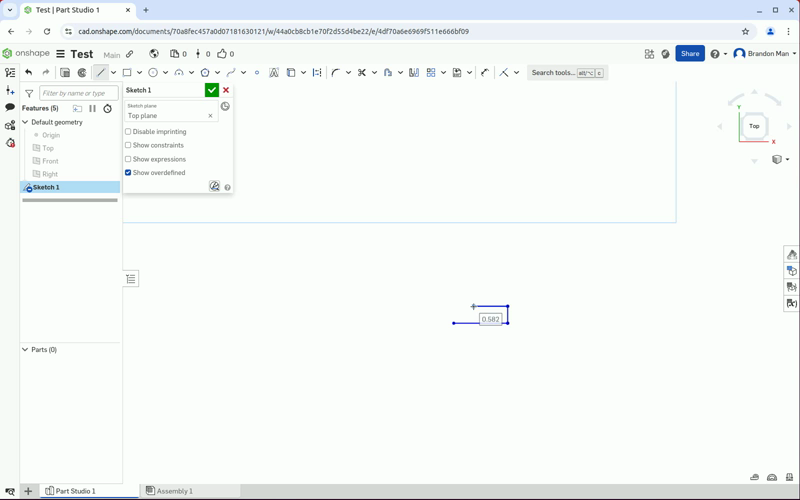
scroll(-6)
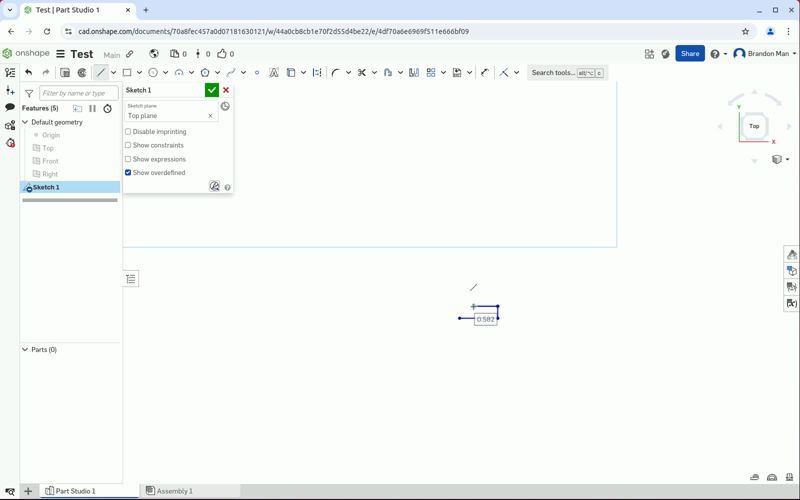
scroll(-6)
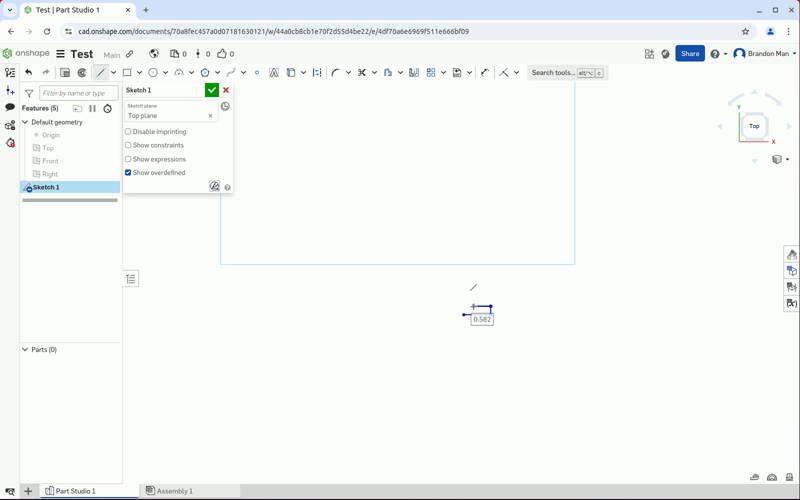
scroll(-6)
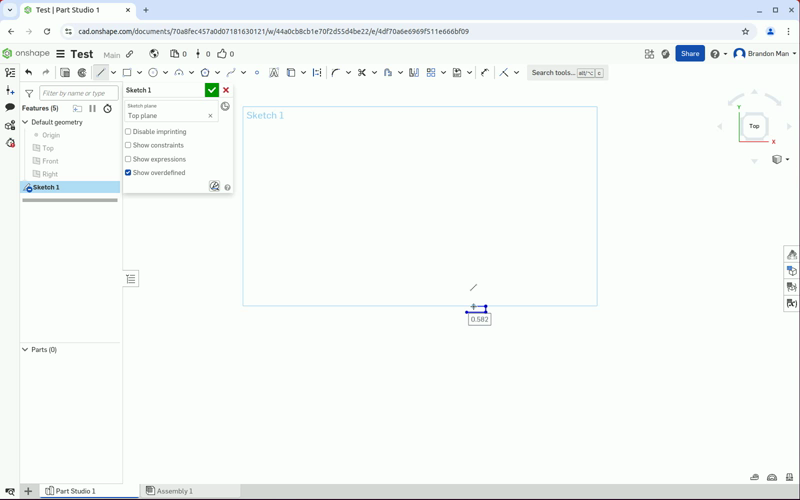
scroll(-6)
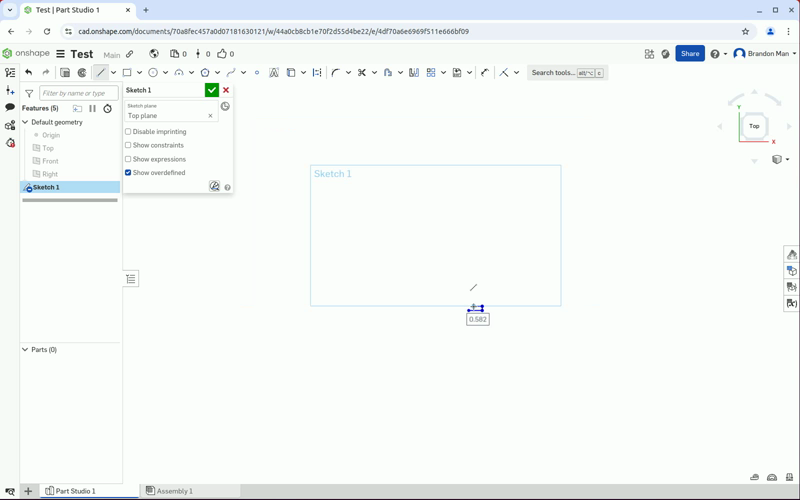
scroll(-6)
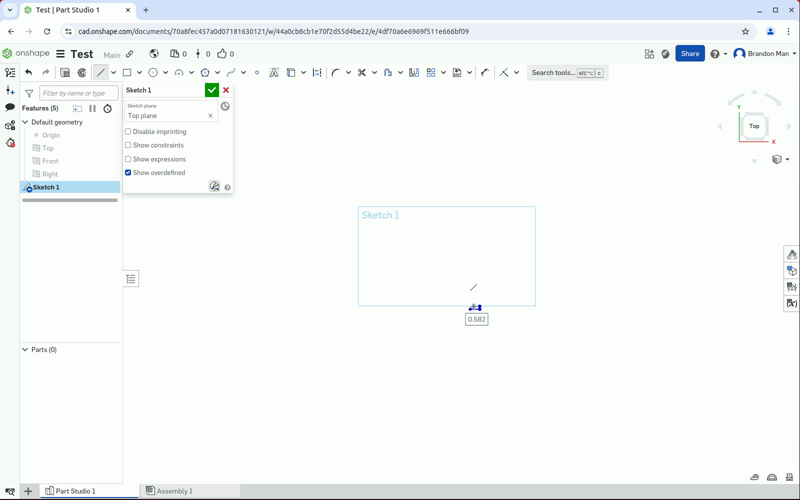
scroll(-6)
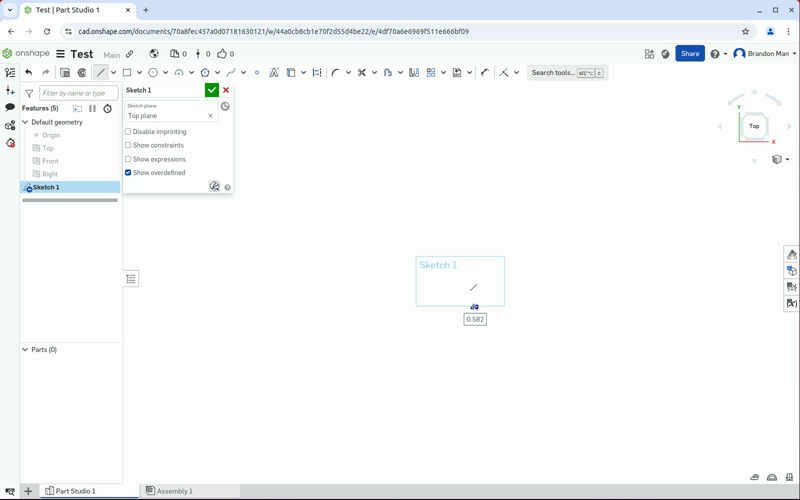
key_up(shift)
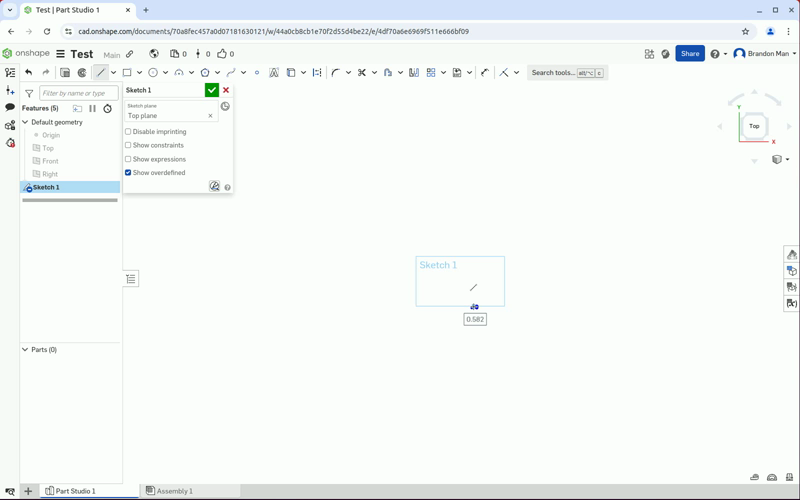
key_down(shift)
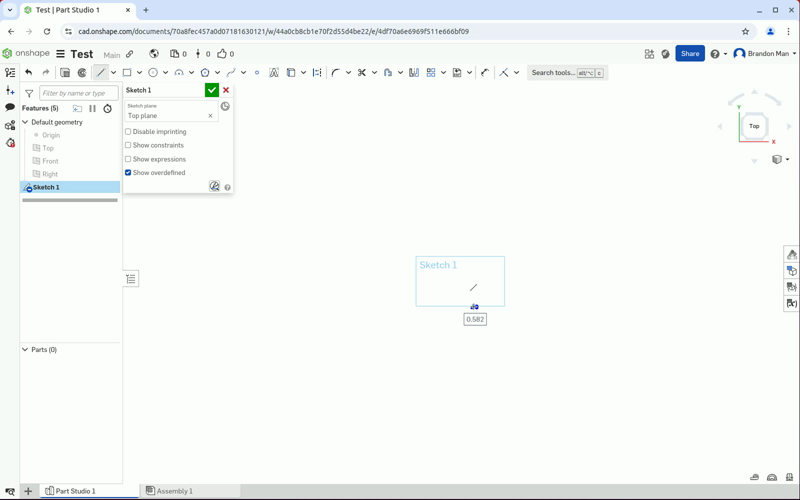
mouse_move(503, 306)
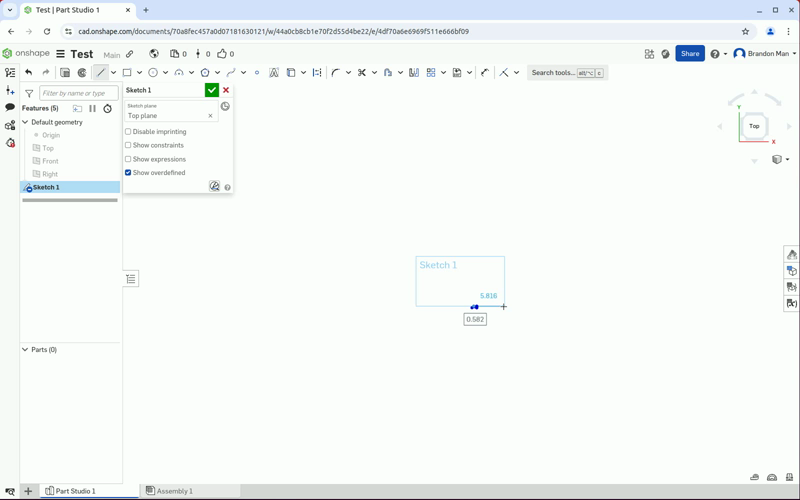
mouse_move(473, 271)
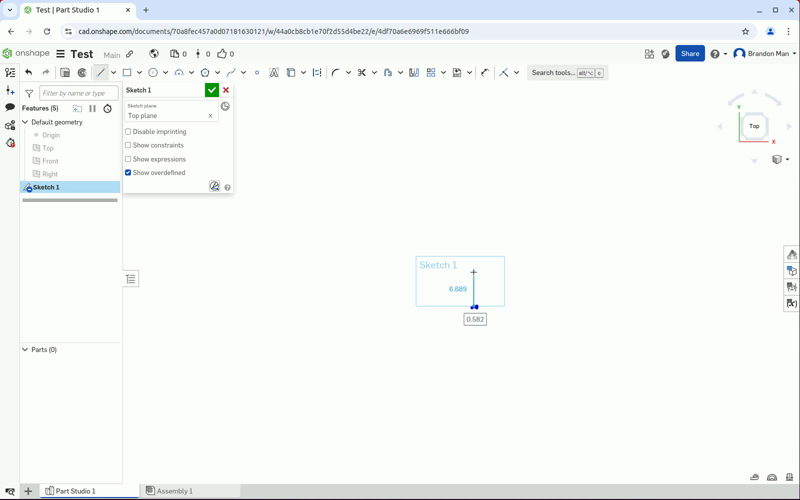
click(473, 271)
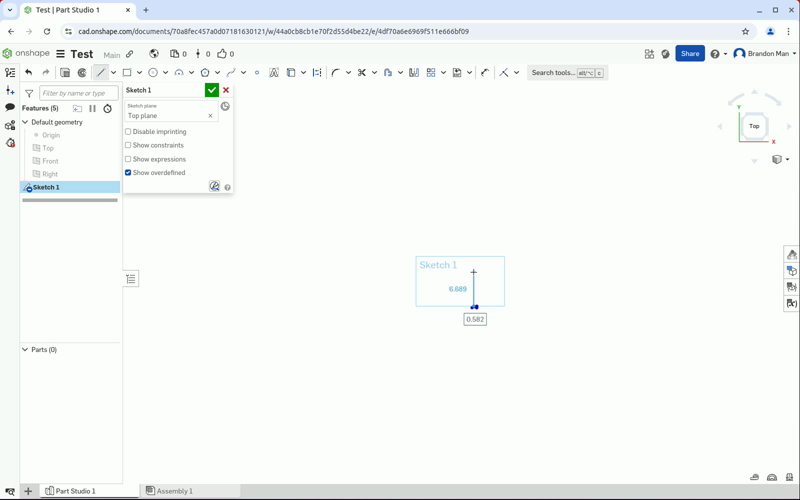
key_up(shift)
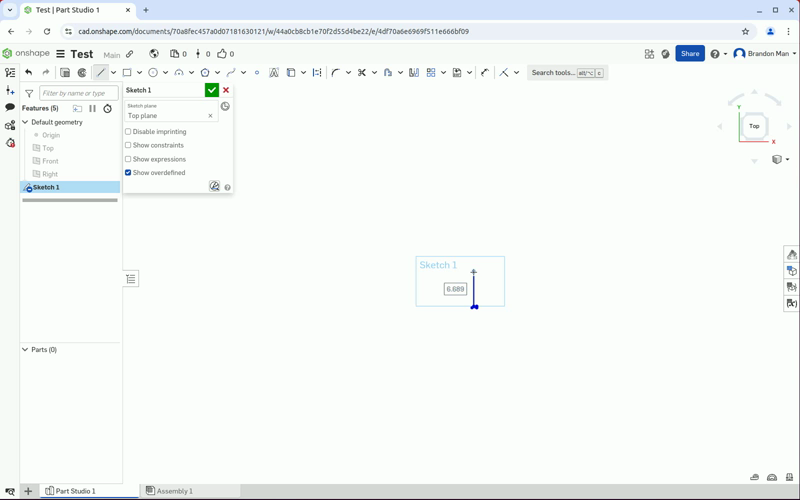
key_down(shift)
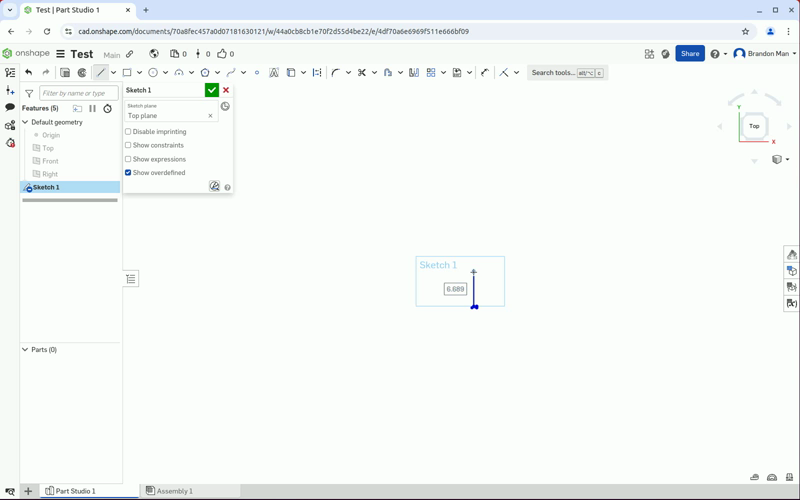
mouse_move(503, 271)
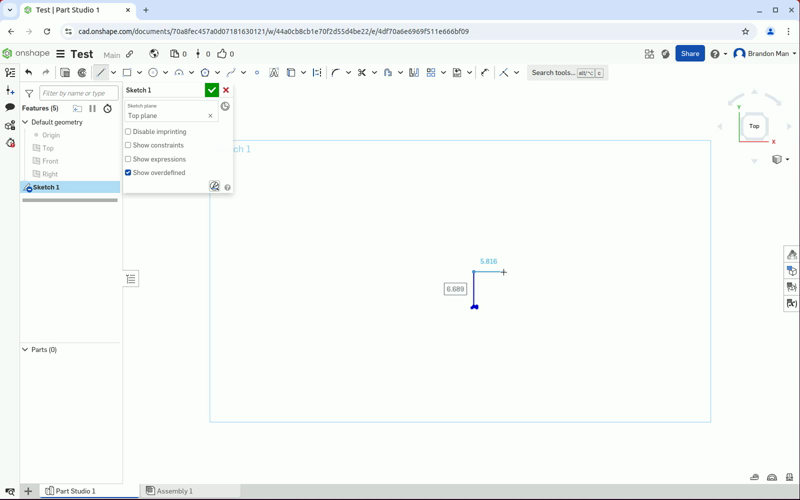
mouse_move(481, 271)
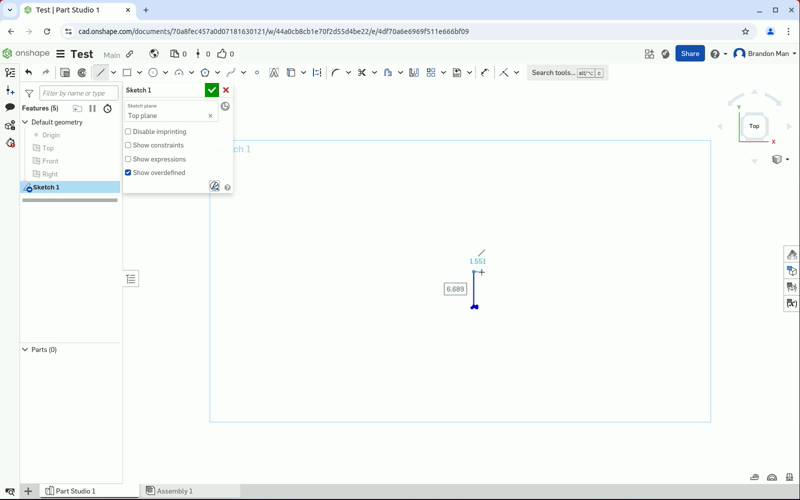
click(481, 271)
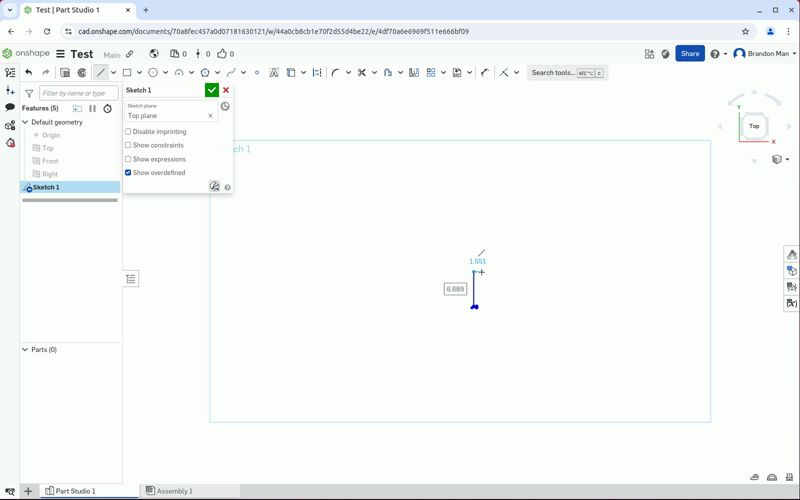
key_up(shift)
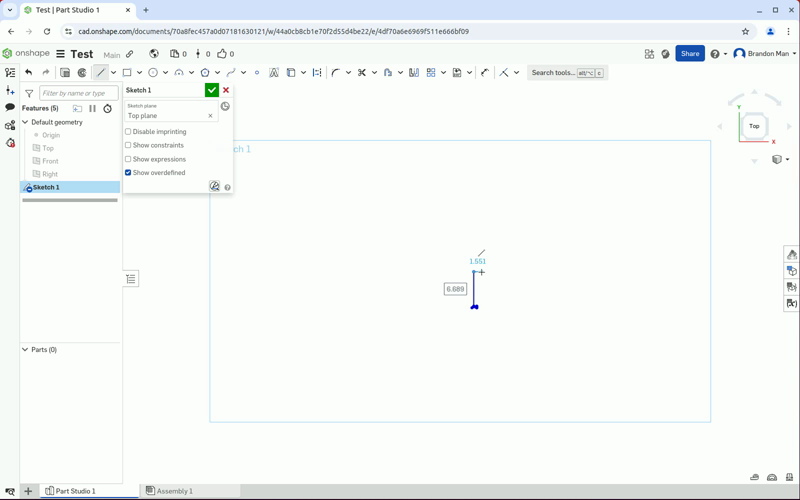
key_down(shift)
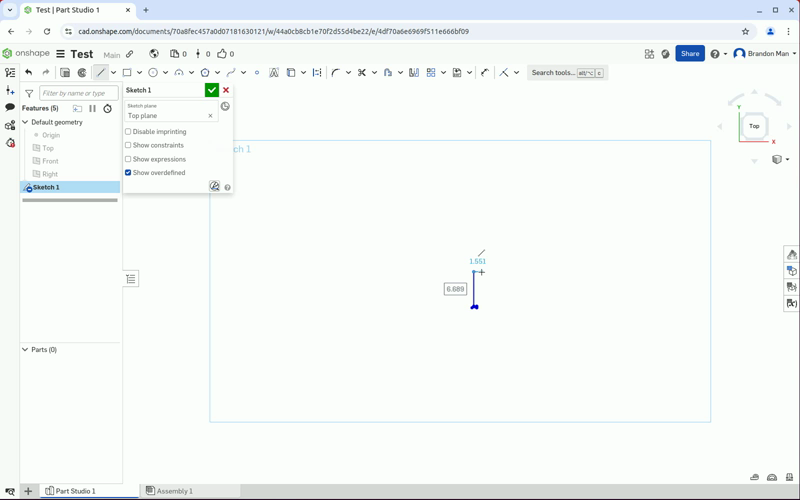
mouse_move(511, 271)
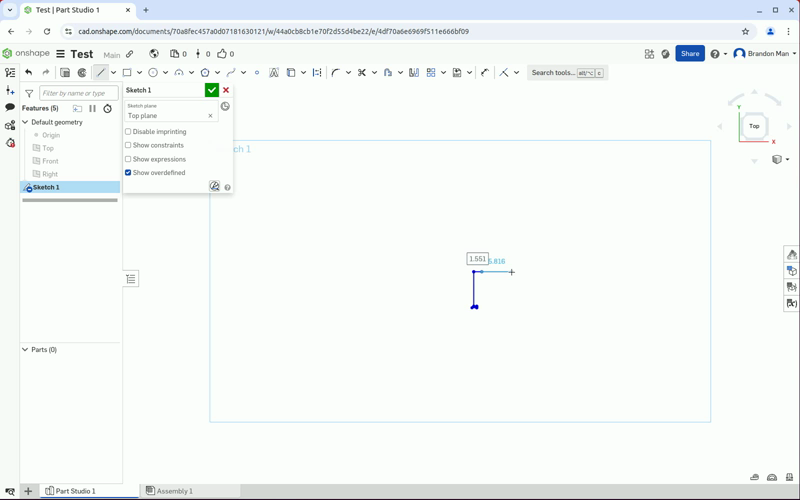
mouse_move(481, 270)
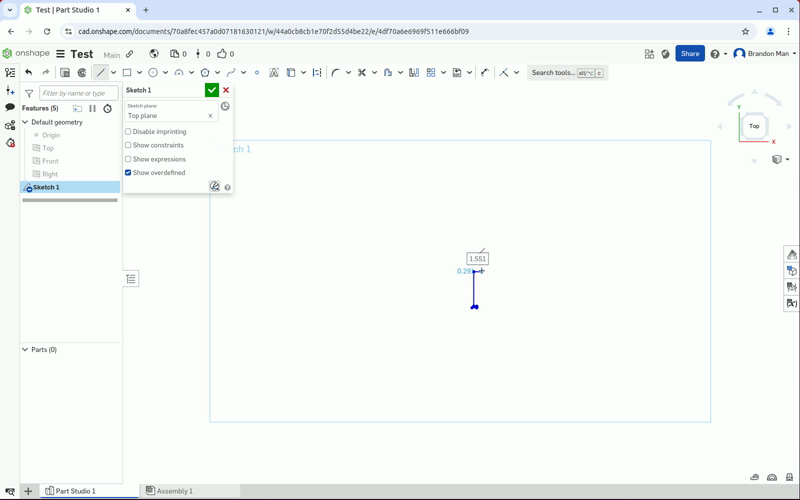
scroll(6)
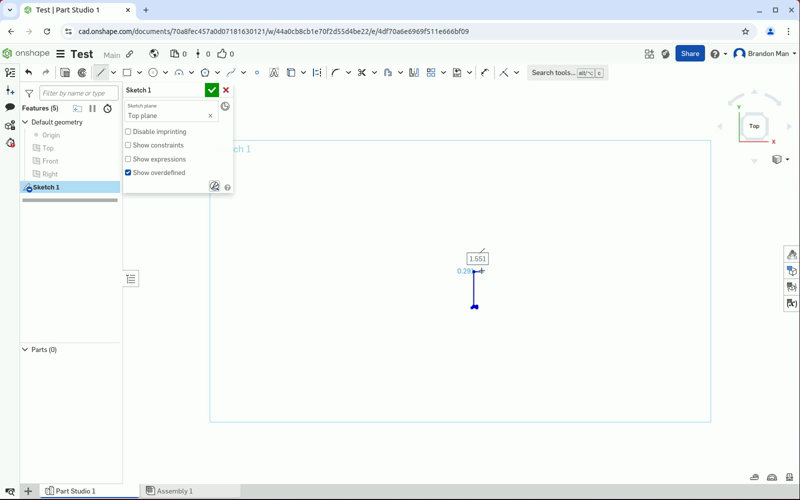
scroll(6)
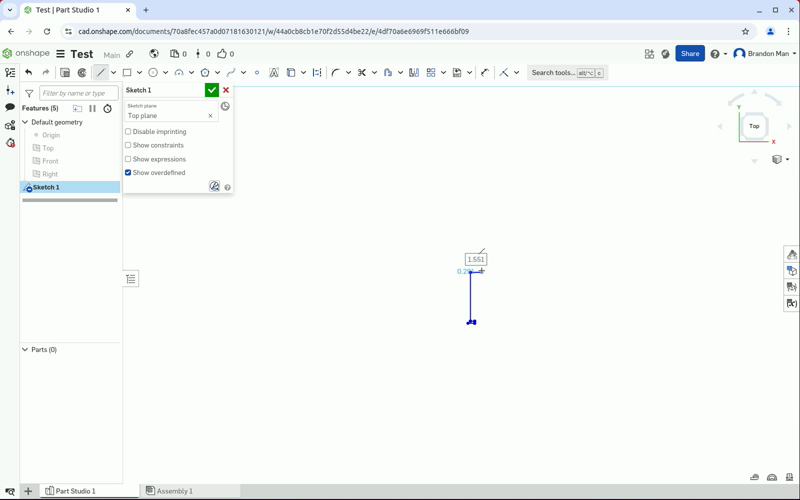
scroll(6)
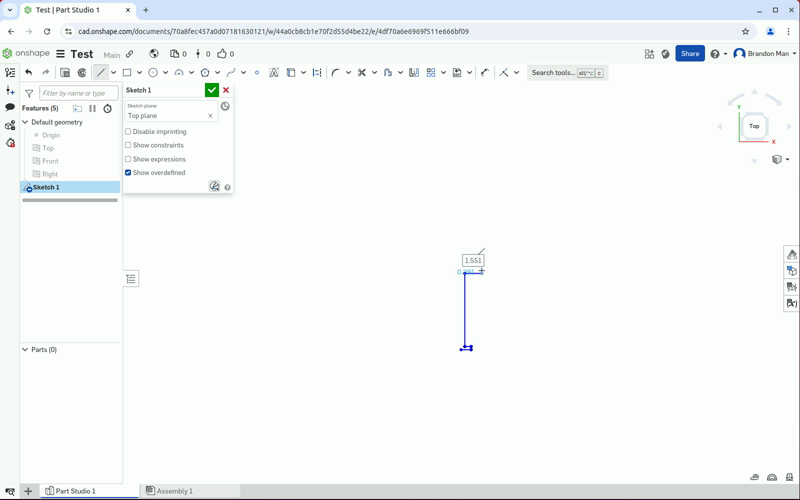
scroll(6)
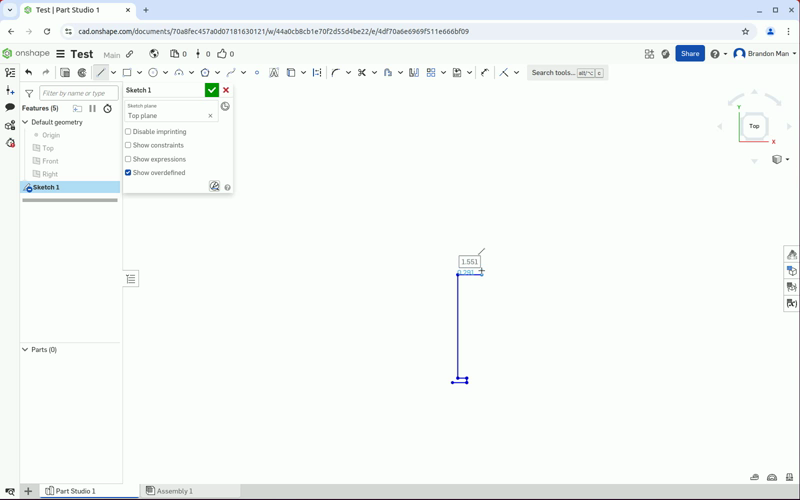
scroll(6)
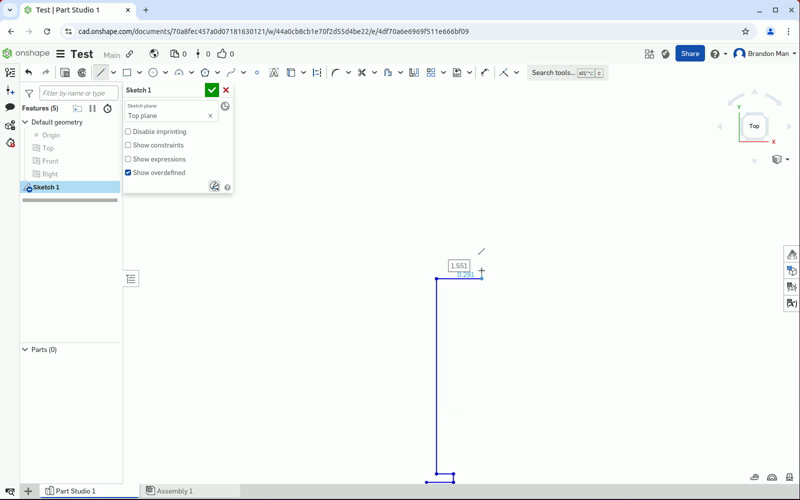
scroll(6)
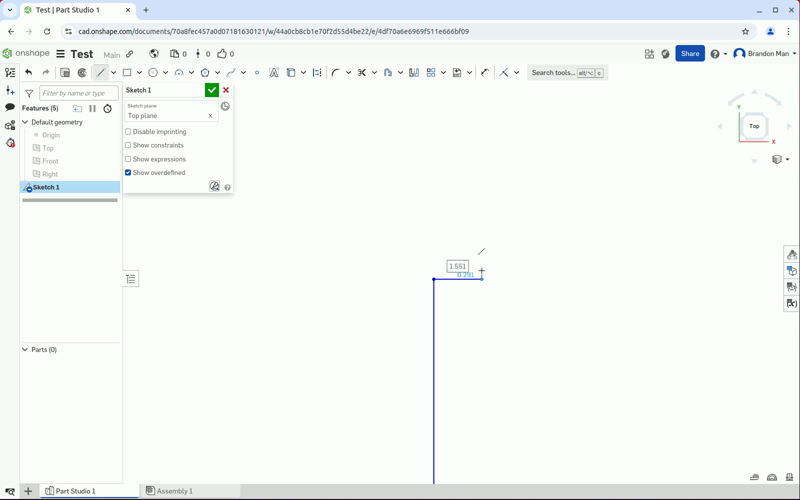
scroll(6)
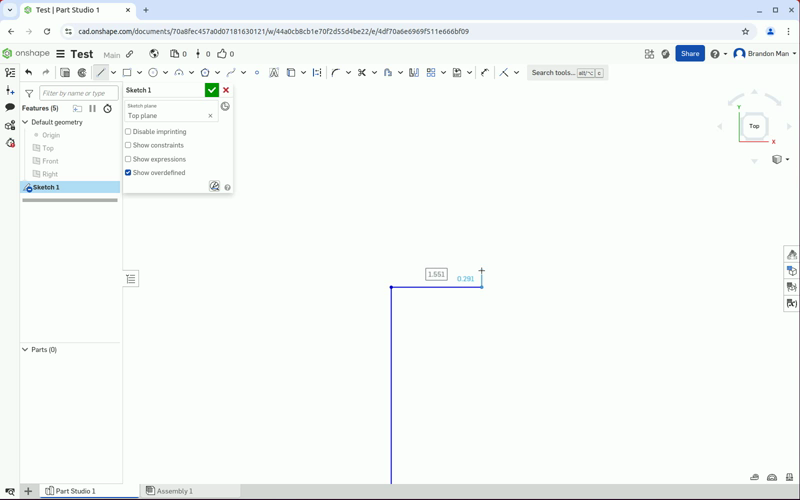
click(481, 270)
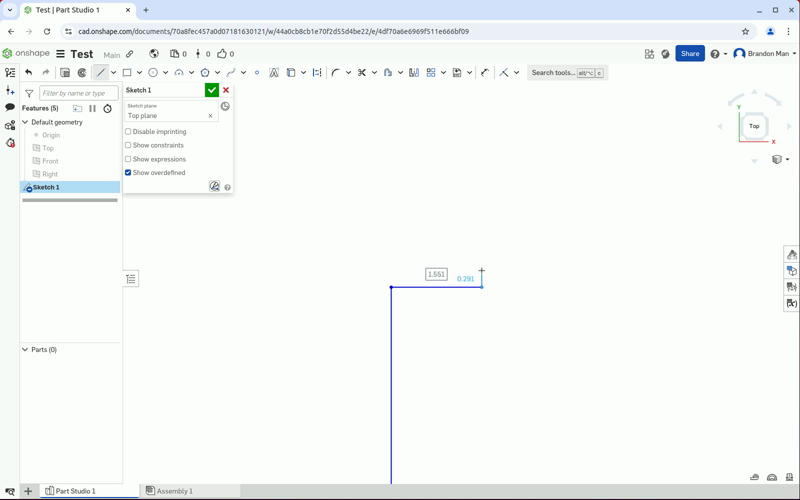
scroll(-6)
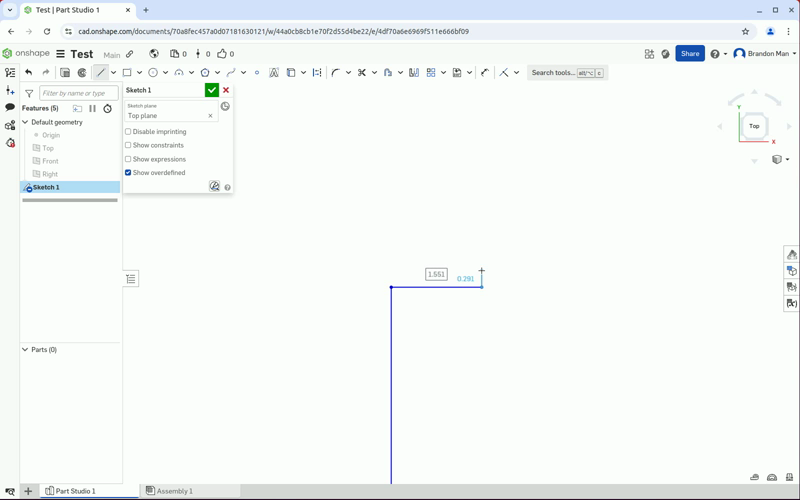
scroll(-6)
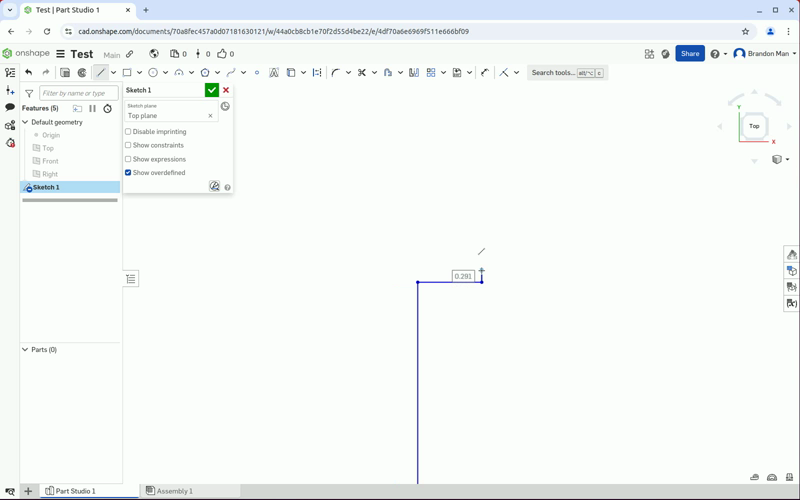
scroll(-6)
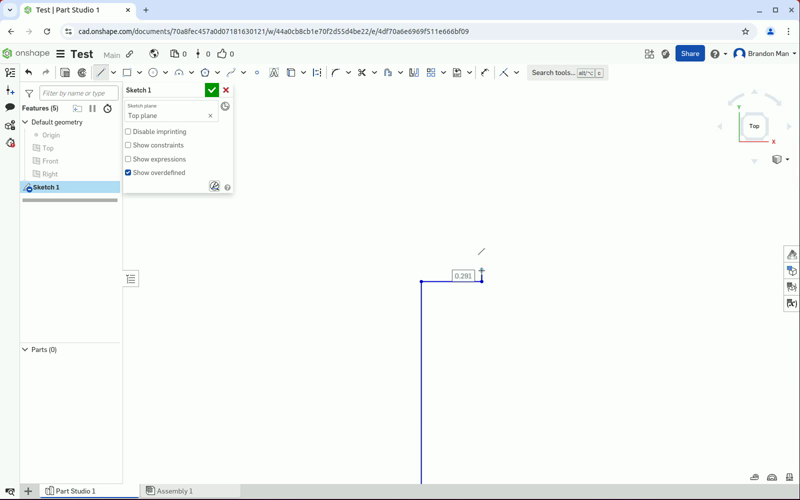
scroll(-6)
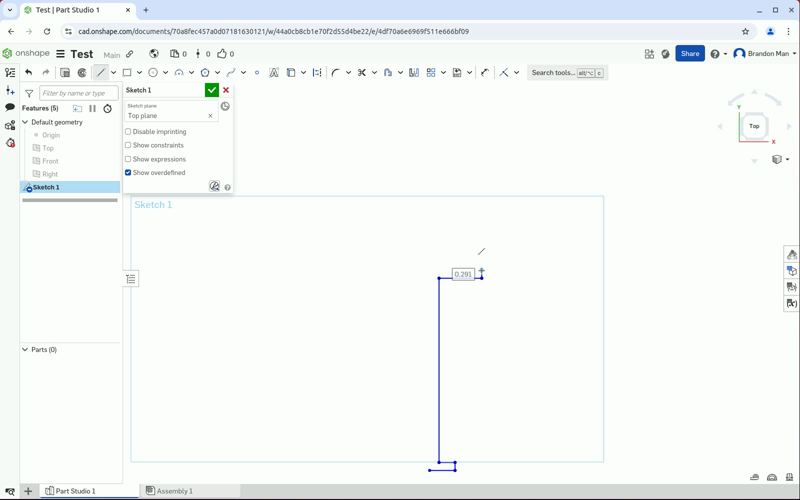
scroll(-6)
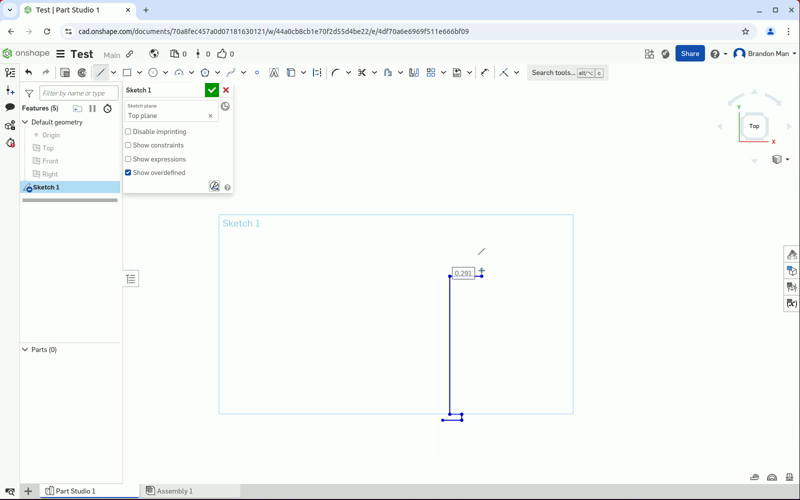
scroll(-6)
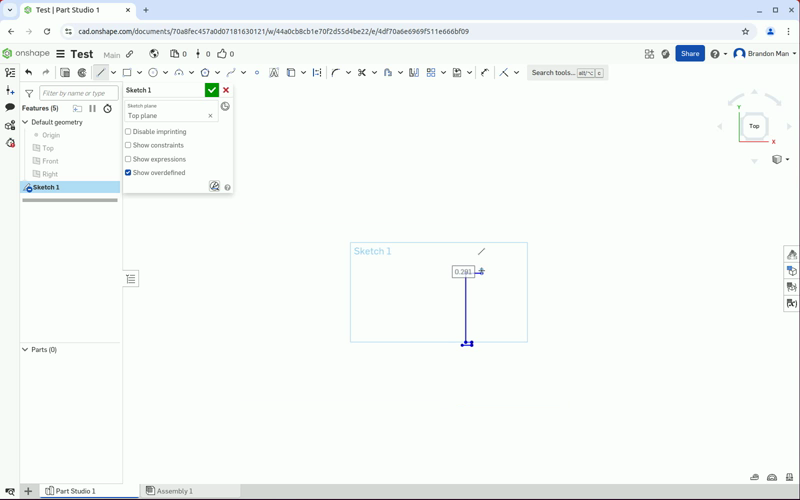
scroll(-6)
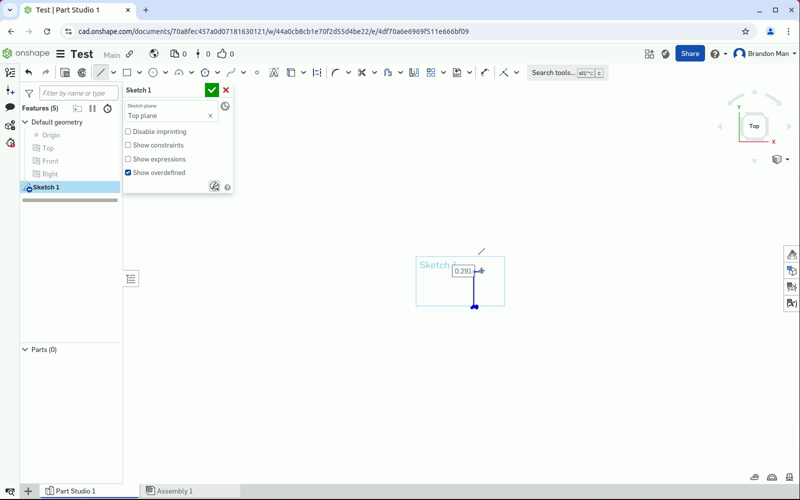
key_up(shift)
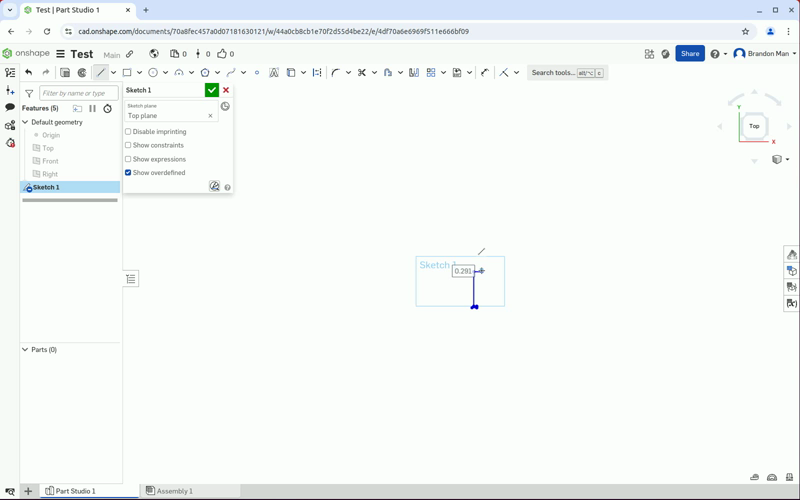
key_down(shift)
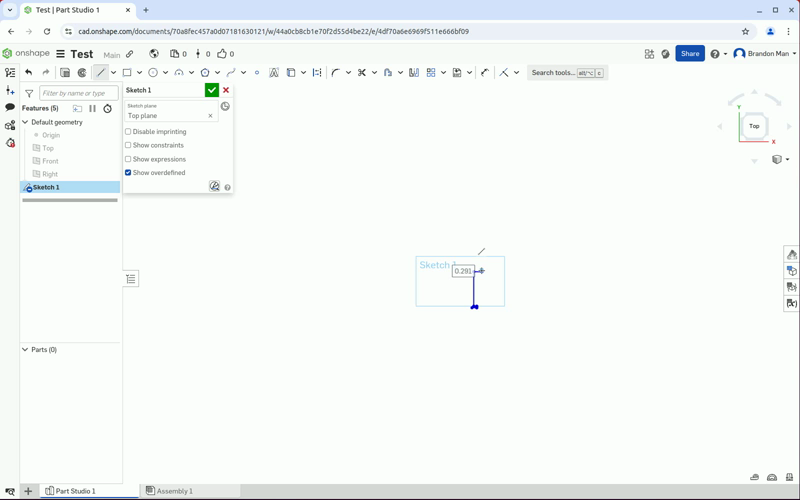
mouse_move(511, 270)
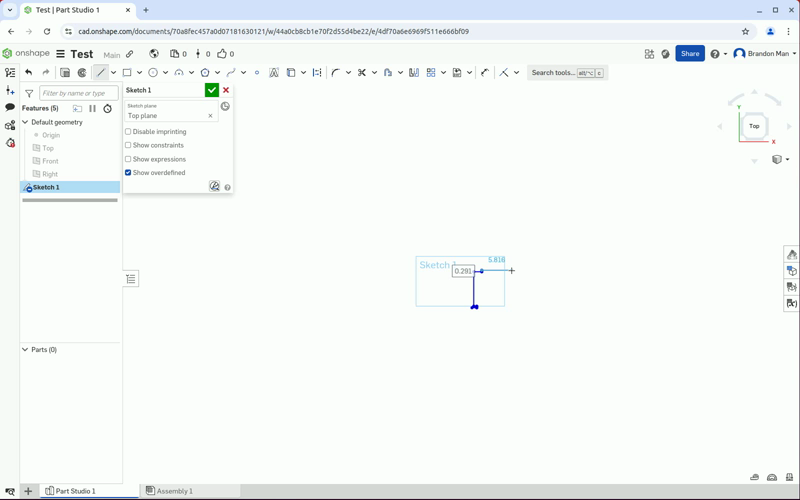
mouse_move(472, 270)
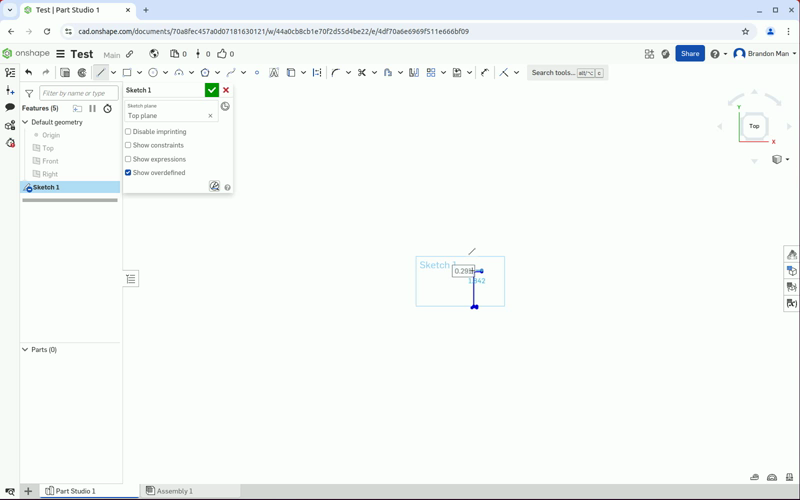
scroll(6)
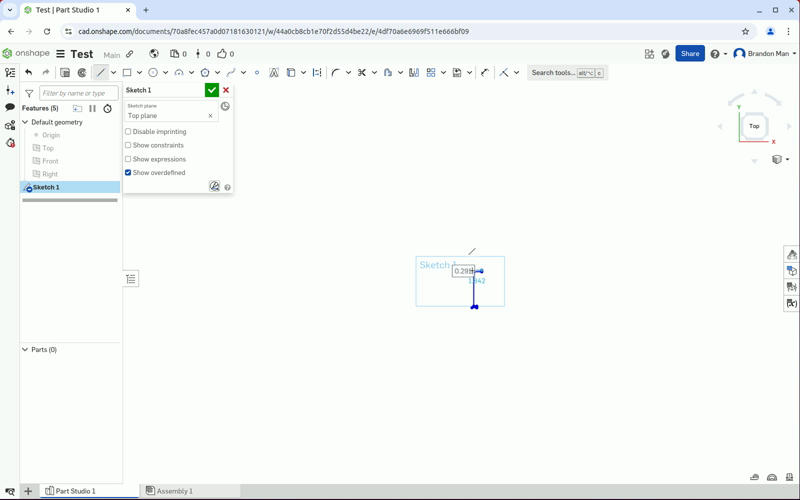
scroll(6)
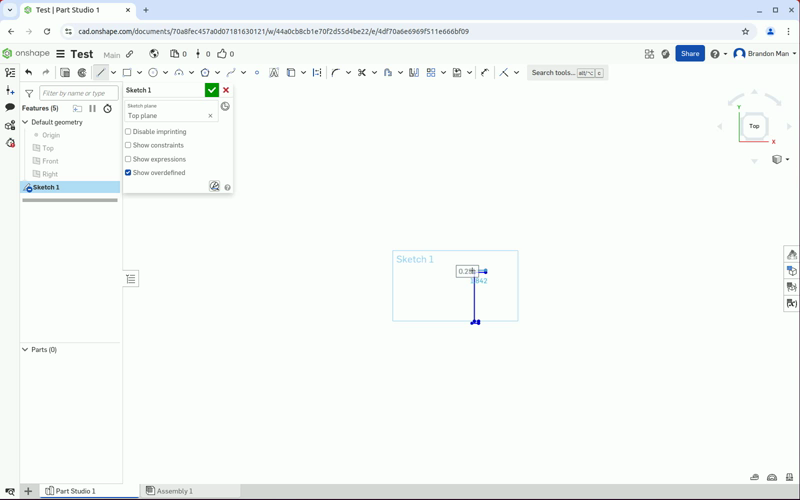
scroll(6)
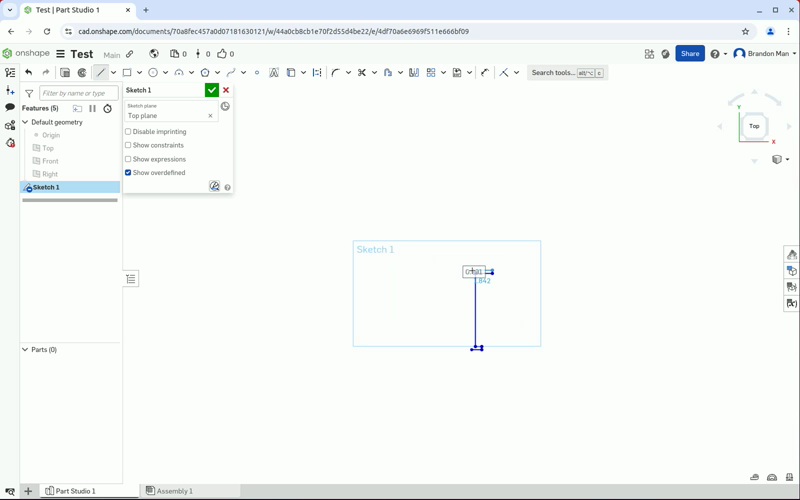
scroll(6)
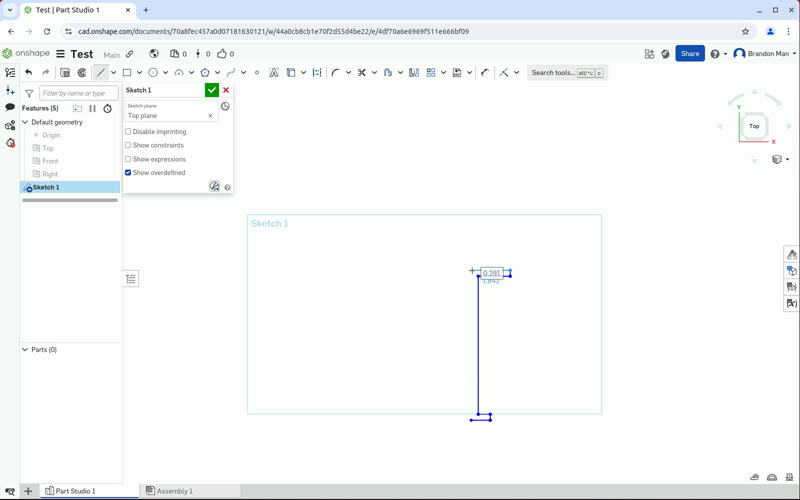
scroll(6)
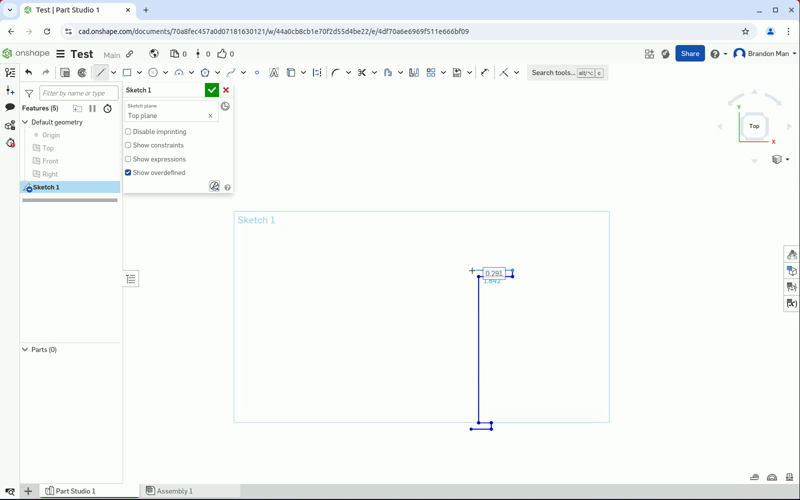
scroll(6)
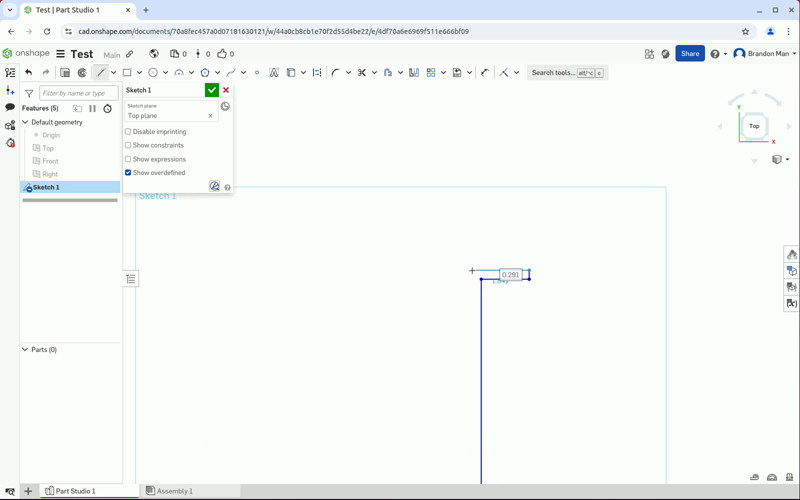
scroll(6)
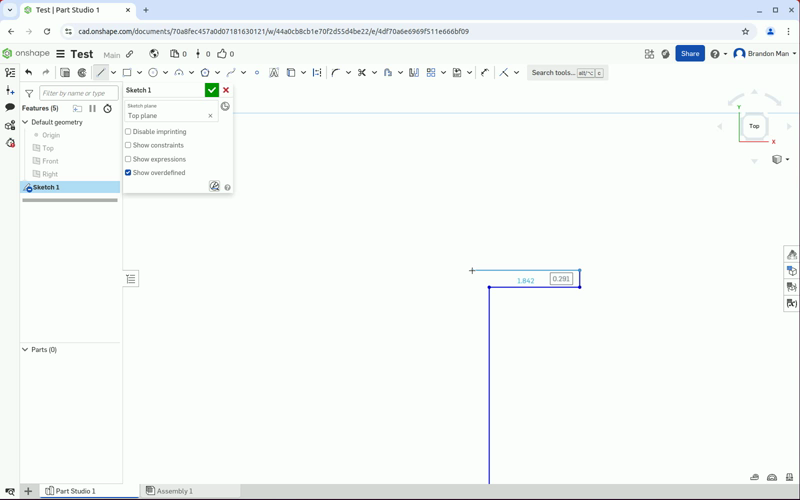
click(472, 270)
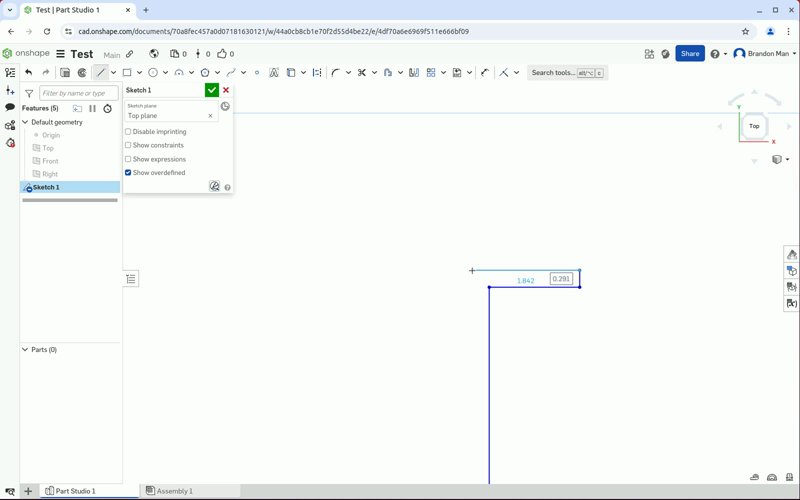
scroll(-6)
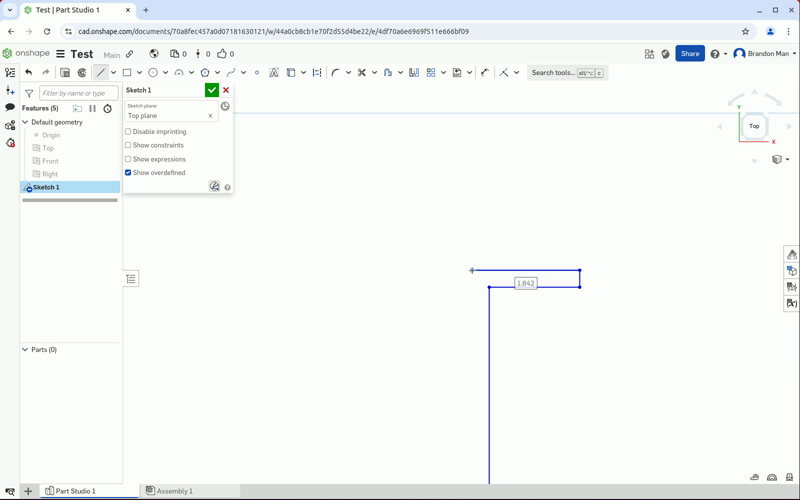
scroll(-6)
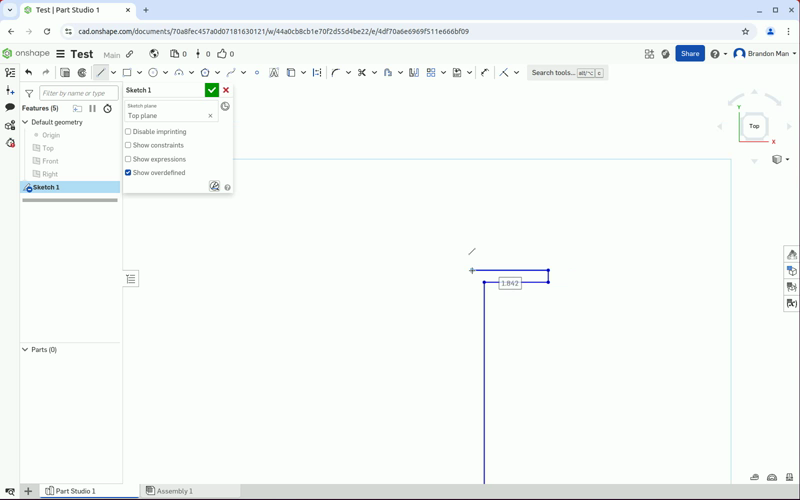
scroll(-6)
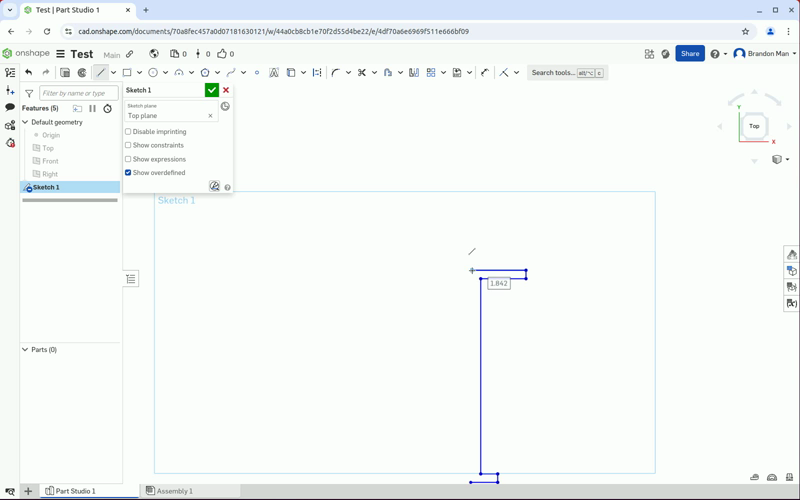
scroll(-6)
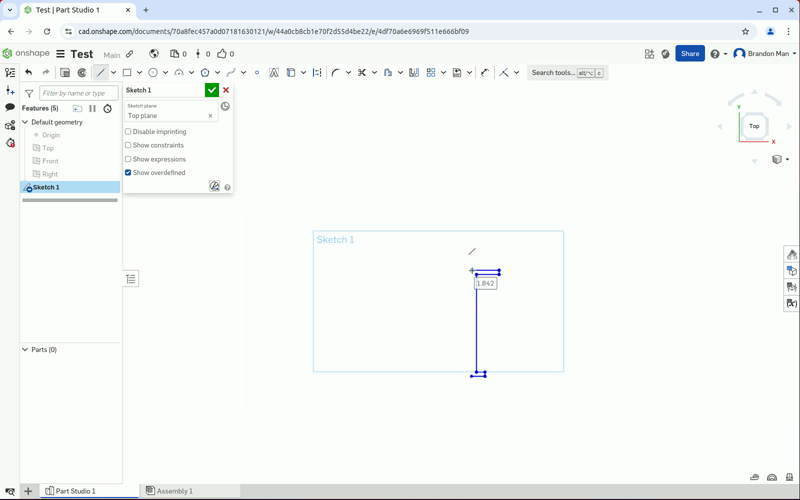
scroll(-6)
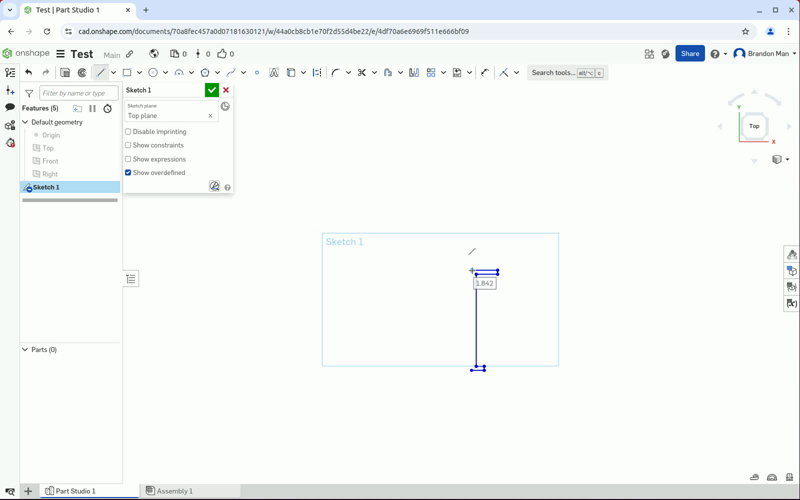
scroll(-6)
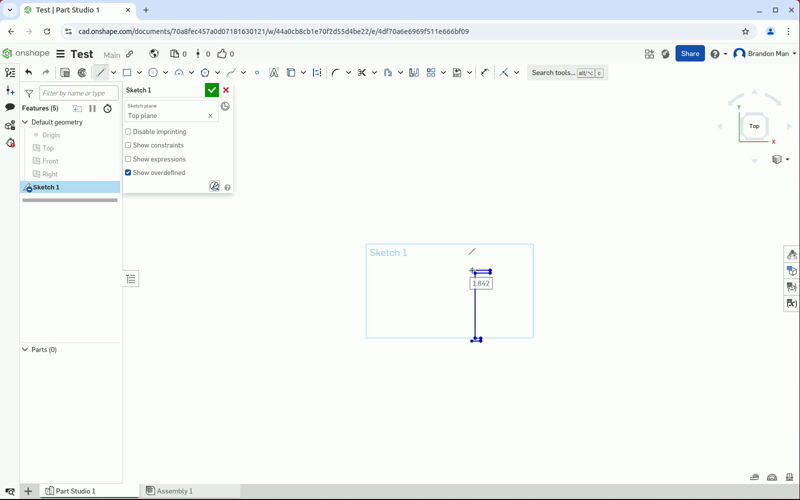
scroll(-6)
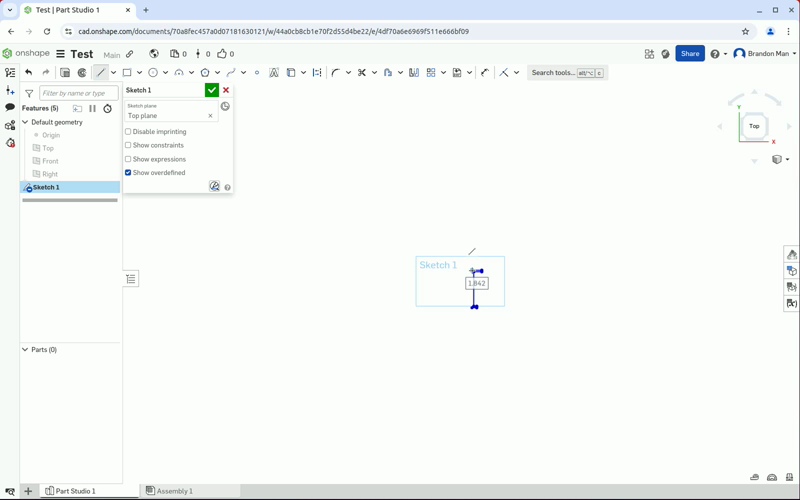
key_up(shift)
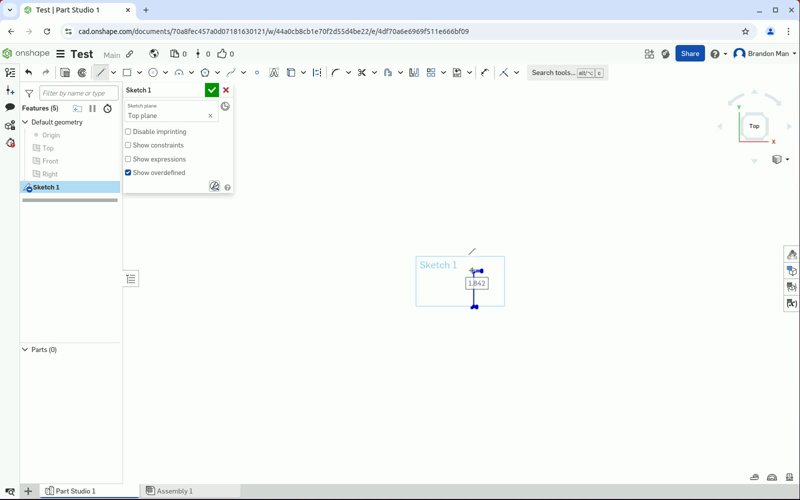
mouse_move(502, 270)
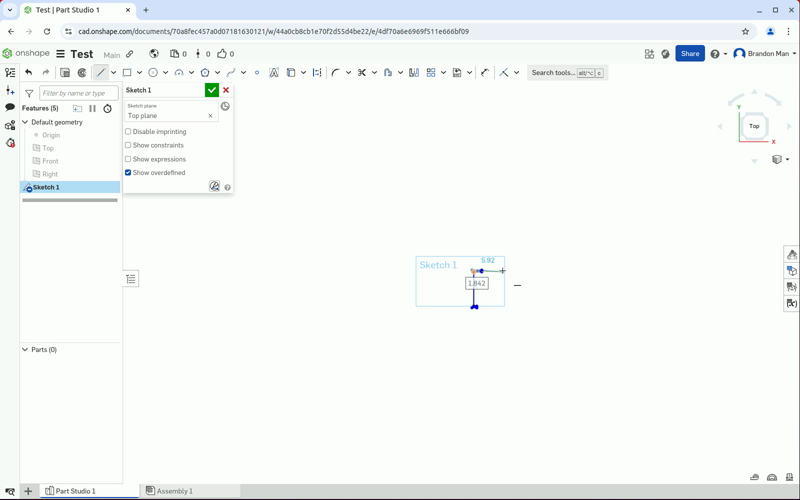
key_down(shift)
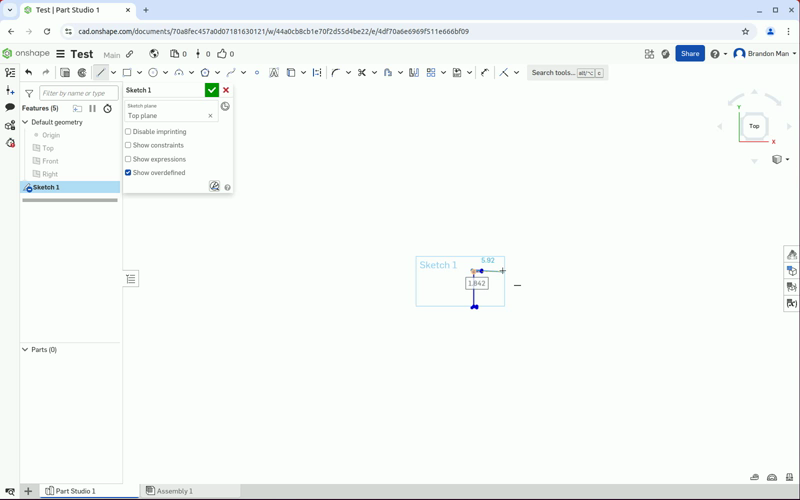
mouse_move(472, 307)
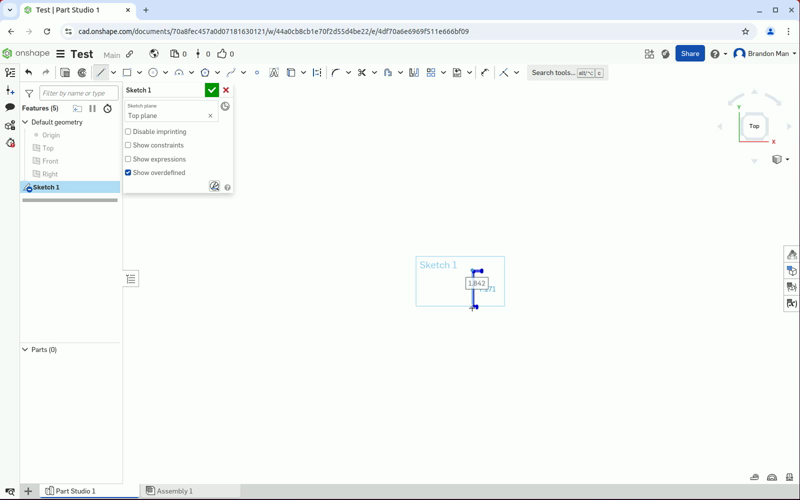
scroll(6)
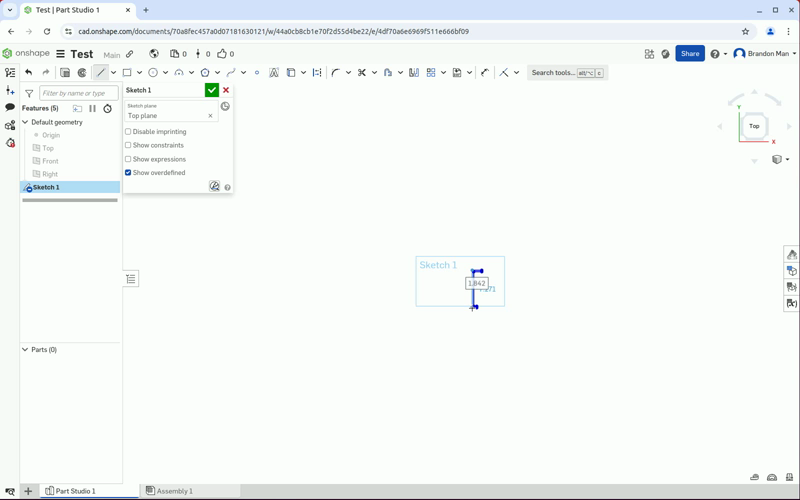
scroll(6)
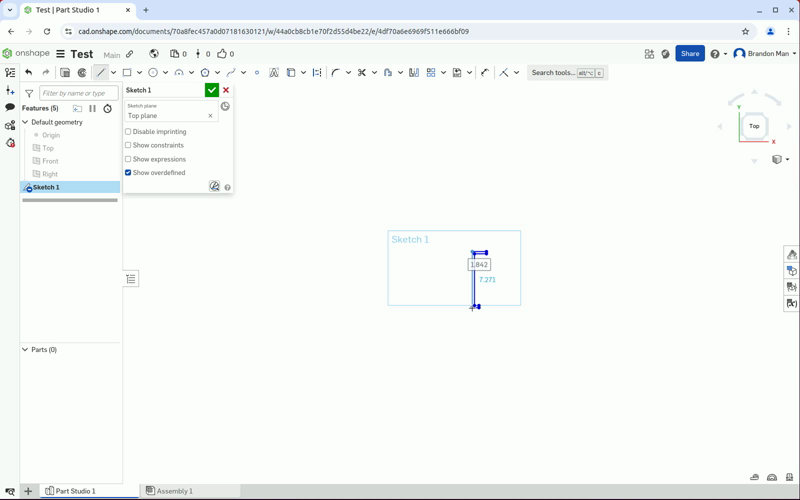
scroll(6)
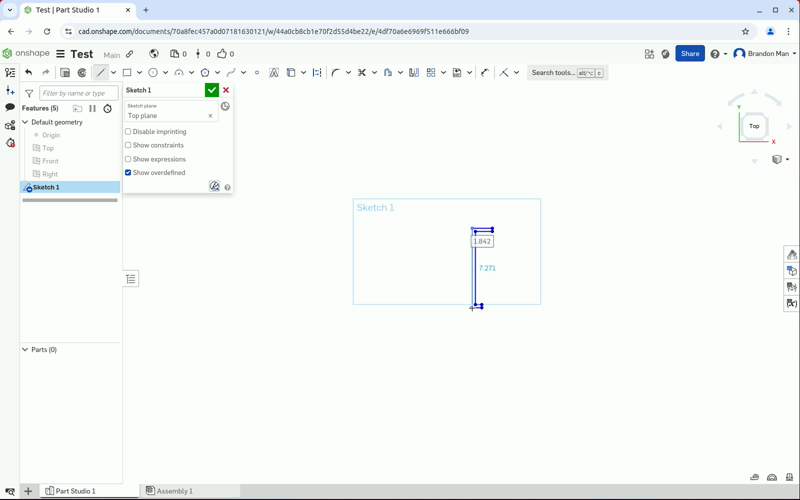
scroll(6)
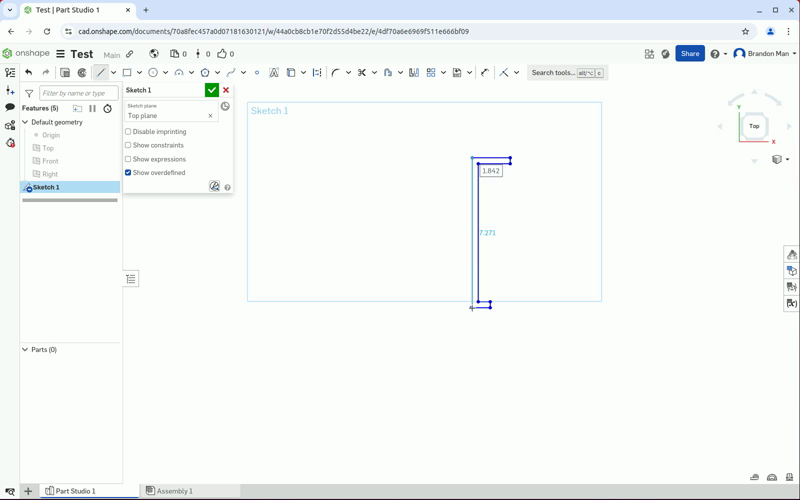
scroll(6)
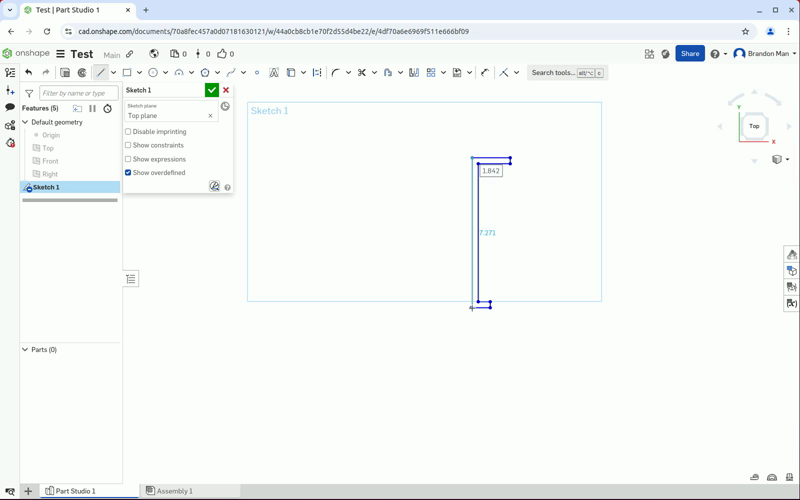
scroll(6)
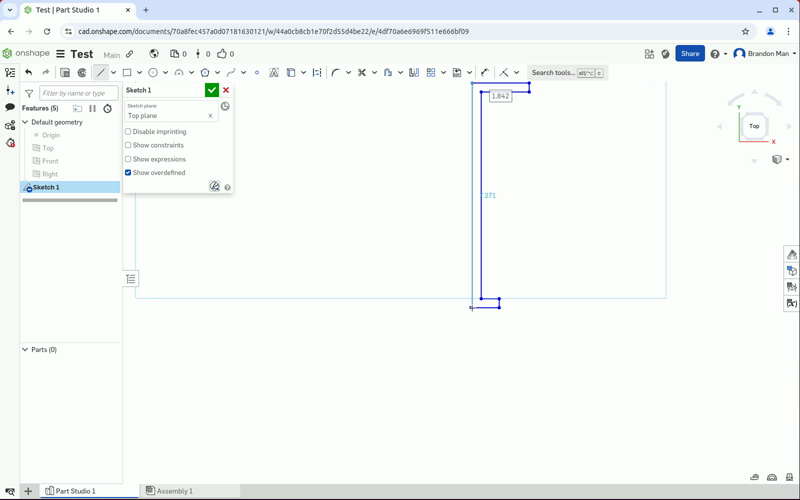
scroll(6)
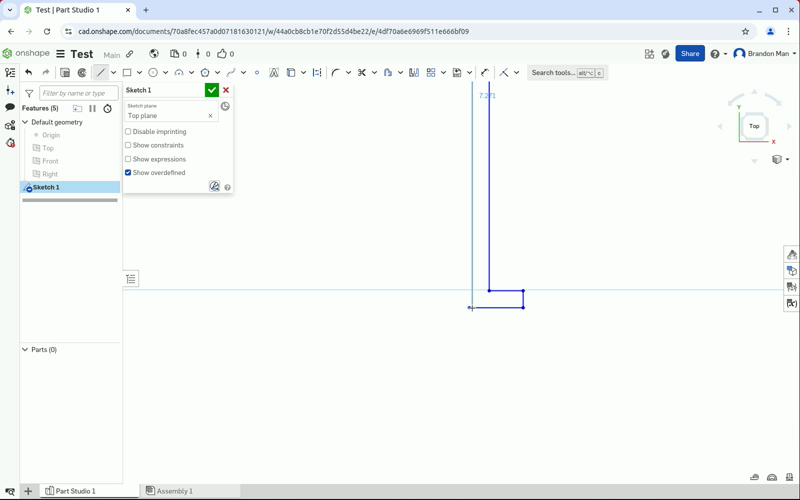
key_up(shift)
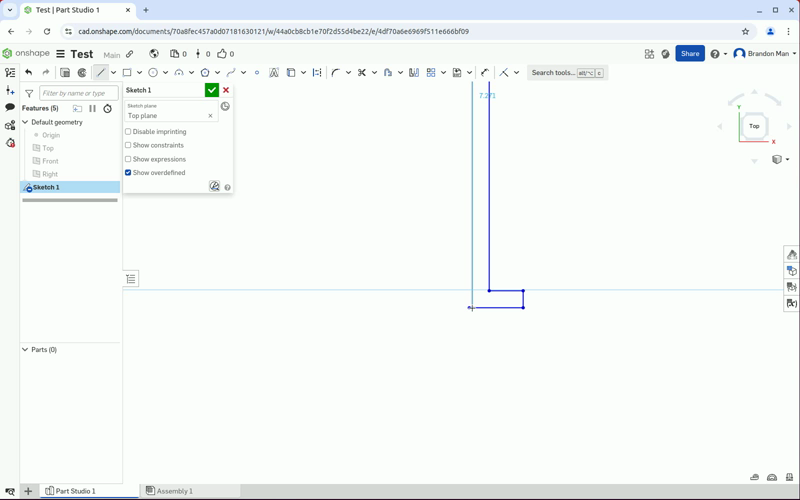
click(472, 307)
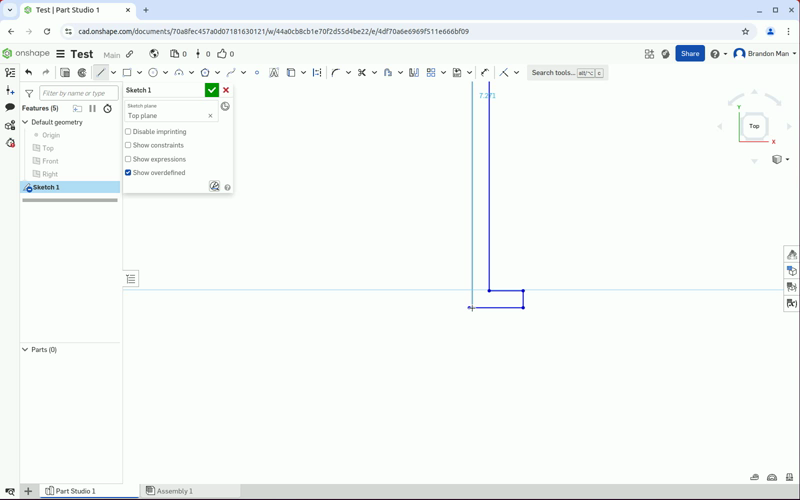
scroll(-6)
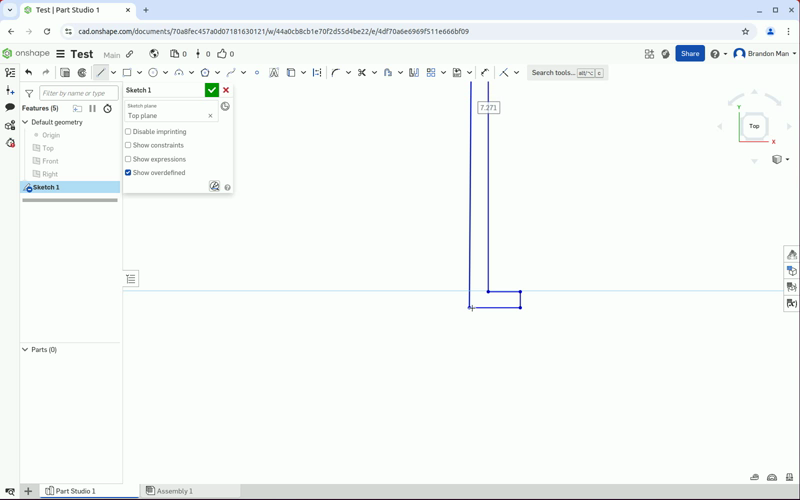
scroll(-6)
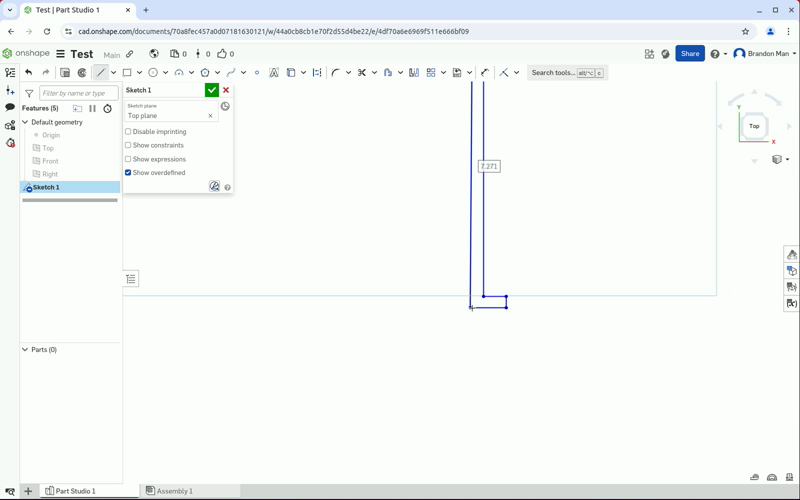
scroll(-6)
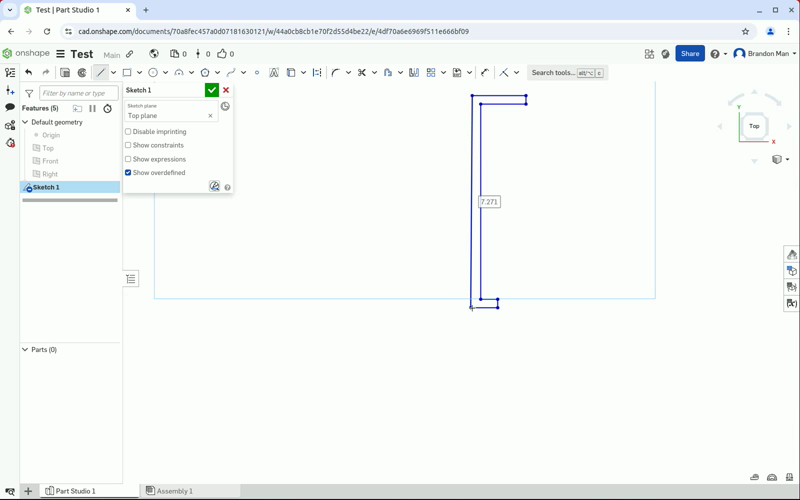
scroll(-6)
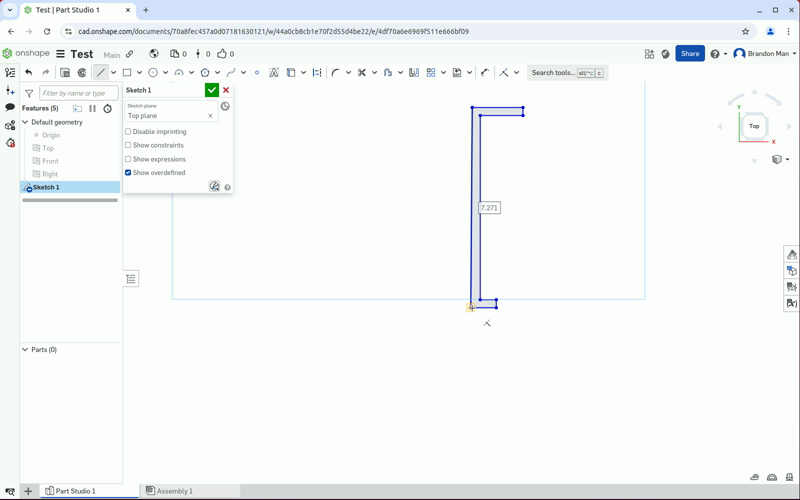
scroll(-6)
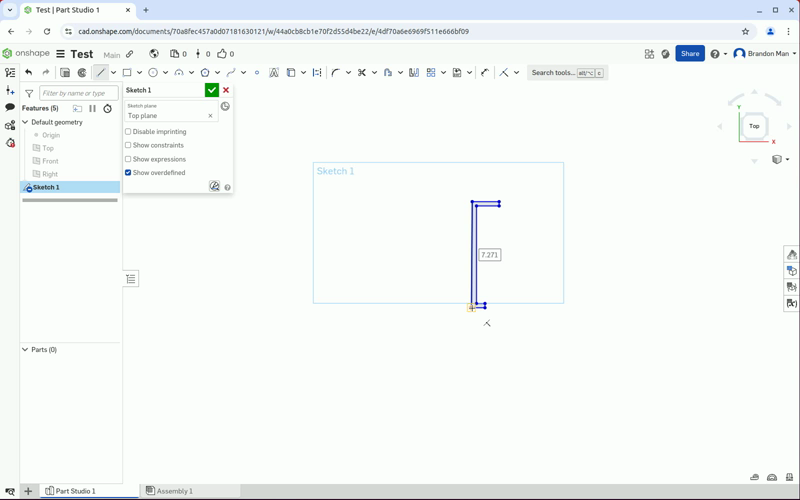
scroll(-6)
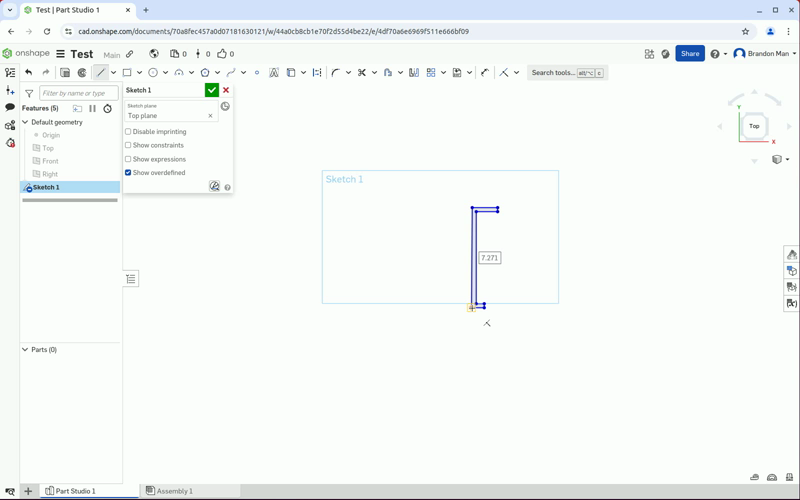
scroll(-6)
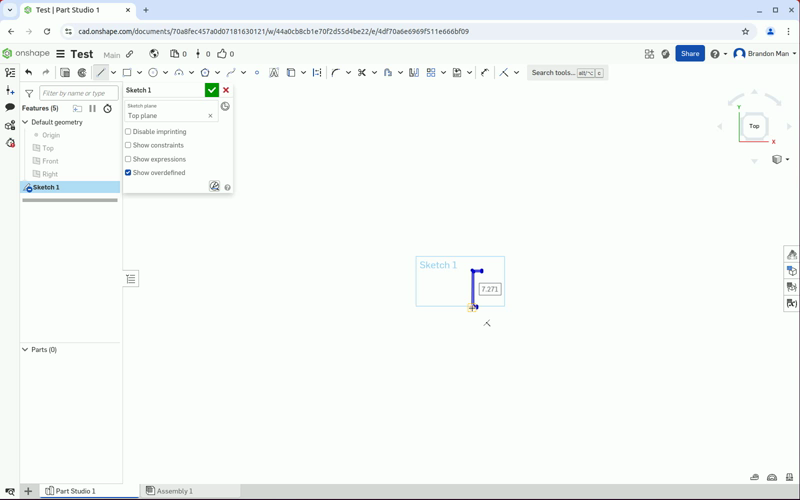
key(esc)
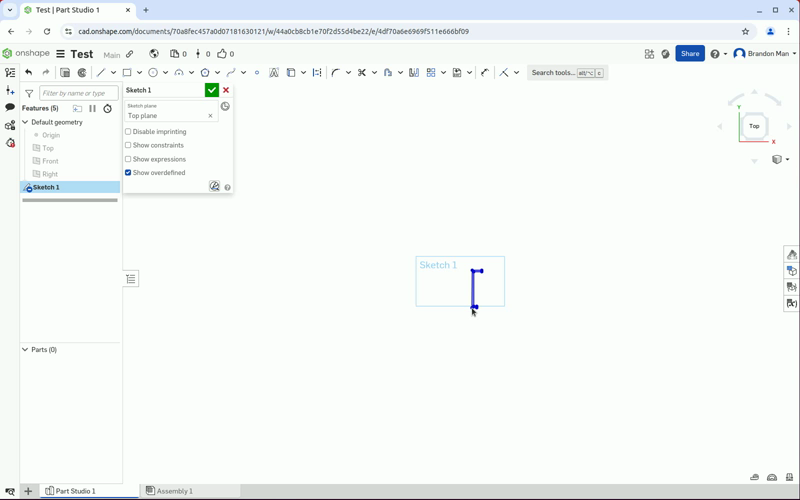
mouse_move(472, 277)
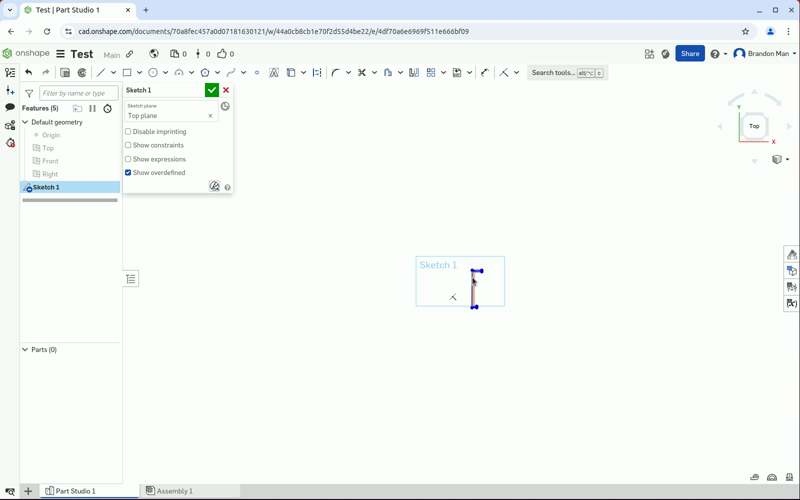
scroll(6)
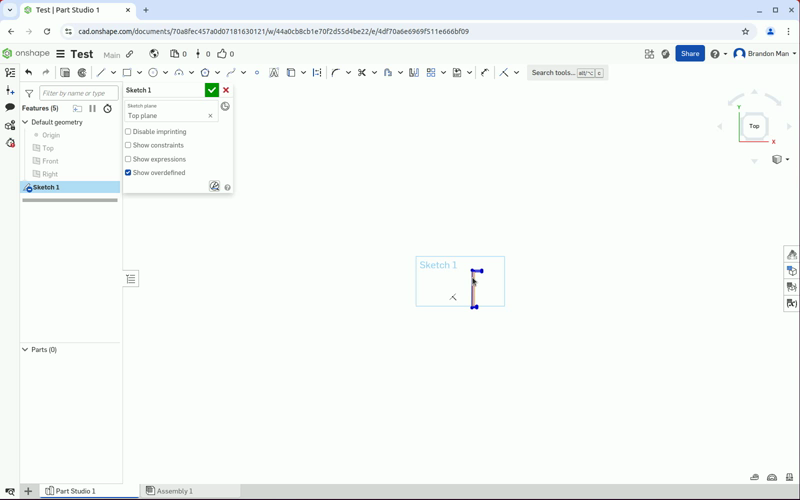
scroll(6)
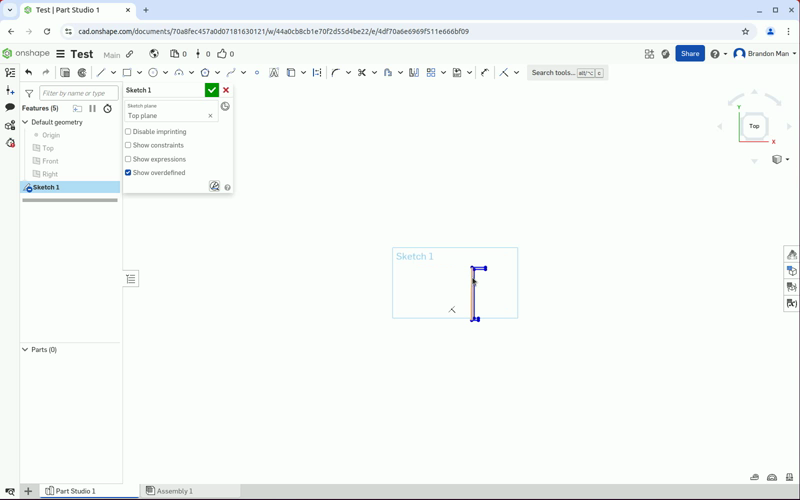
scroll(6)
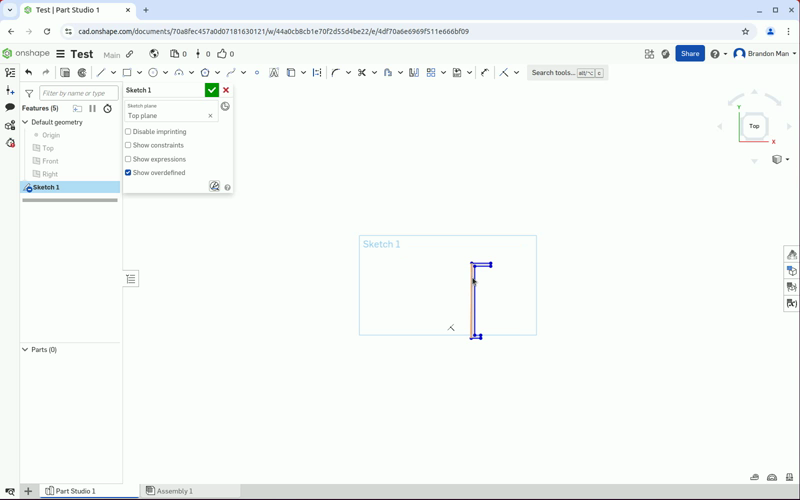
scroll(6)
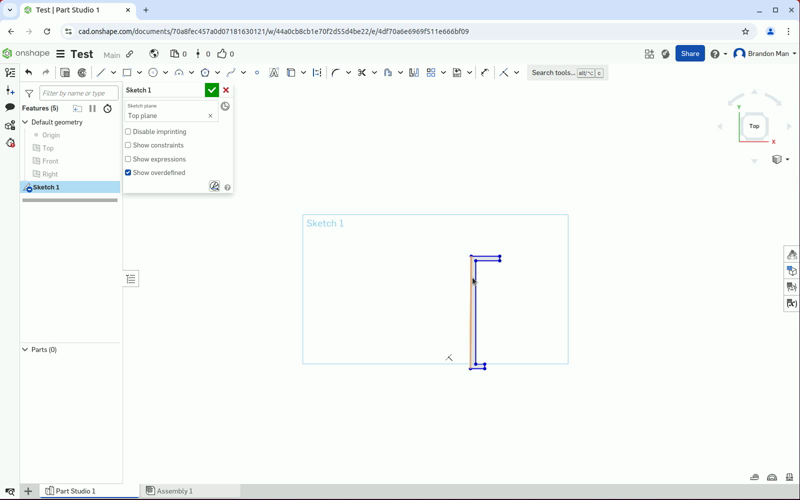
scroll(6)
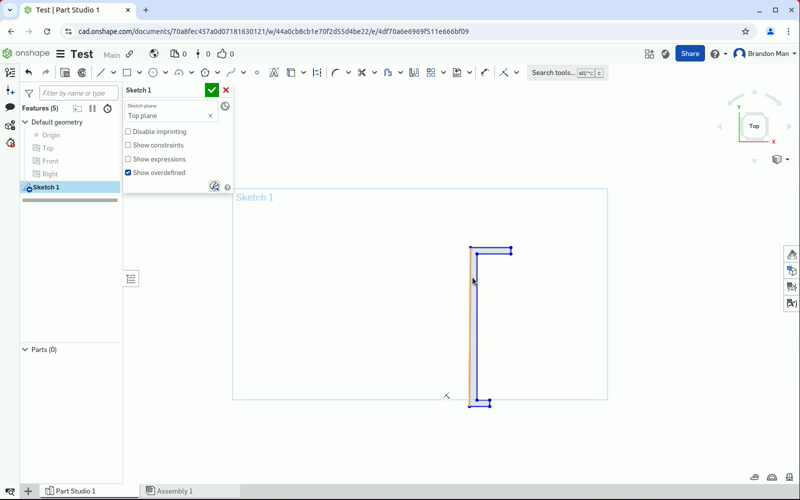
scroll(6)
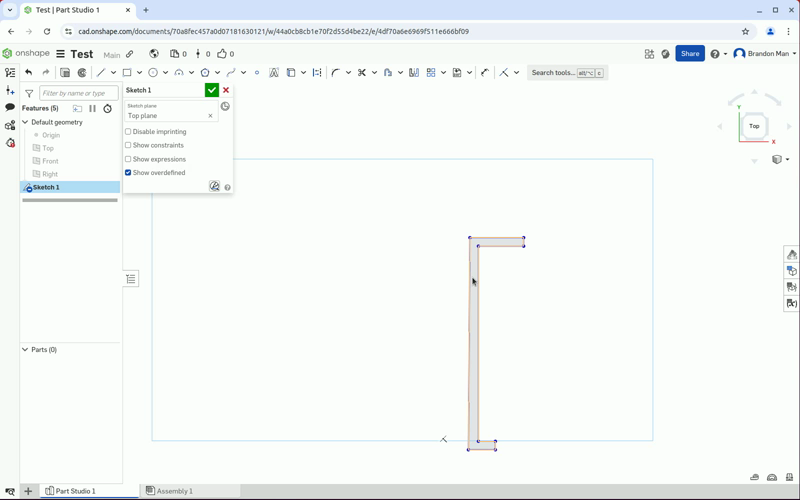
scroll(6)
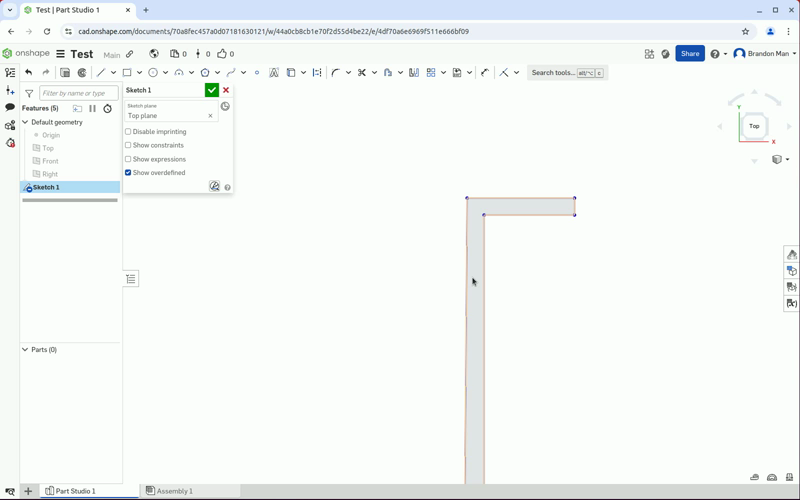
click(472, 277)
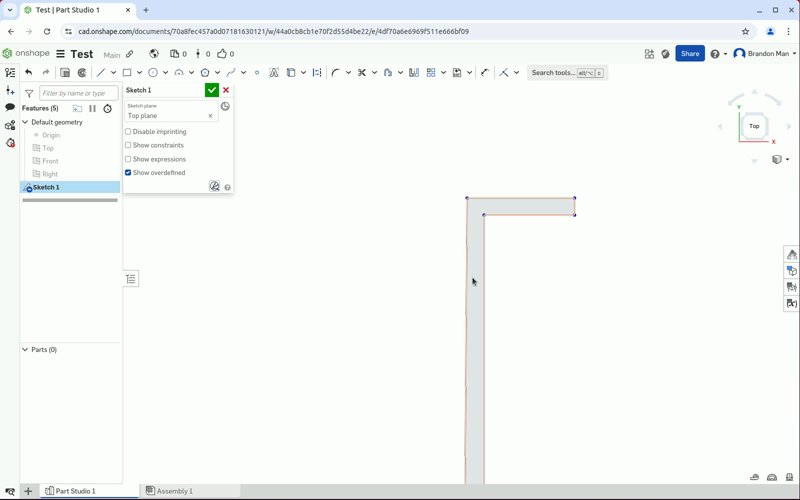
scroll(-6)
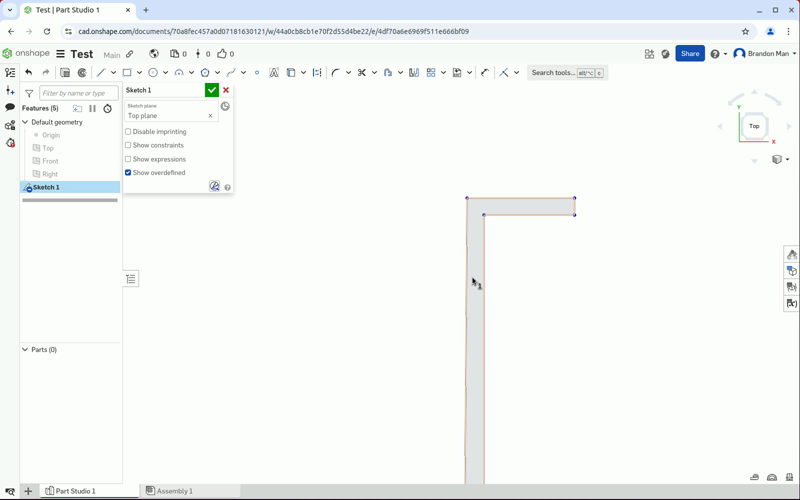
scroll(-6)
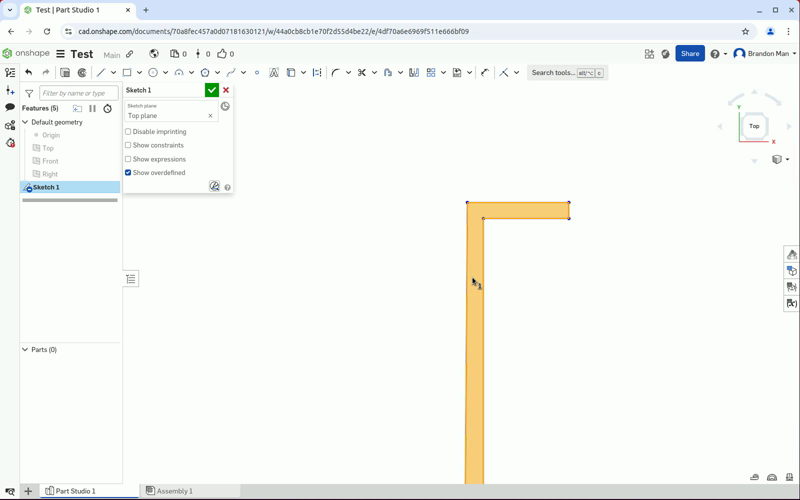
scroll(-6)
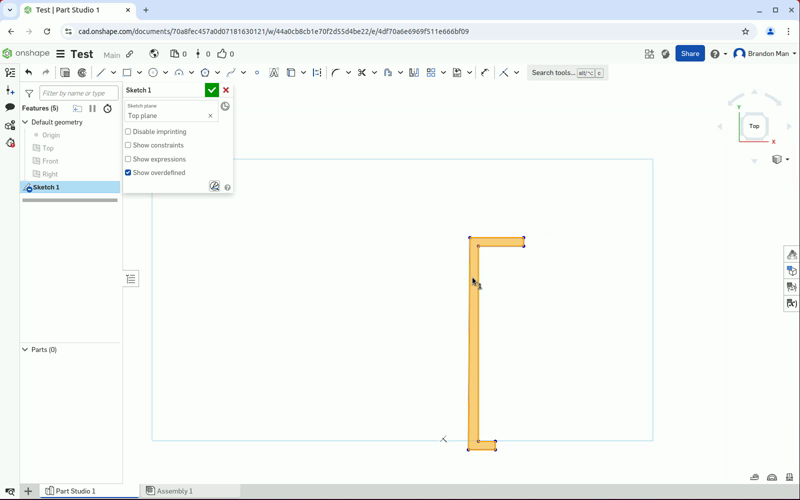
scroll(-6)
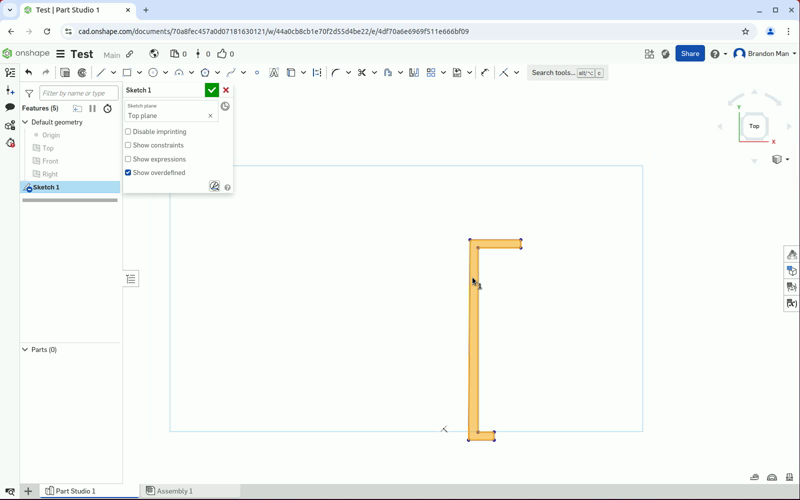
scroll(-6)
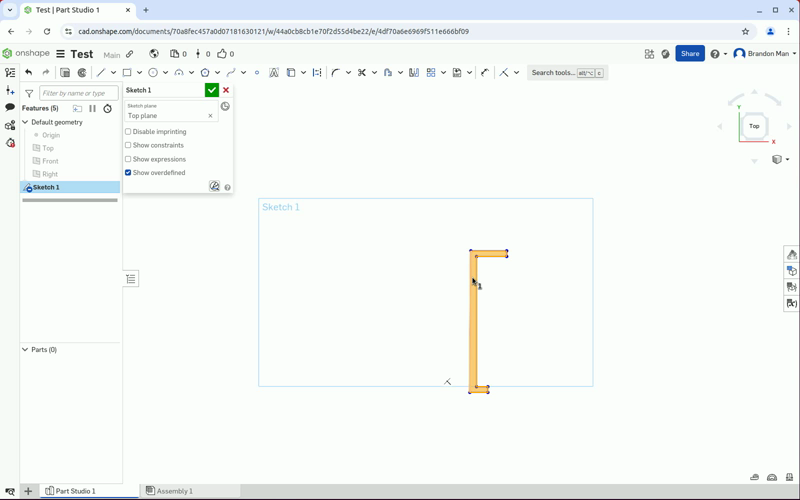
scroll(-6)
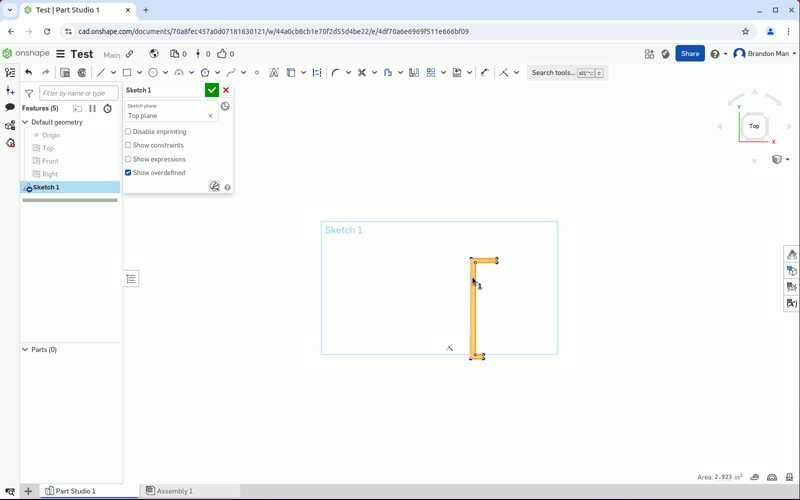
scroll(-6)
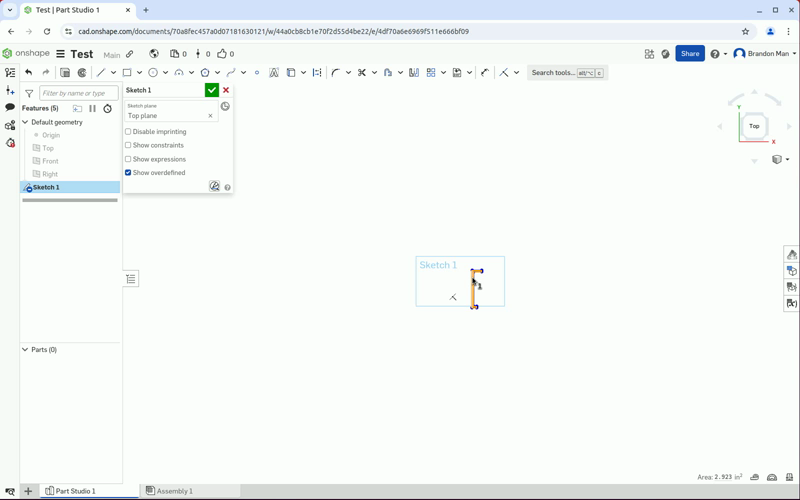
mouse_move(73, 352)
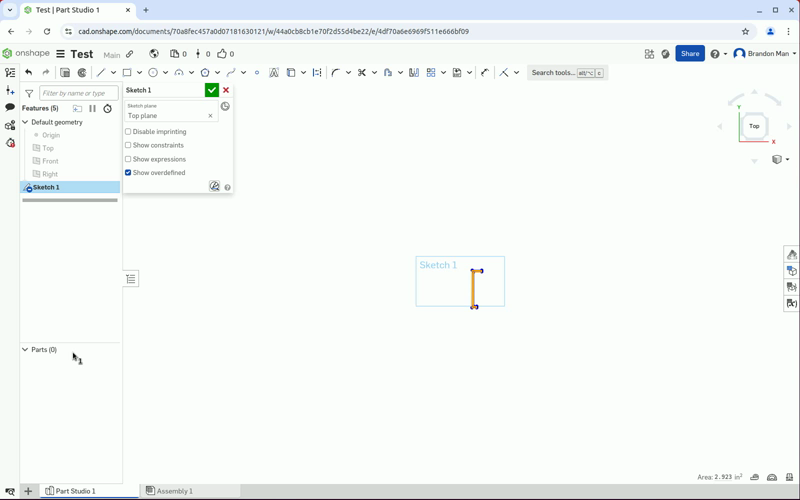
key(shift+y)
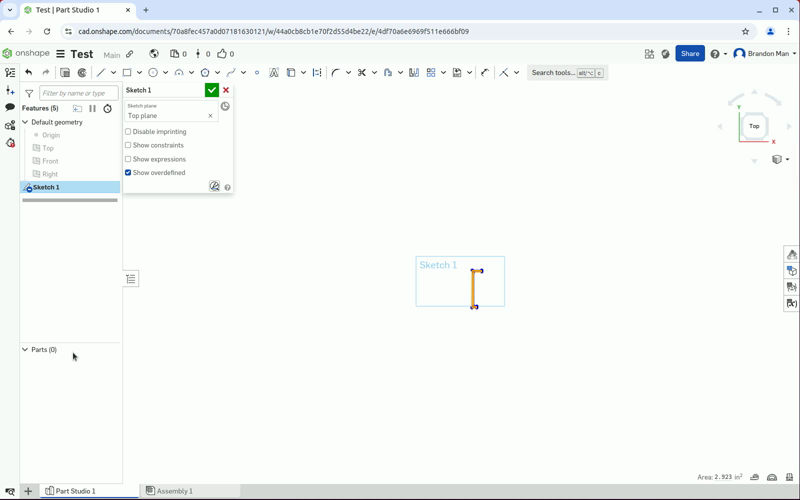
key(shift+e)
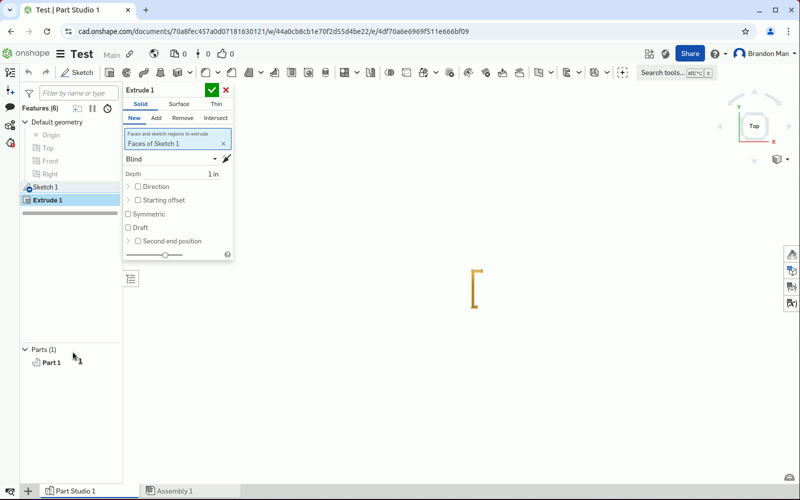
mouse_move(143, 106)
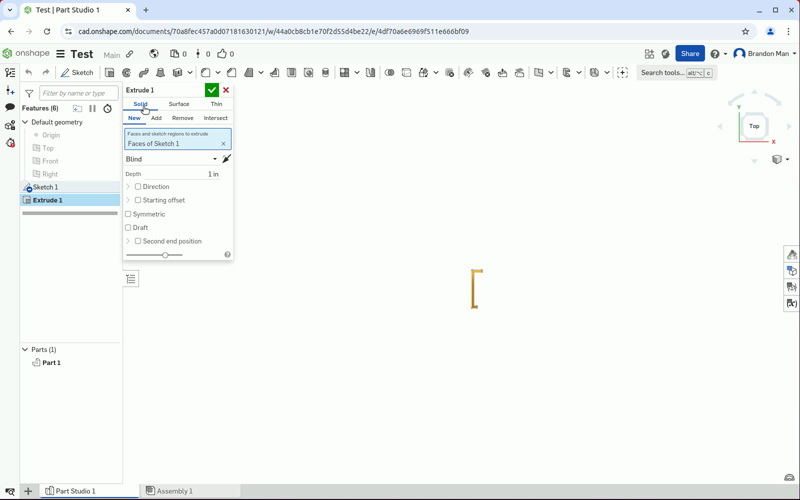
click(143, 106)
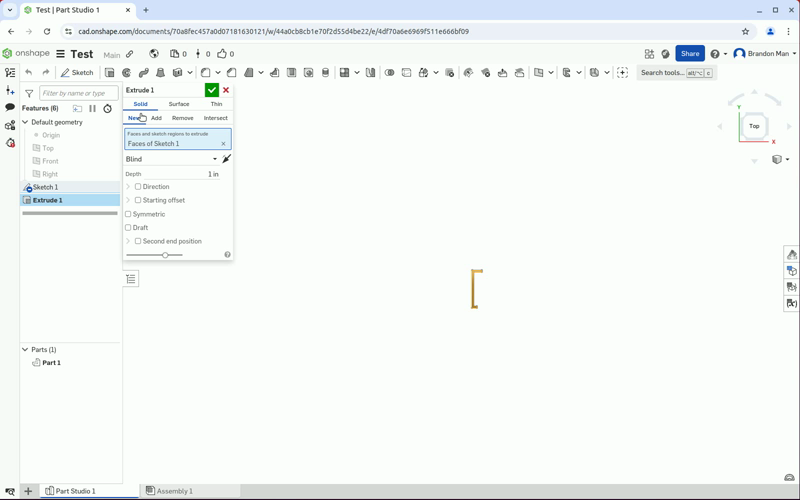
mouse_move(137, 120)
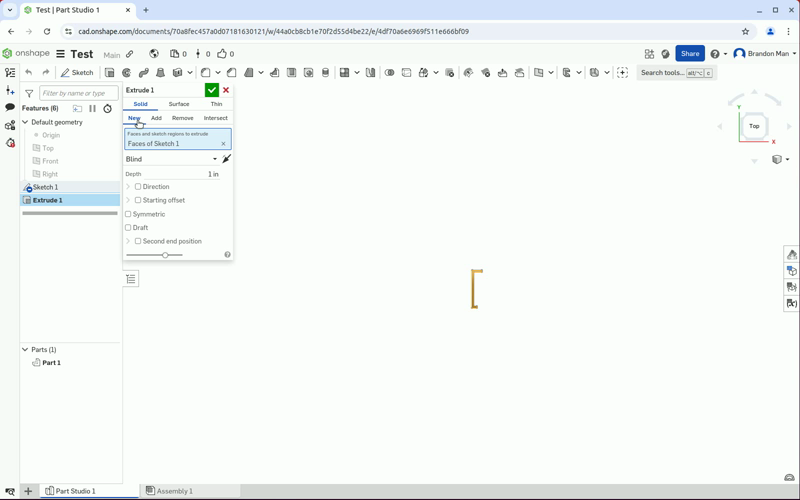
click(137, 120)
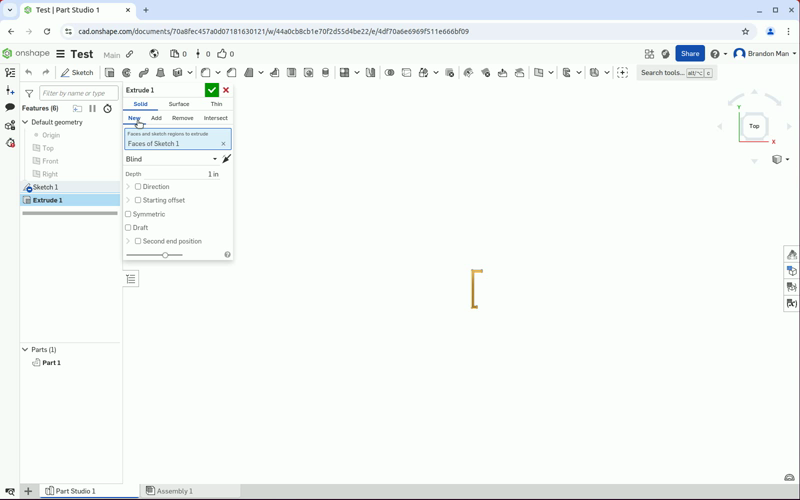
key(tab, 4)
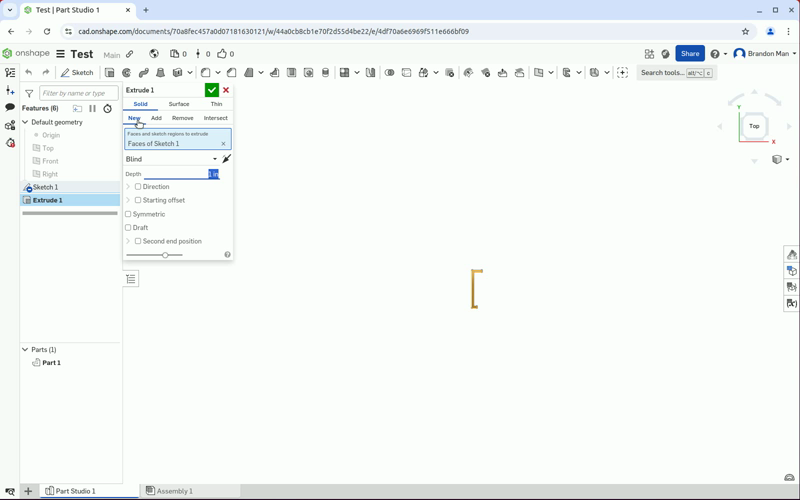
text(4.333)
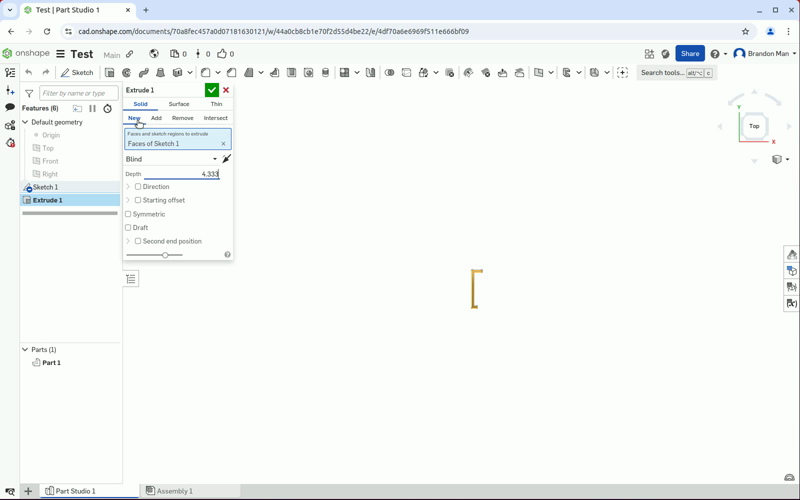
key(enter)
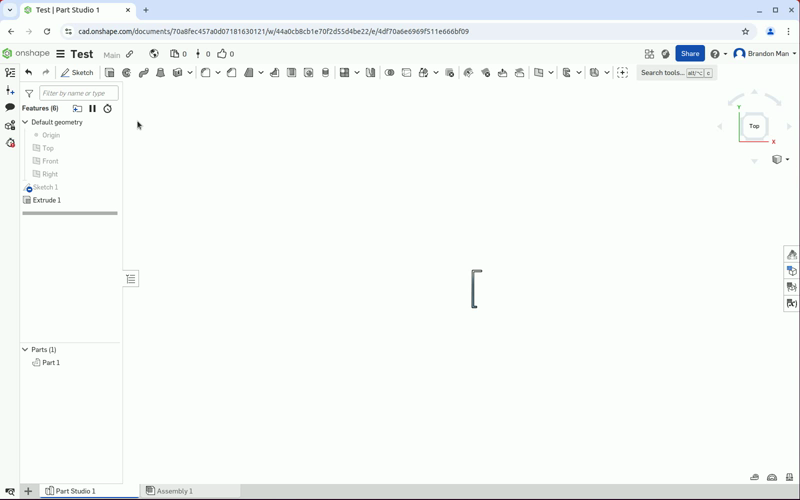
key(shift+h)
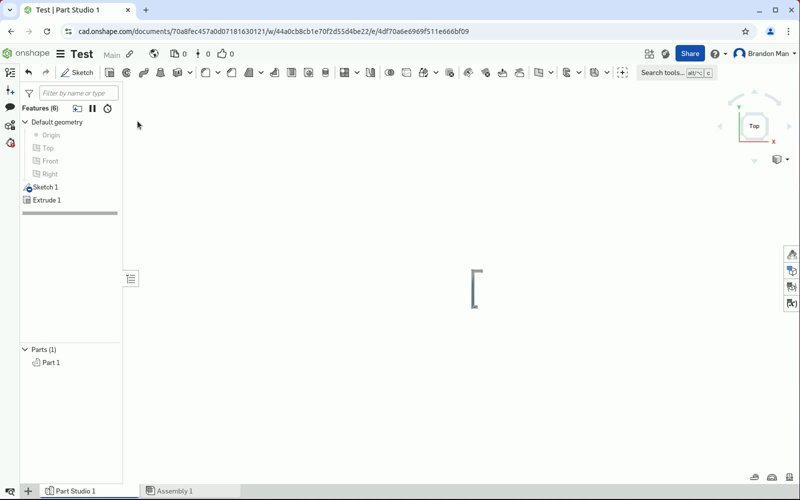
key(shift+h)
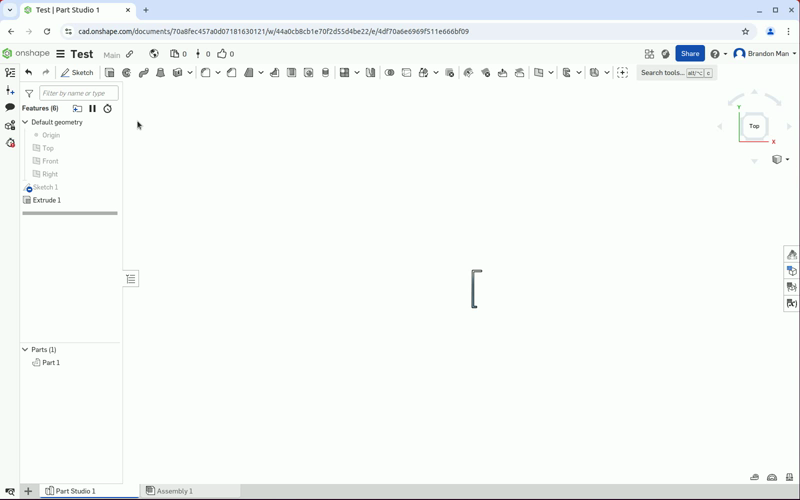
mouse_move(73, 189)
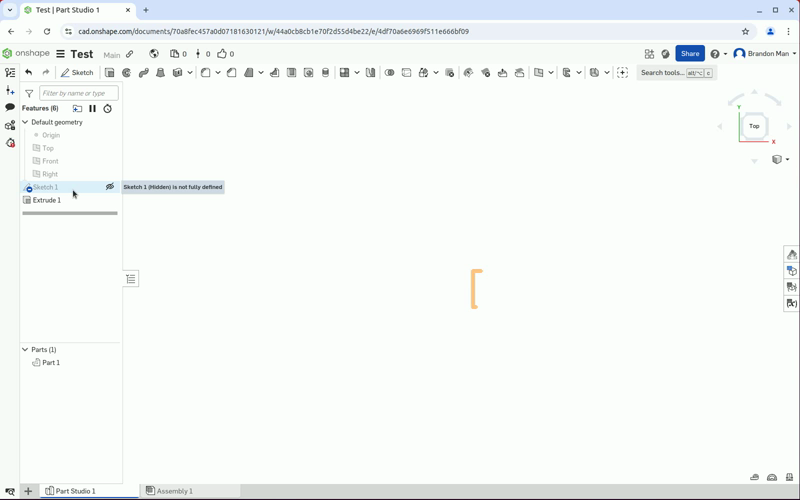
click(73, 189)
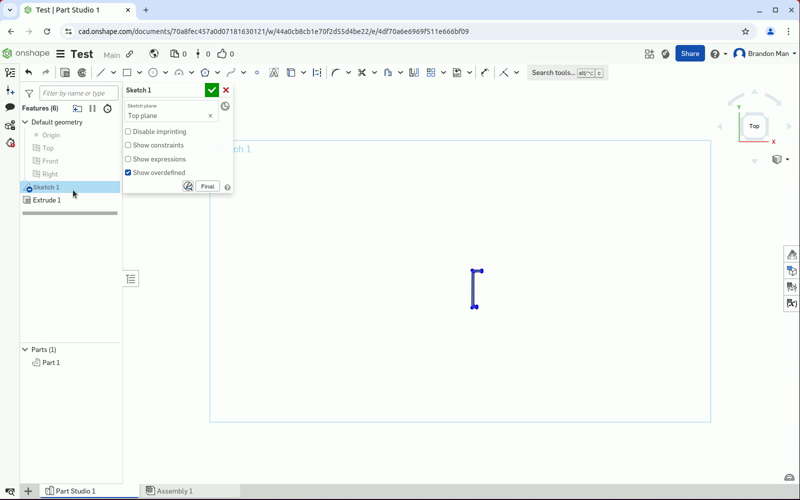
mouse_move(229, 92)
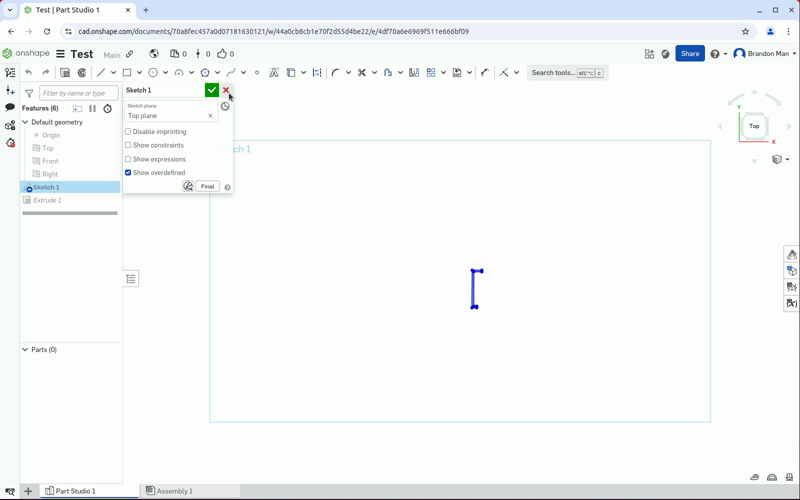
click(229, 92)
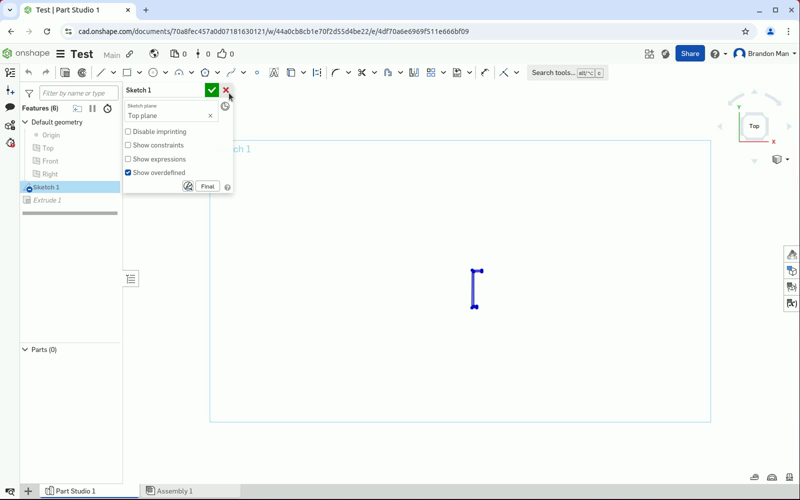
key(shift+s)
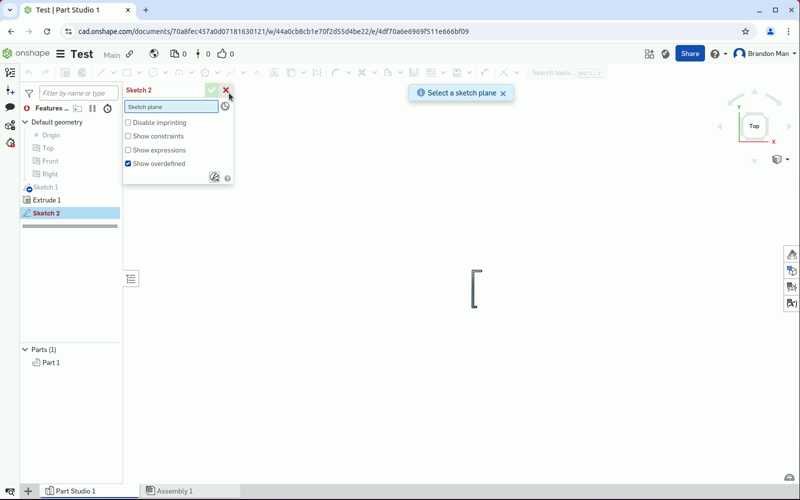
mouse_move(73, 150)
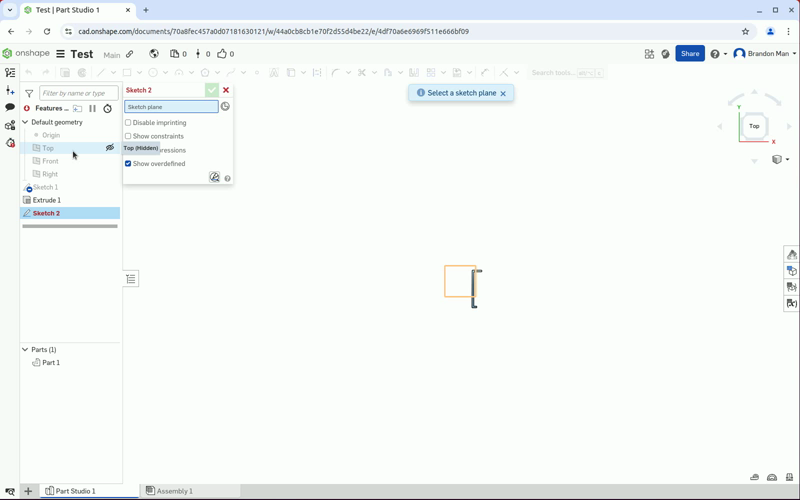
click(73, 150)
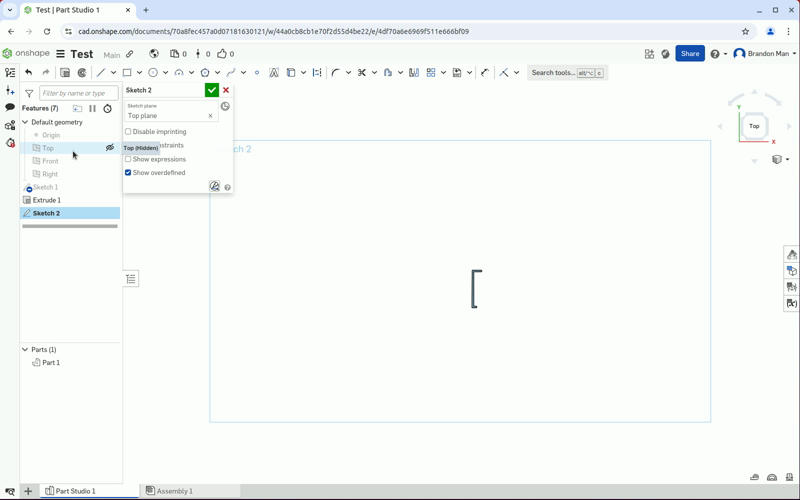
mouse_move(73, 352)
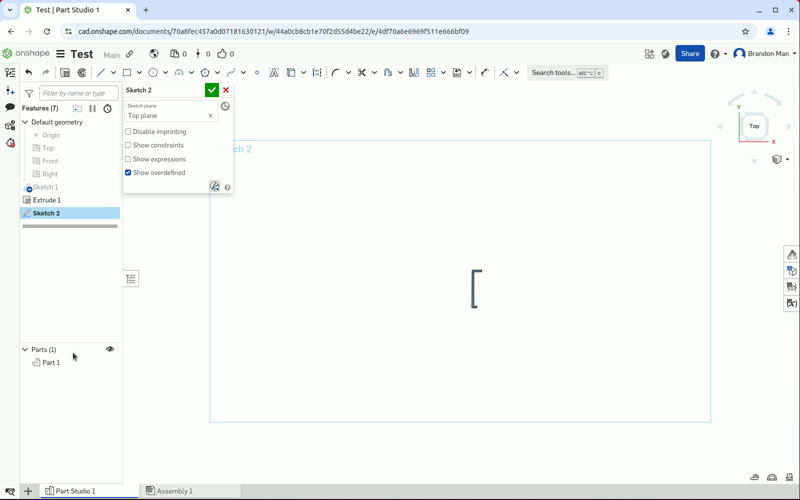
key(y)
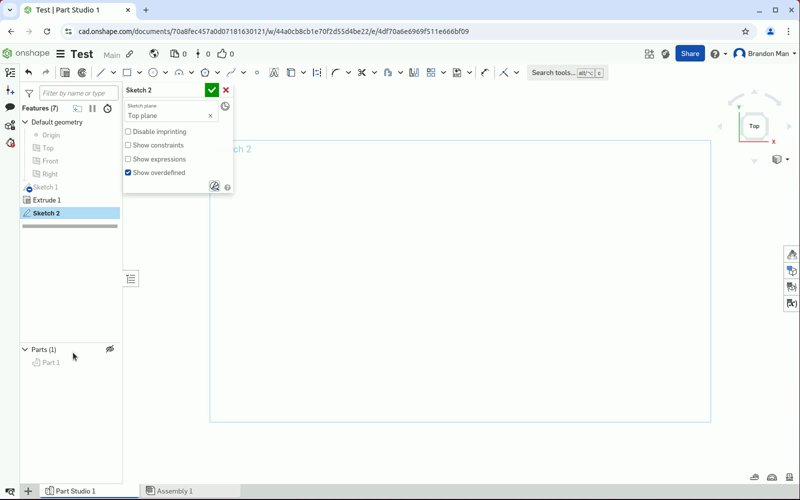
key(l)
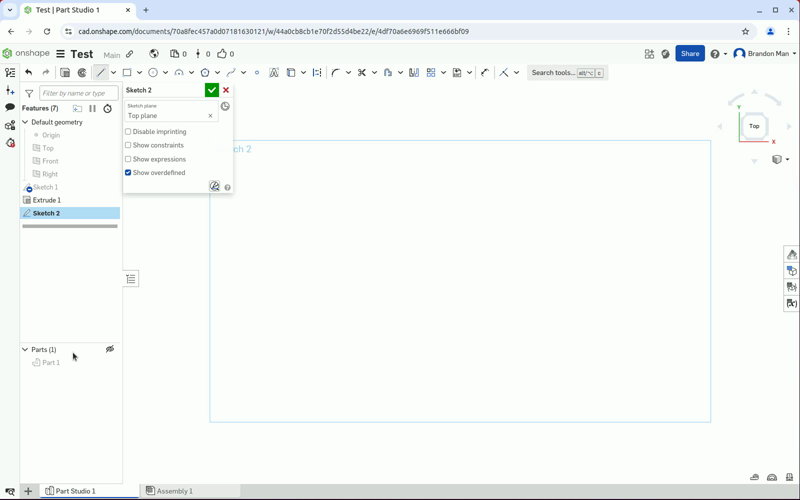
key_down(shift)
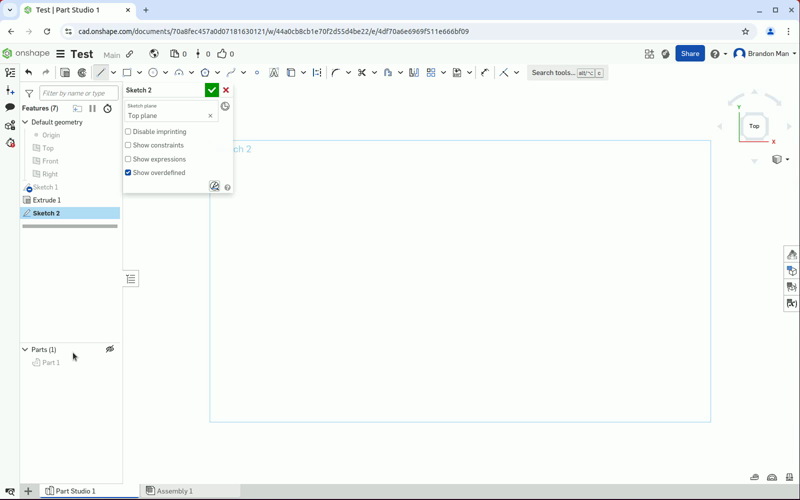
mouse_move(485, 307)
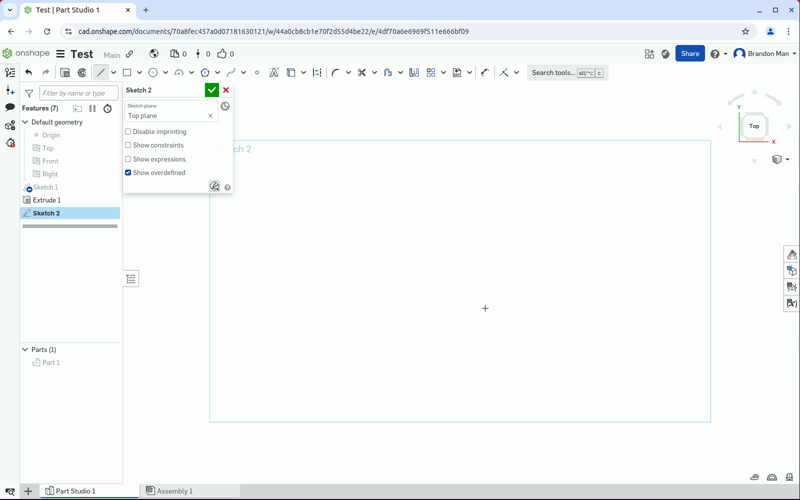
click(485, 307)
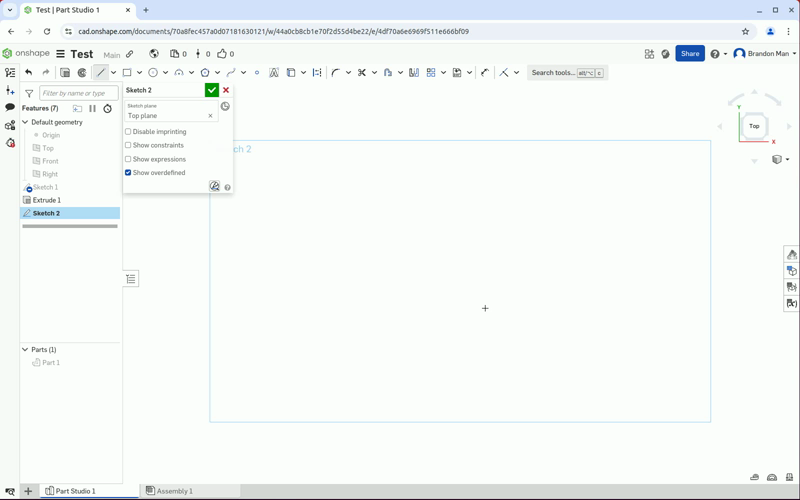
key_up(shift)
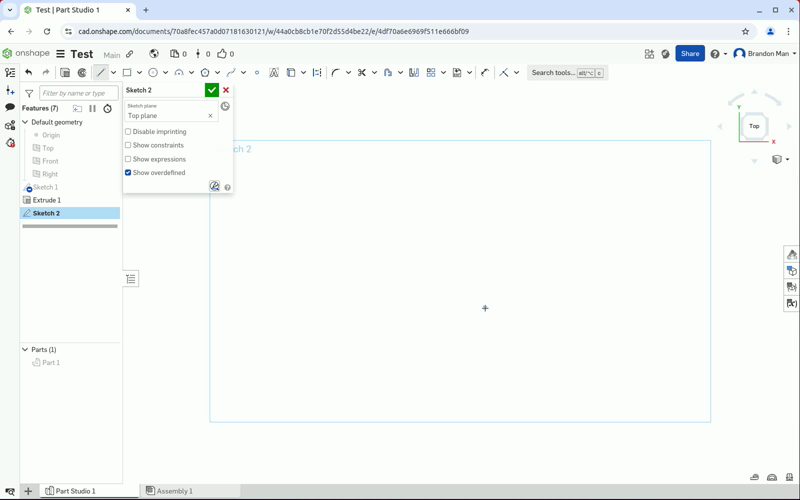
key_down(shift)
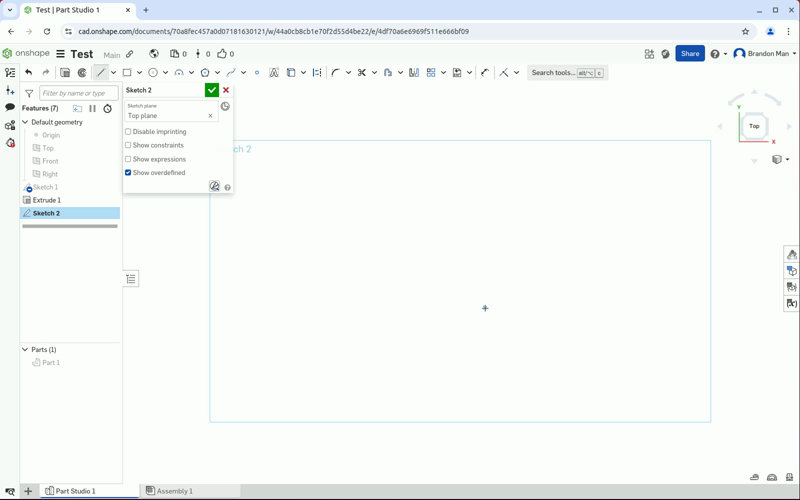
mouse_move(573, 307)
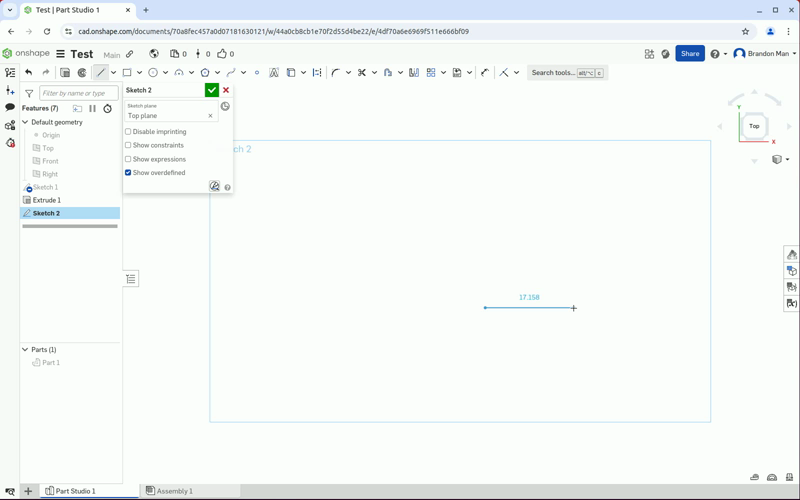
click(573, 307)
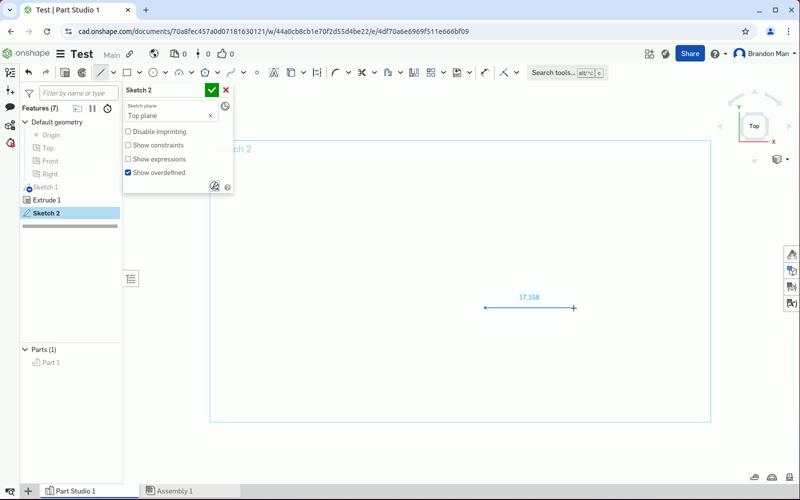
key_up(shift)
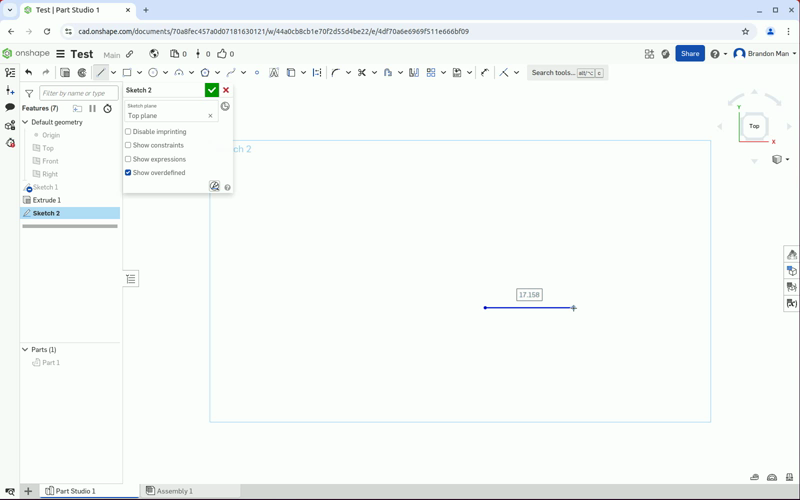
key_down(shift)
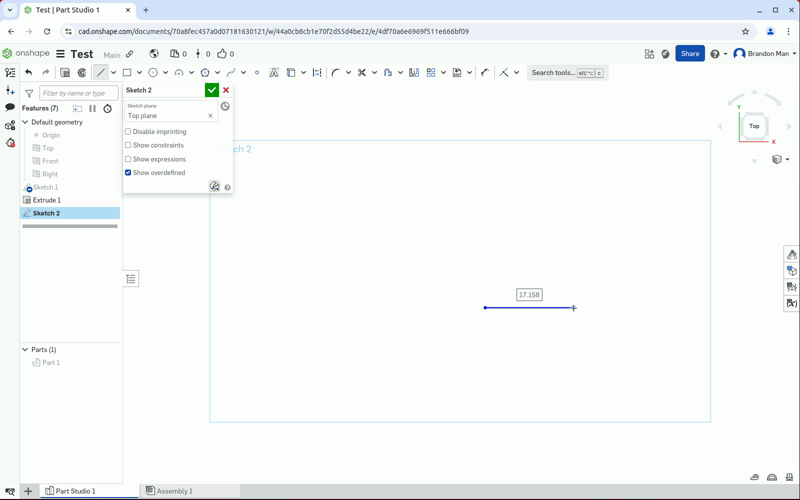
mouse_move(589, 307)
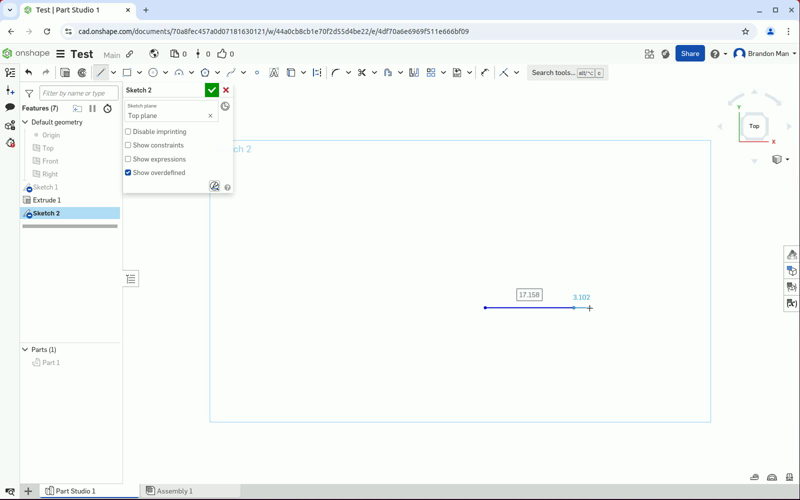
mouse_move(573, 293)
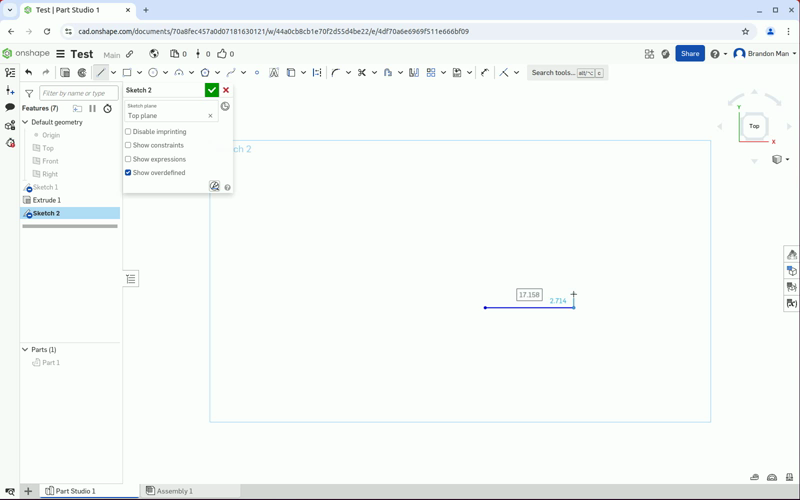
click(573, 293)
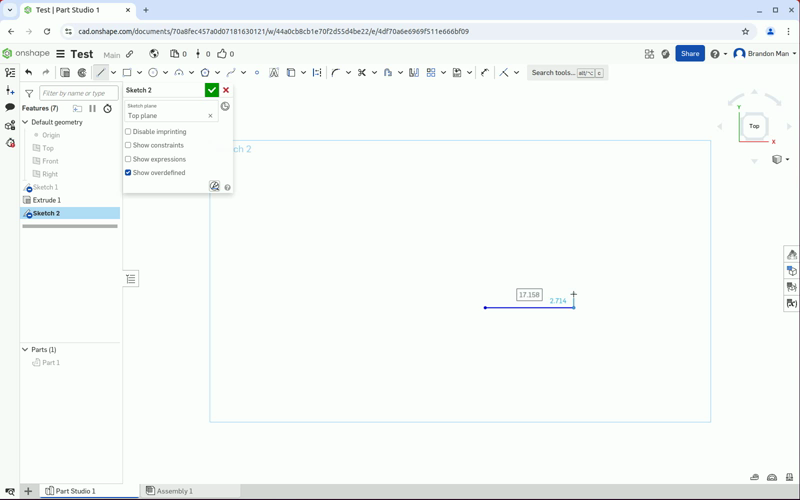
key_up(shift)
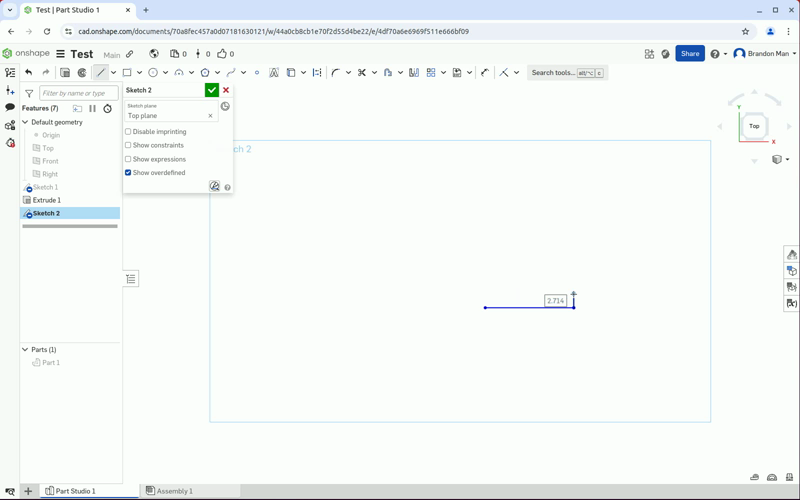
key_down(shift)
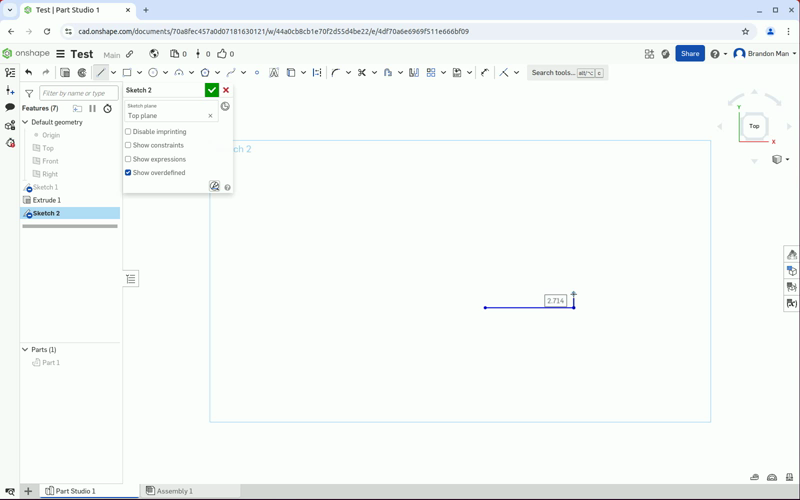
mouse_move(589, 293)
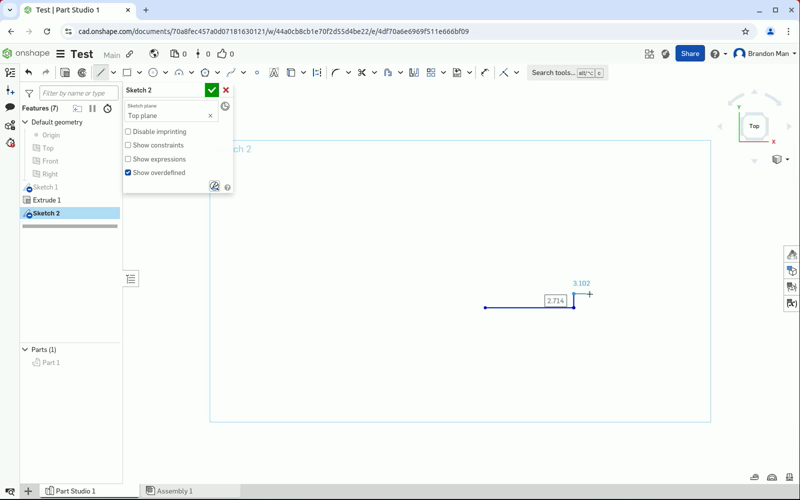
mouse_move(572, 293)
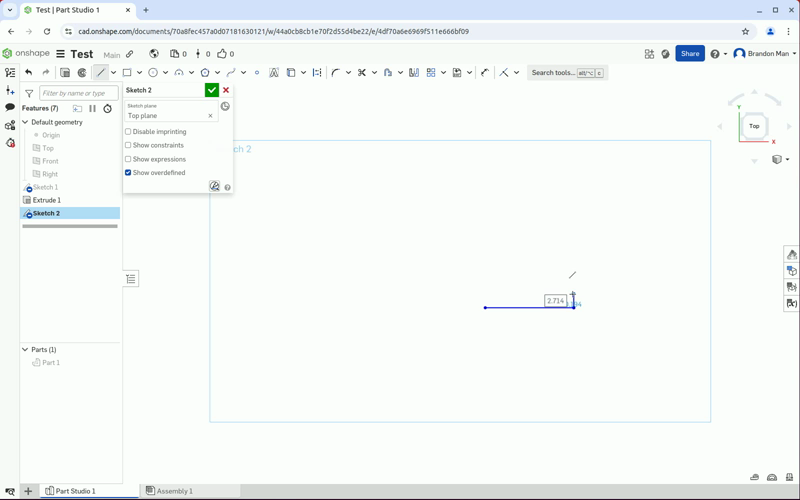
scroll(6)
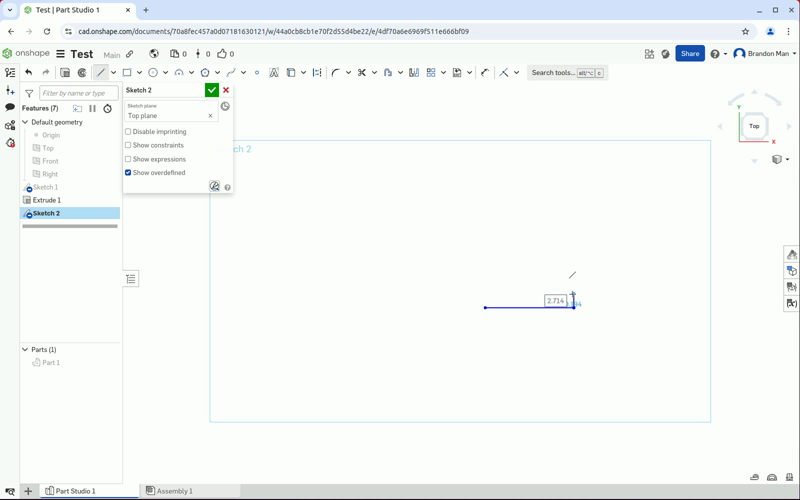
scroll(6)
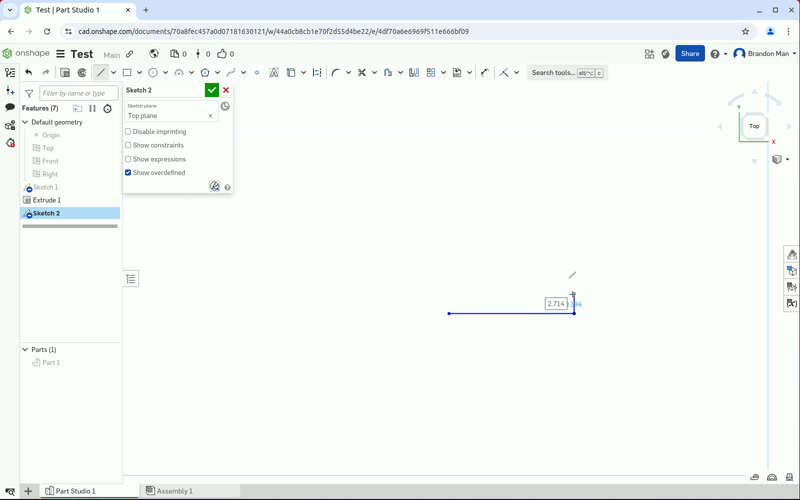
scroll(6)
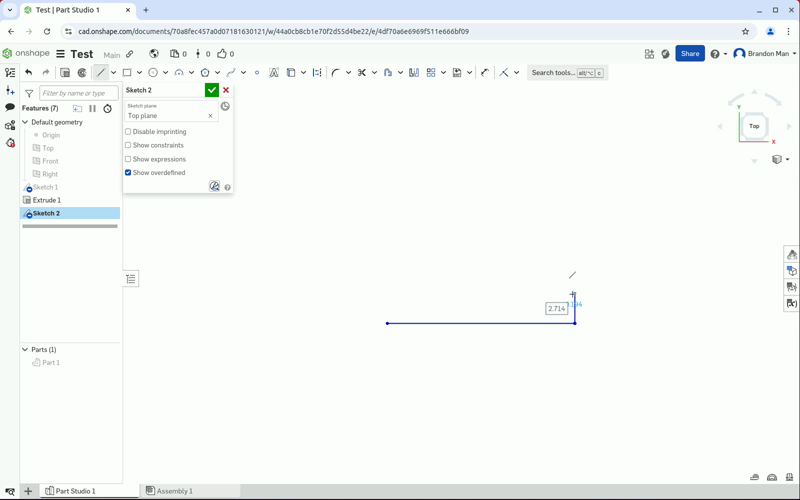
scroll(6)
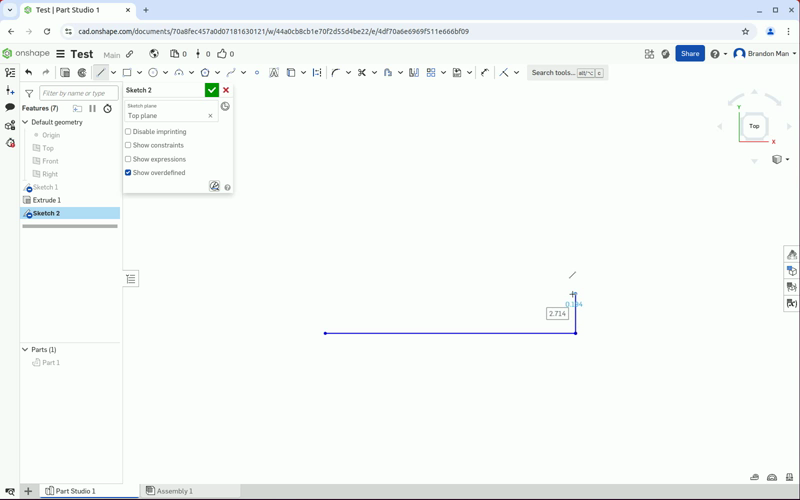
scroll(6)
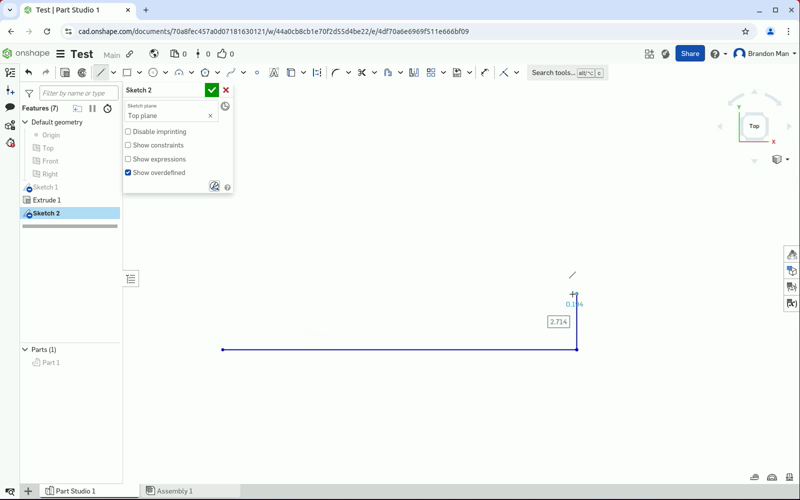
scroll(6)
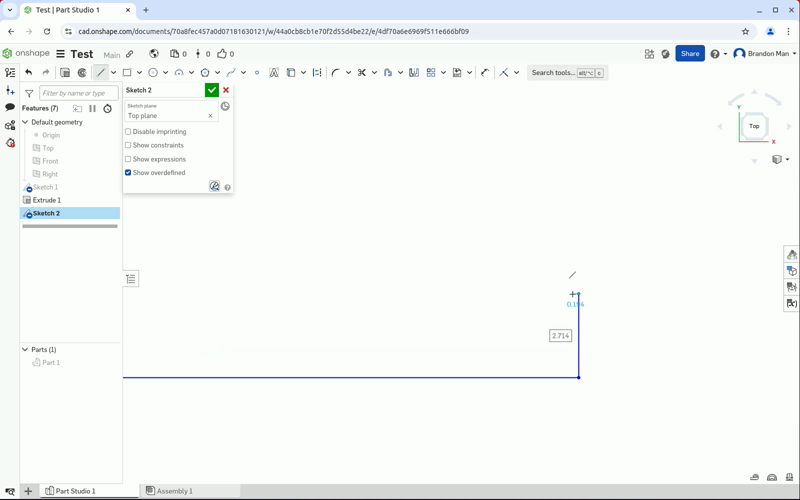
scroll(6)
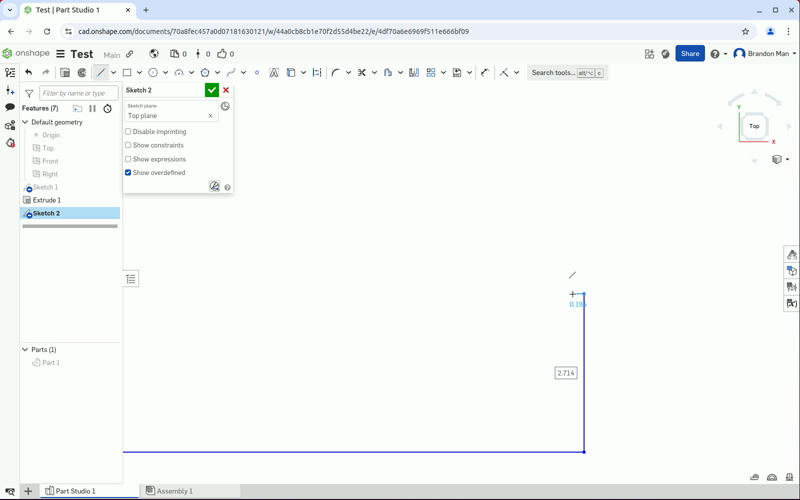
click(572, 293)
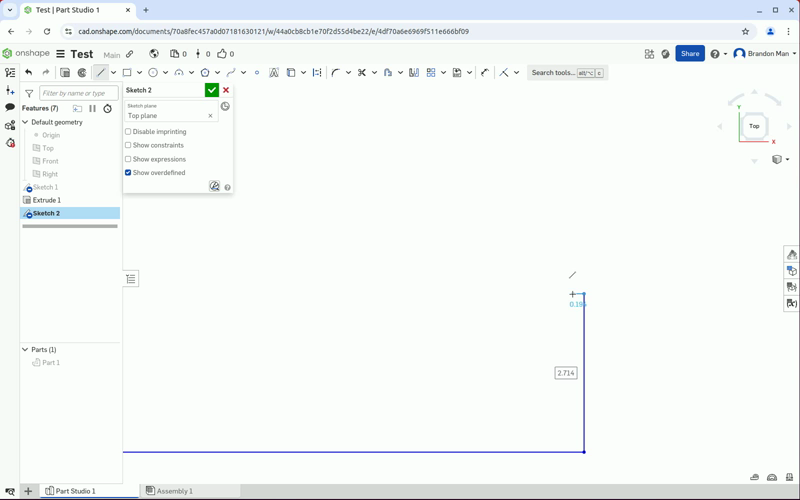
scroll(-6)
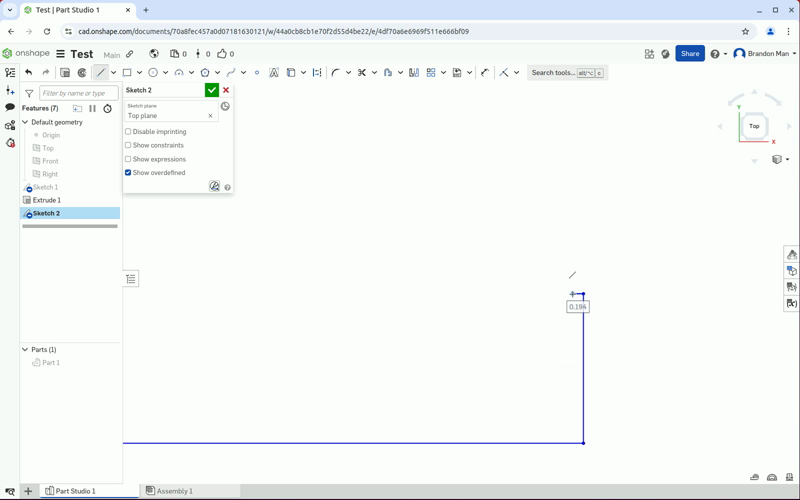
scroll(-6)
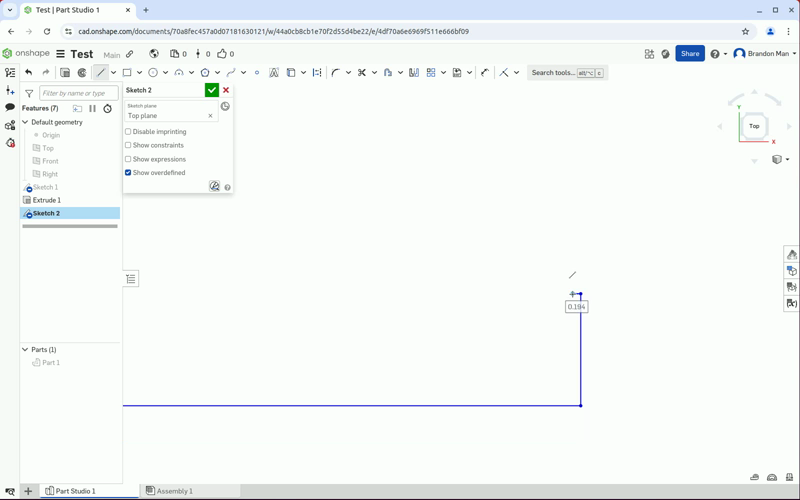
scroll(-6)
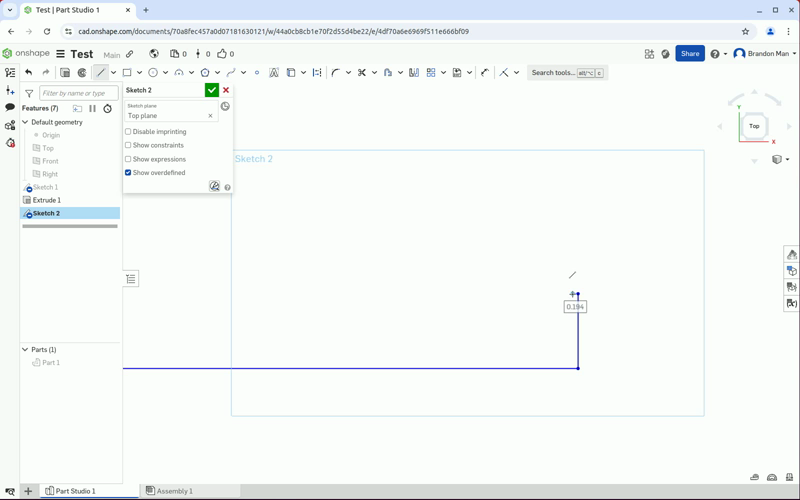
scroll(-6)
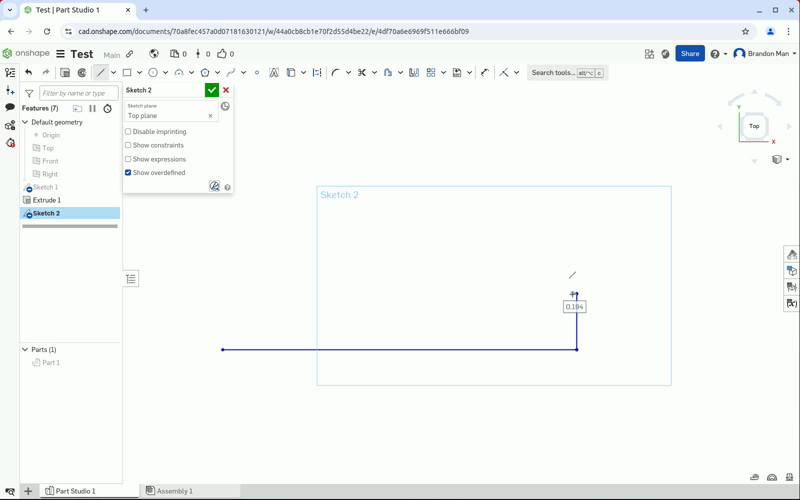
scroll(-6)
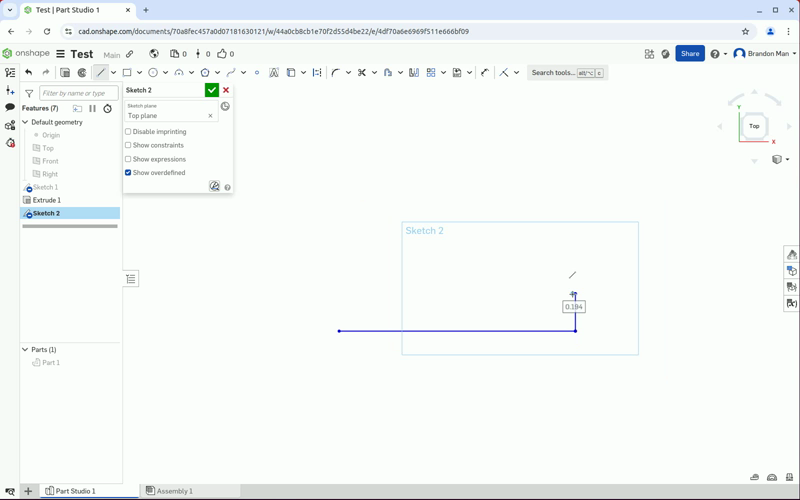
scroll(-6)
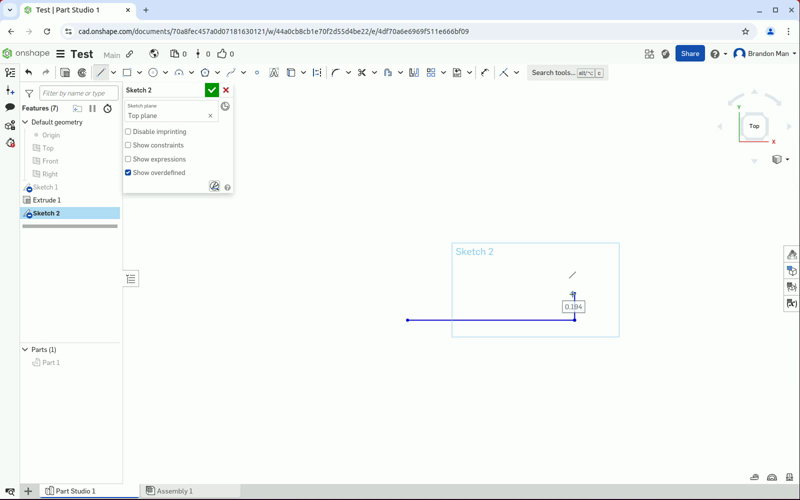
scroll(-6)
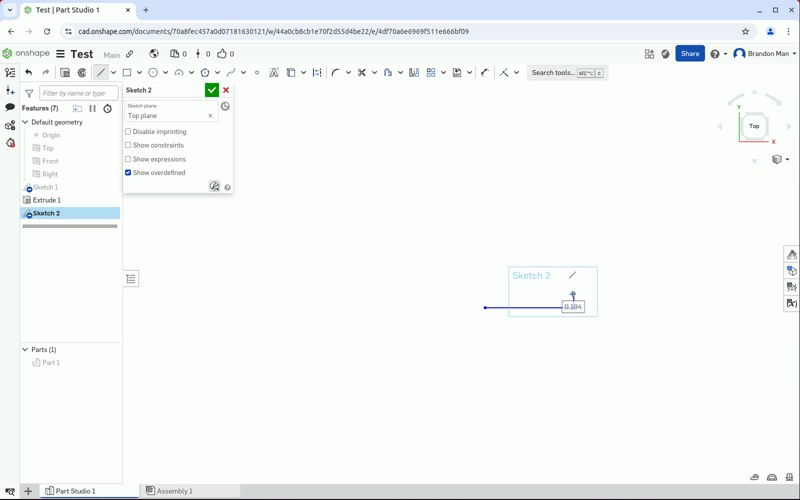
key_up(shift)
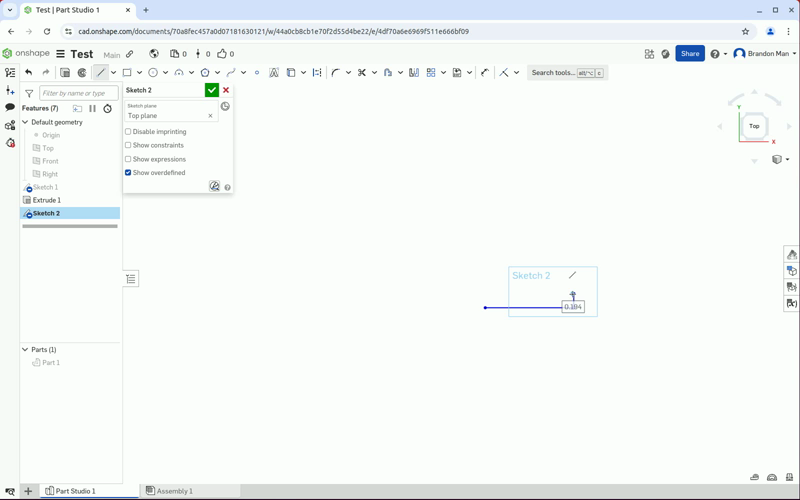
key_down(shift)
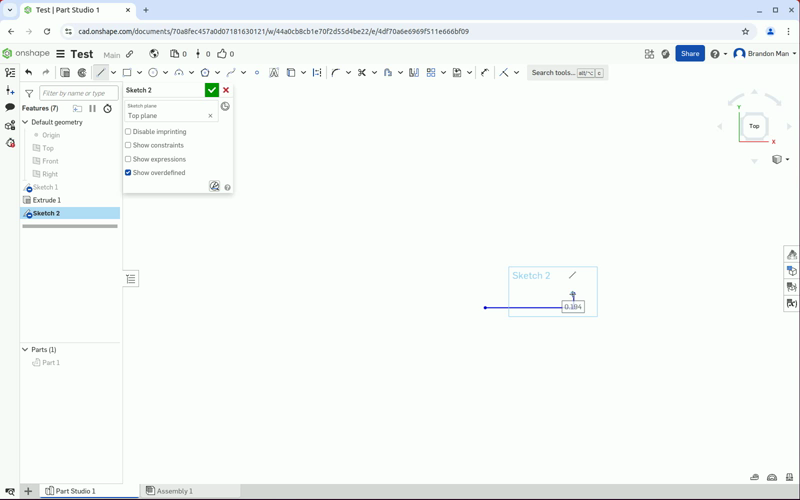
mouse_move(589, 293)
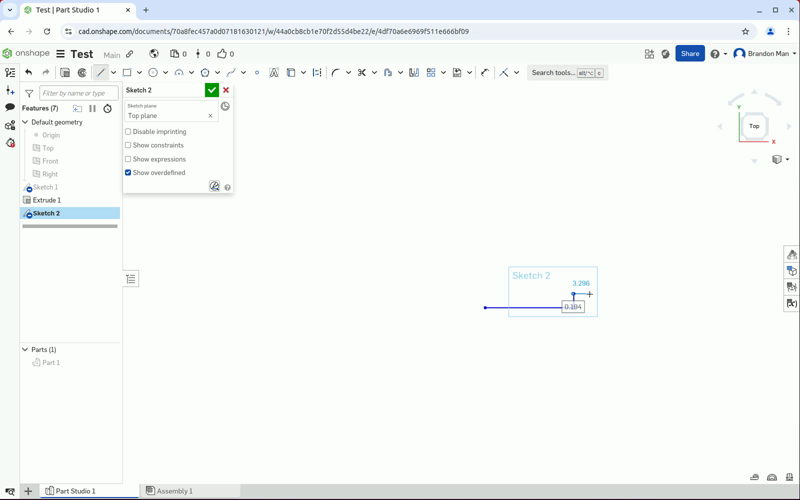
mouse_move(572, 306)
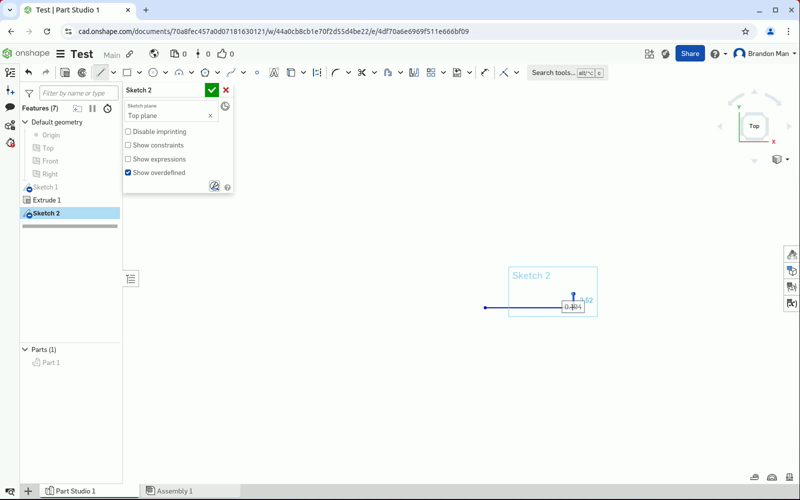
scroll(6)
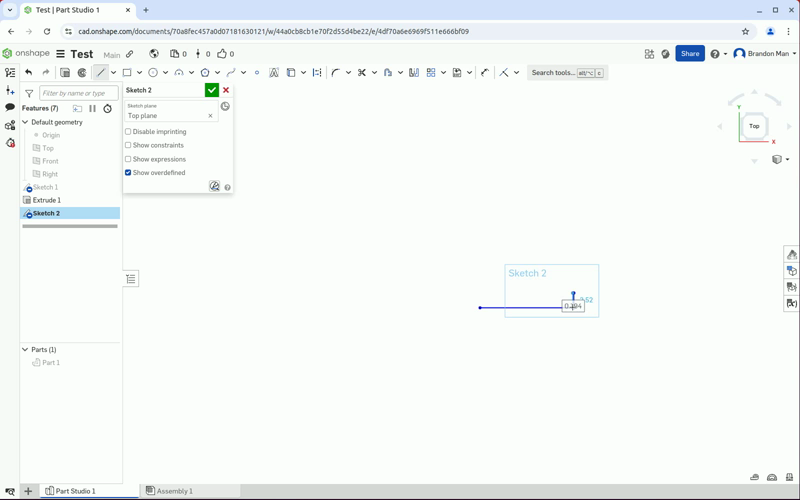
scroll(6)
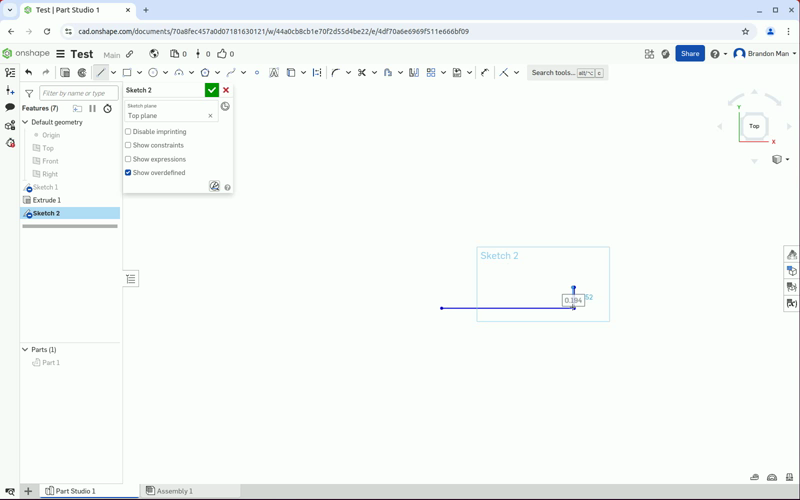
scroll(6)
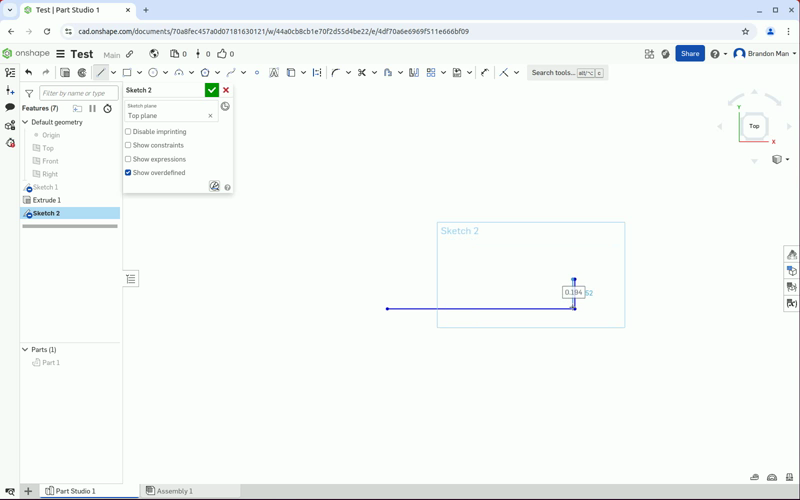
scroll(6)
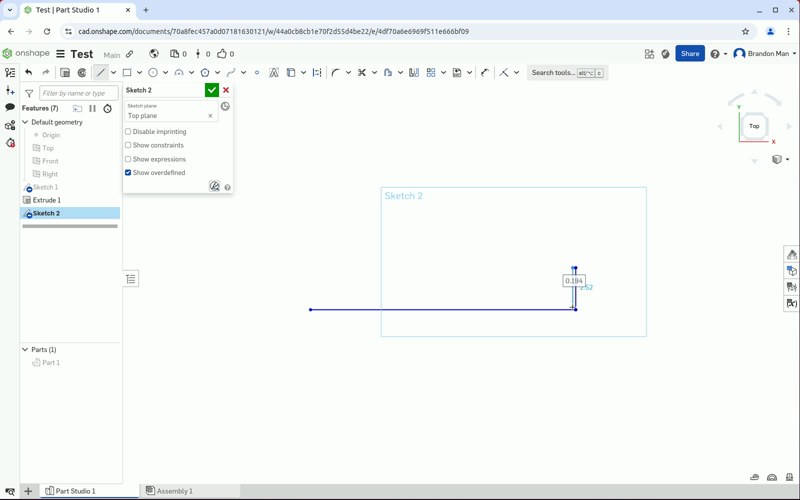
scroll(6)
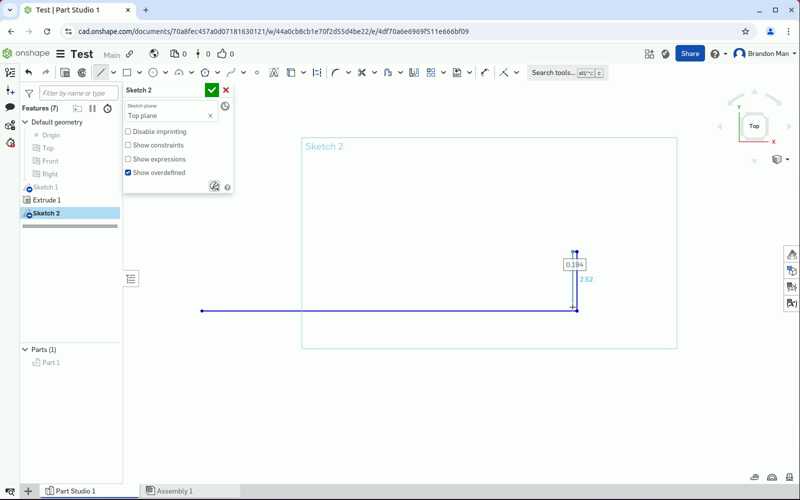
scroll(6)
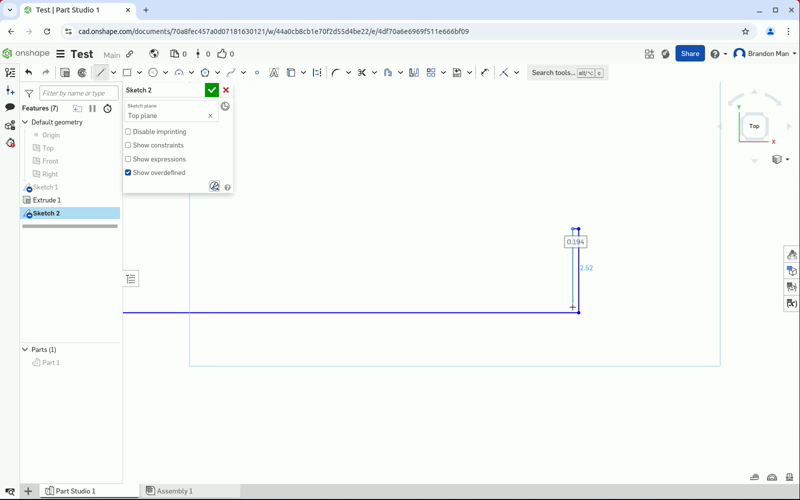
scroll(6)
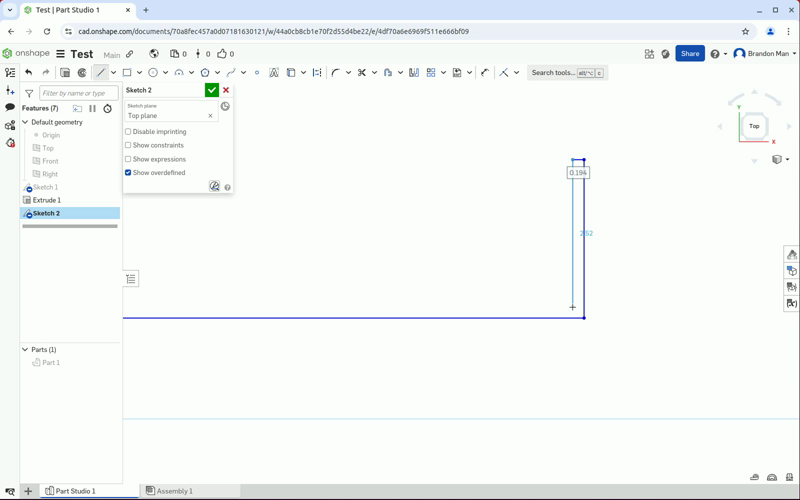
click(572, 306)
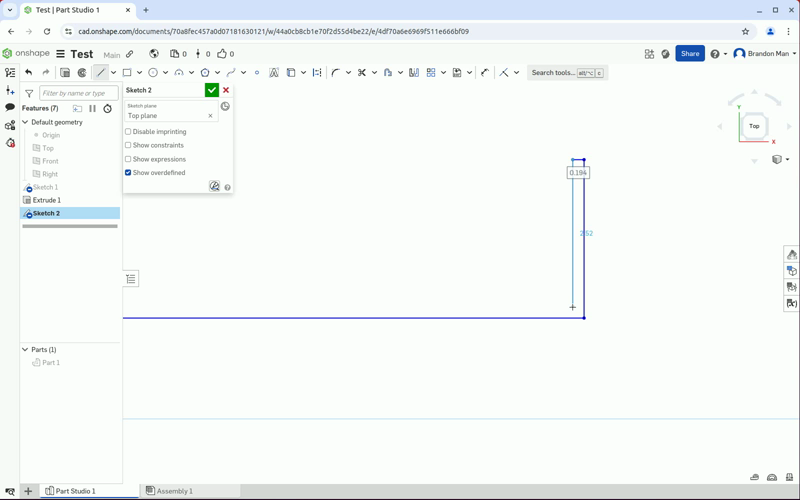
scroll(-6)
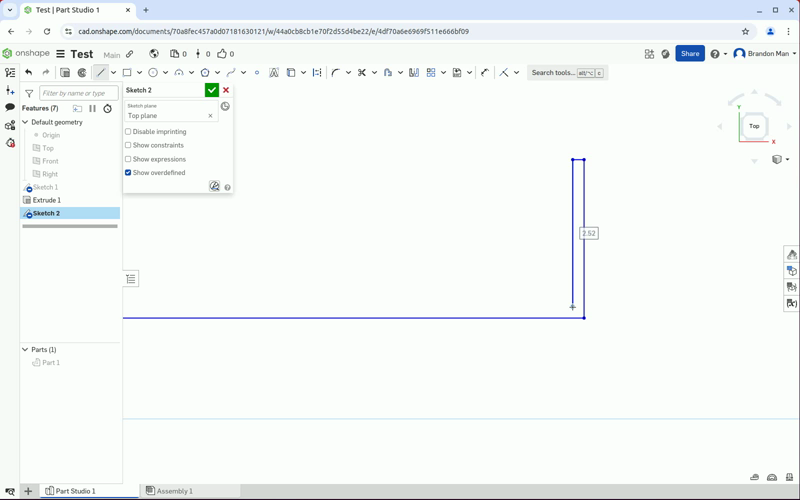
scroll(-6)
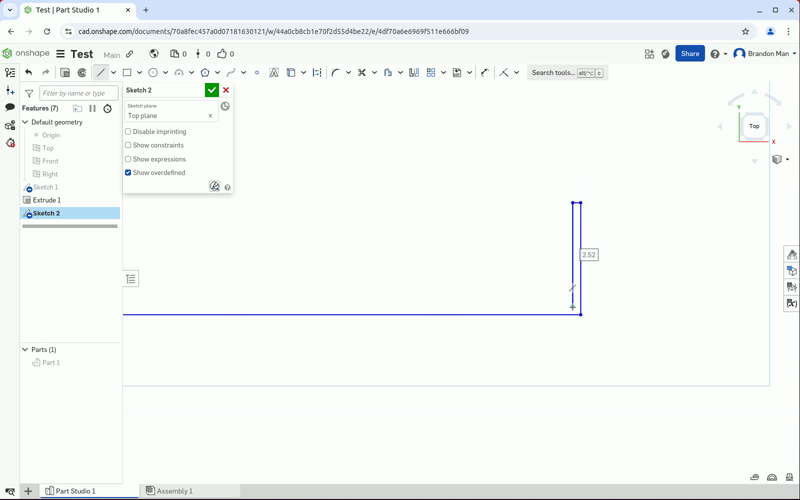
scroll(-6)
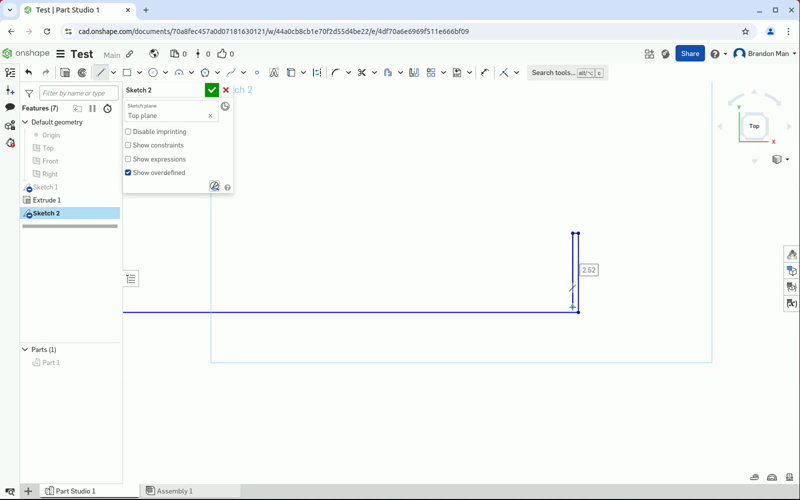
scroll(-6)
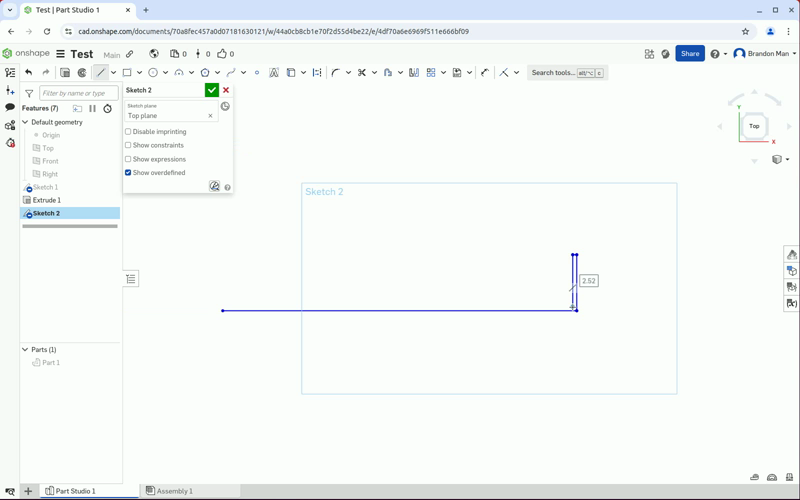
scroll(-6)
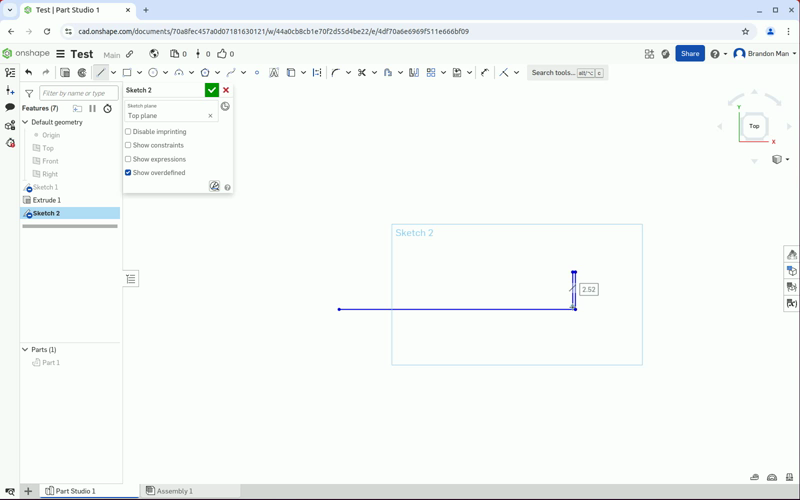
scroll(-6)
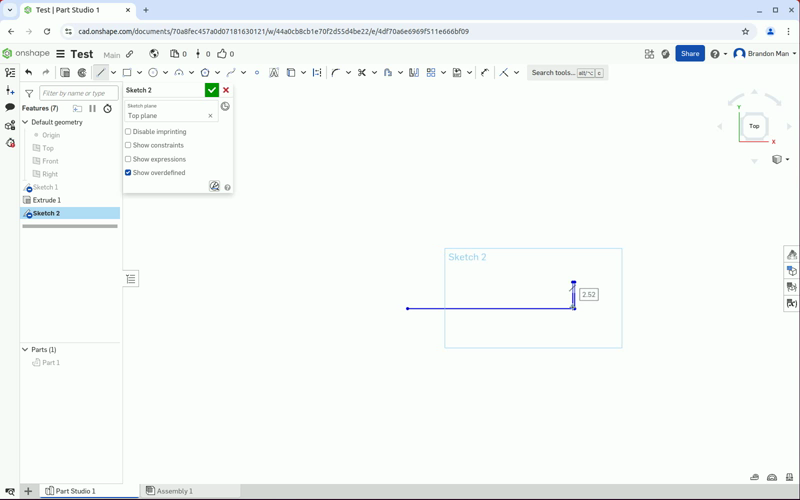
scroll(-6)
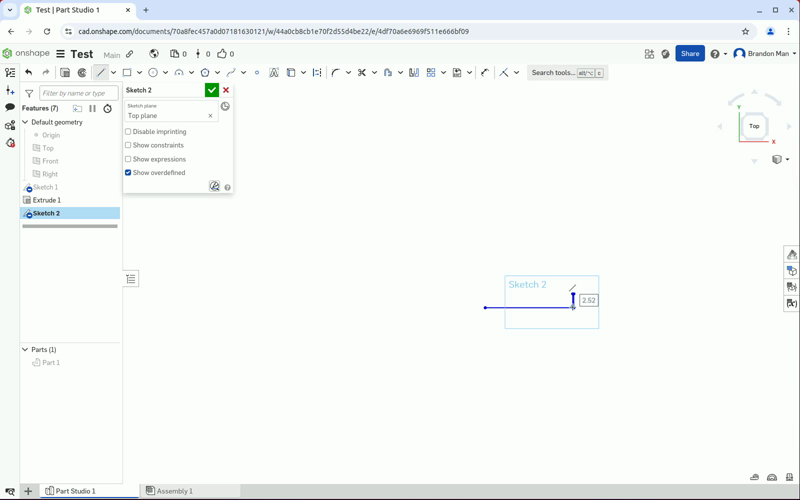
key_up(shift)
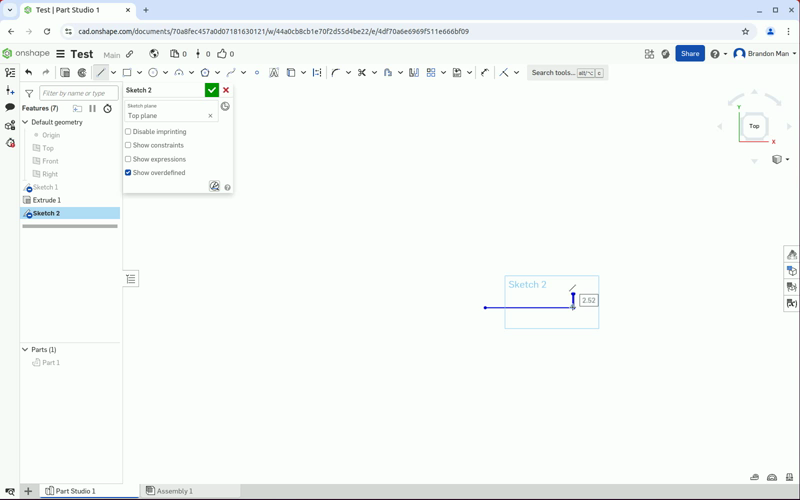
key_down(shift)
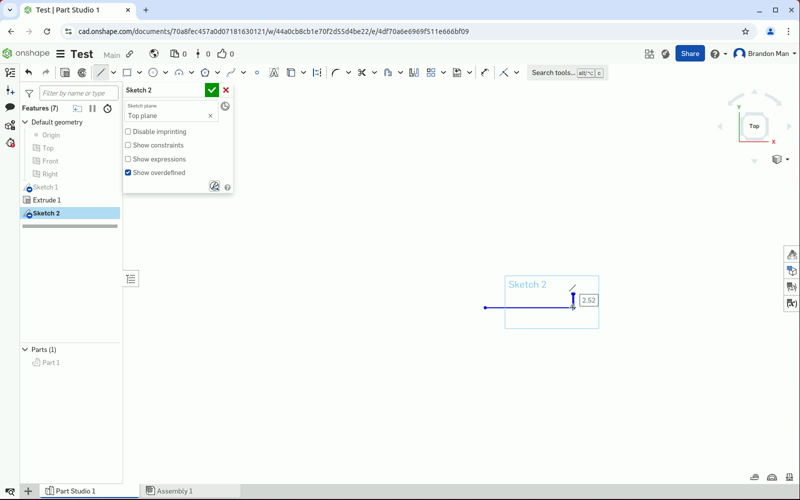
mouse_move(589, 306)
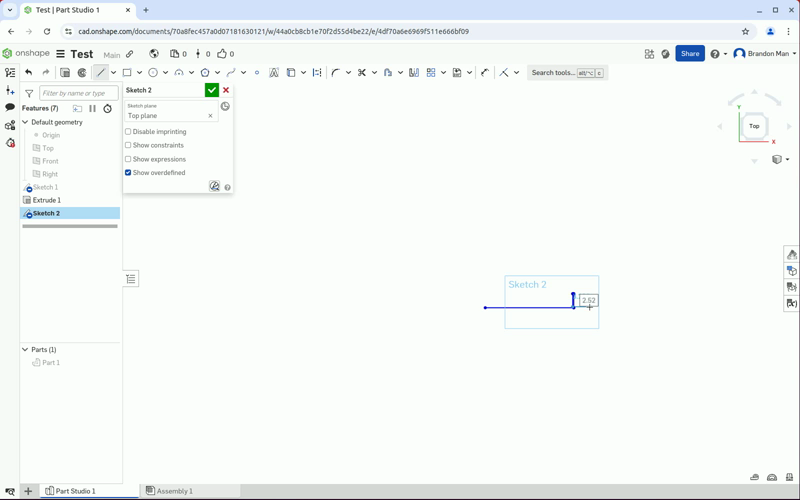
mouse_move(540, 306)
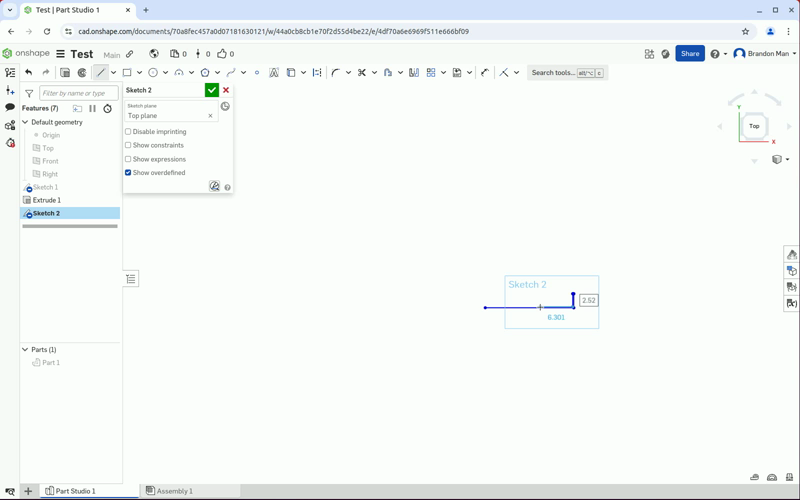
click(540, 306)
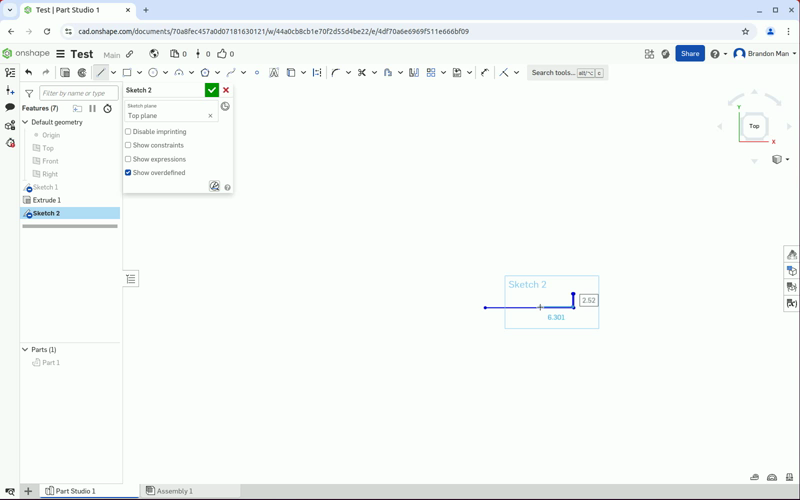
key_up(shift)
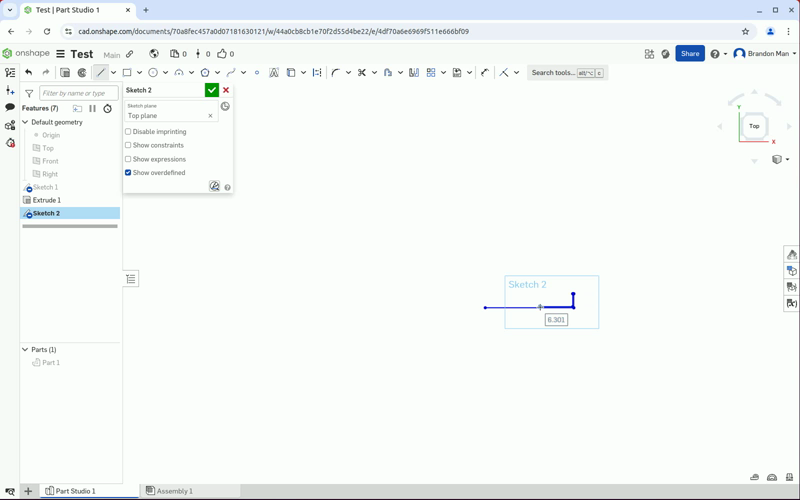
key_down(shift)
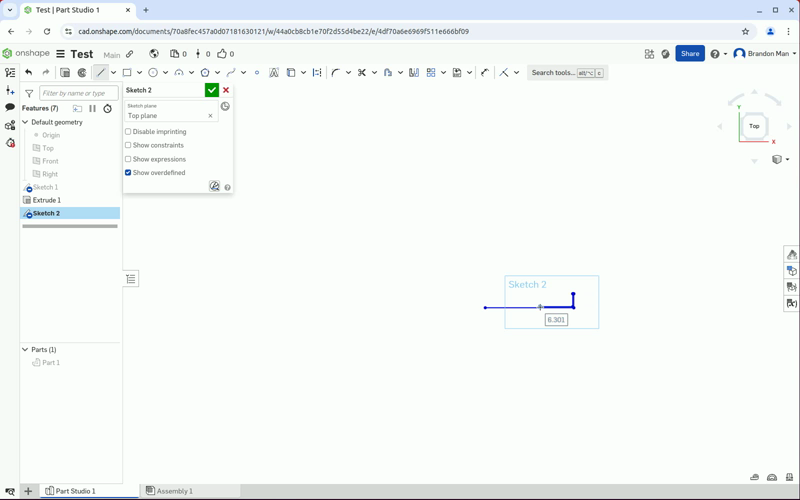
mouse_move(570, 306)
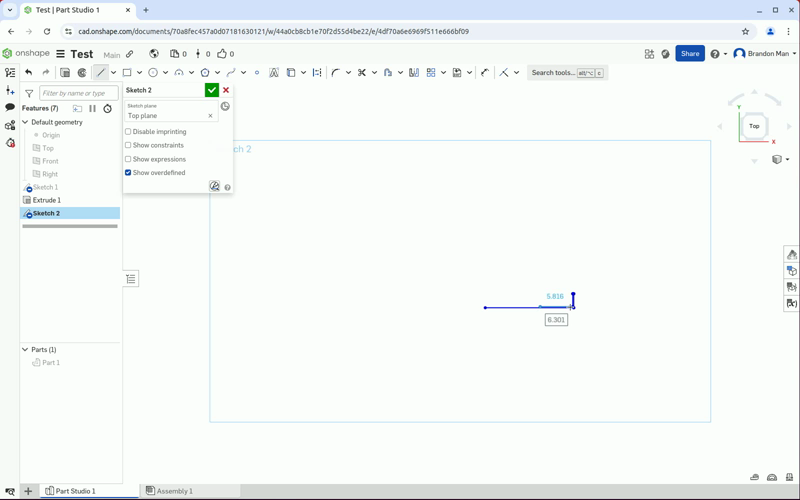
mouse_move(540, 301)
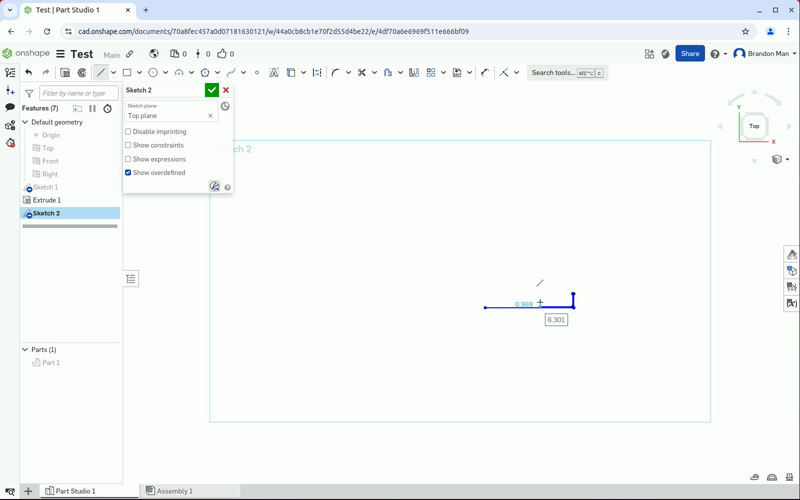
scroll(6)
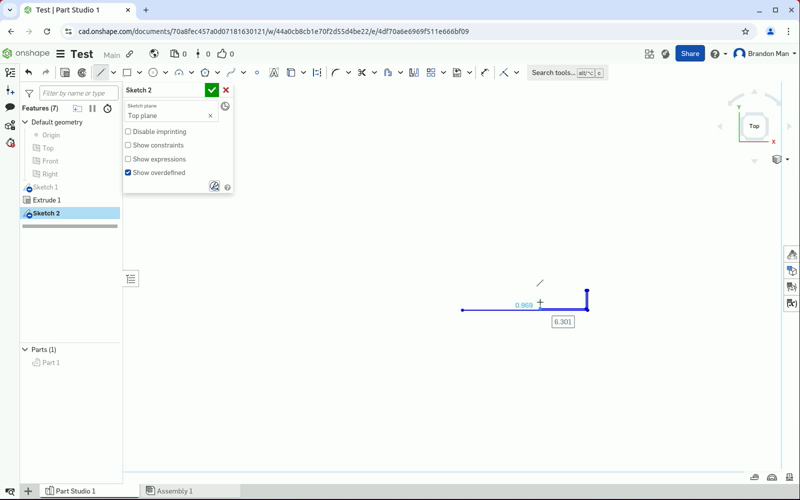
scroll(6)
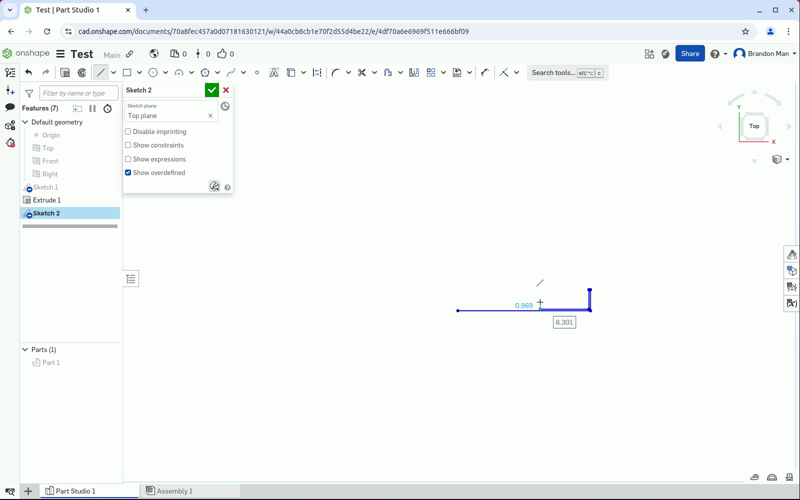
scroll(6)
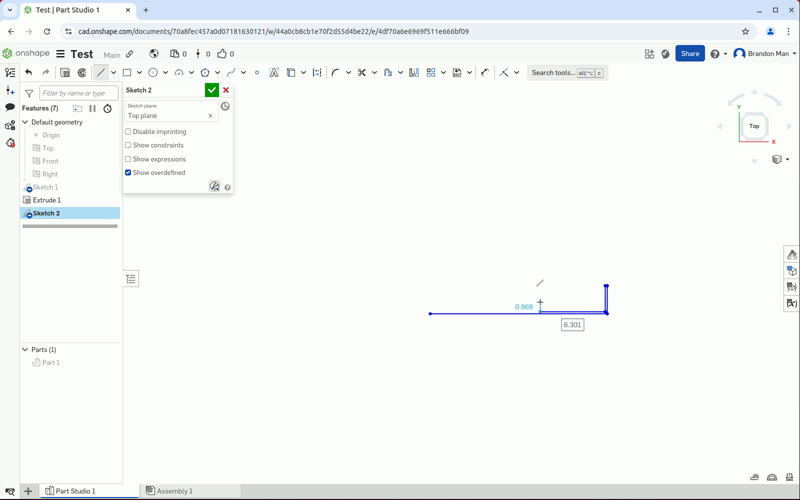
scroll(6)
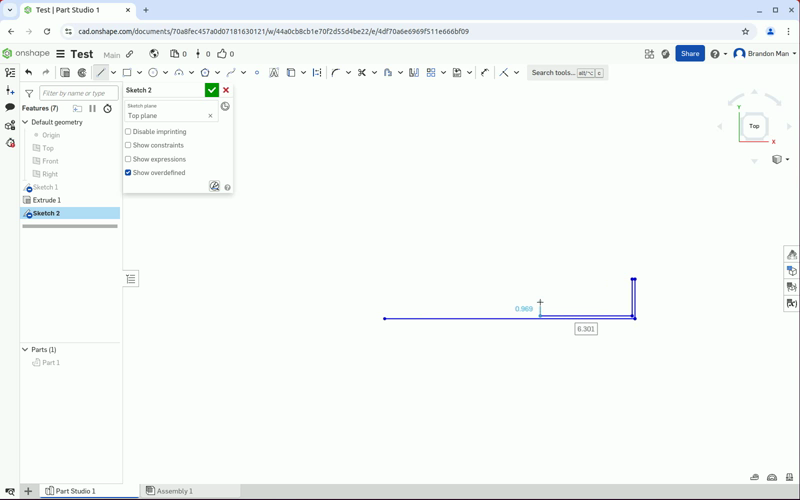
scroll(6)
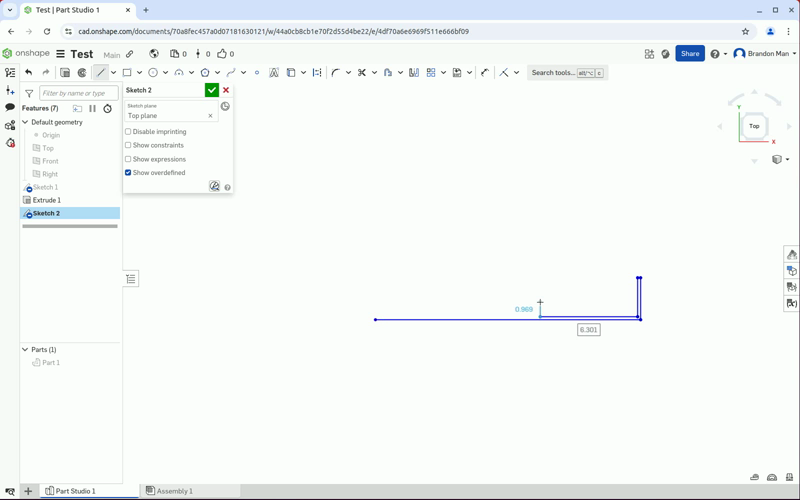
scroll(6)
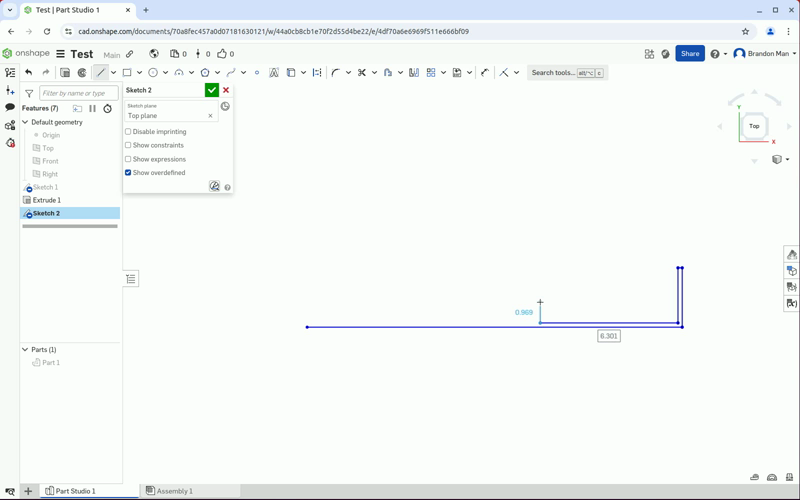
scroll(6)
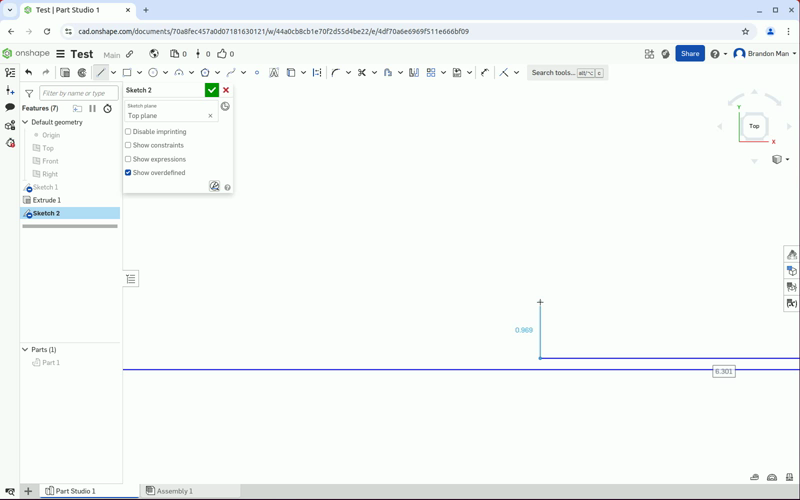
click(540, 301)
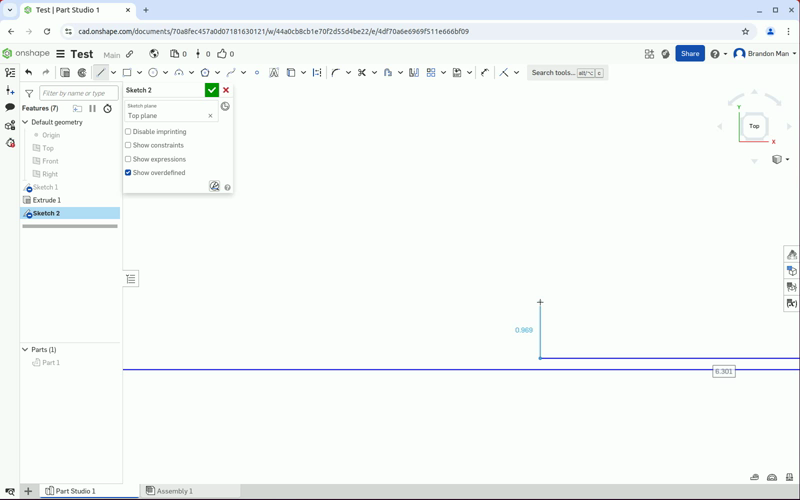
scroll(-6)
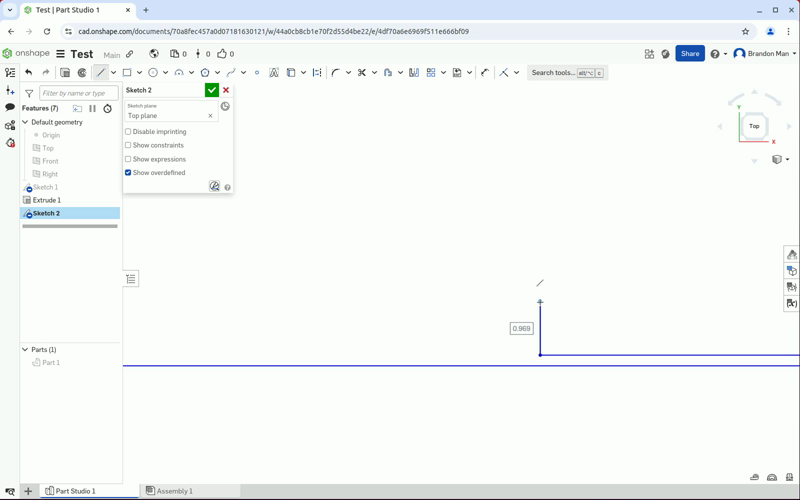
scroll(-6)
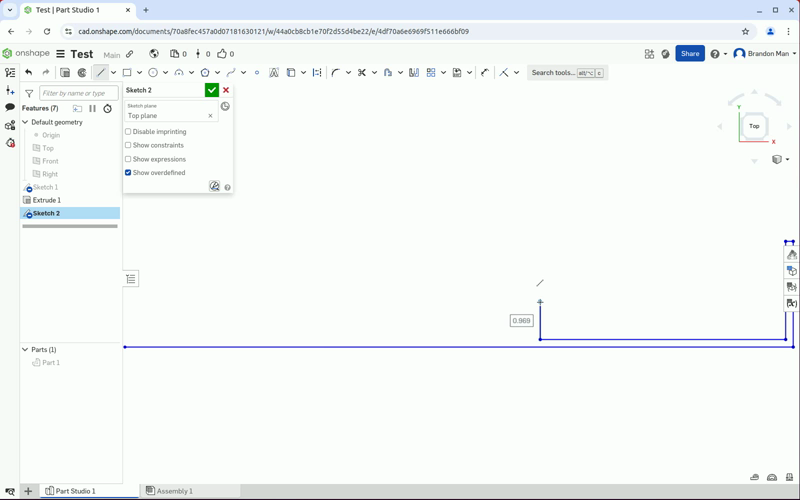
scroll(-6)
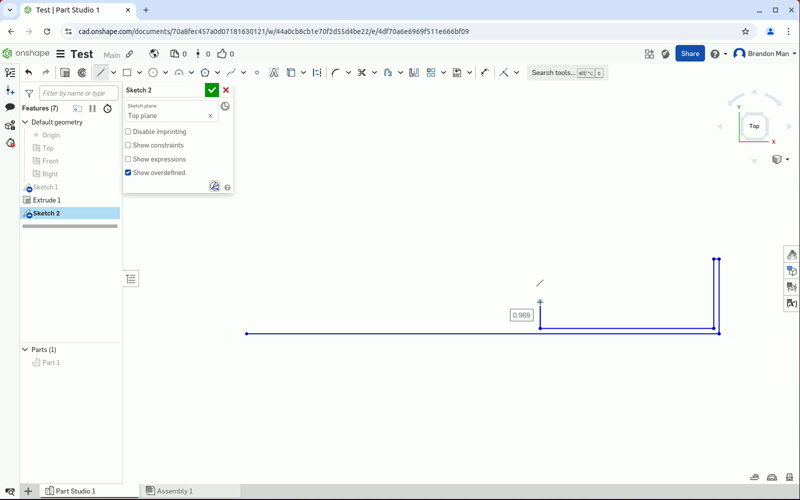
scroll(-6)
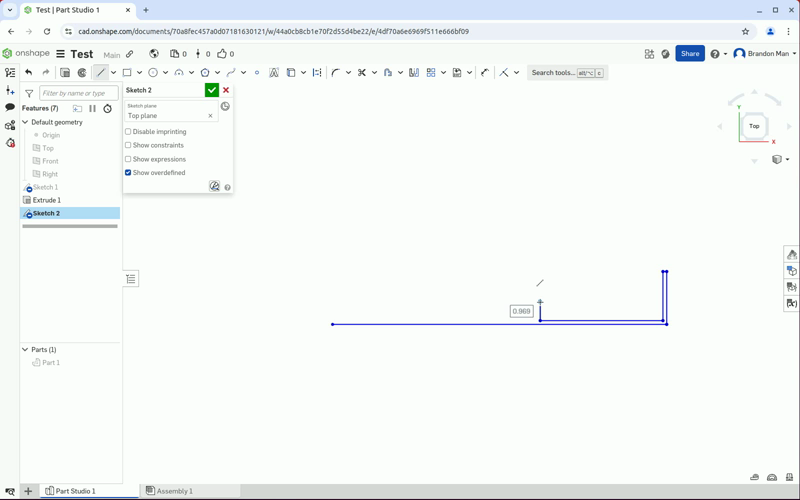
scroll(-6)
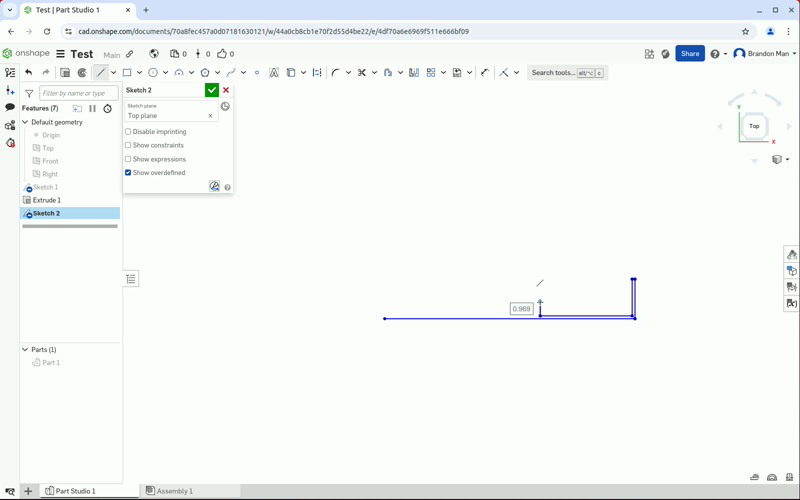
scroll(-6)
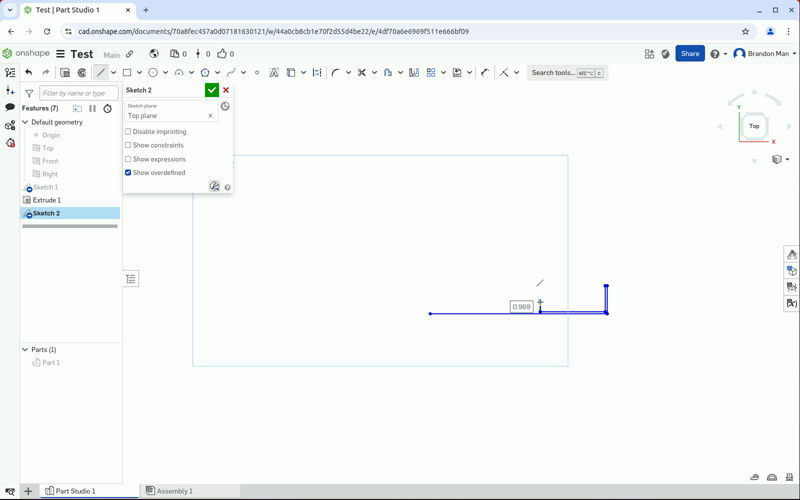
scroll(-6)
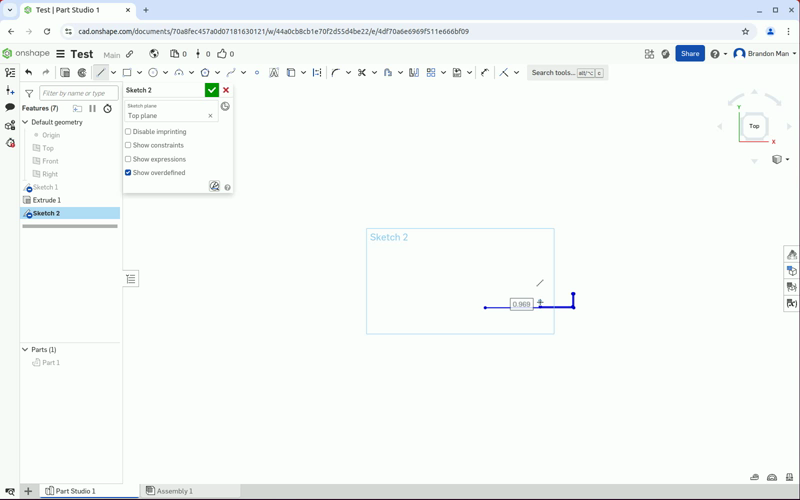
key_up(shift)
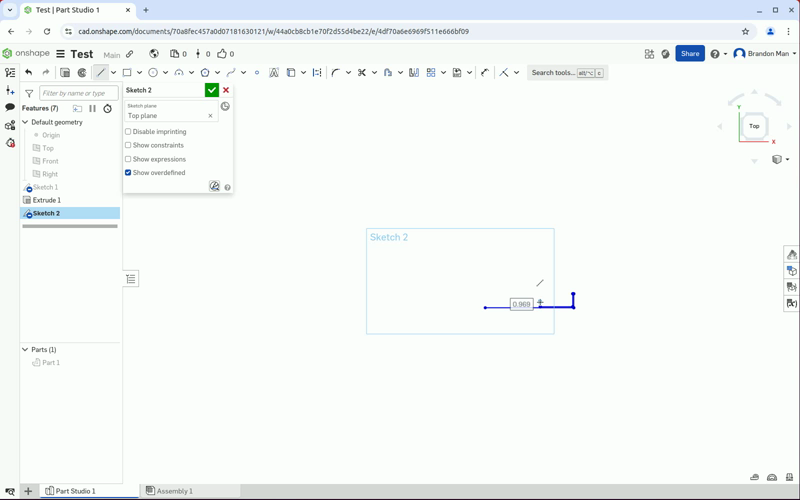
key_down(shift)
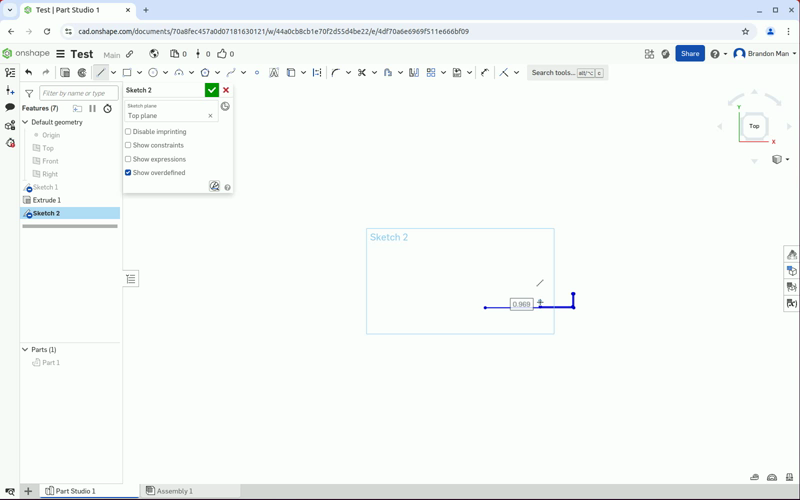
mouse_move(570, 301)
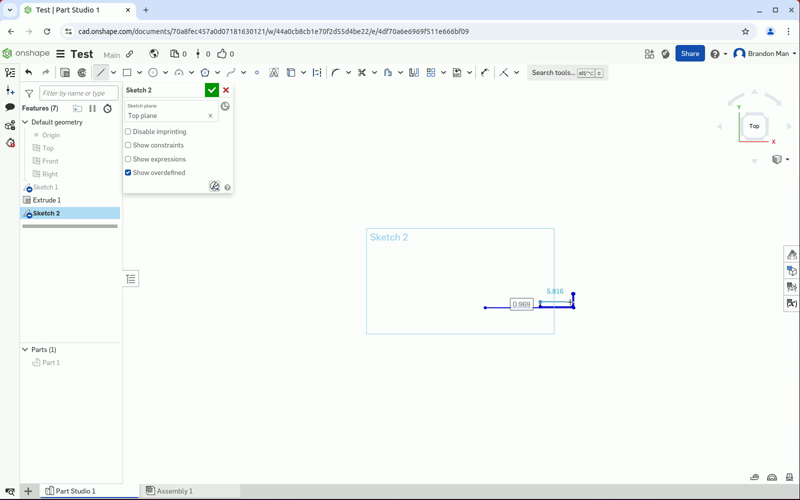
mouse_move(539, 301)
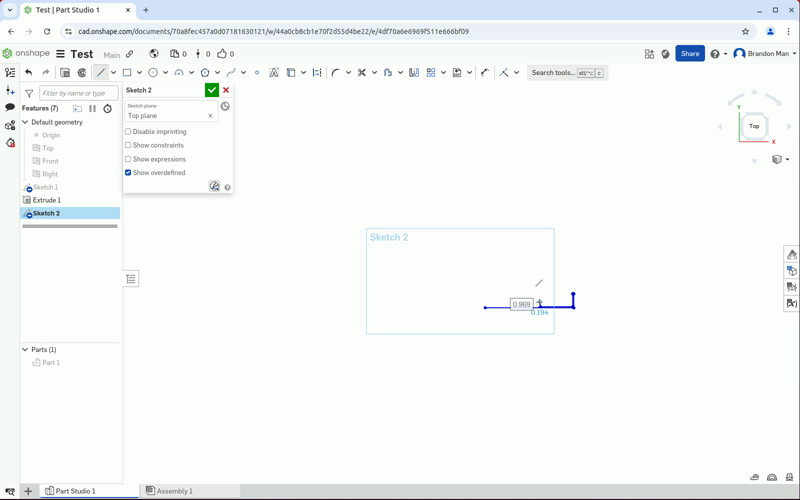
scroll(6)
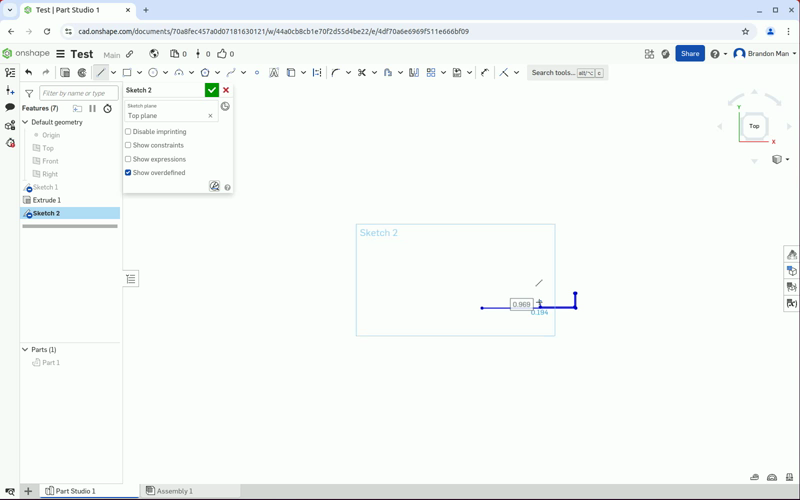
scroll(6)
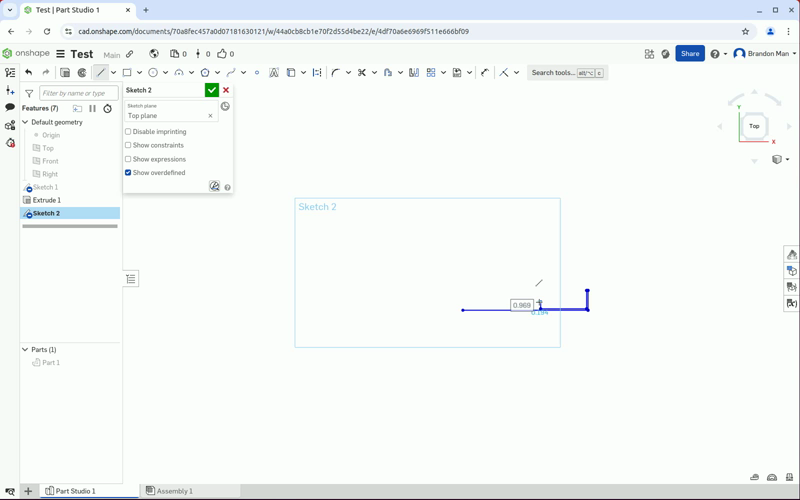
scroll(6)
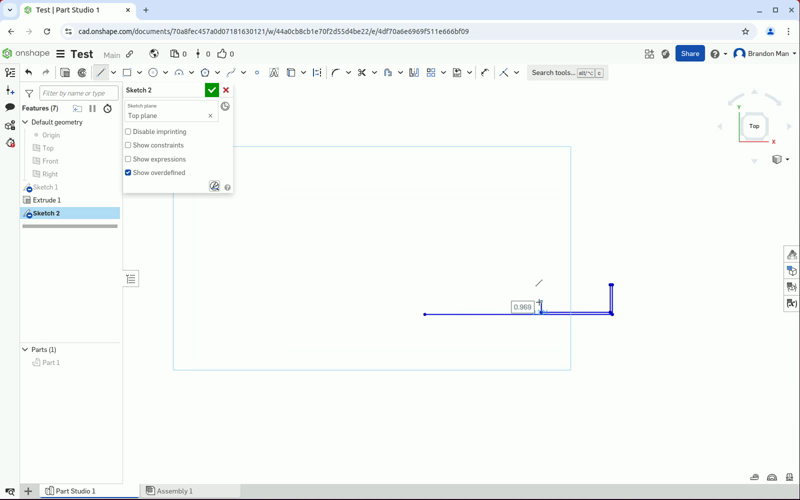
scroll(6)
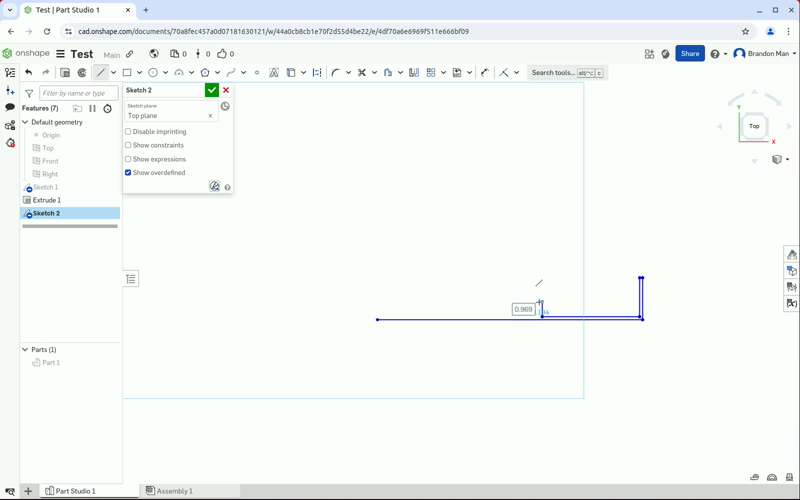
scroll(6)
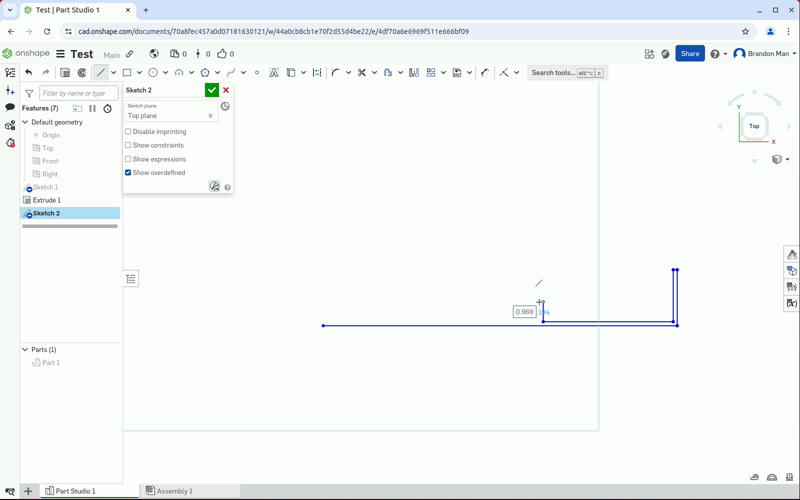
scroll(6)
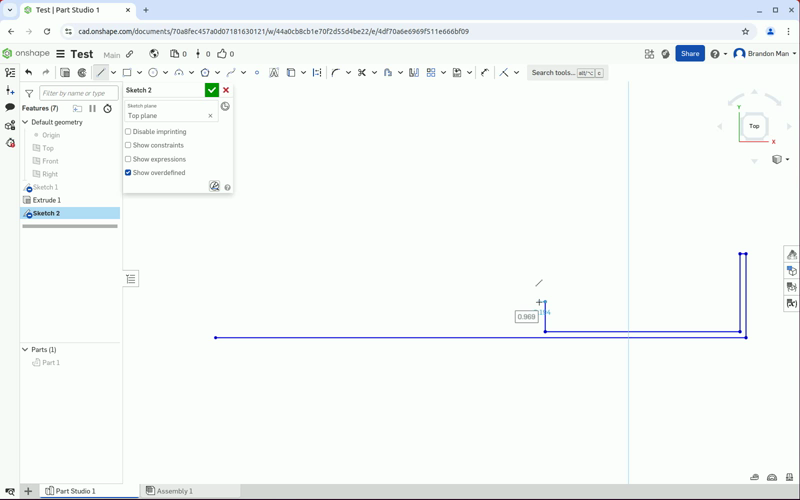
scroll(6)
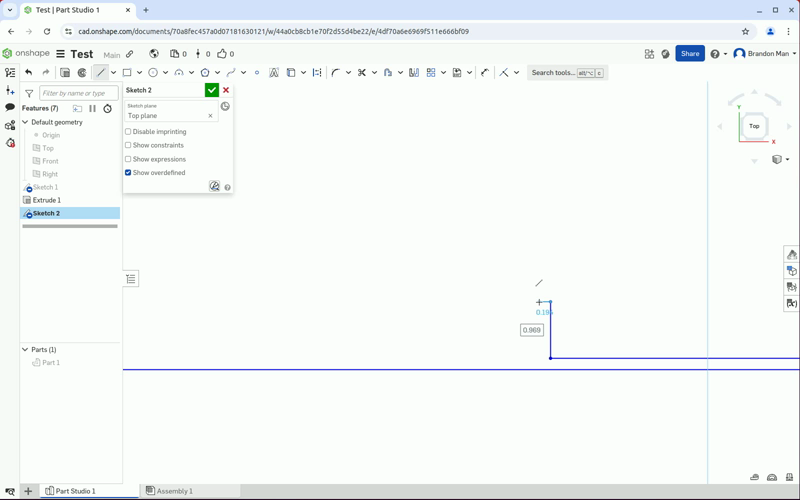
click(539, 301)
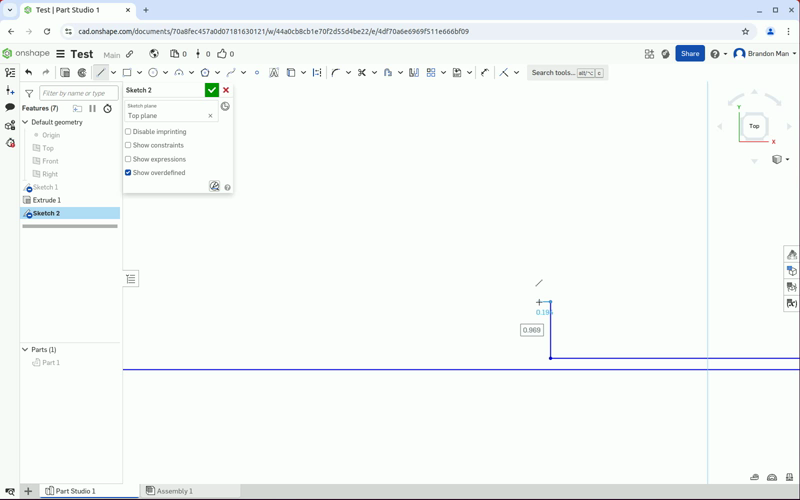
scroll(-6)
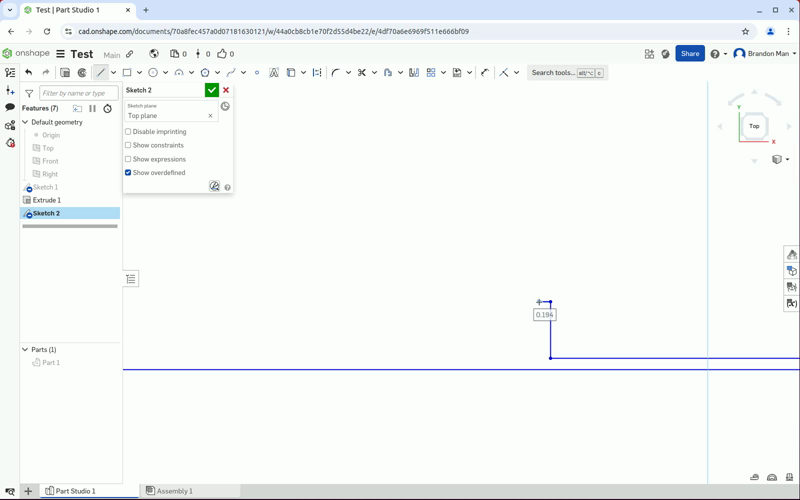
scroll(-6)
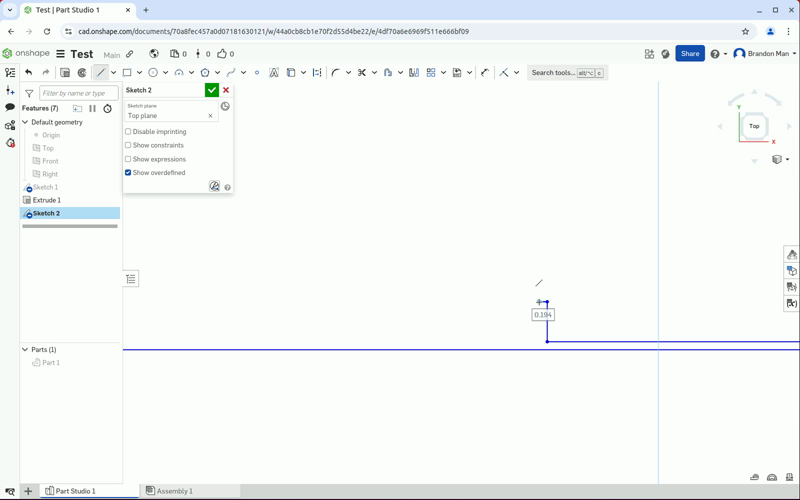
scroll(-6)
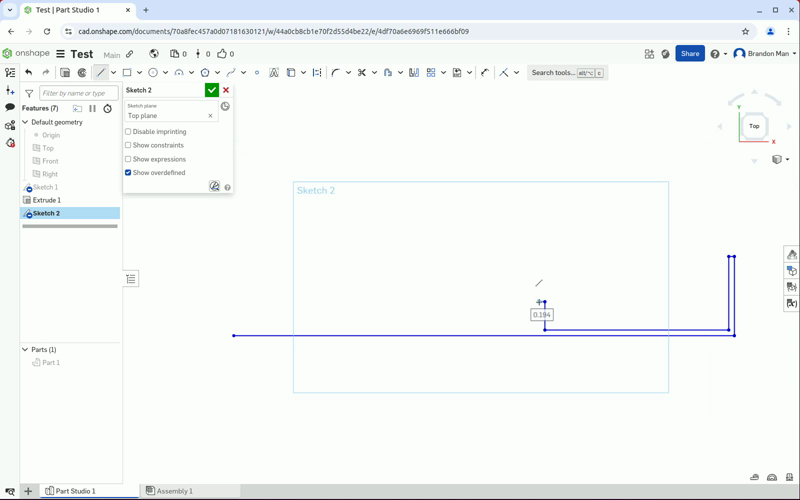
scroll(-6)
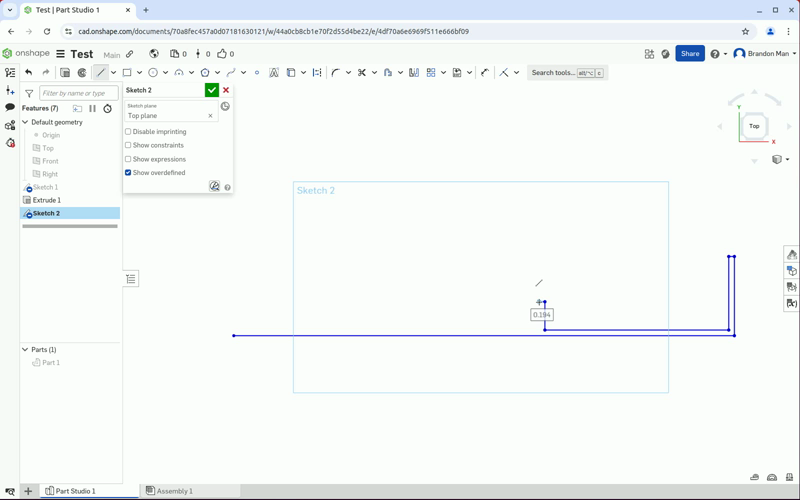
scroll(-6)
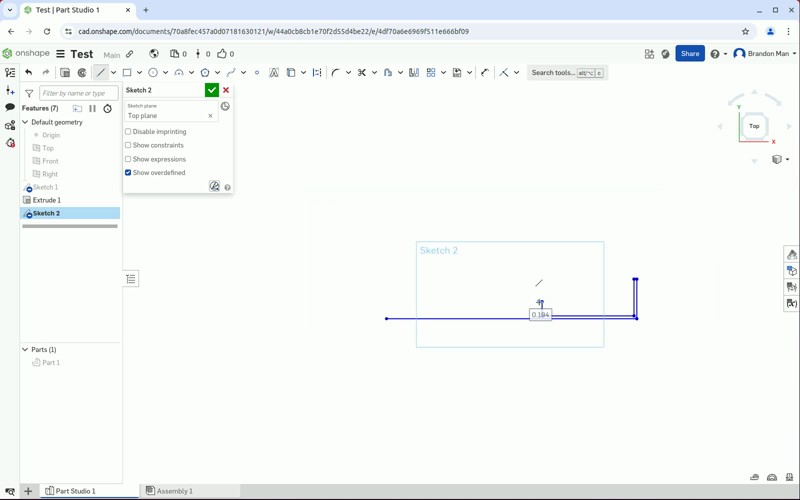
scroll(-6)
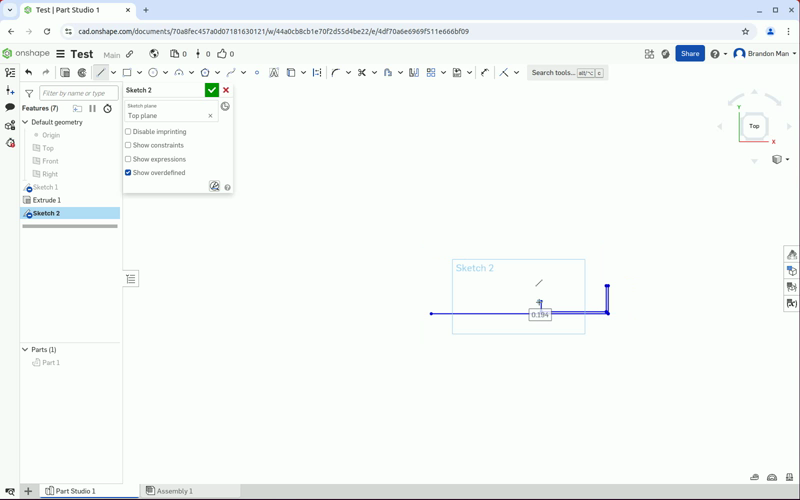
scroll(-6)
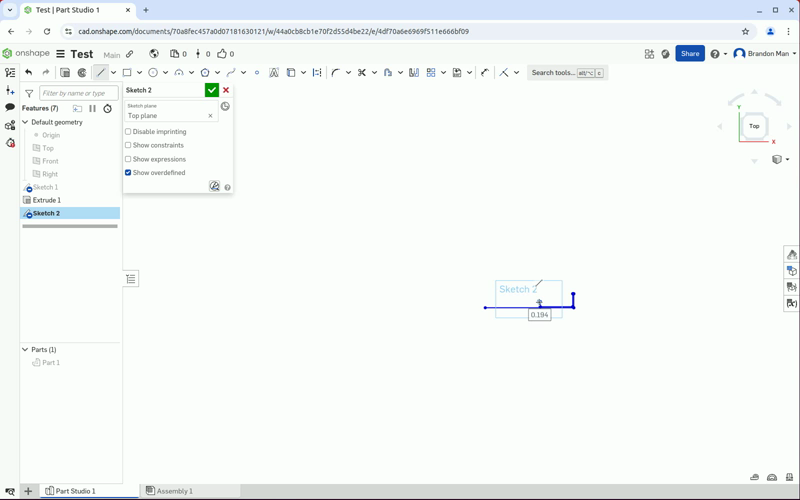
key_up(shift)
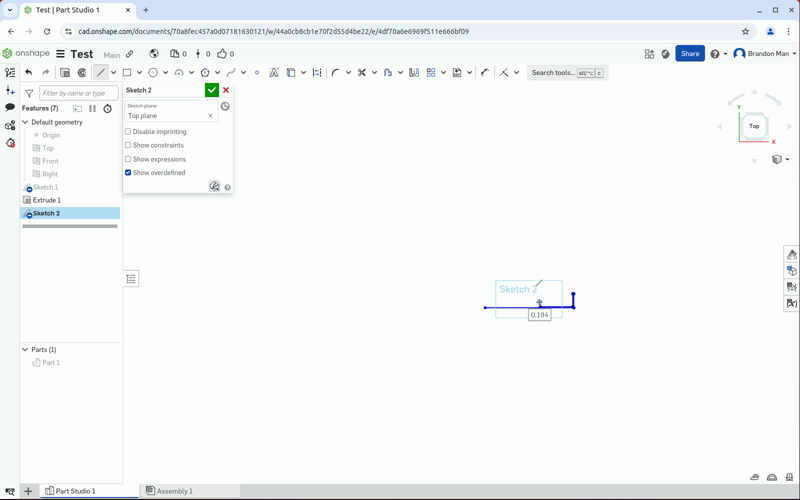
key_down(shift)
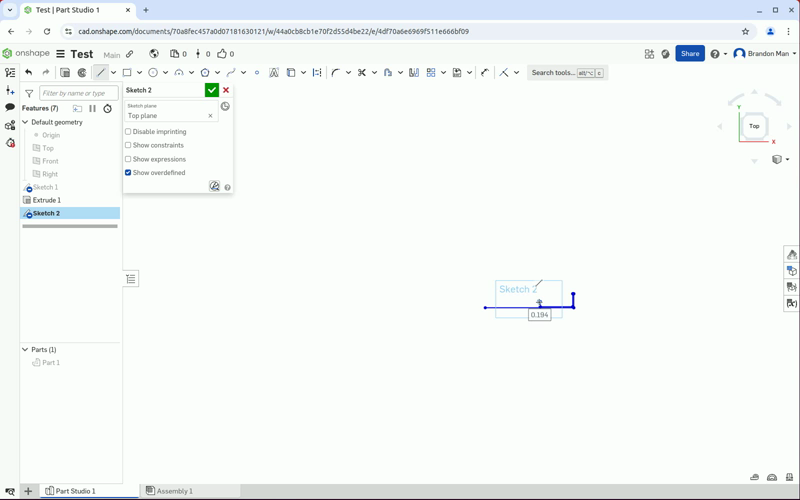
mouse_move(569, 301)
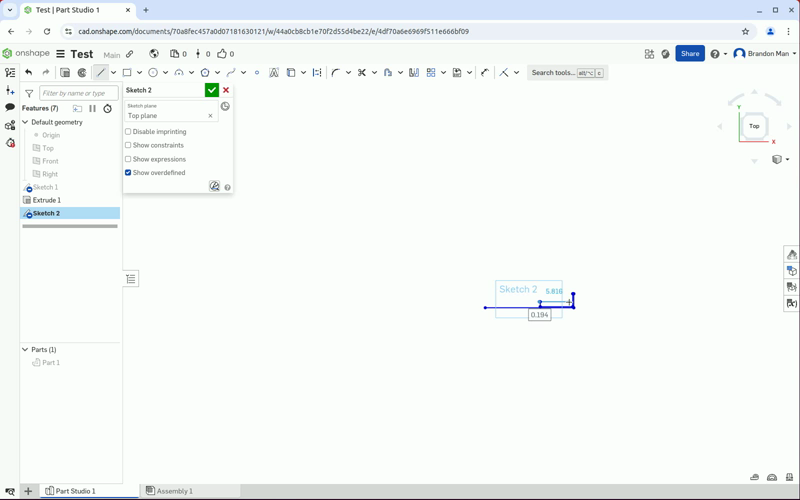
mouse_move(539, 306)
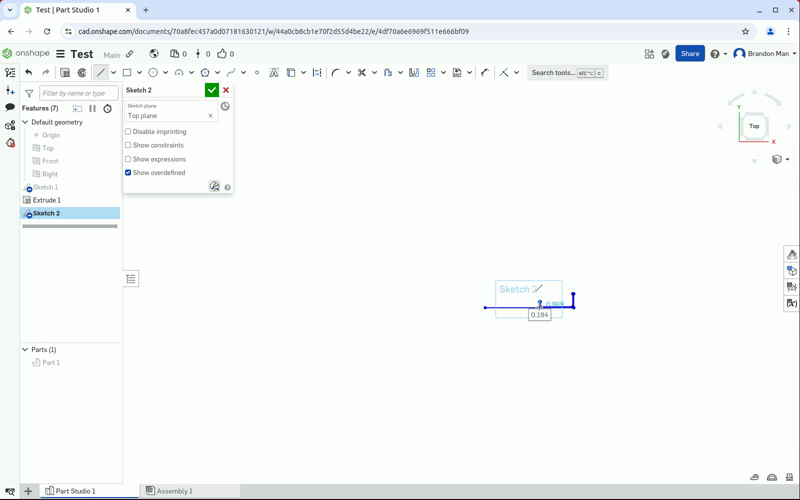
scroll(6)
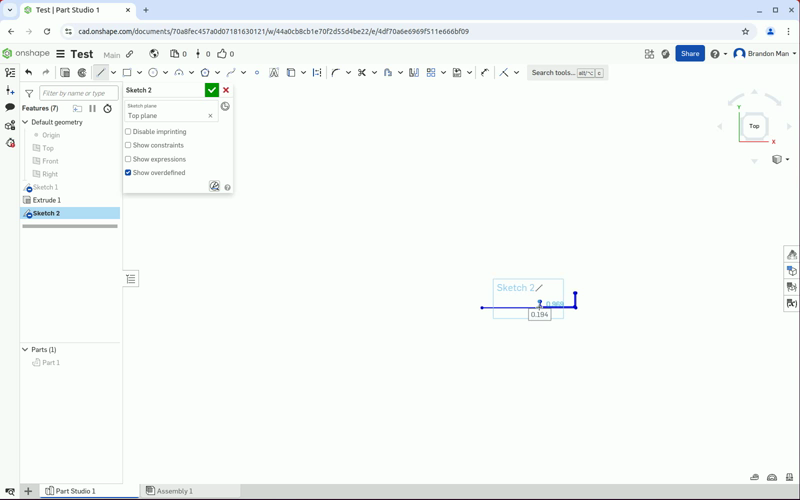
scroll(6)
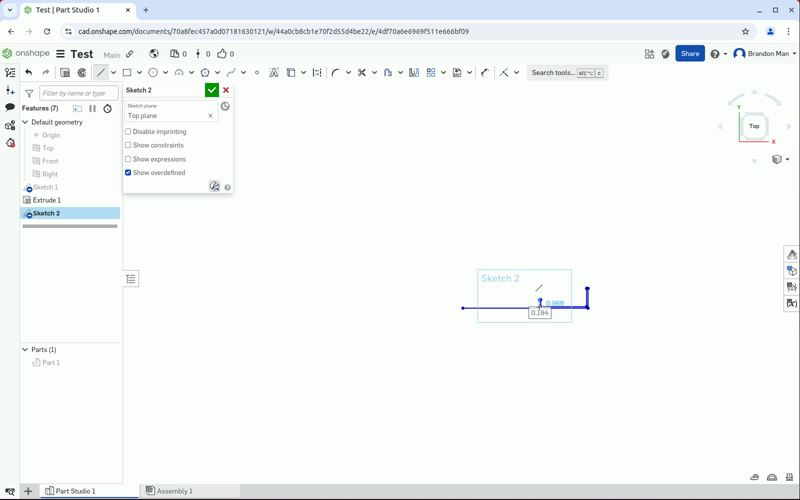
scroll(6)
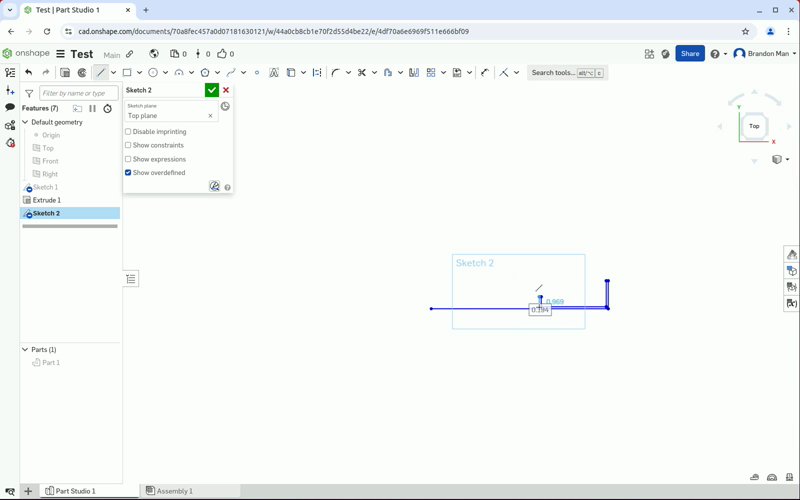
scroll(6)
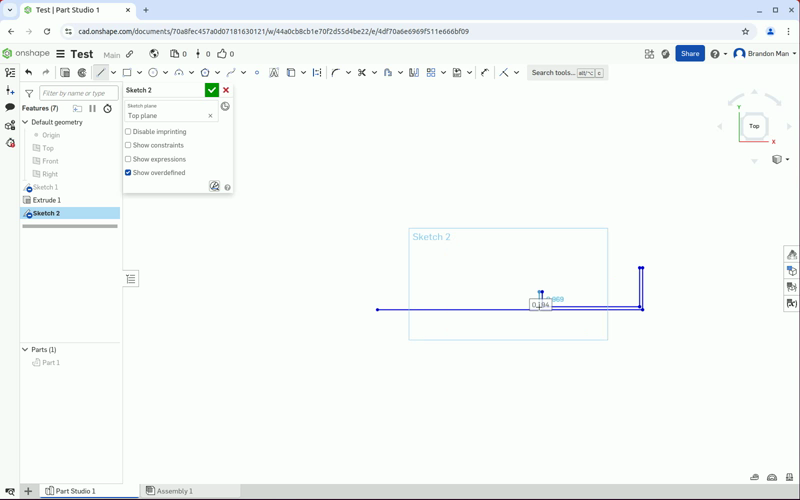
scroll(6)
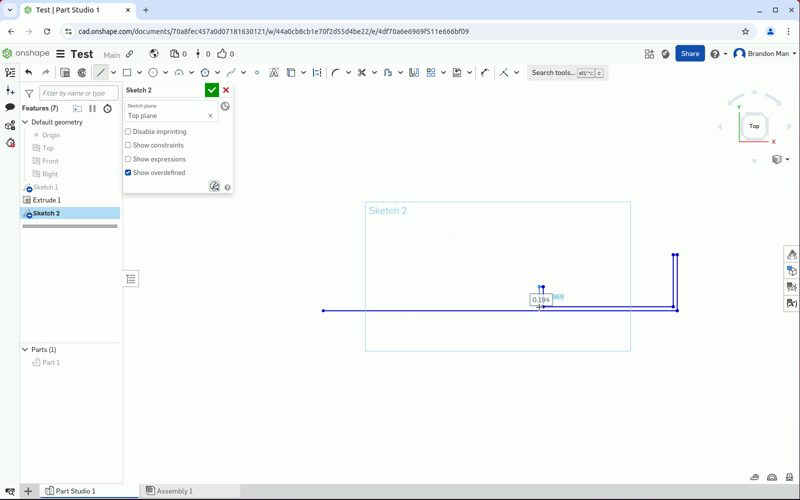
scroll(6)
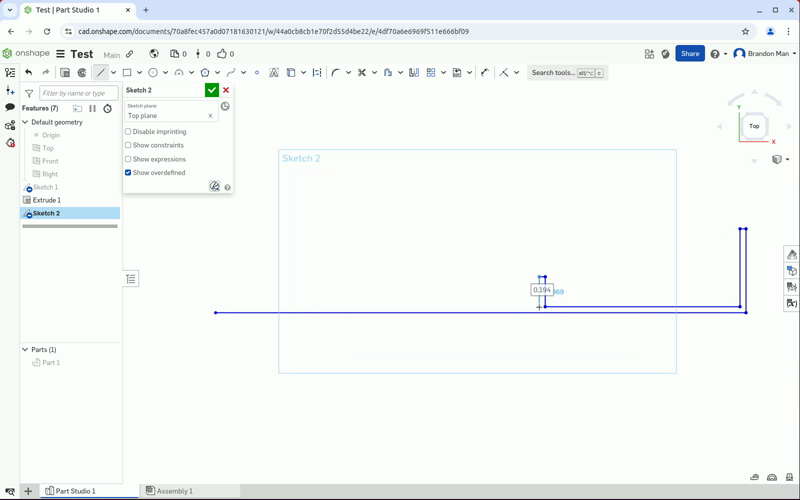
scroll(6)
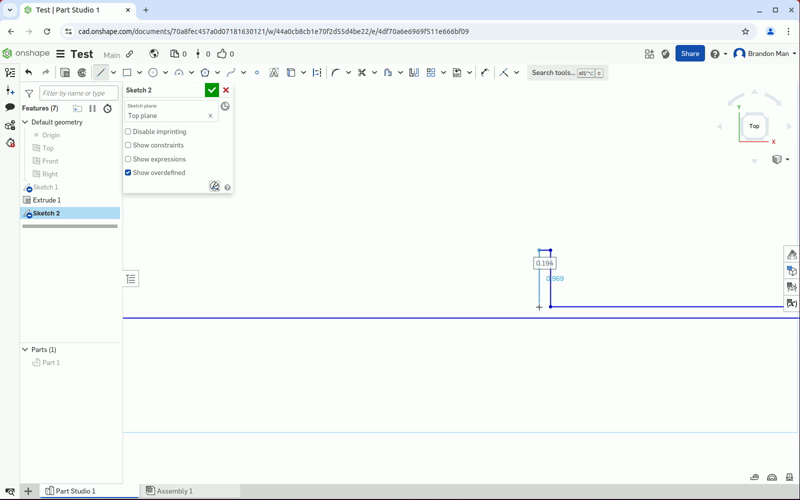
click(539, 306)
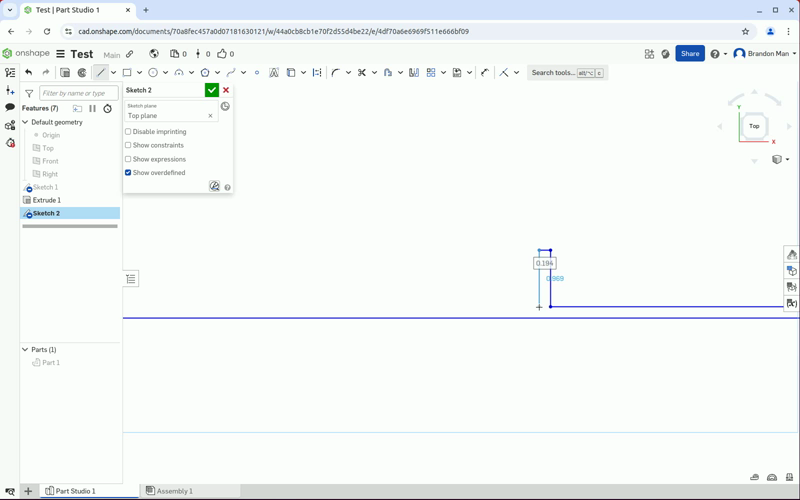
scroll(-6)
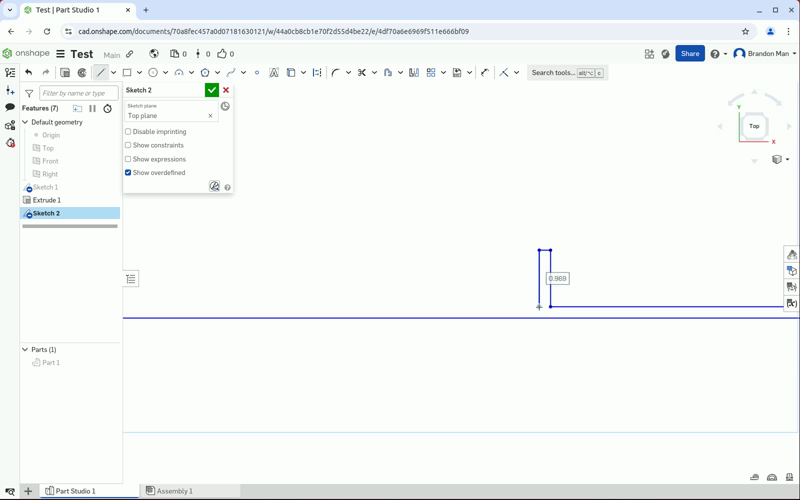
scroll(-6)
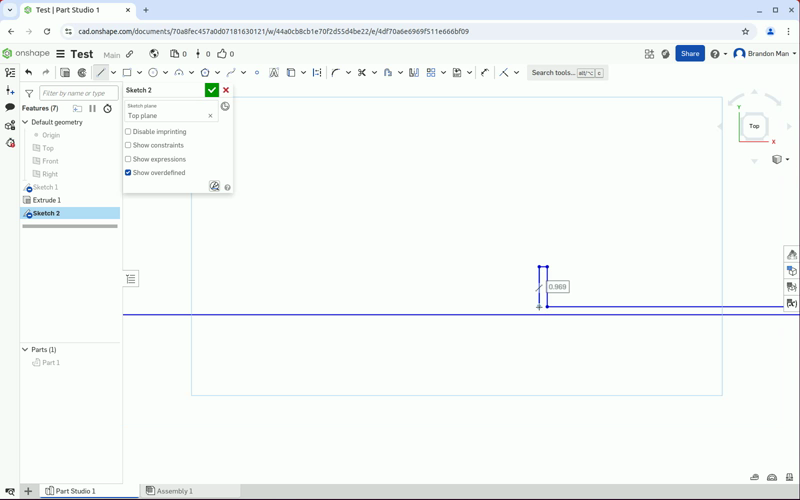
scroll(-6)
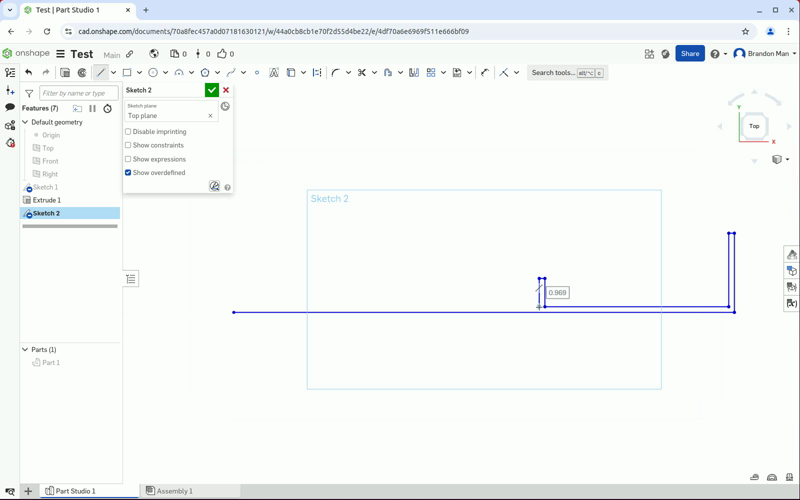
scroll(-6)
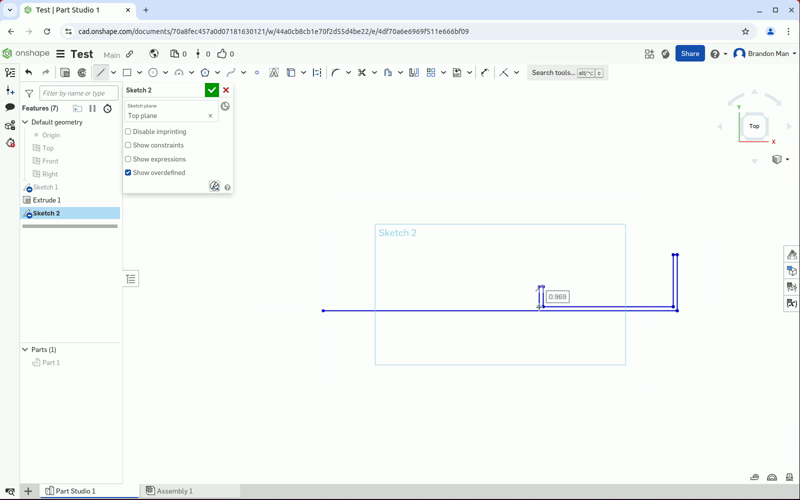
scroll(-6)
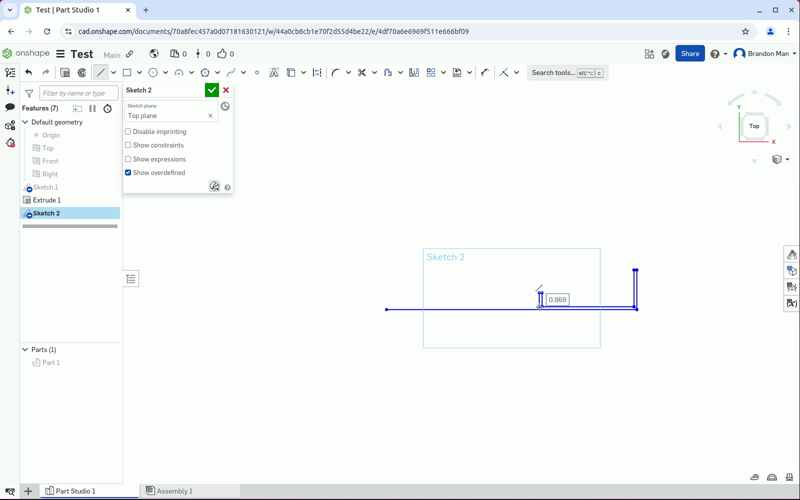
scroll(-6)
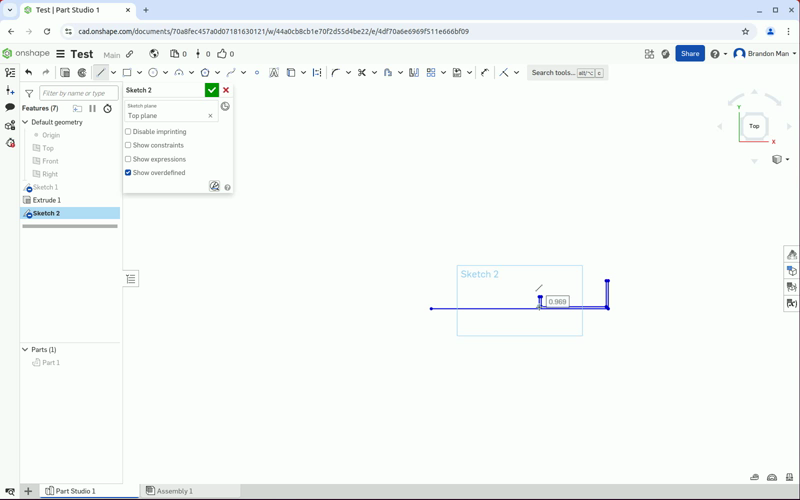
scroll(-6)
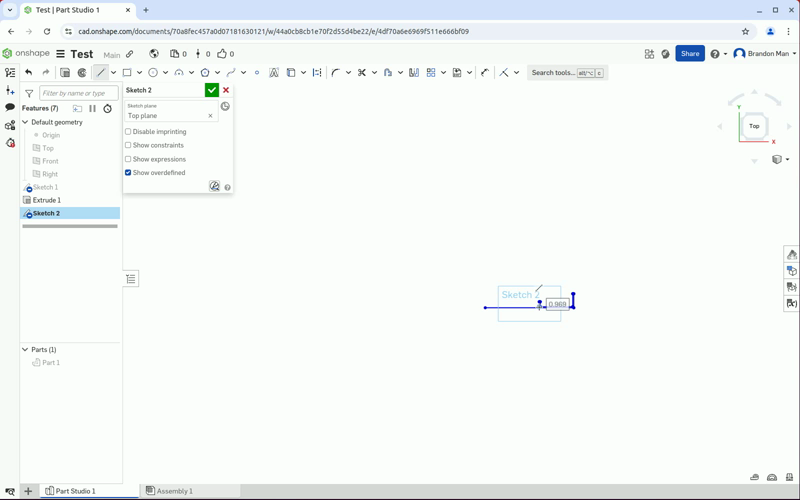
key_up(shift)
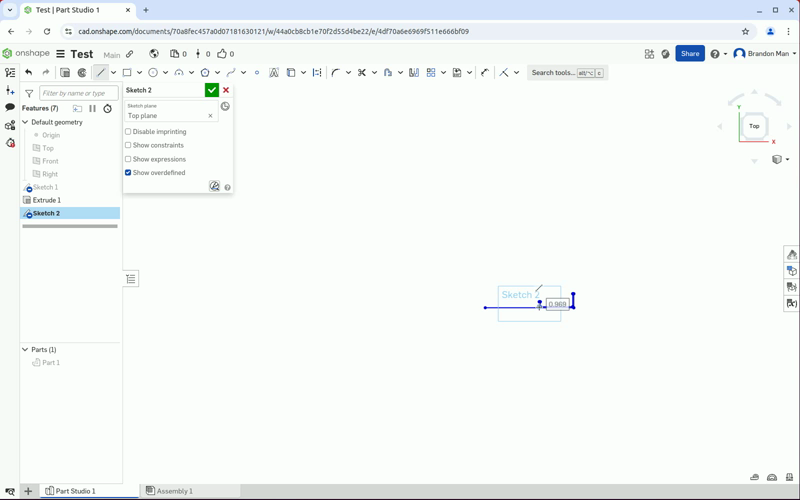
key_down(shift)
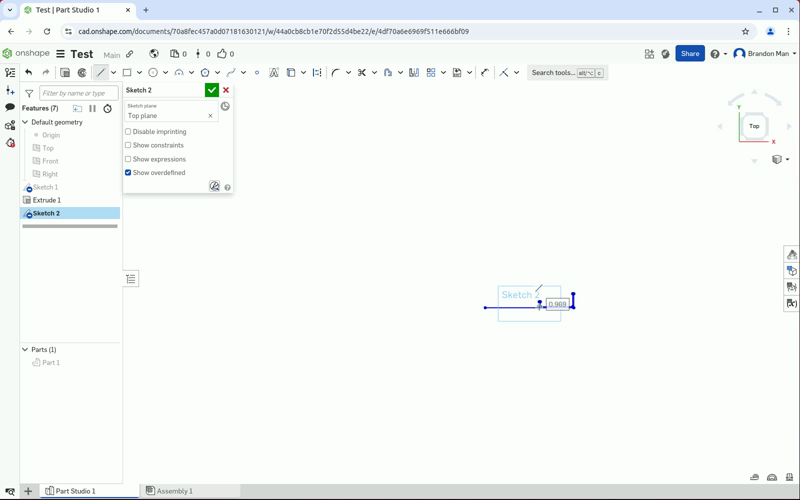
mouse_move(569, 306)
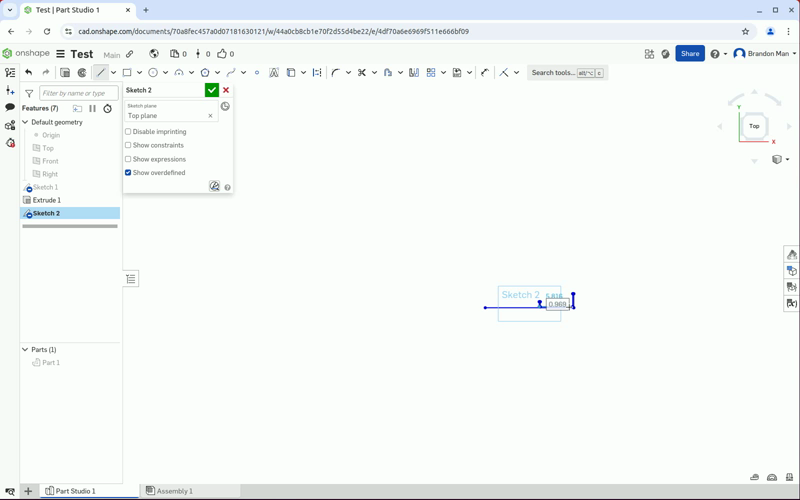
mouse_move(485, 306)
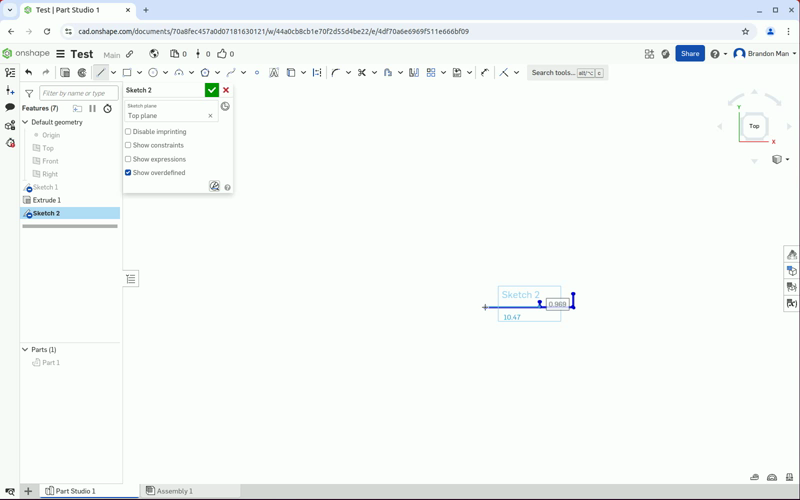
scroll(6)
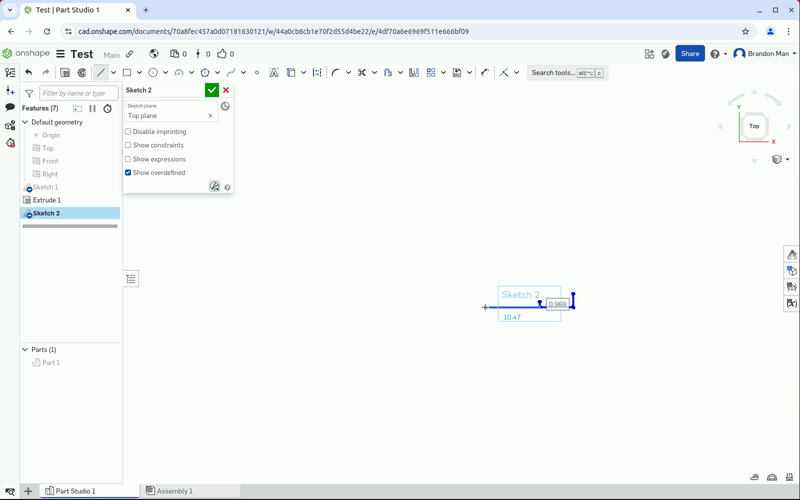
scroll(6)
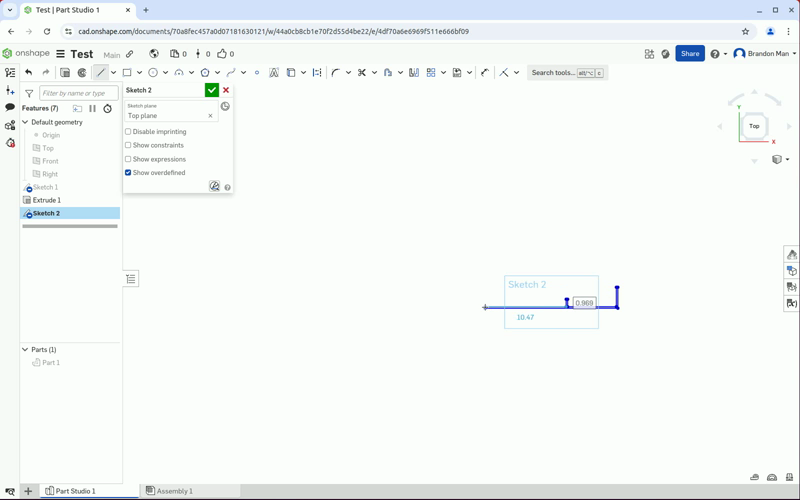
scroll(6)
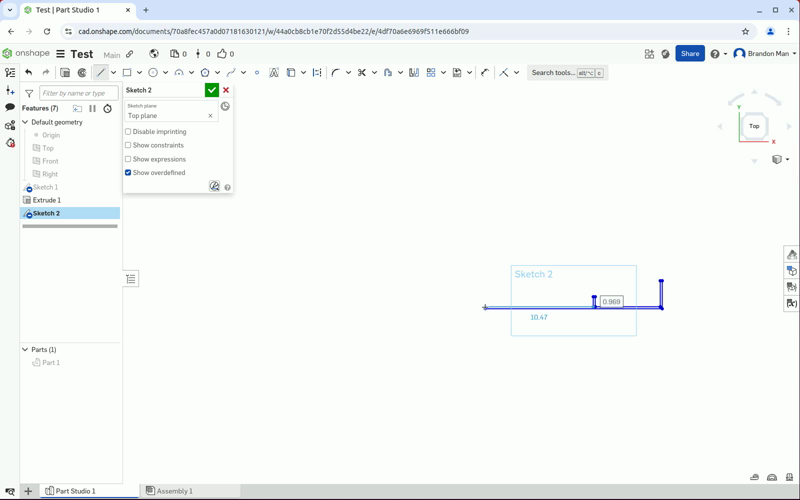
scroll(6)
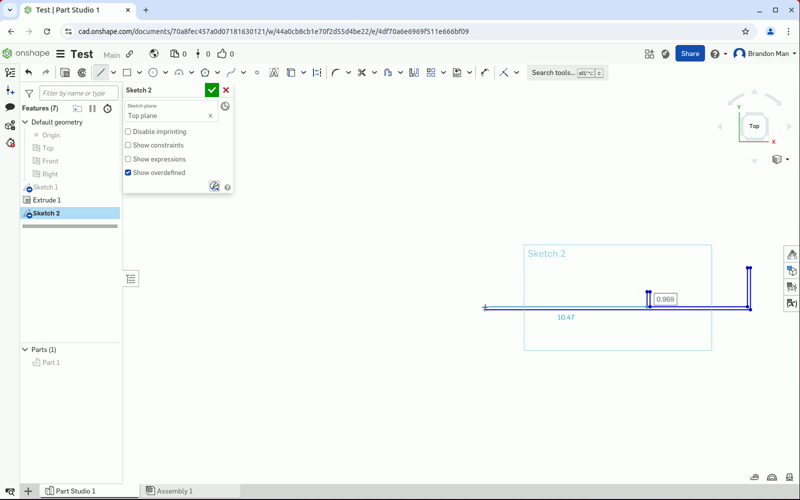
scroll(6)
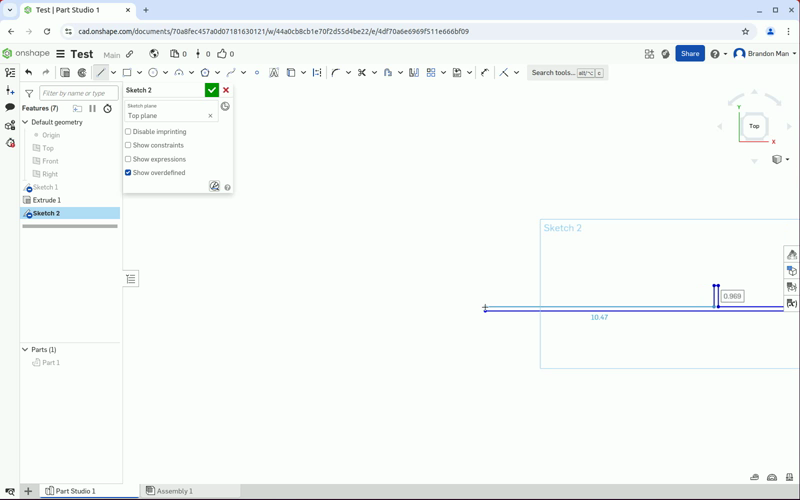
scroll(6)
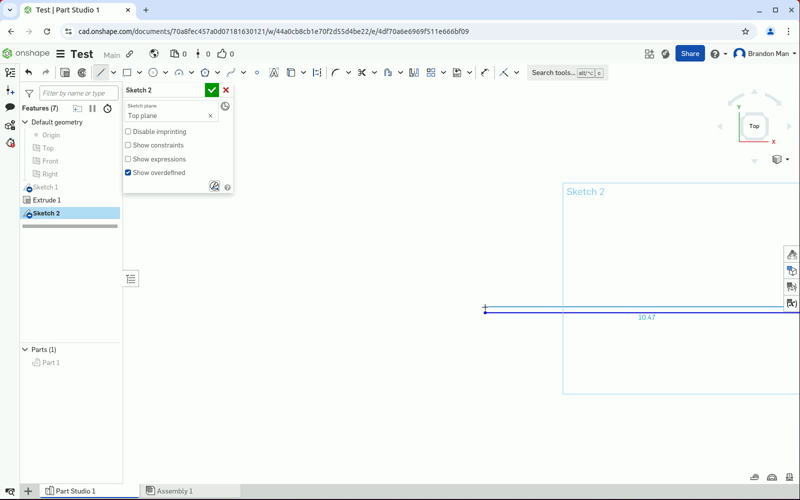
scroll(6)
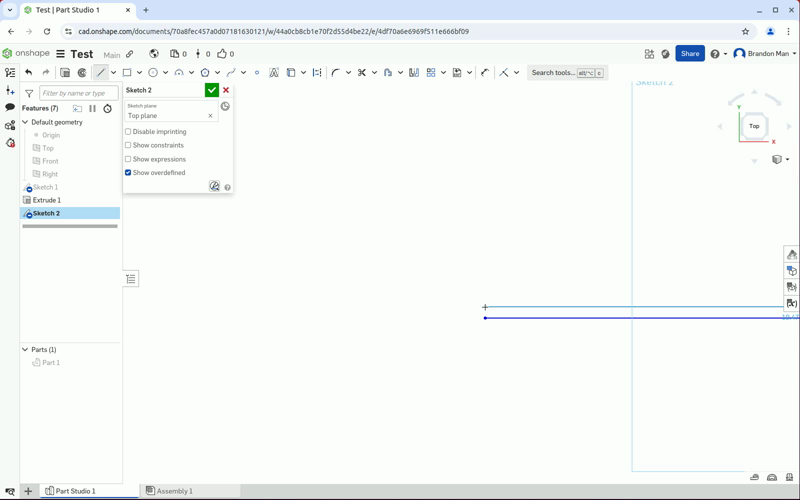
click(485, 306)
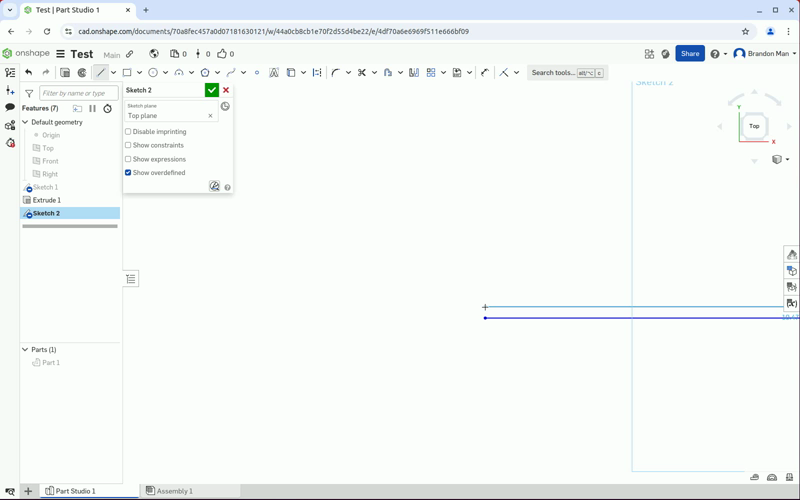
scroll(-6)
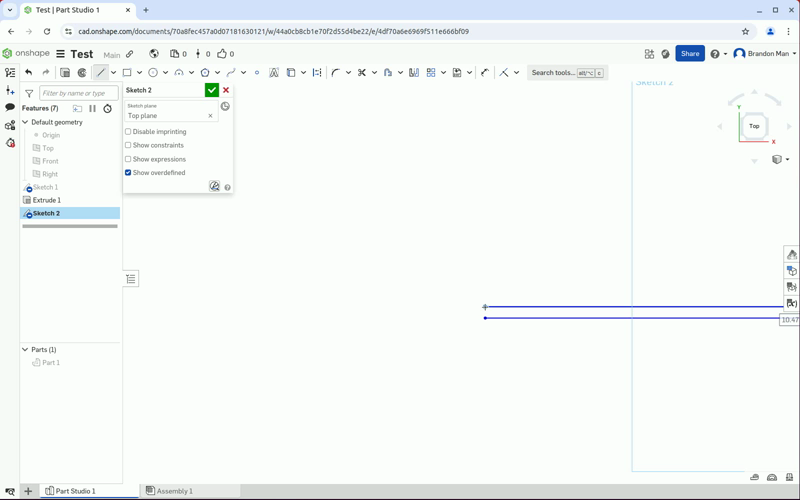
scroll(-6)
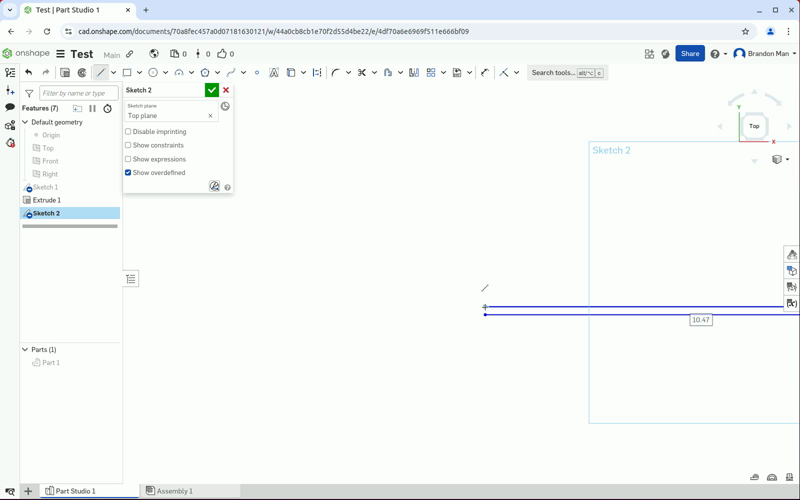
scroll(-6)
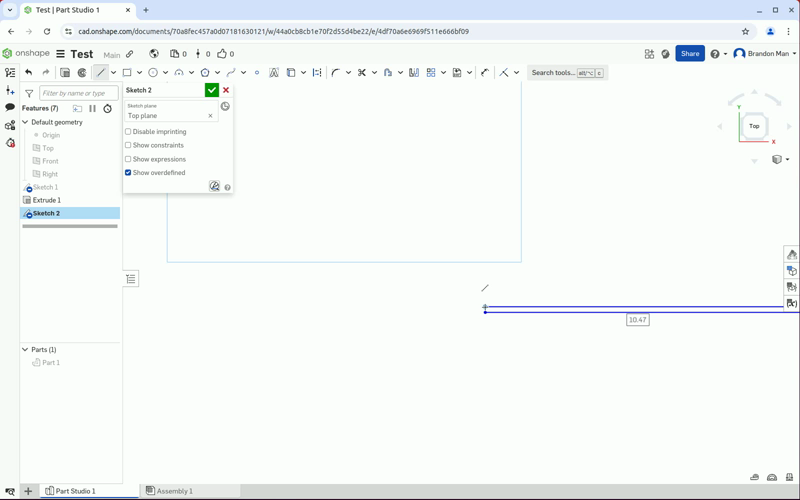
scroll(-6)
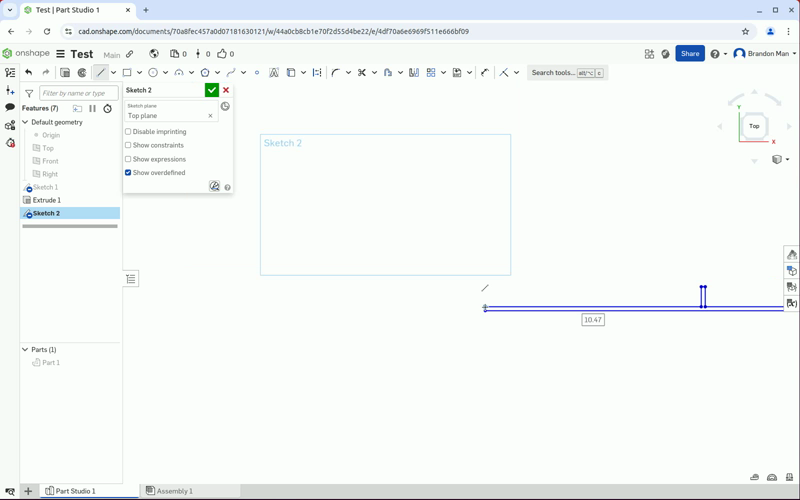
scroll(-6)
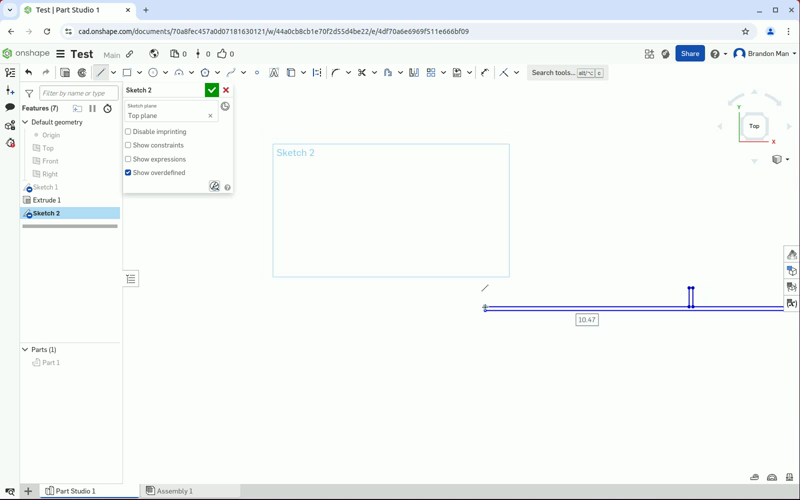
scroll(-6)
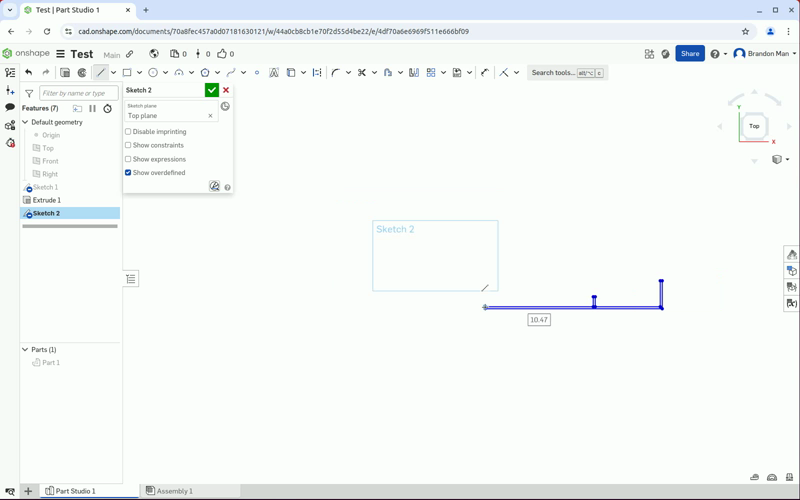
scroll(-6)
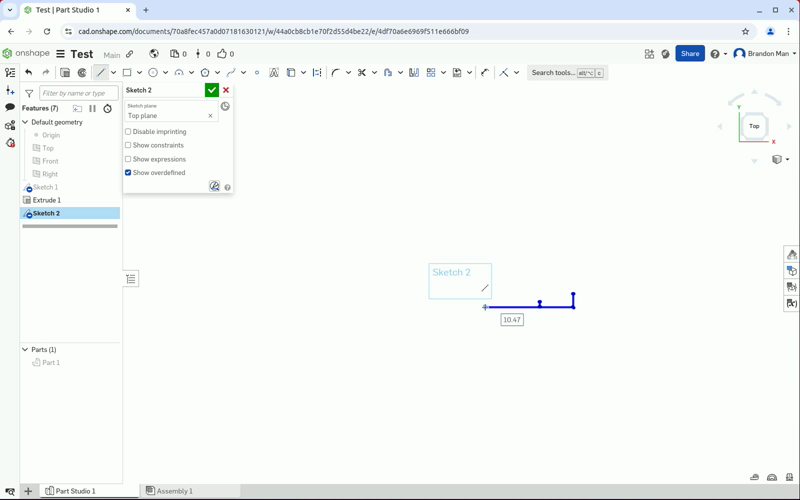
key_up(shift)
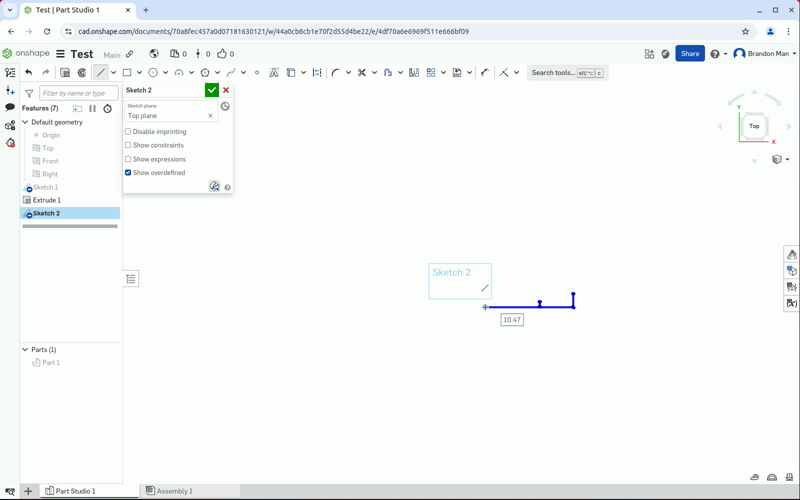
mouse_move(515, 306)
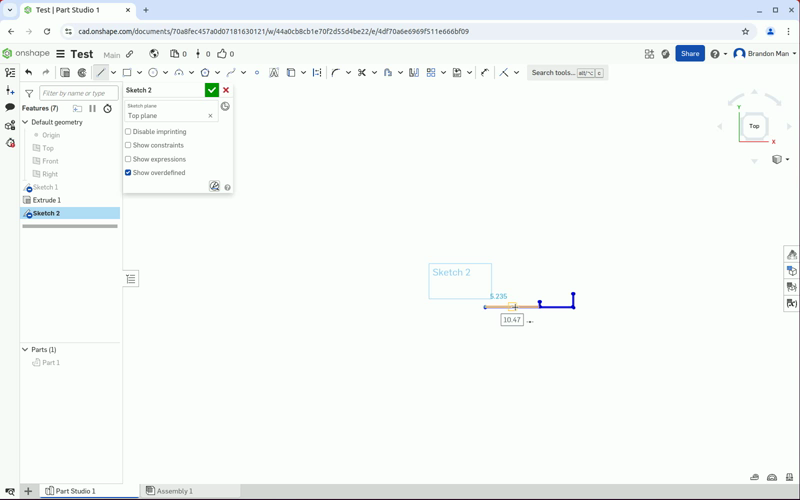
key_down(shift)
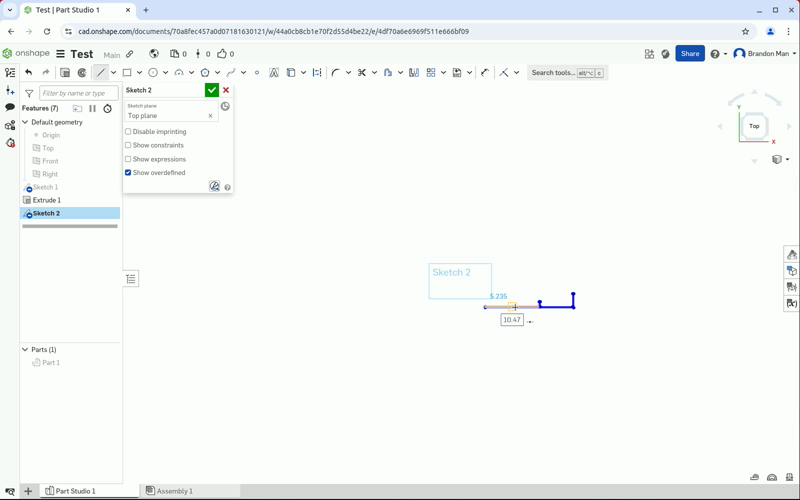
mouse_move(485, 307)
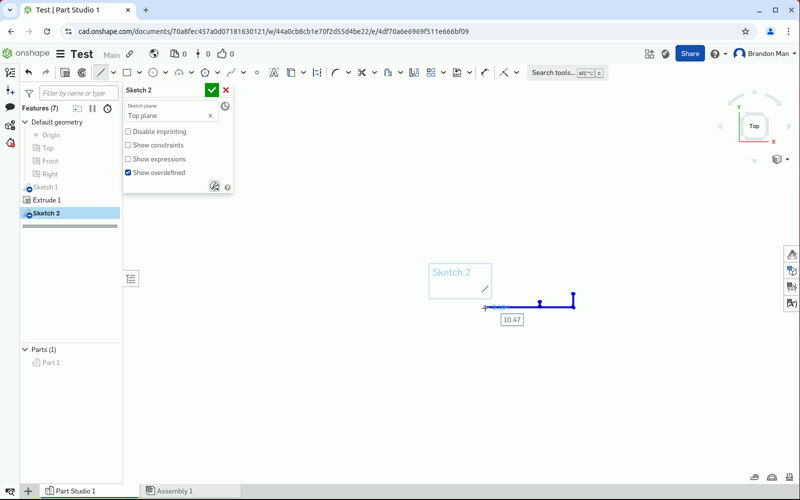
scroll(6)
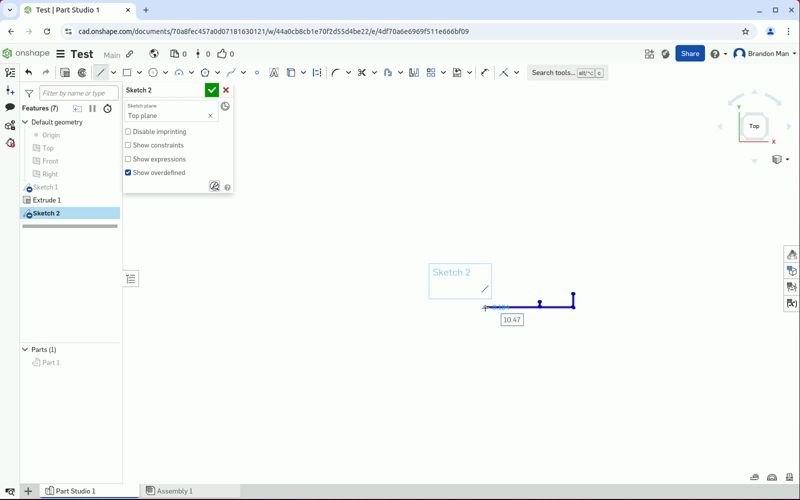
scroll(6)
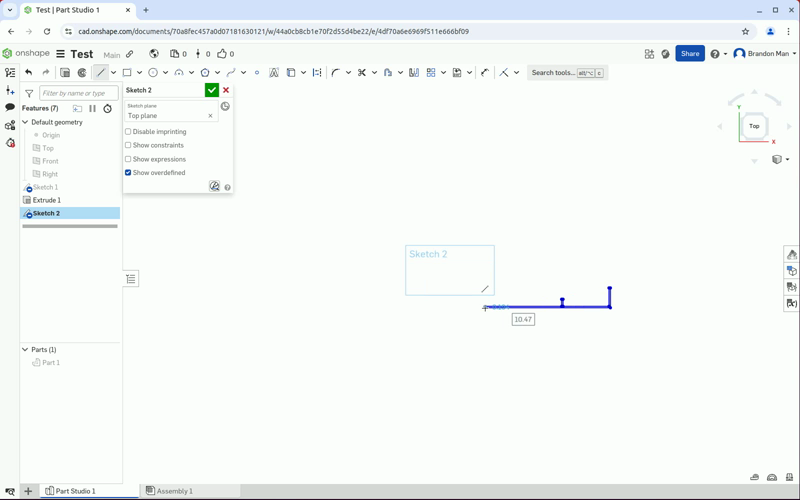
scroll(6)
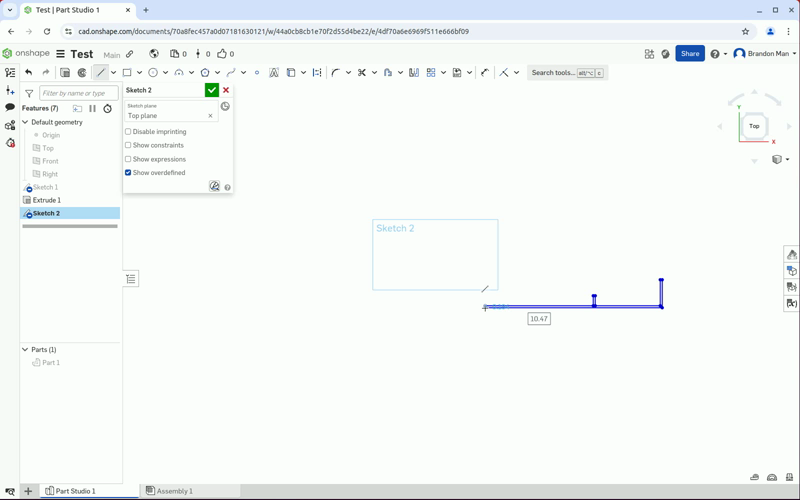
scroll(6)
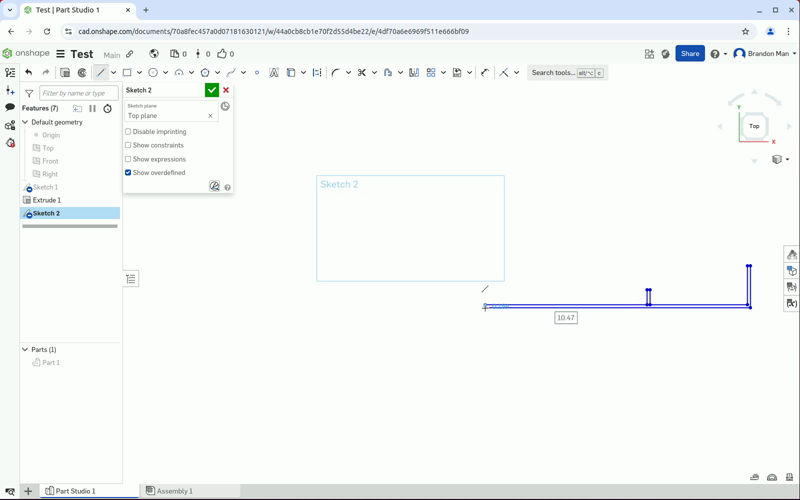
scroll(6)
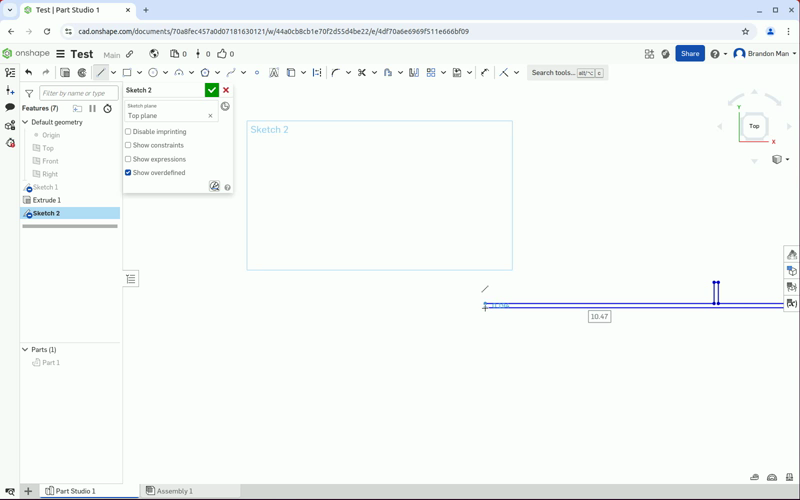
scroll(6)
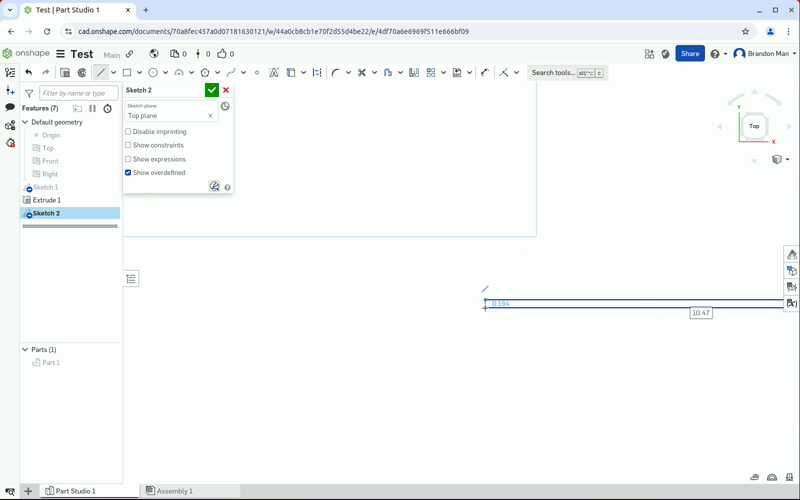
scroll(6)
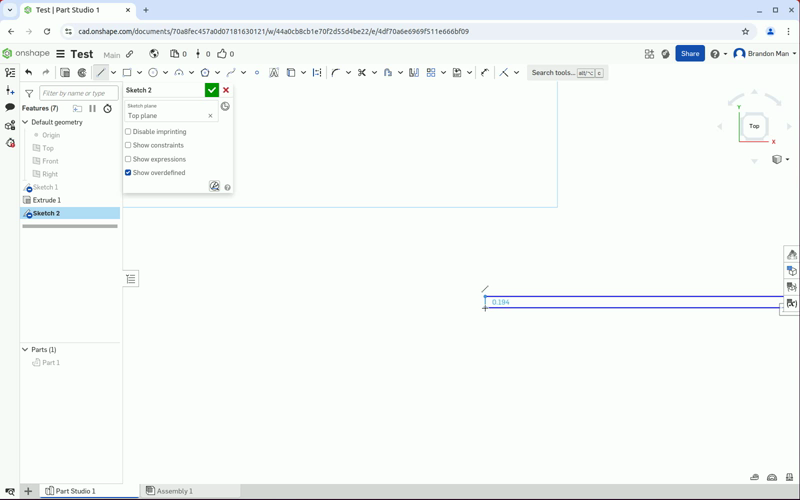
key_up(shift)
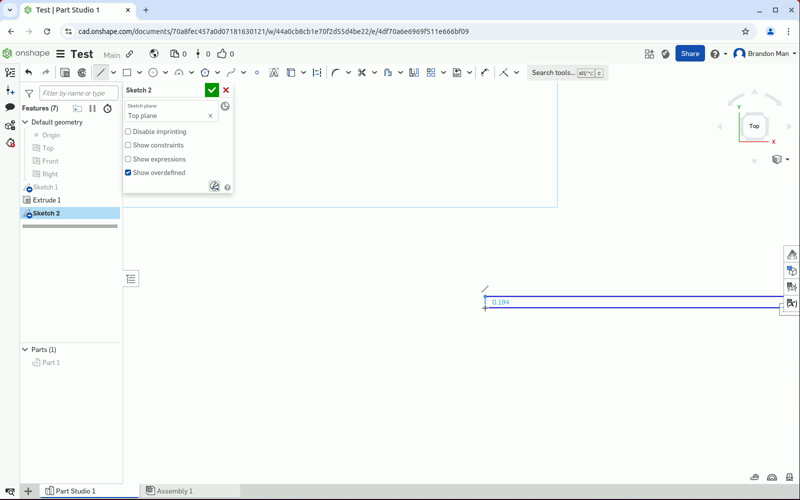
click(485, 307)
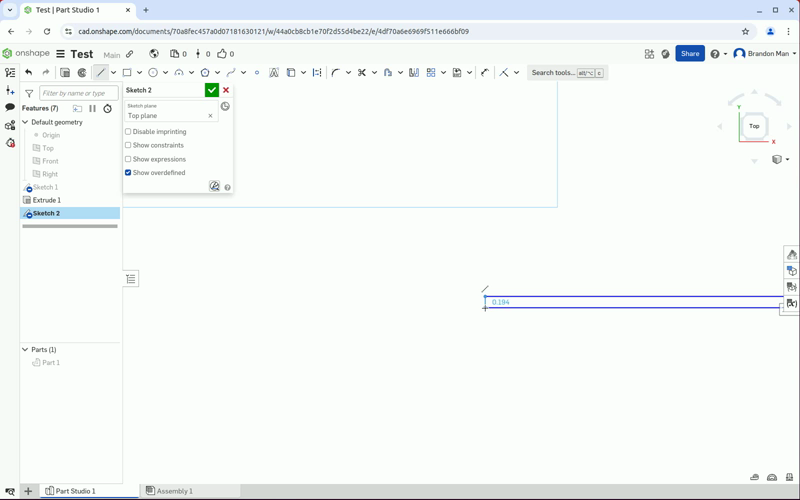
scroll(-6)
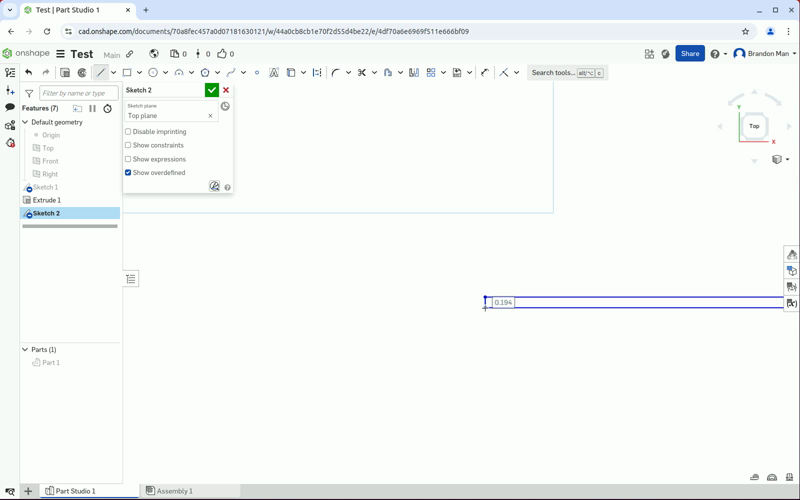
scroll(-6)
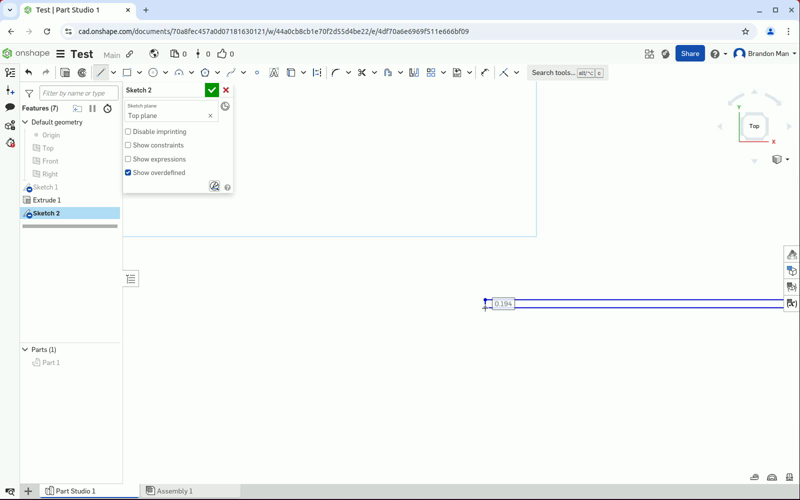
scroll(-6)
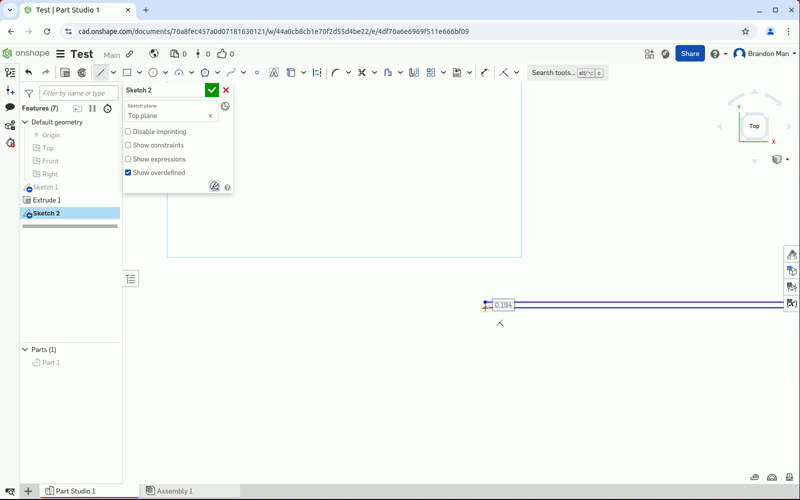
scroll(-6)
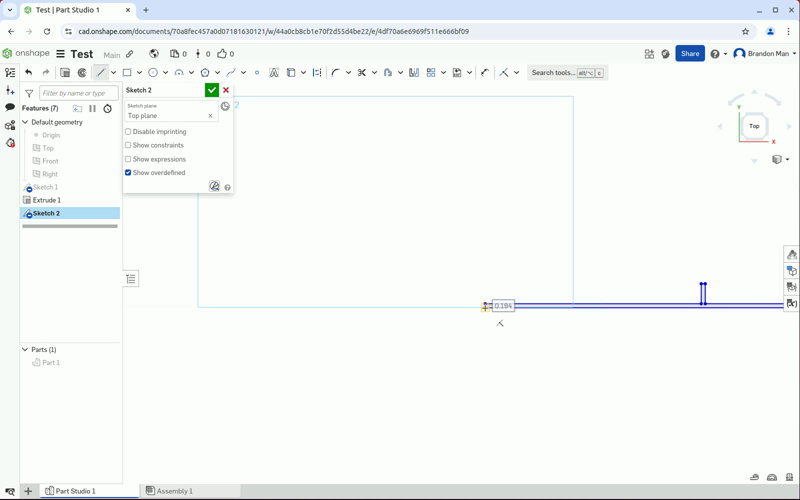
scroll(-6)
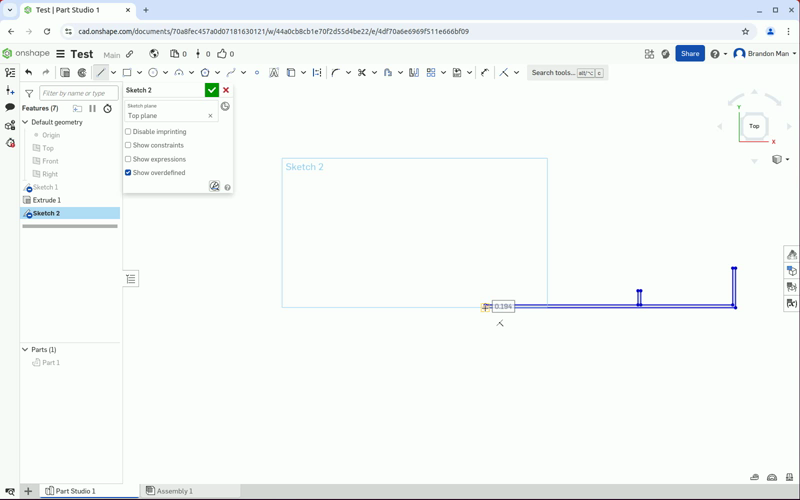
scroll(-6)
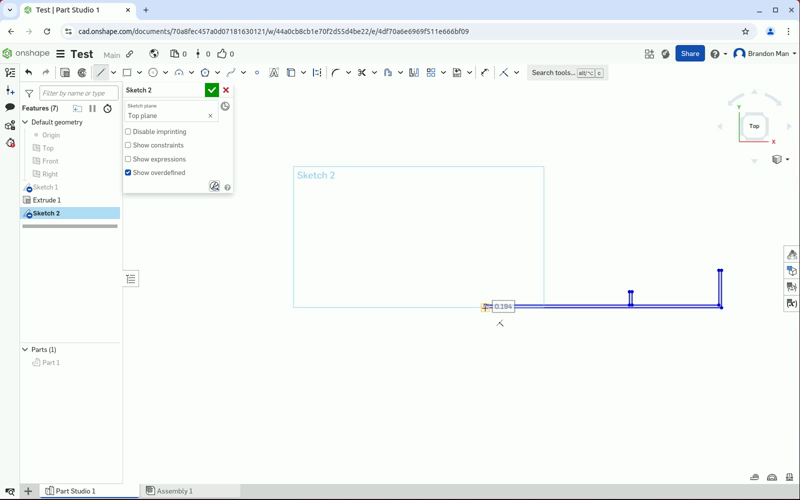
scroll(-6)
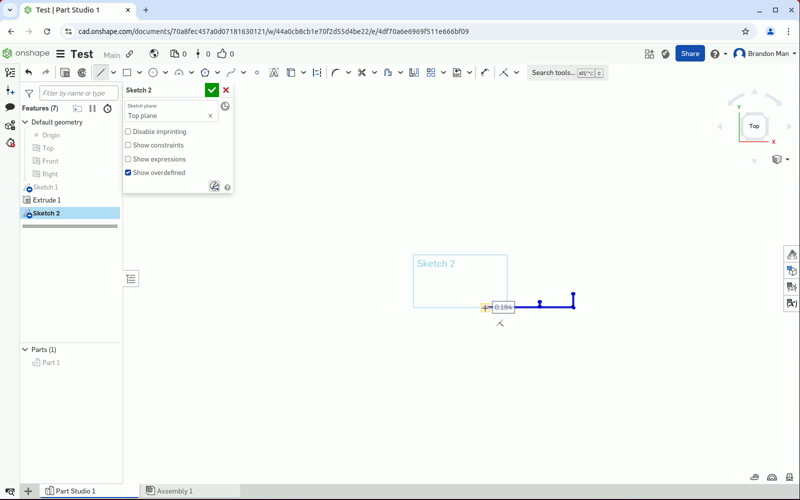
key(esc)
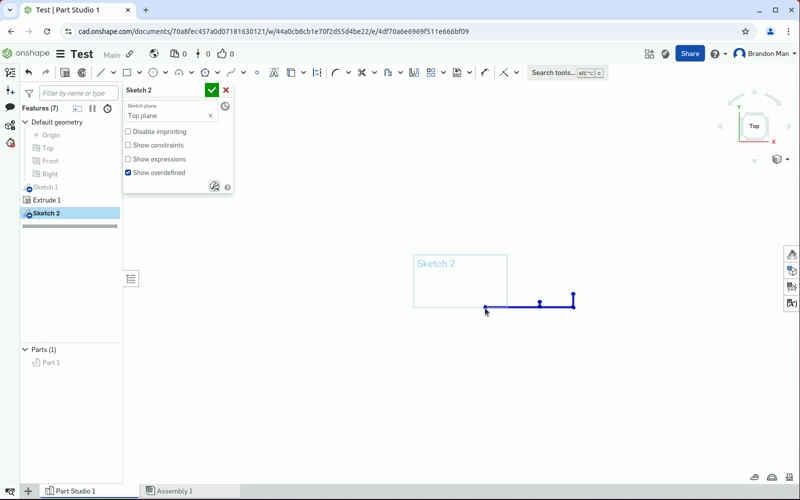
mouse_move(563, 307)
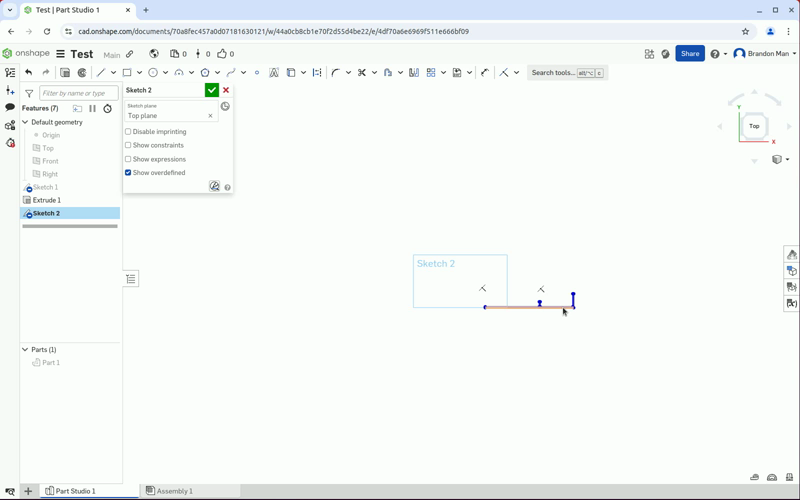
scroll(6)
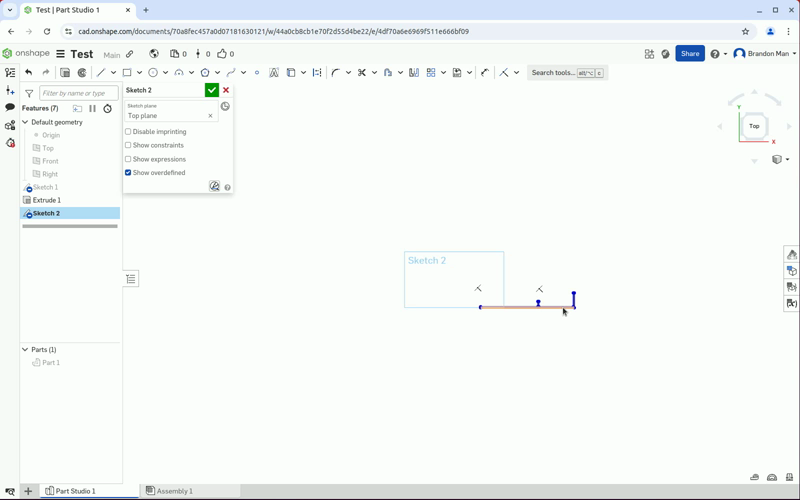
scroll(6)
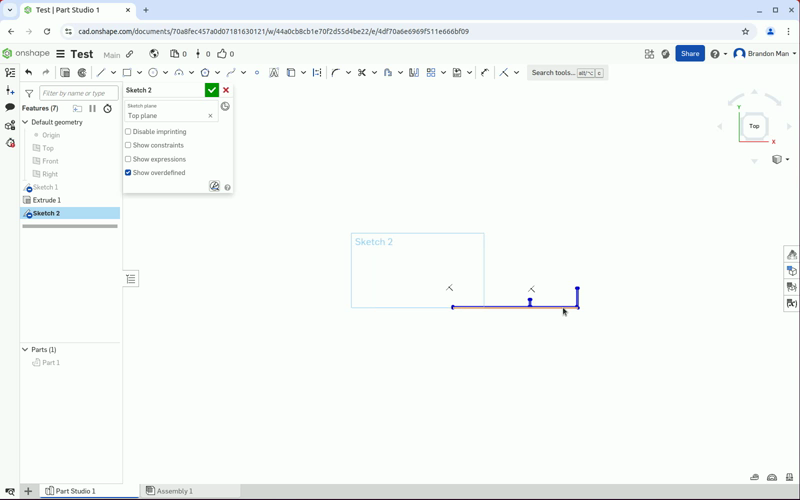
scroll(6)
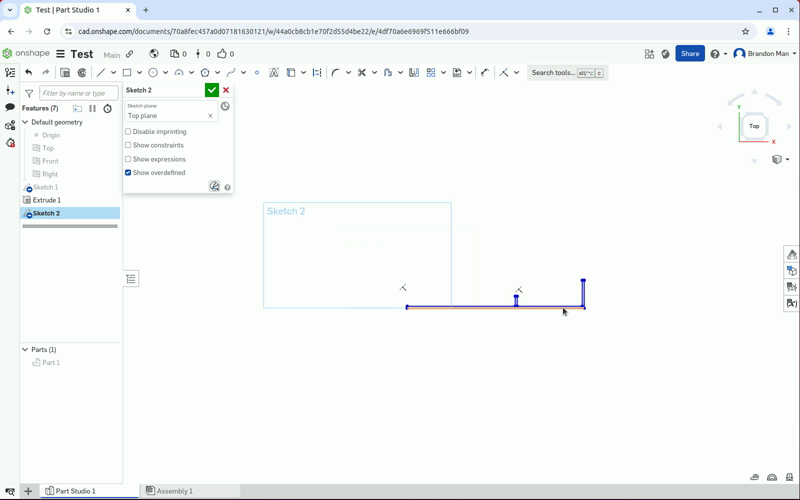
scroll(6)
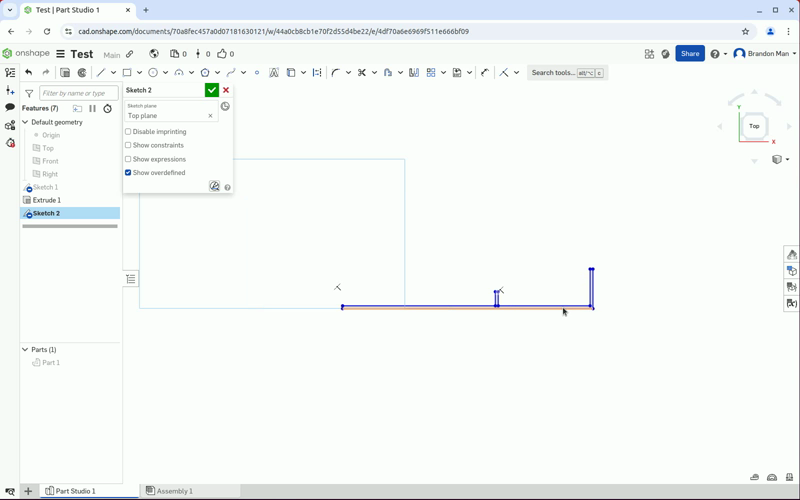
scroll(6)
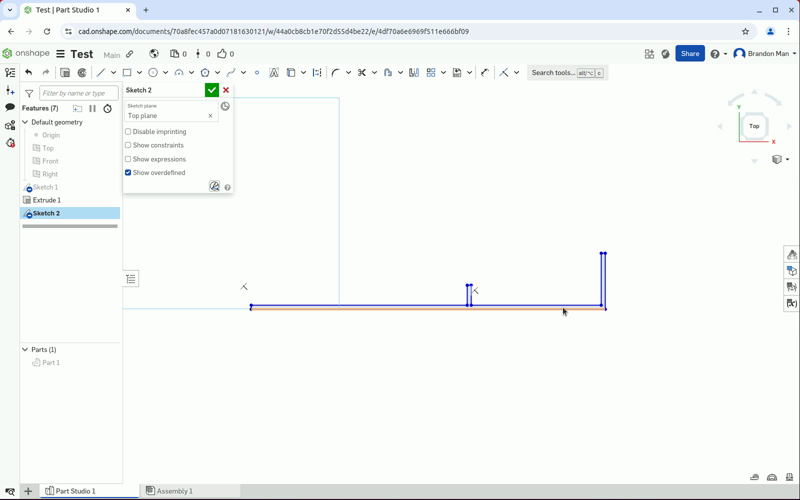
scroll(6)
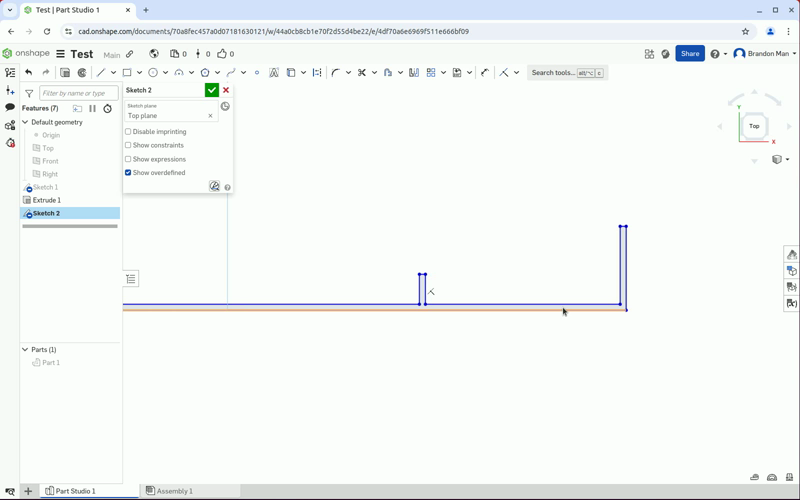
scroll(6)
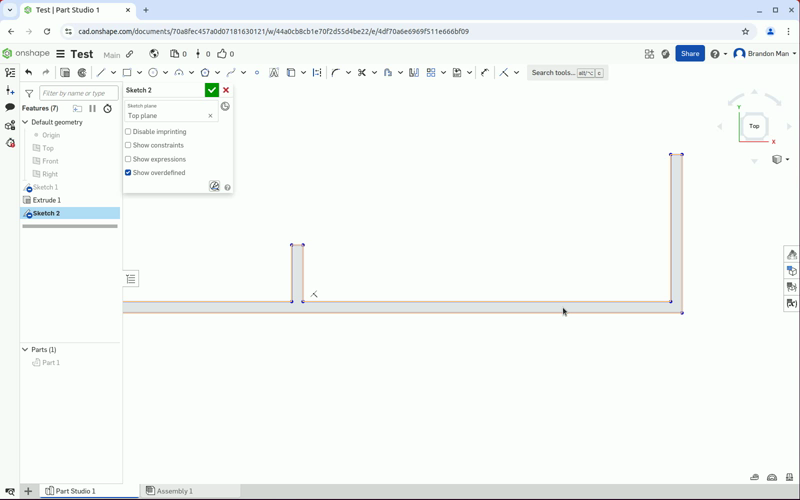
click(563, 307)
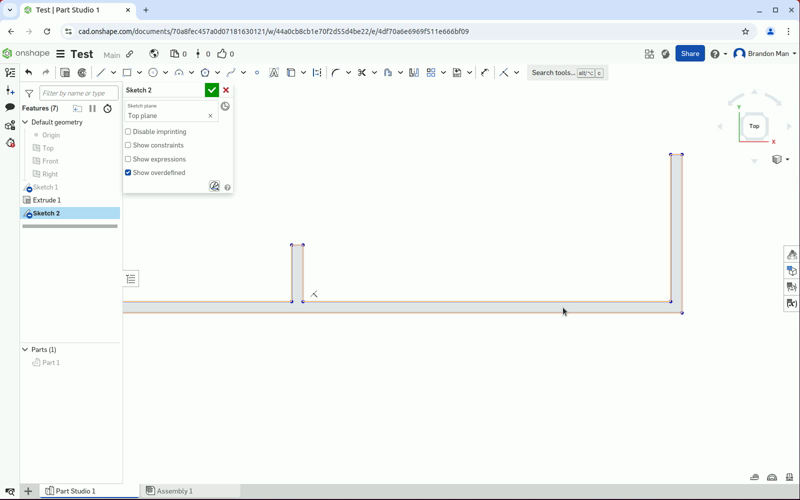
scroll(-6)
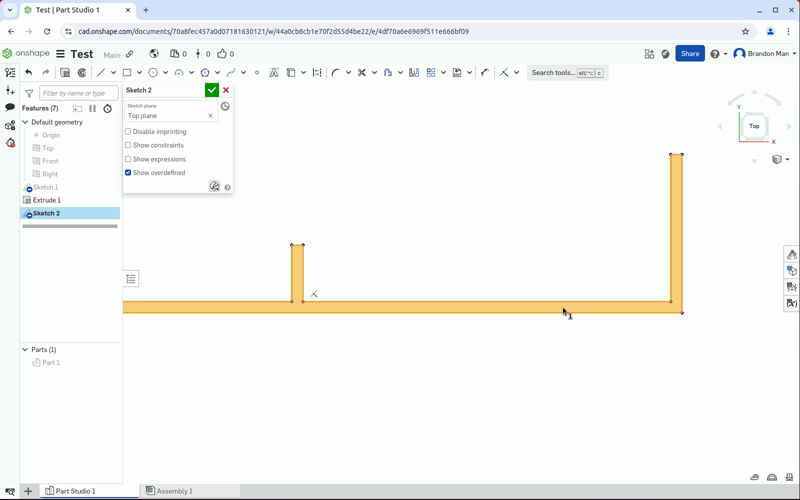
scroll(-6)
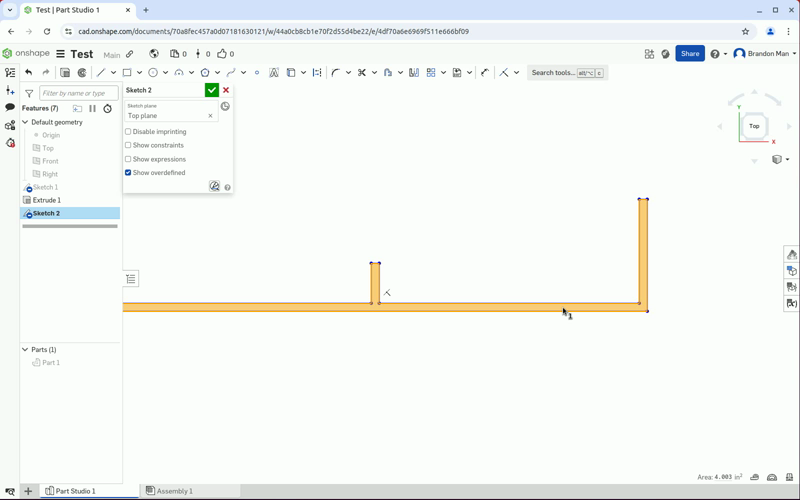
scroll(-6)
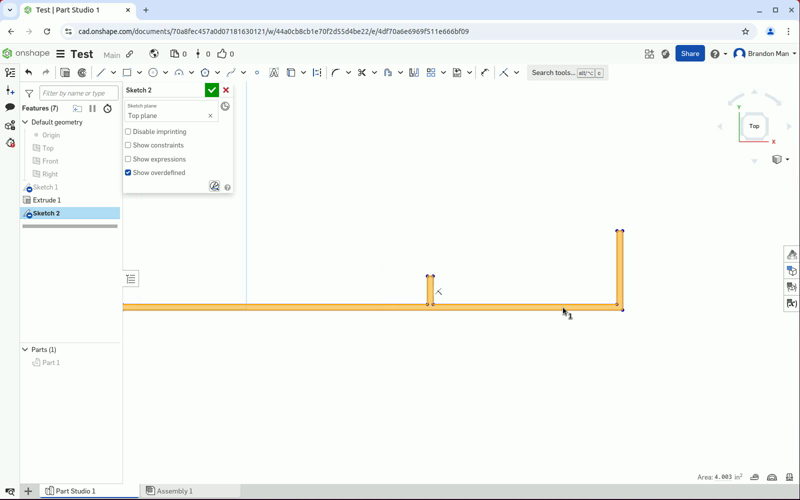
scroll(-6)
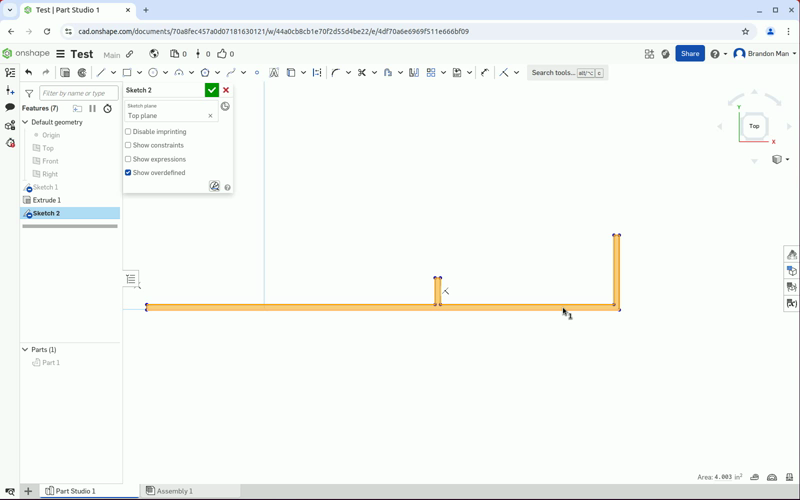
scroll(-6)
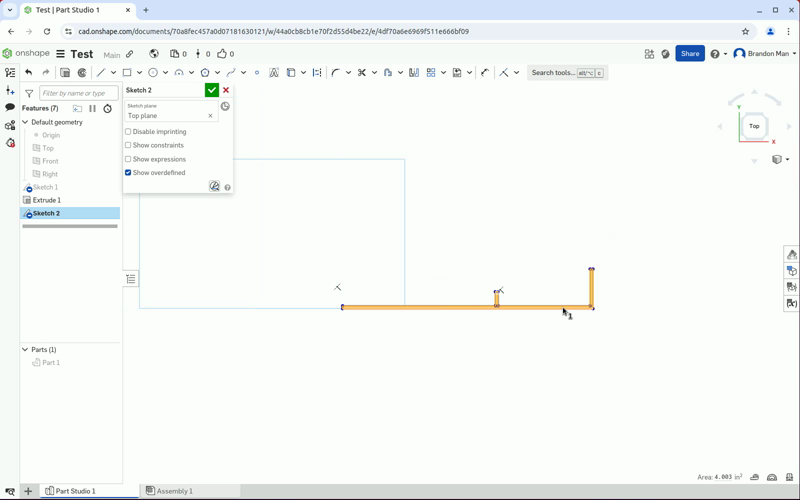
scroll(-6)
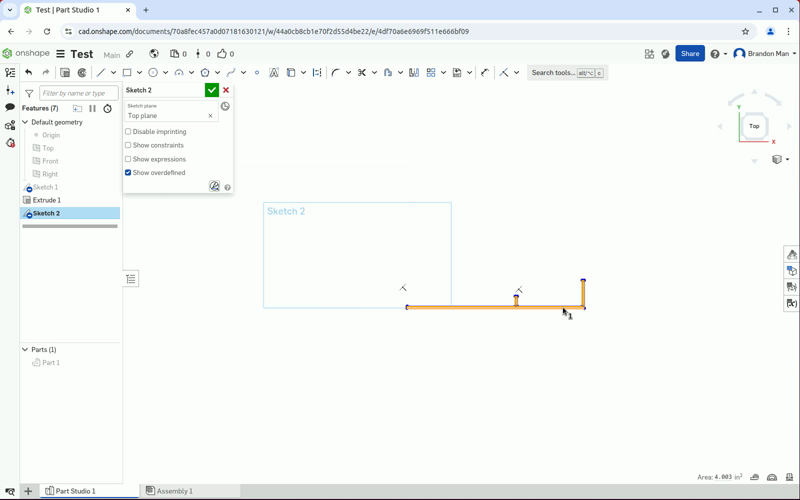
scroll(-6)
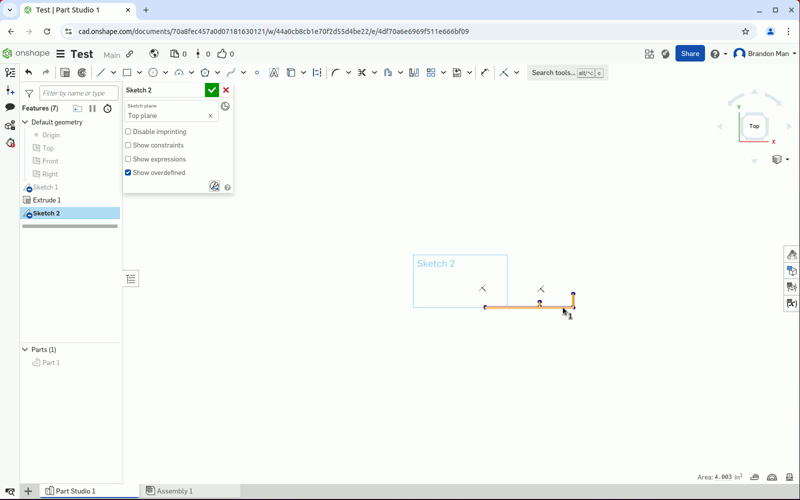
mouse_move(73, 352)
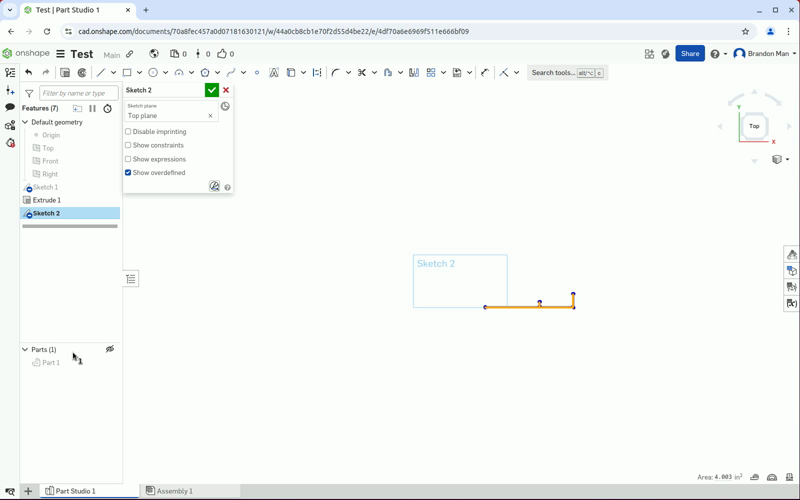
key(shift+y)
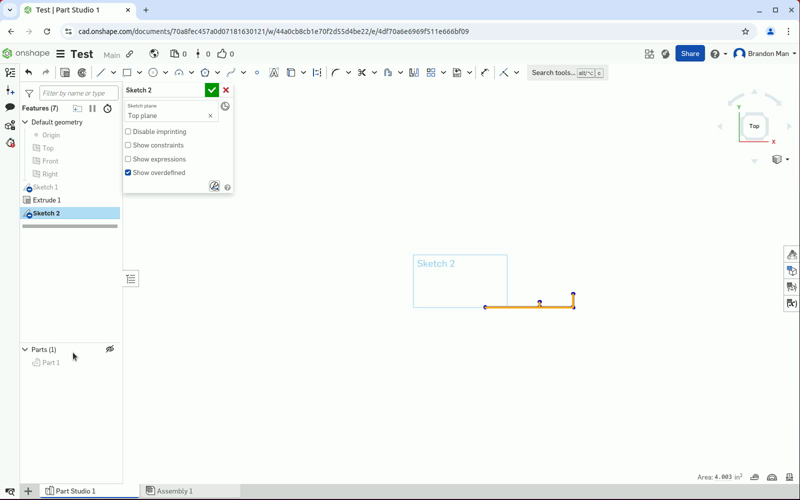
key(shift+e)
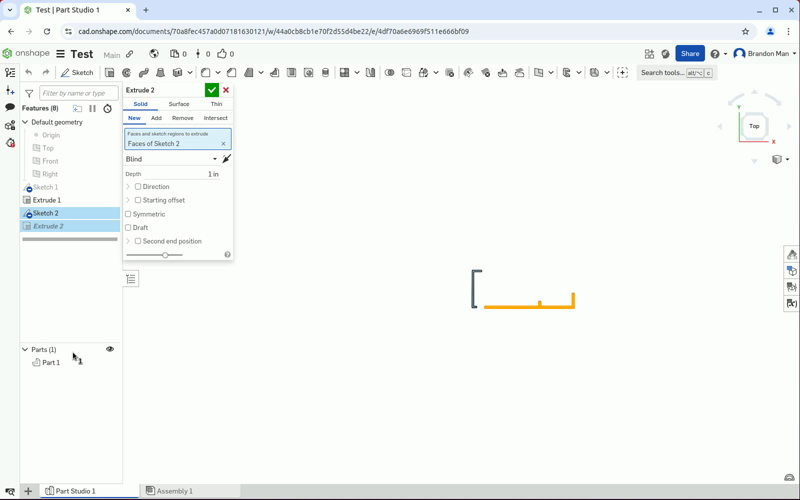
mouse_move(143, 106)
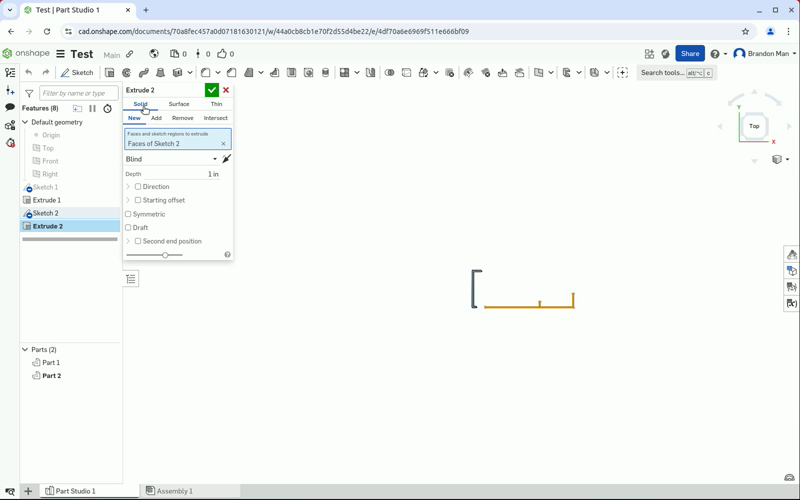
click(143, 106)
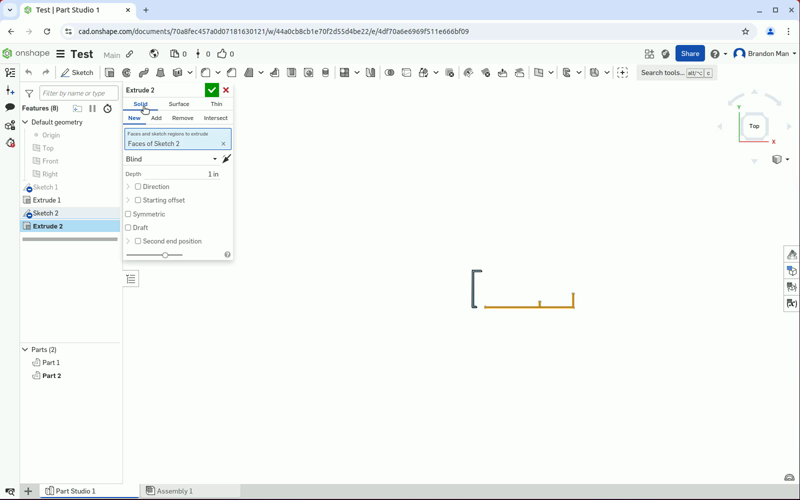
mouse_move(137, 120)
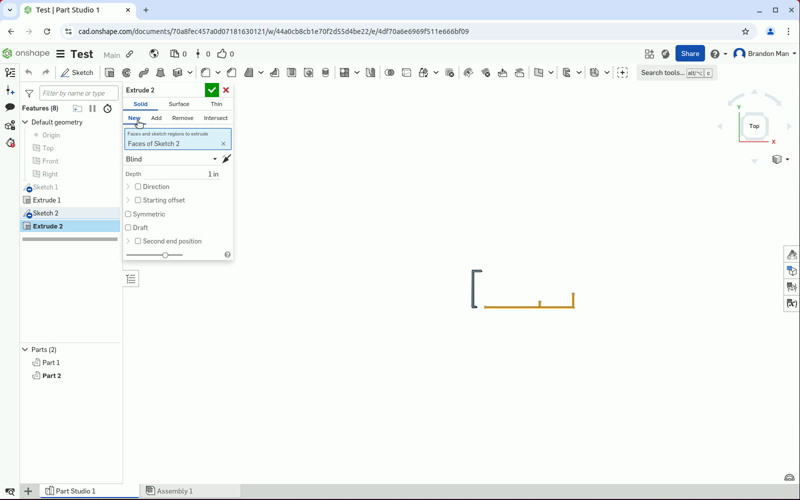
click(137, 120)
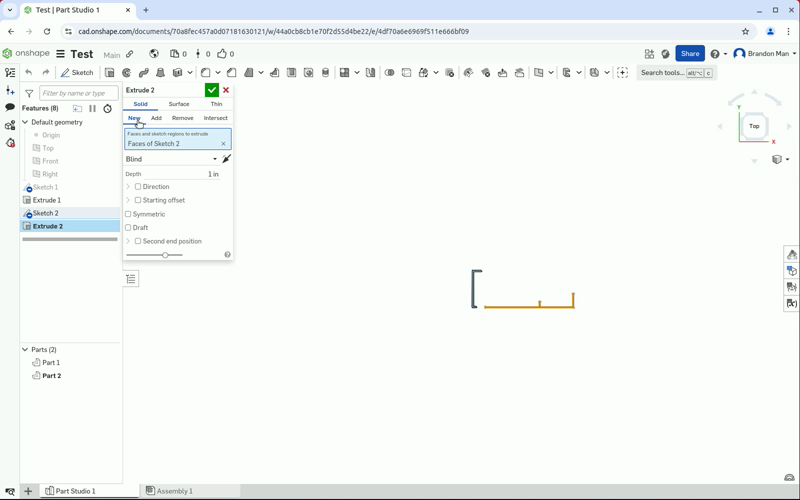
key(tab, 4)
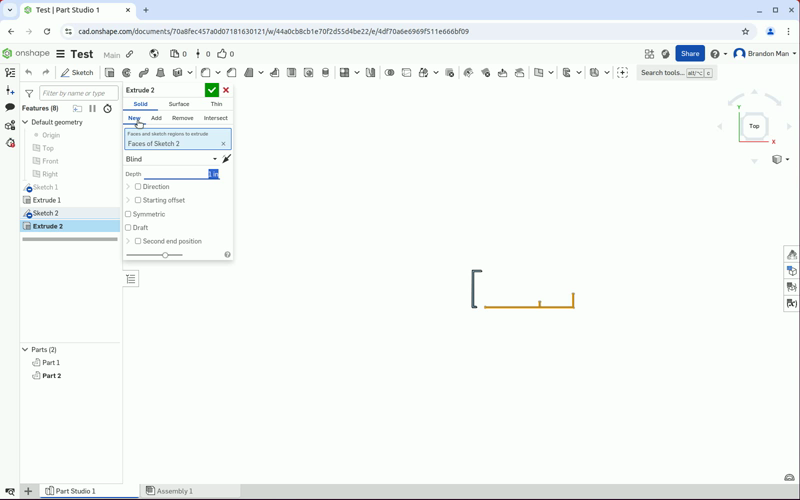
text(4.333)
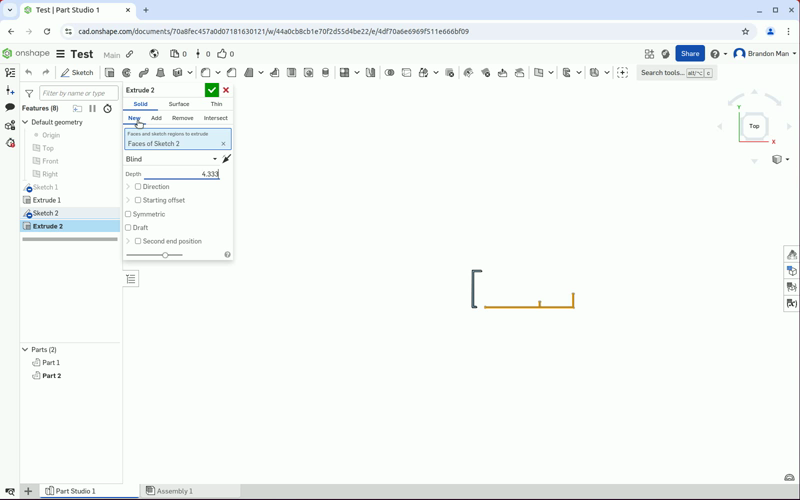
key(enter)
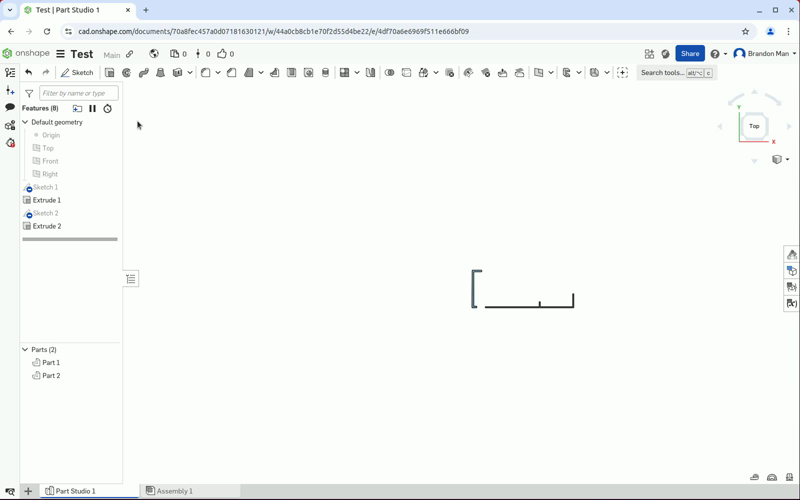
key(shift+h)
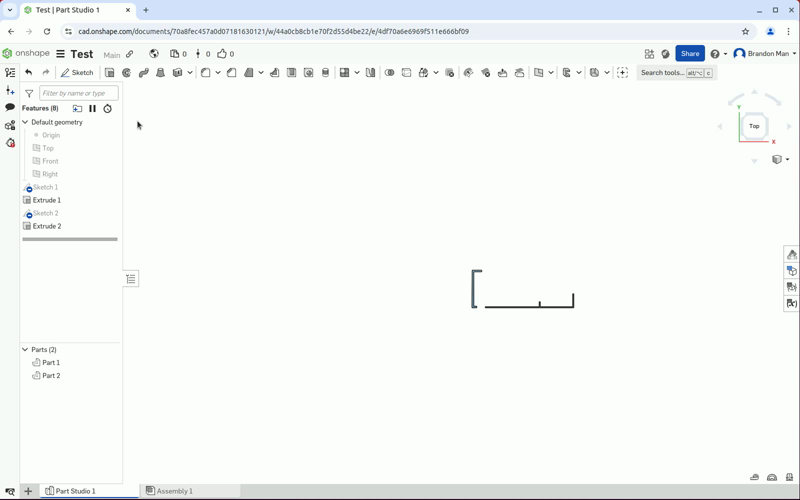
key(shift+h)
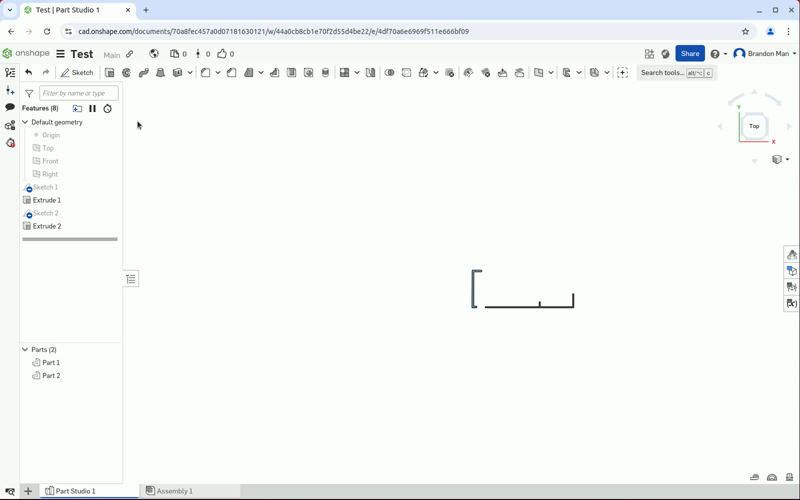
mouse_move(73, 189)
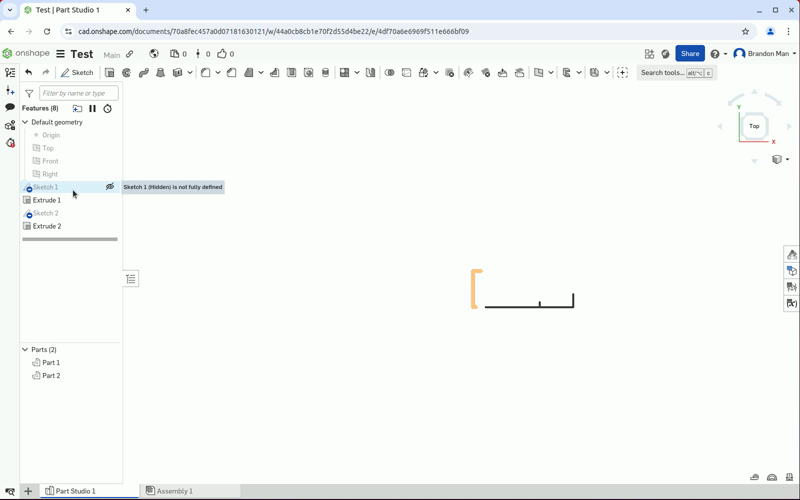
click(73, 189)
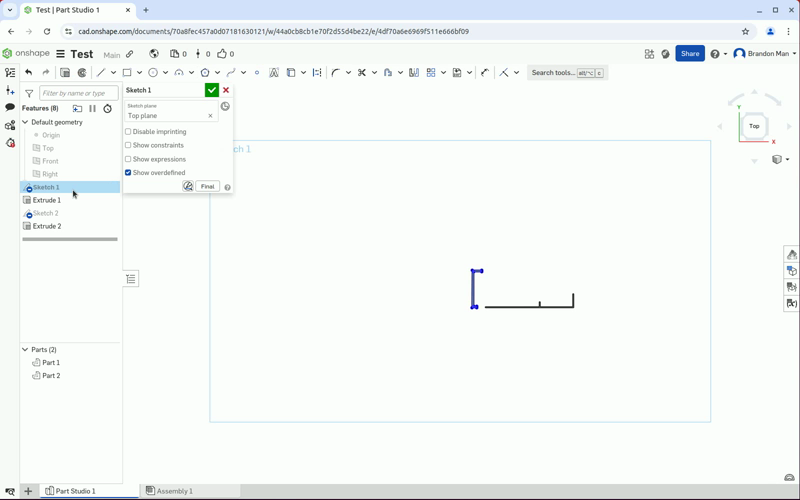
mouse_move(229, 92)
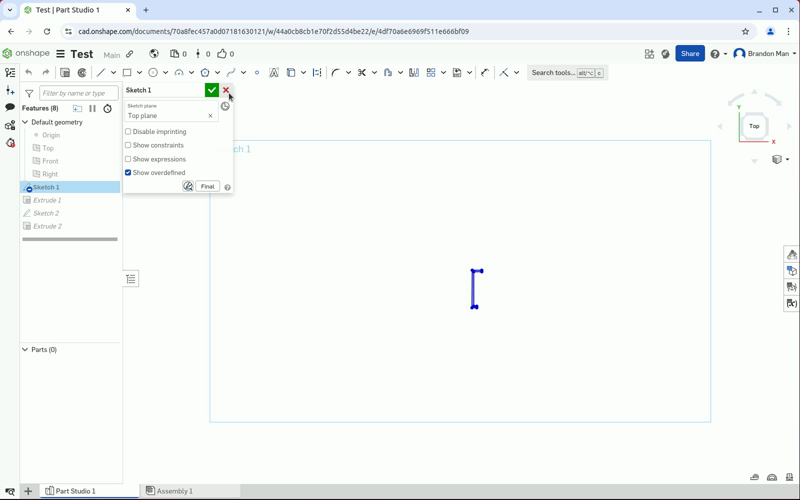
click(229, 92)
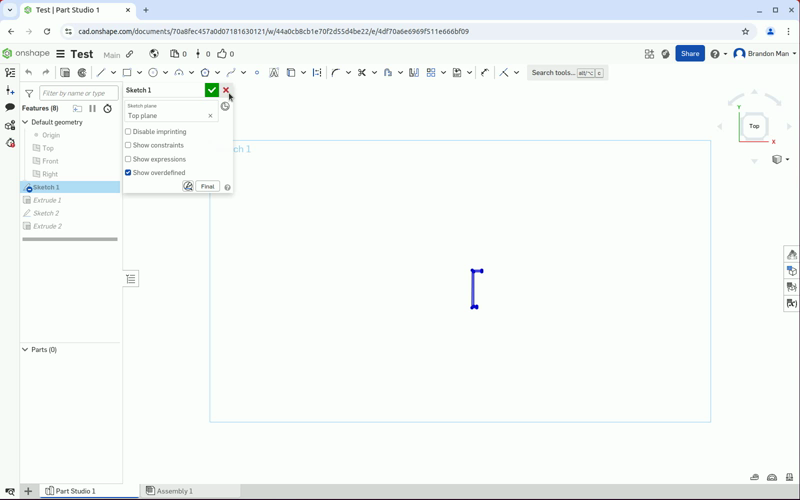
key(shift+s)
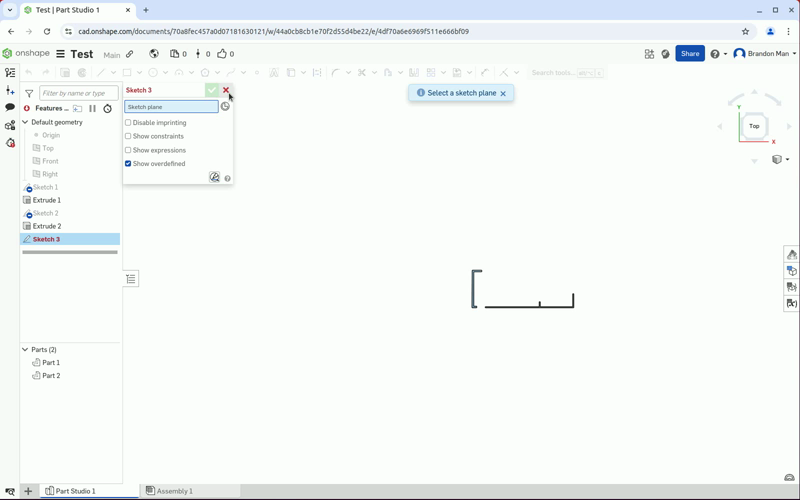
mouse_move(73, 150)
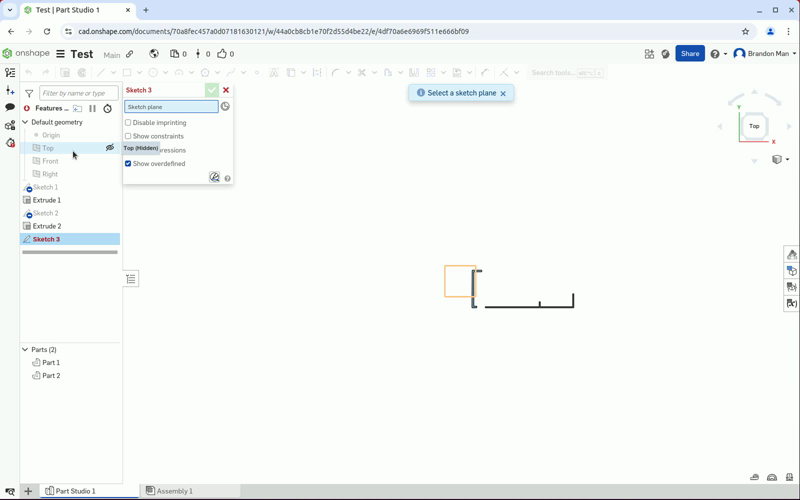
click(73, 150)
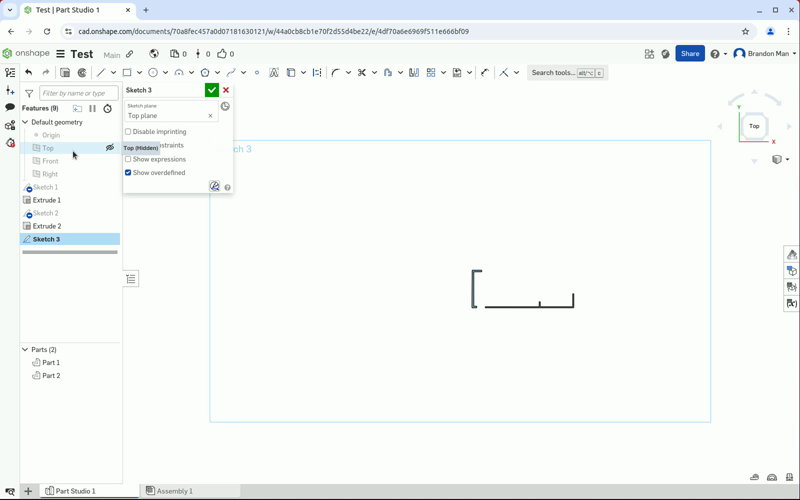
mouse_move(73, 352)
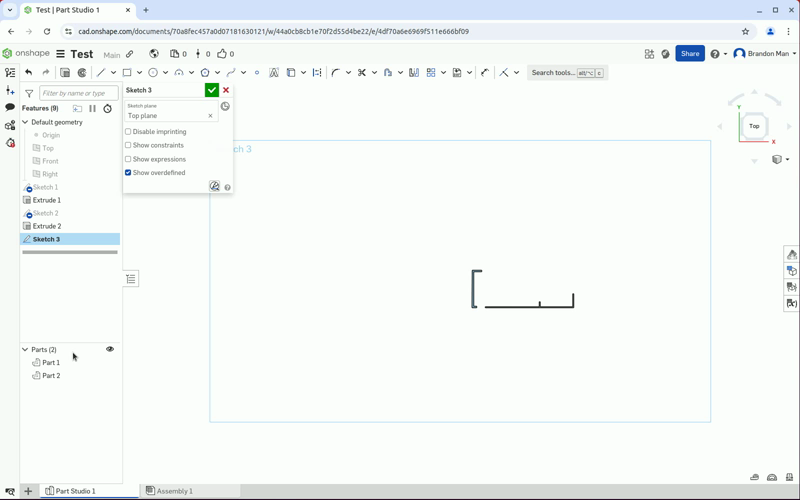
key(y)
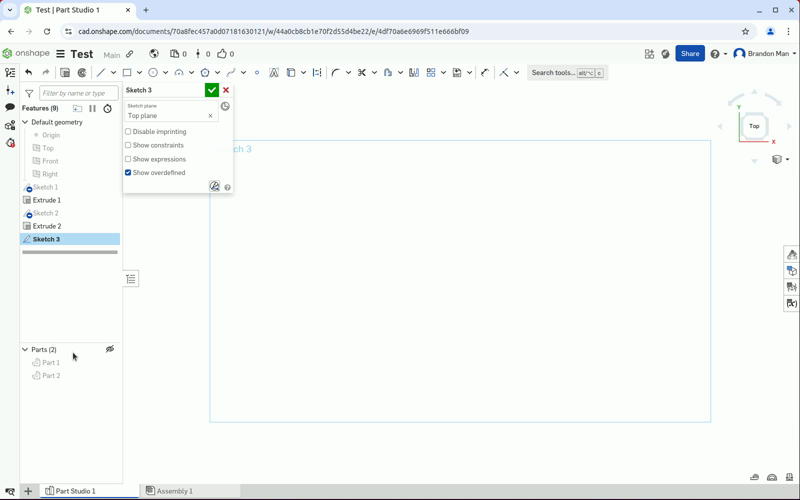
key(l)
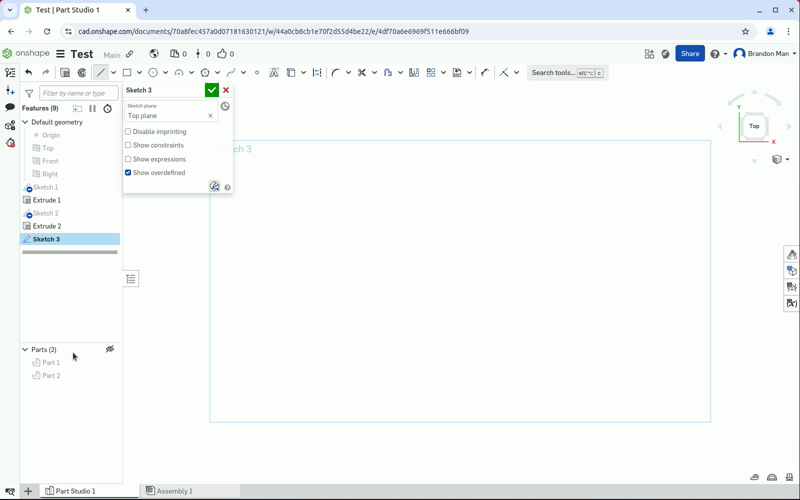
key_down(shift)
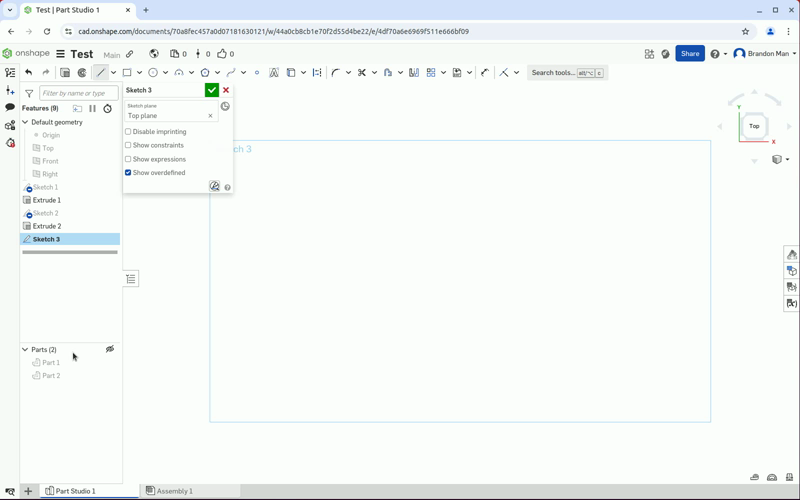
mouse_move(489, 272)
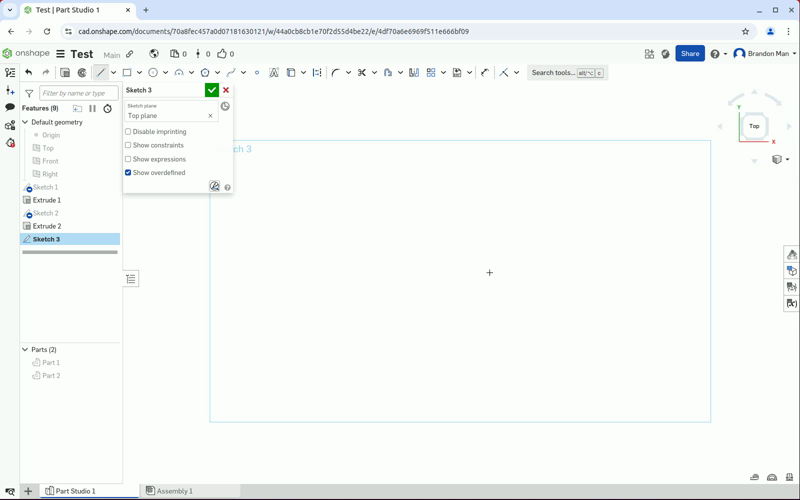
click(489, 272)
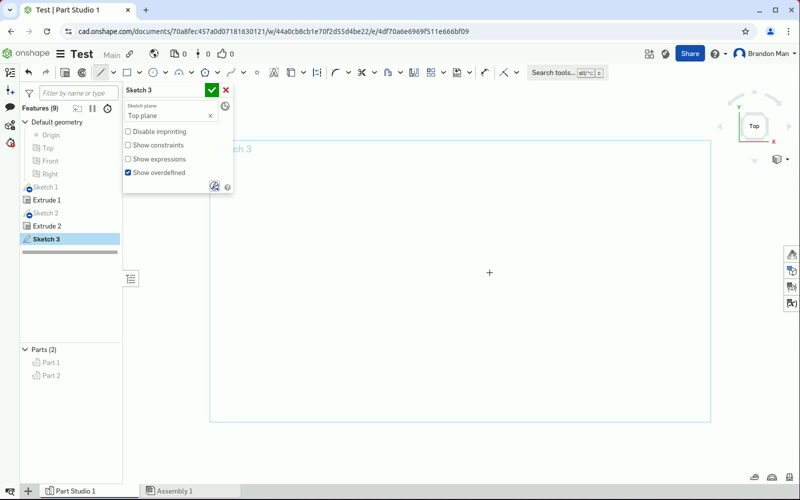
key_up(shift)
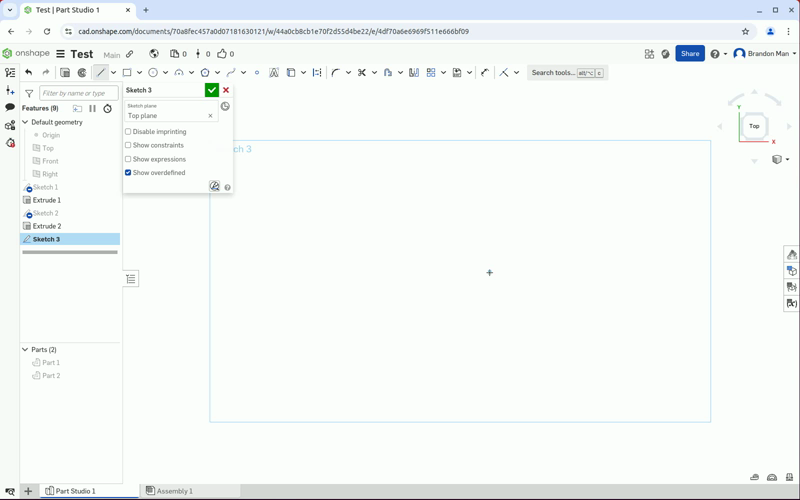
key_down(shift)
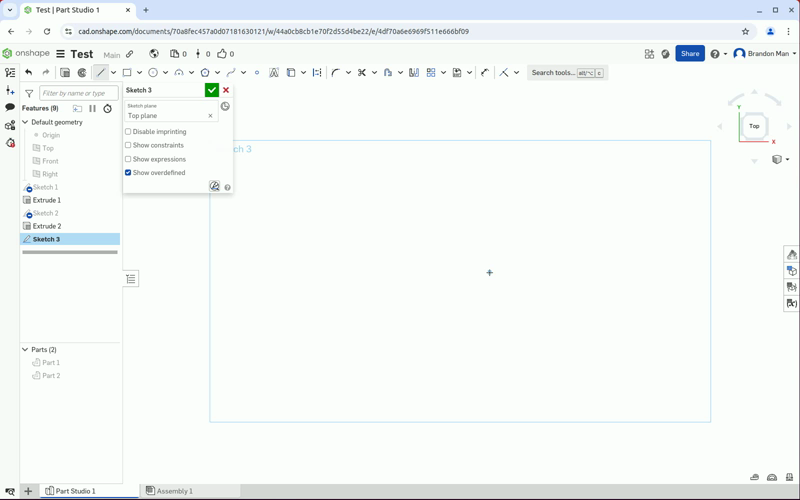
mouse_move(519, 272)
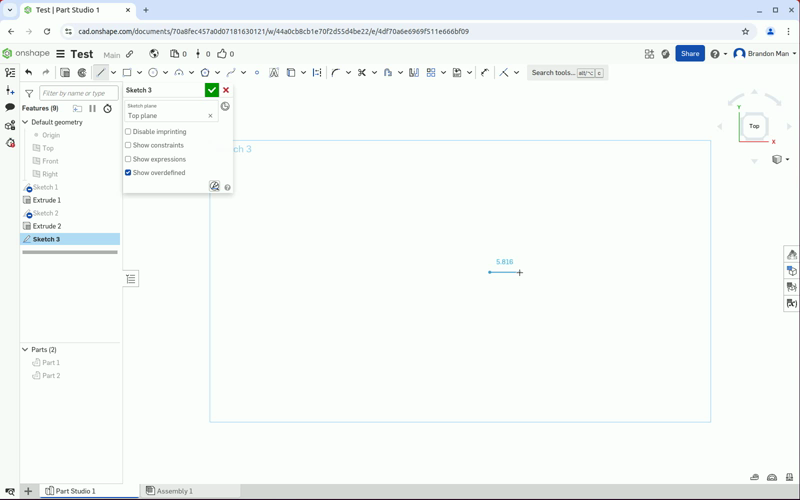
mouse_move(539, 272)
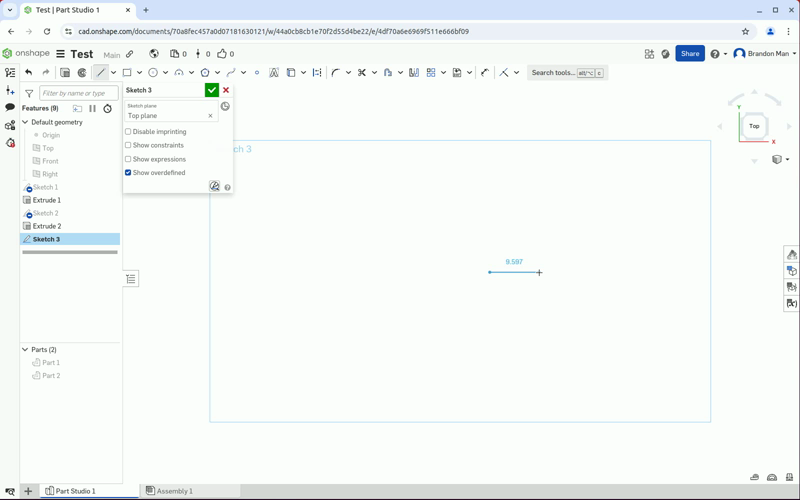
click(539, 272)
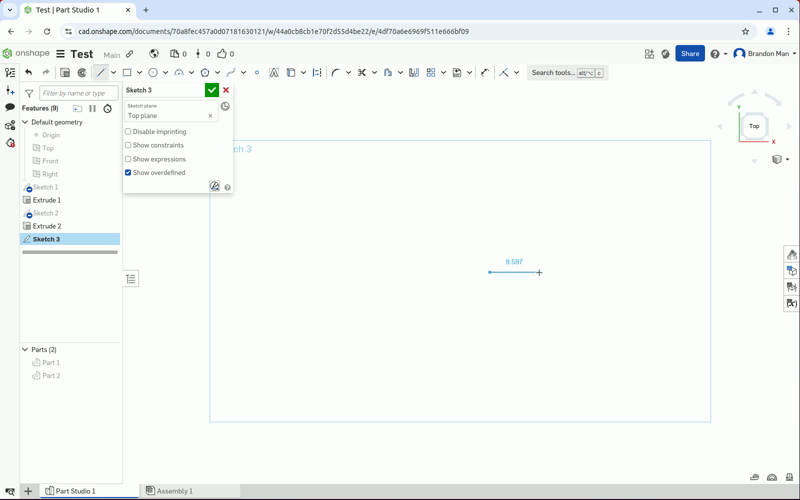
key_up(shift)
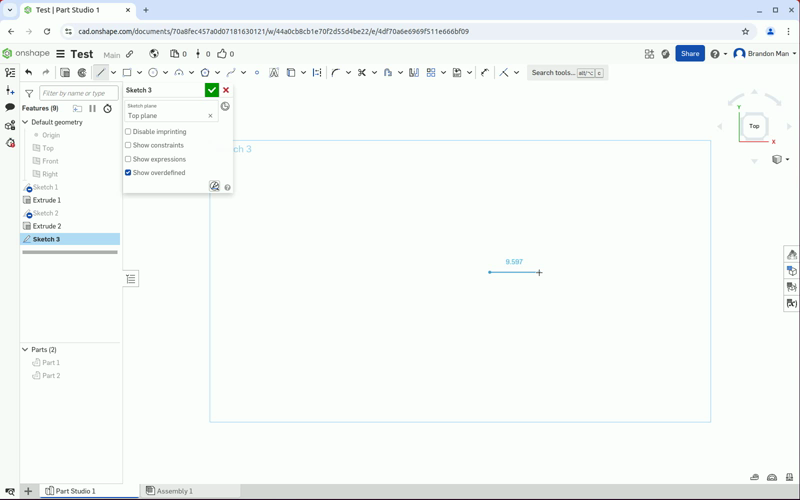
key_down(shift)
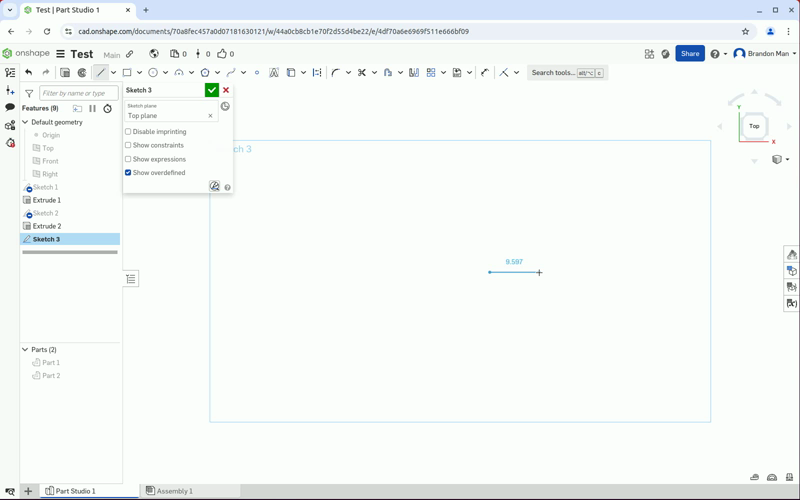
mouse_move(569, 272)
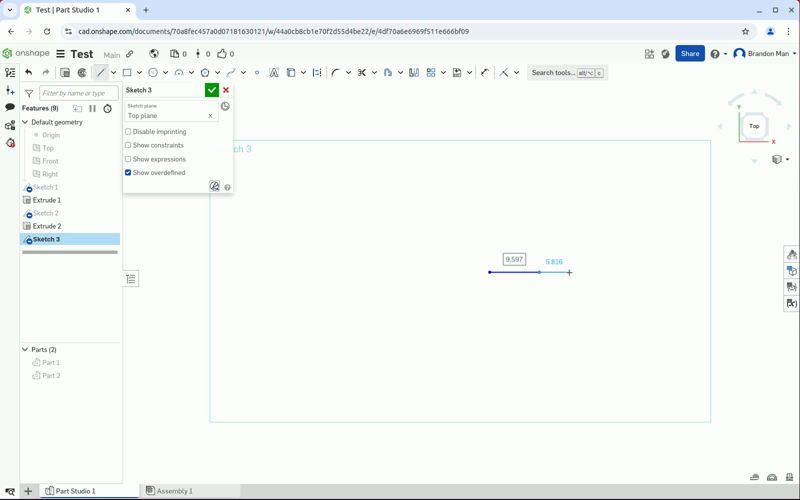
mouse_move(539, 289)
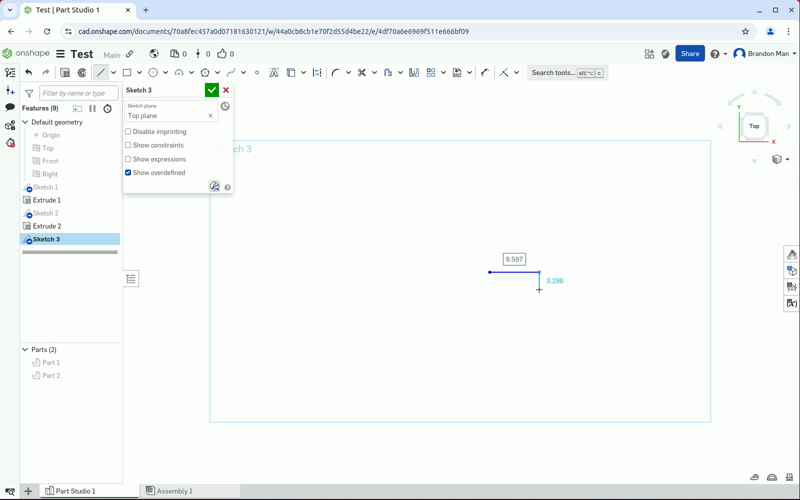
click(539, 289)
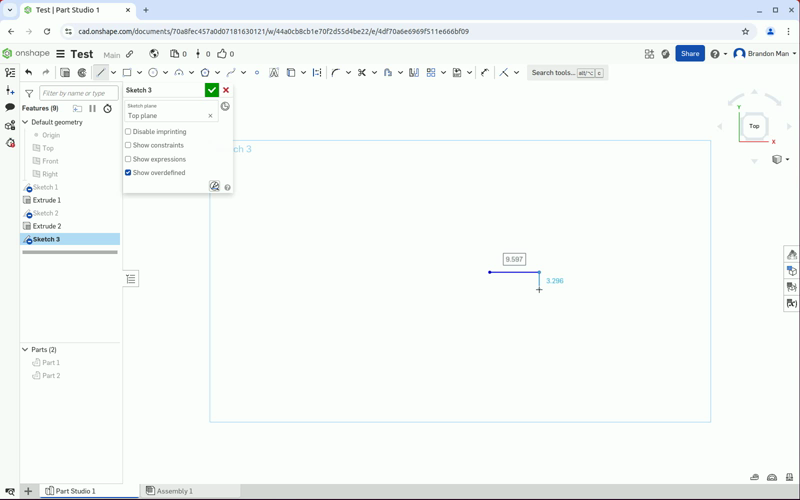
key_up(shift)
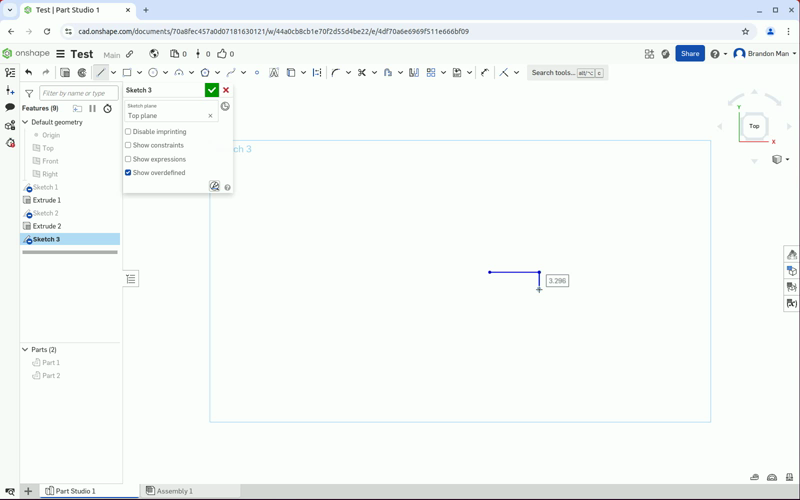
key_down(shift)
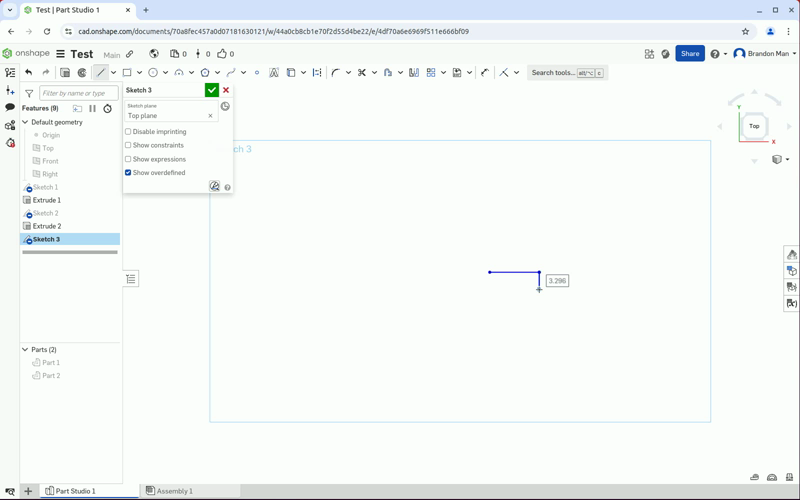
mouse_move(569, 289)
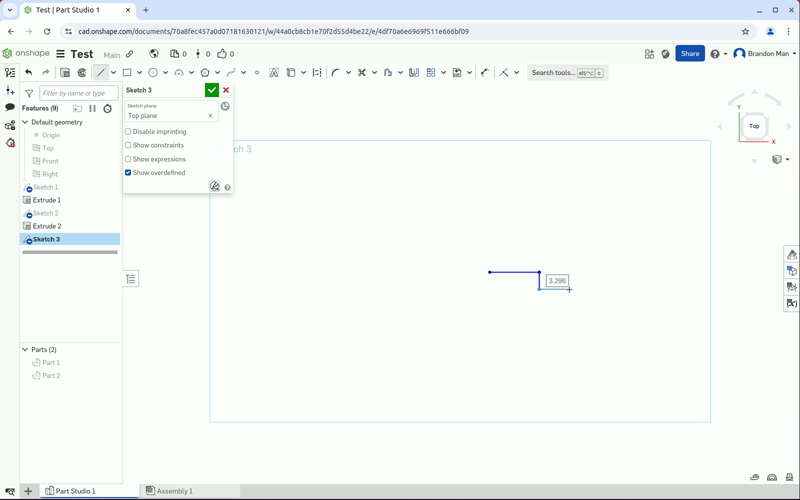
mouse_move(540, 289)
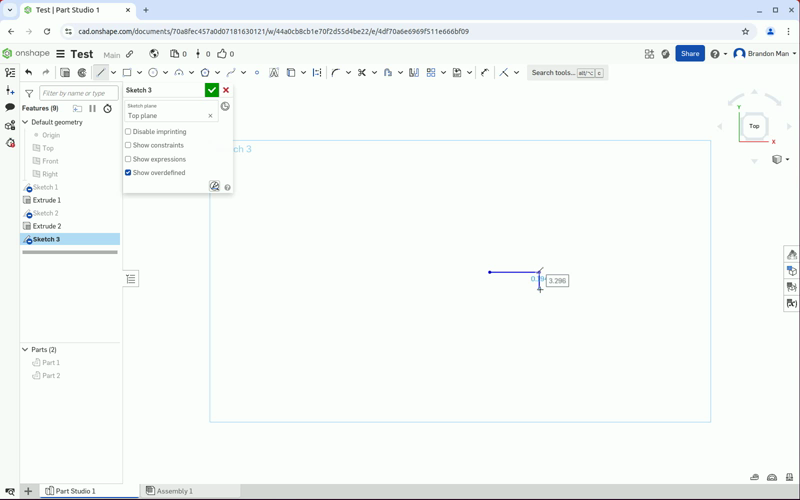
scroll(6)
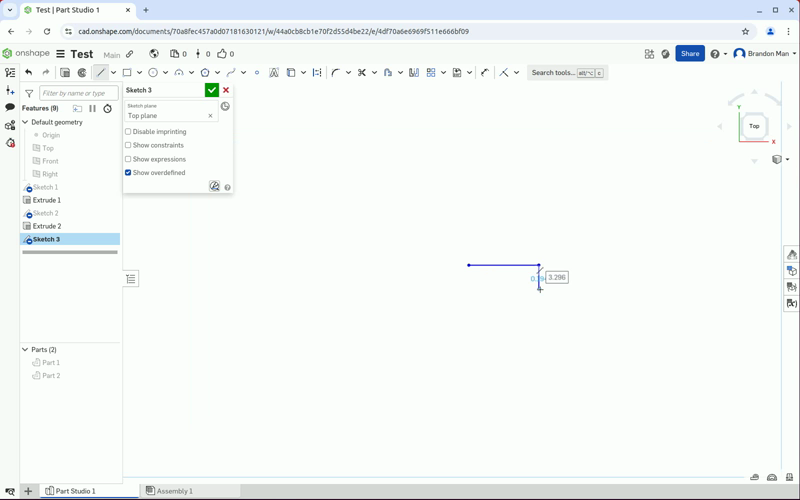
scroll(6)
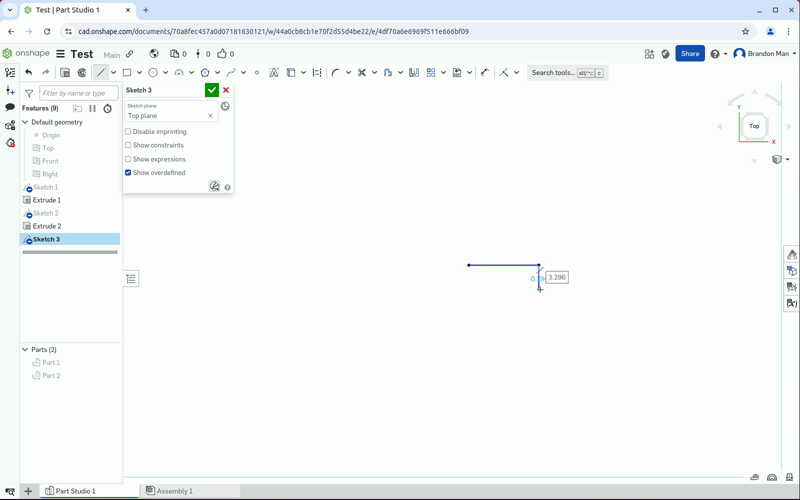
scroll(6)
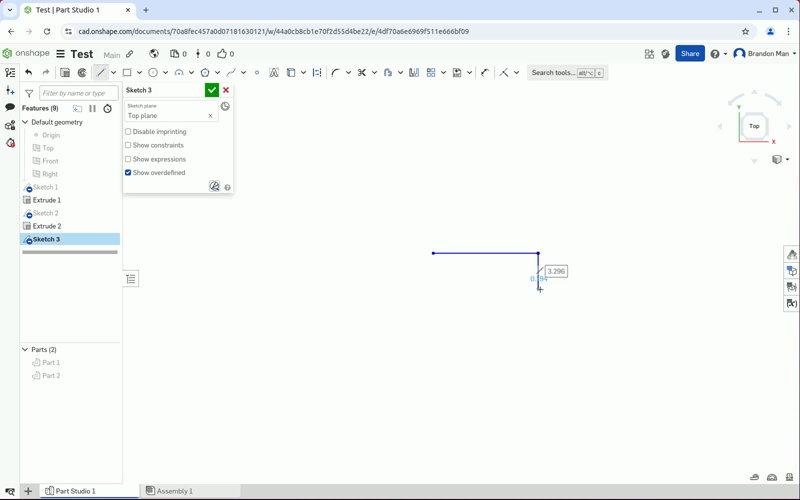
scroll(6)
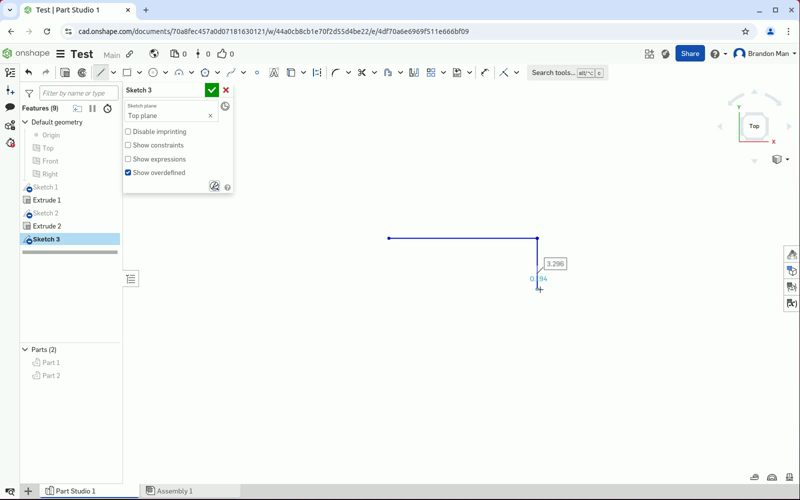
scroll(6)
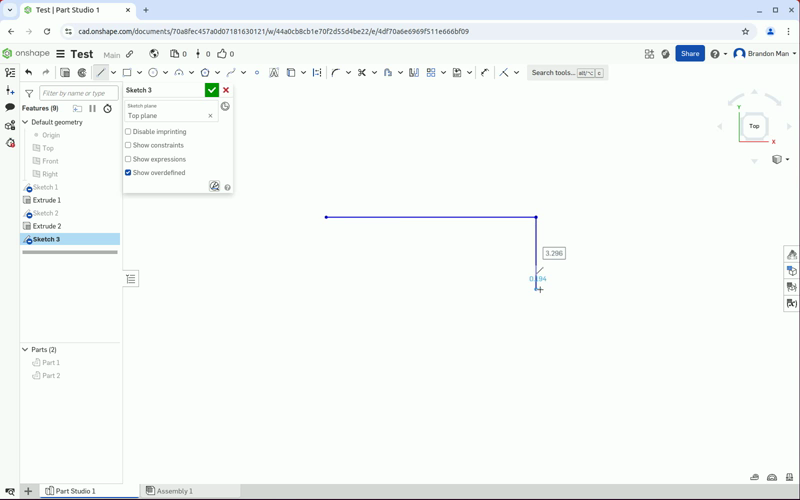
scroll(6)
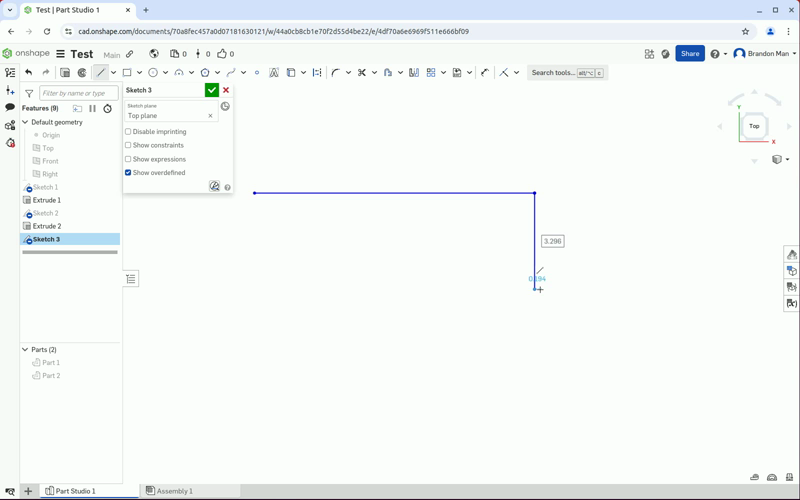
scroll(6)
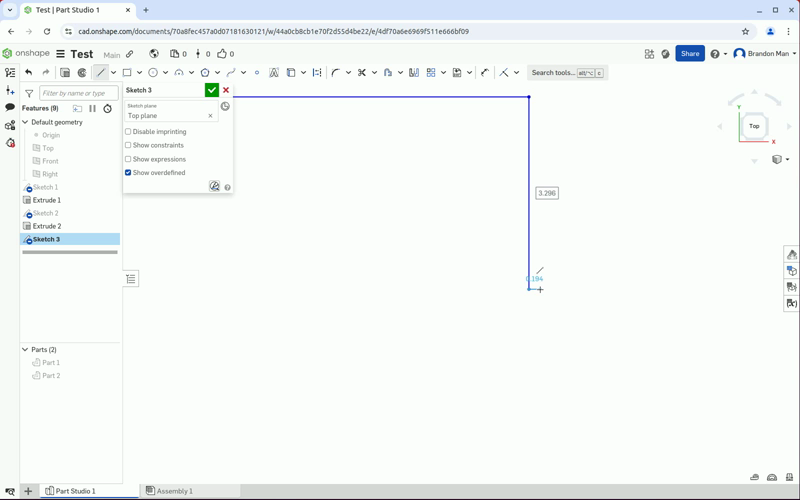
click(540, 289)
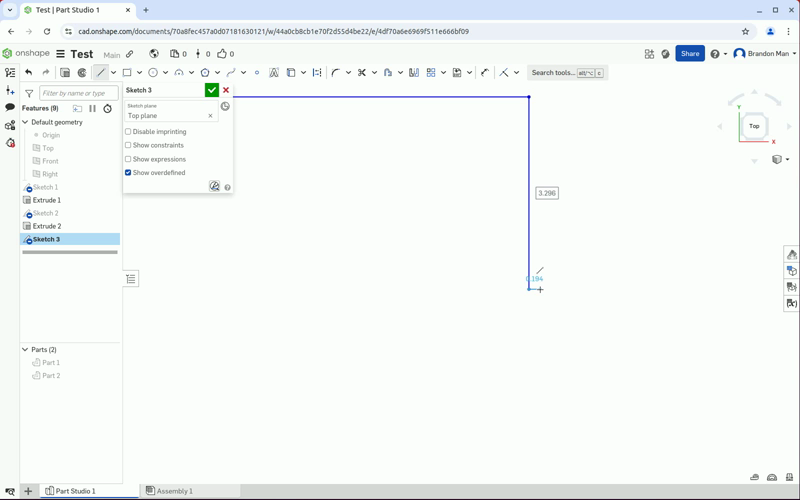
scroll(-6)
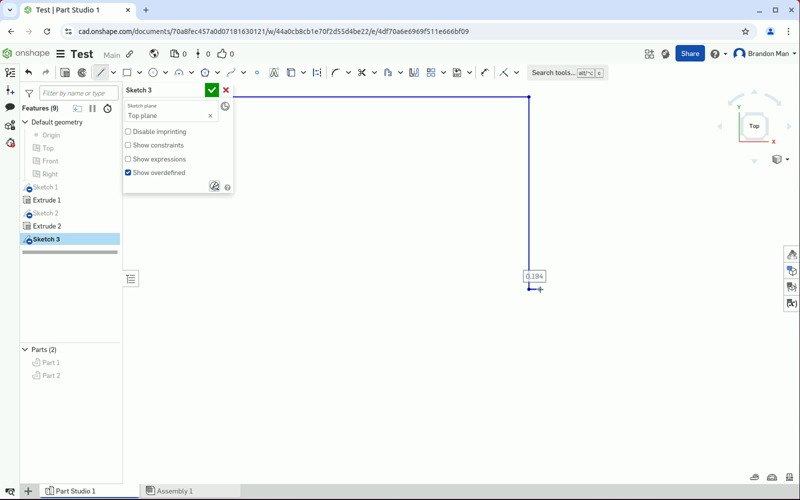
scroll(-6)
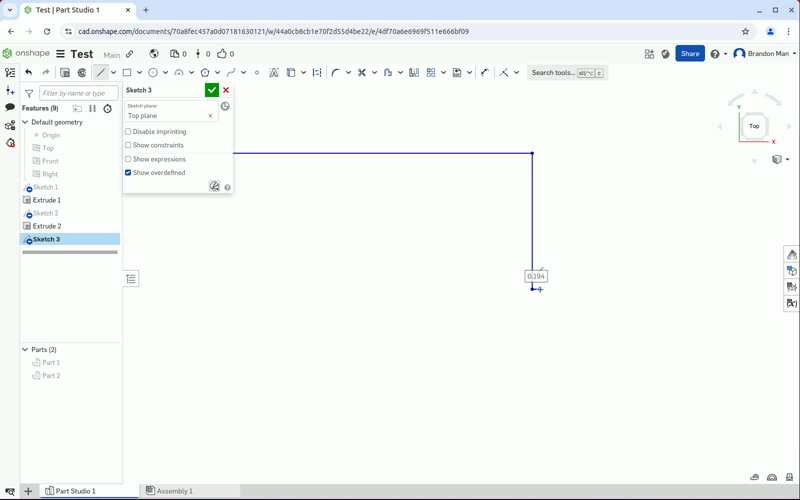
scroll(-6)
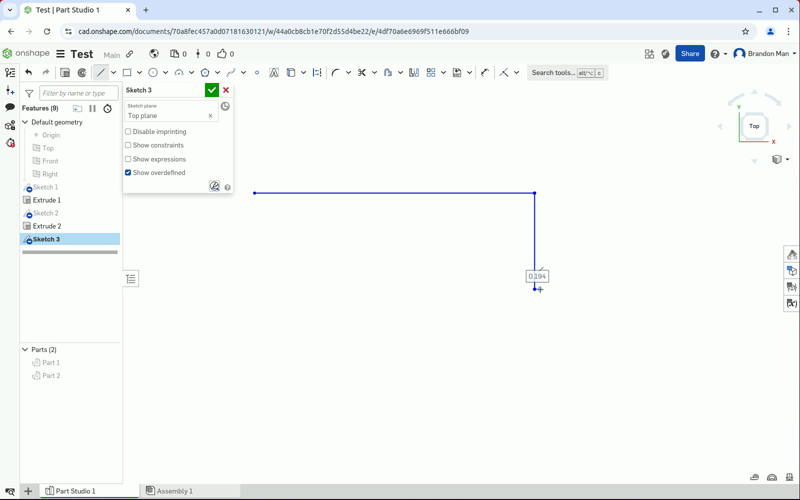
scroll(-6)
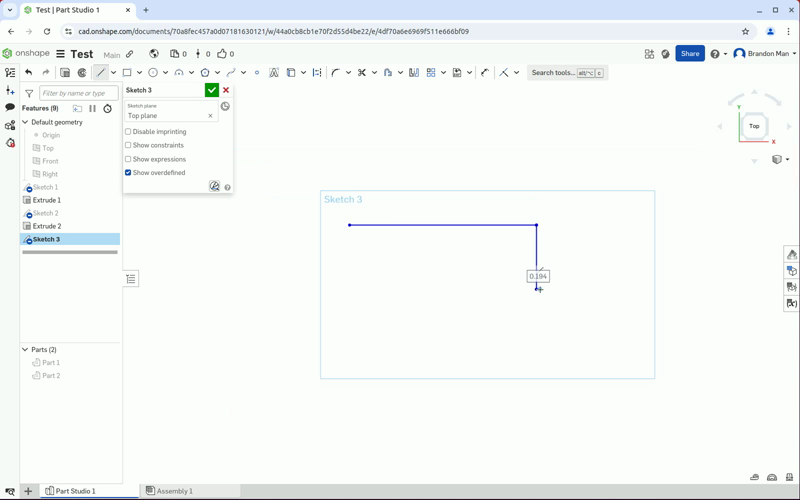
scroll(-6)
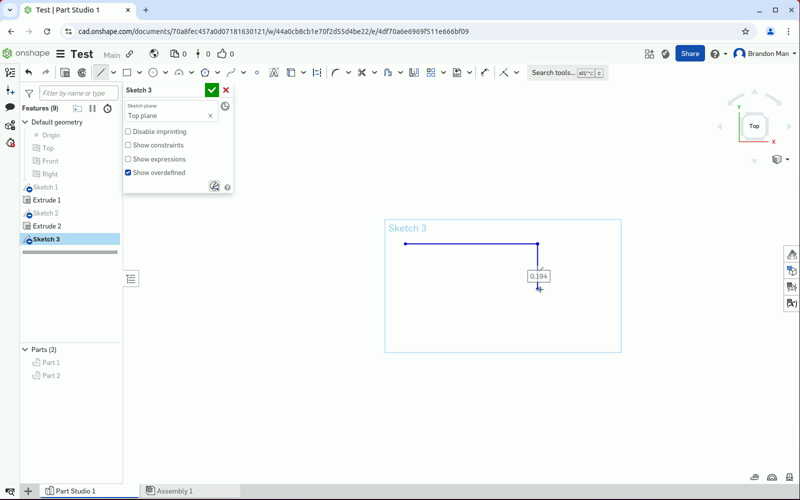
scroll(-6)
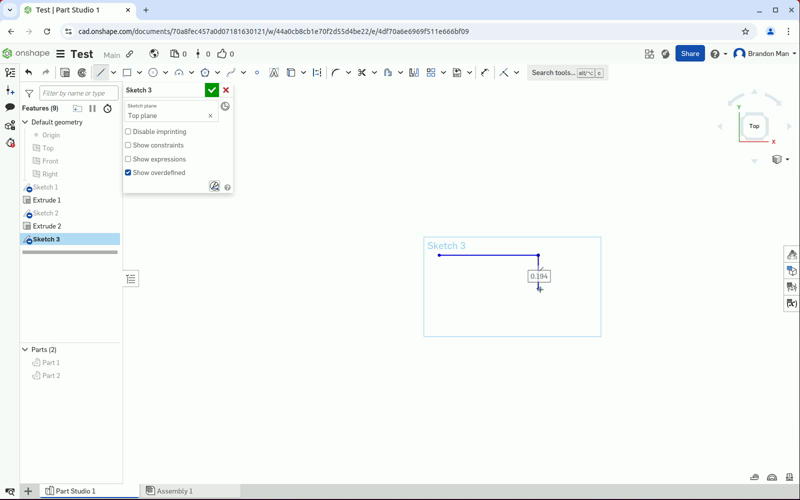
scroll(-6)
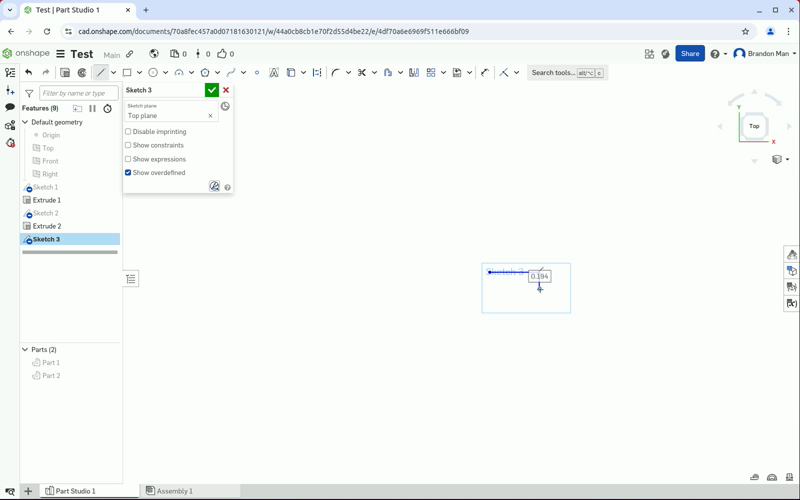
key_up(shift)
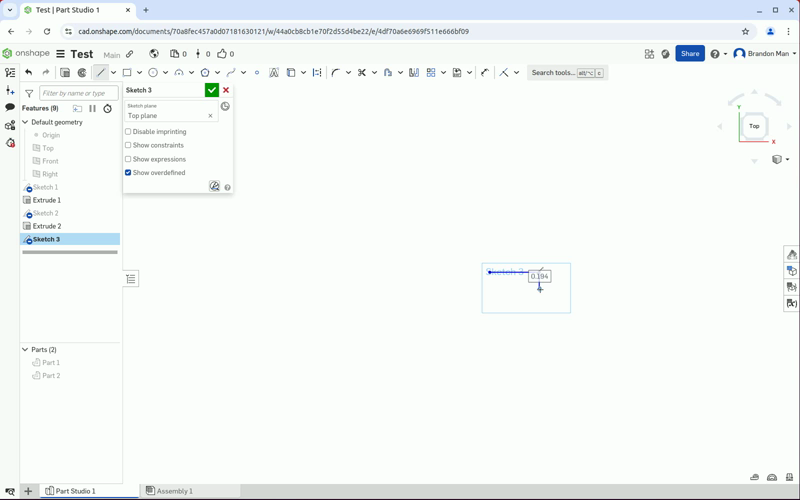
key_down(shift)
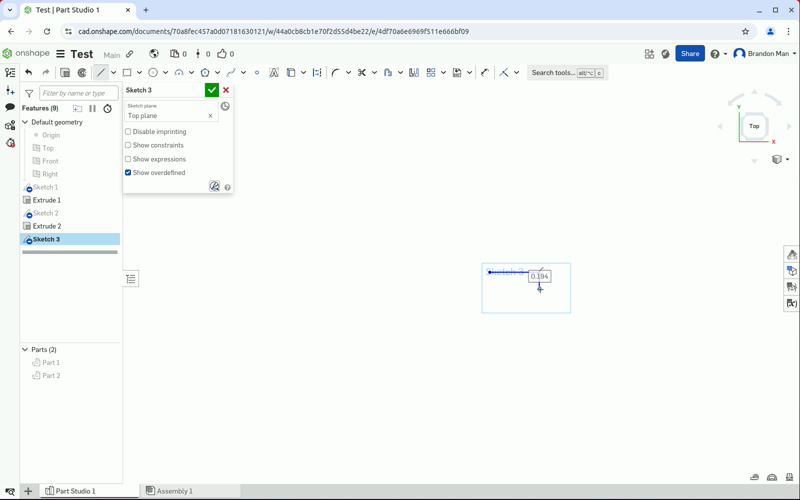
mouse_move(570, 289)
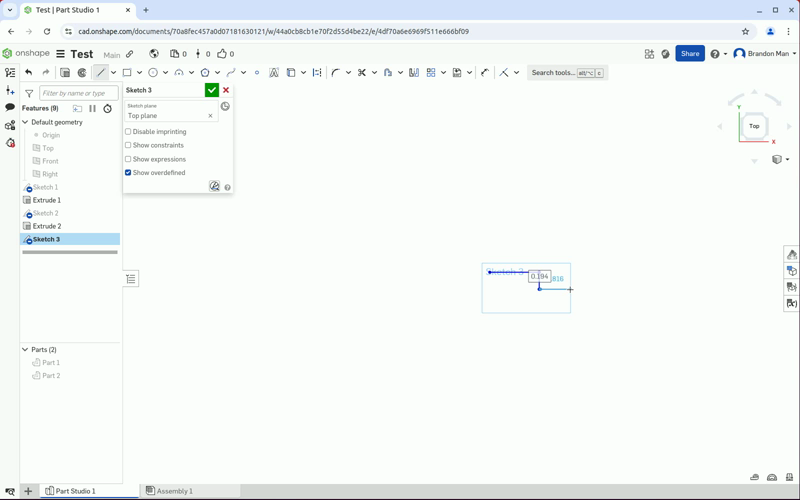
mouse_move(540, 272)
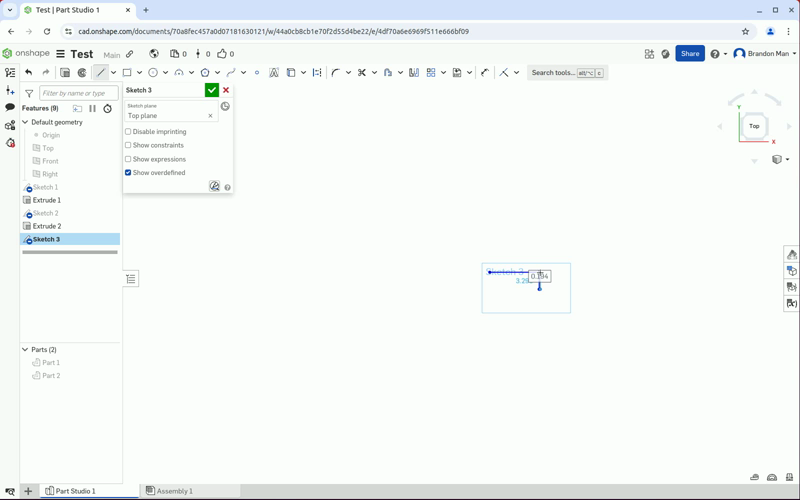
scroll(6)
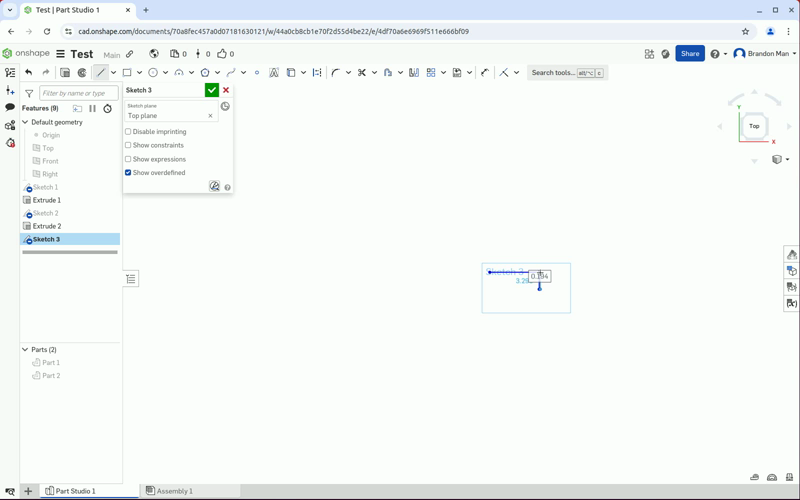
scroll(6)
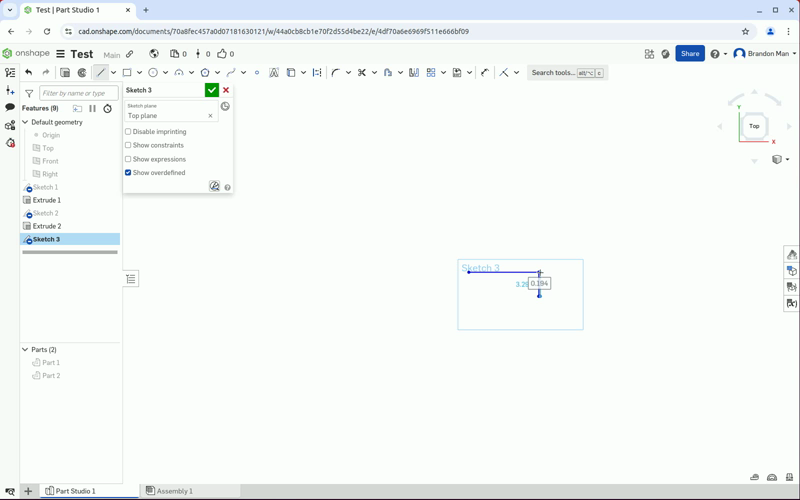
scroll(6)
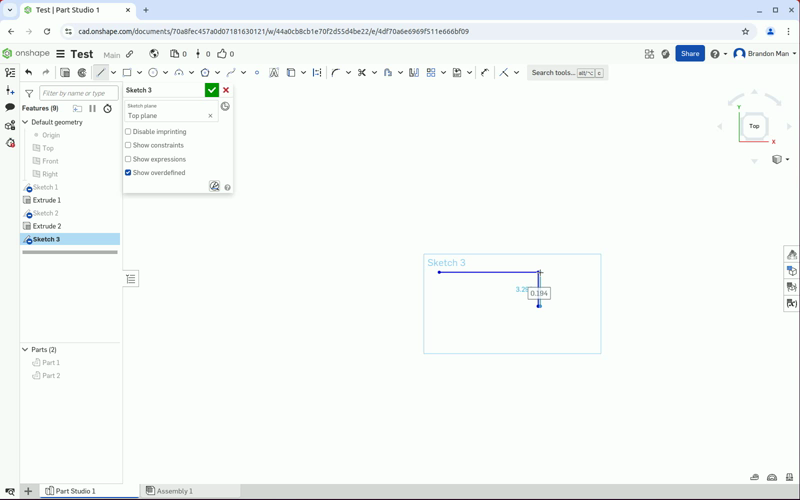
scroll(6)
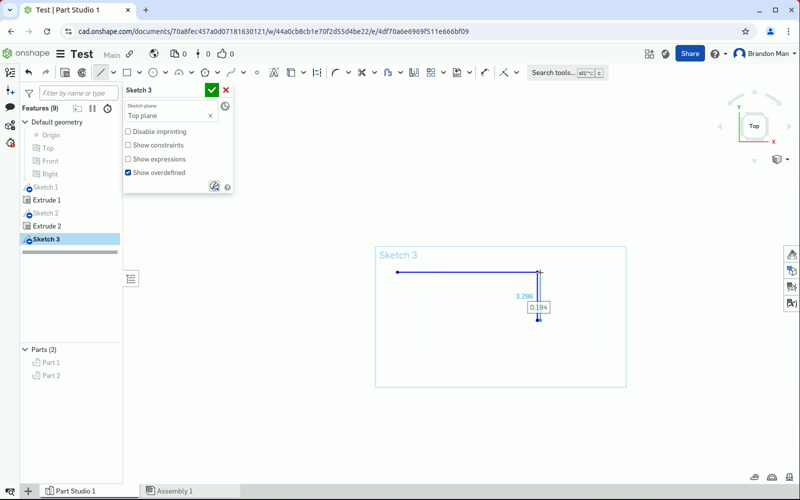
scroll(6)
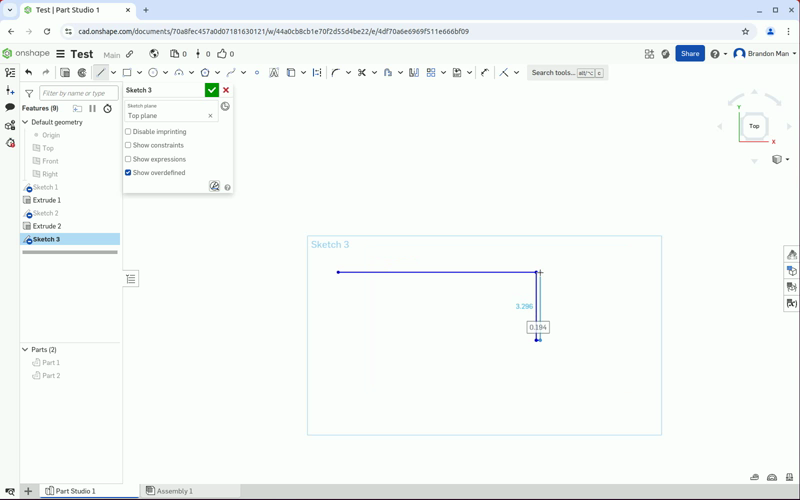
scroll(6)
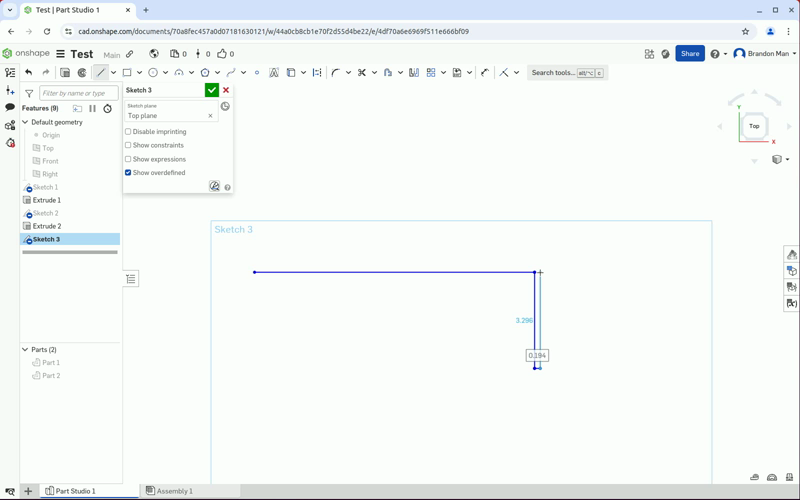
scroll(6)
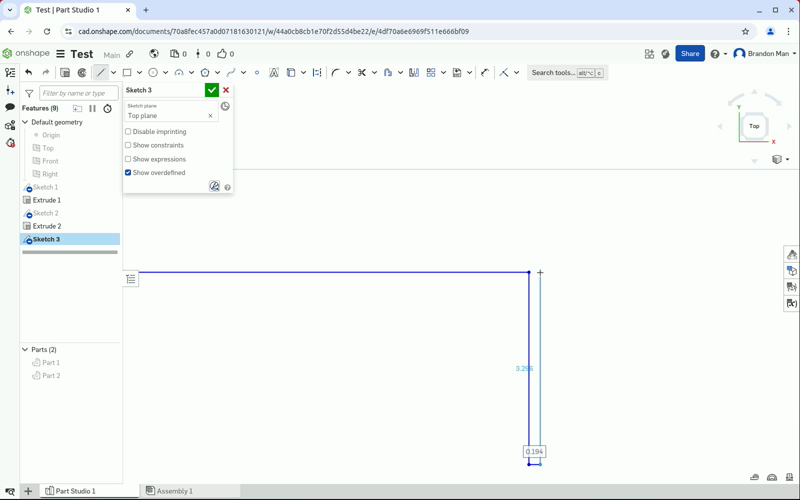
click(540, 272)
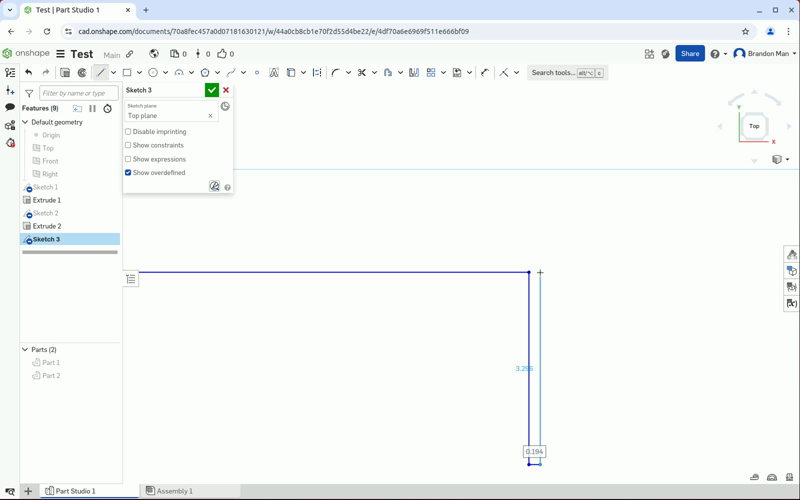
scroll(-6)
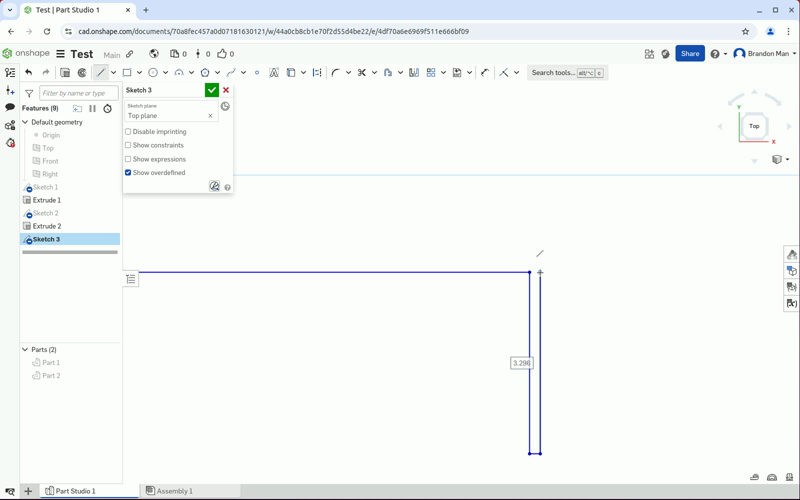
scroll(-6)
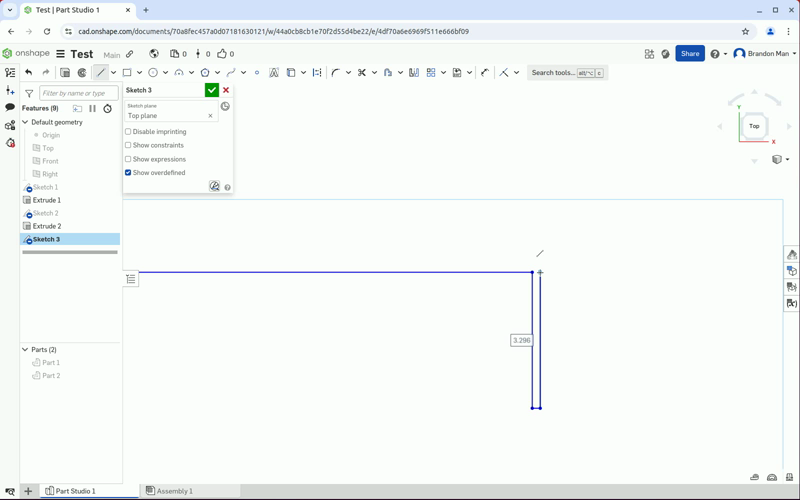
scroll(-6)
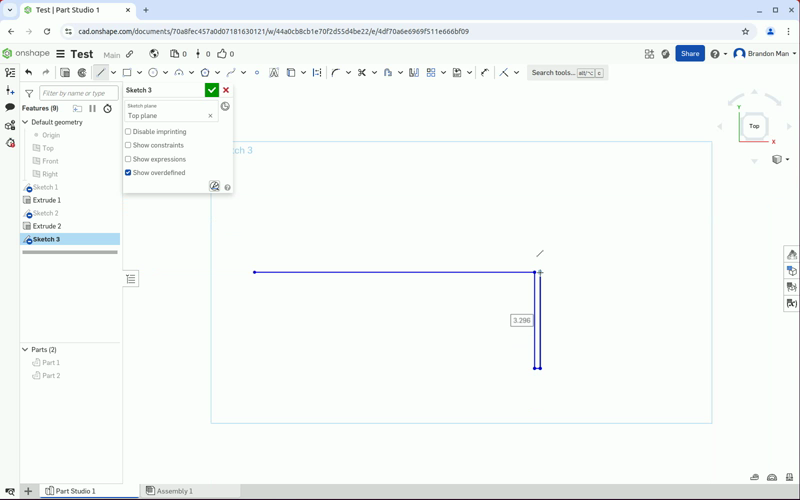
scroll(-6)
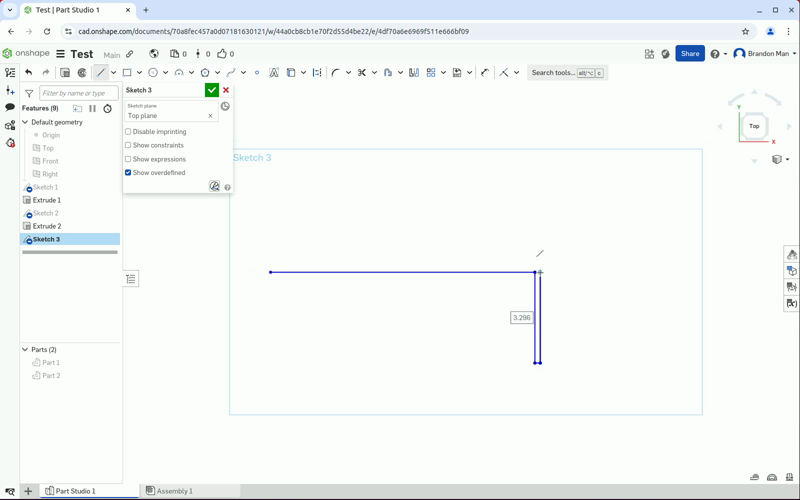
scroll(-6)
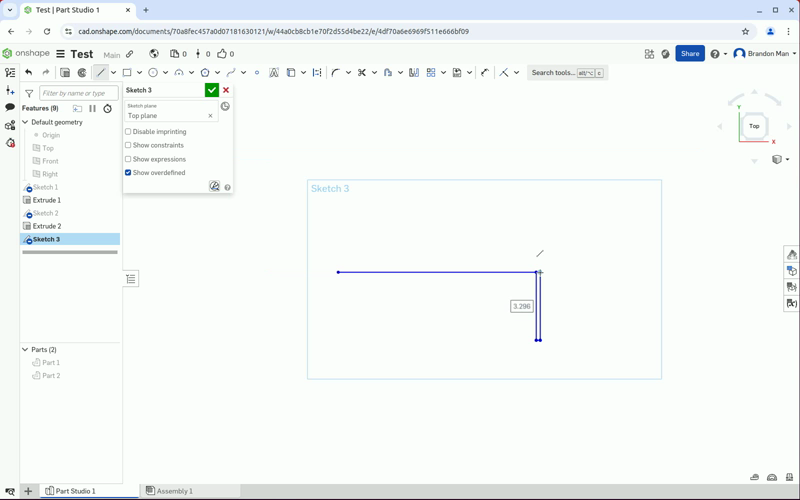
scroll(-6)
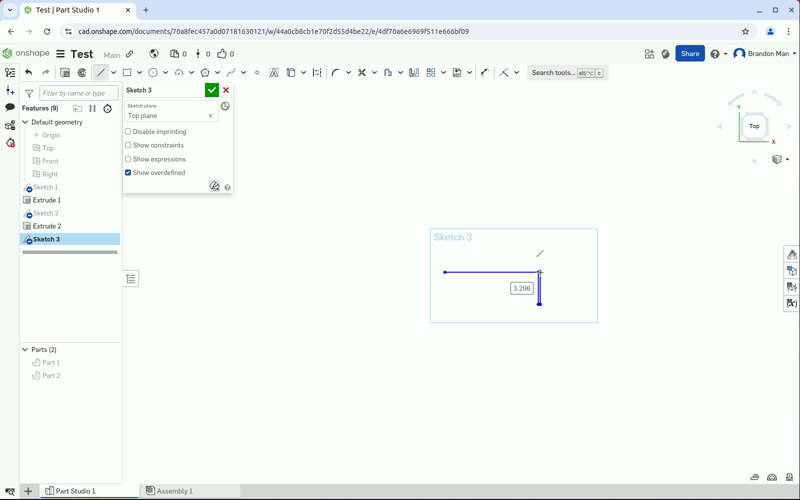
scroll(-6)
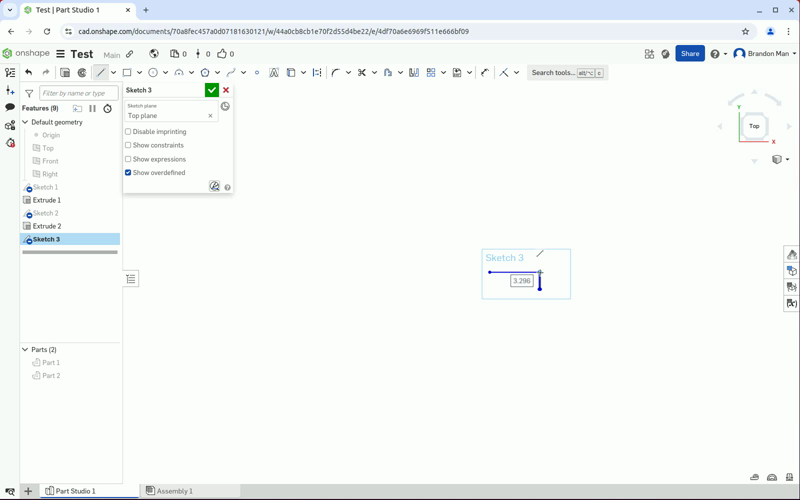
key_up(shift)
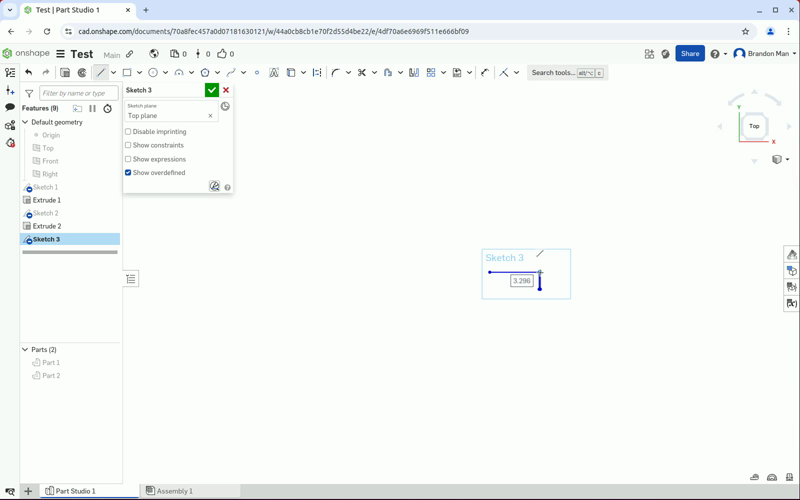
key_down(shift)
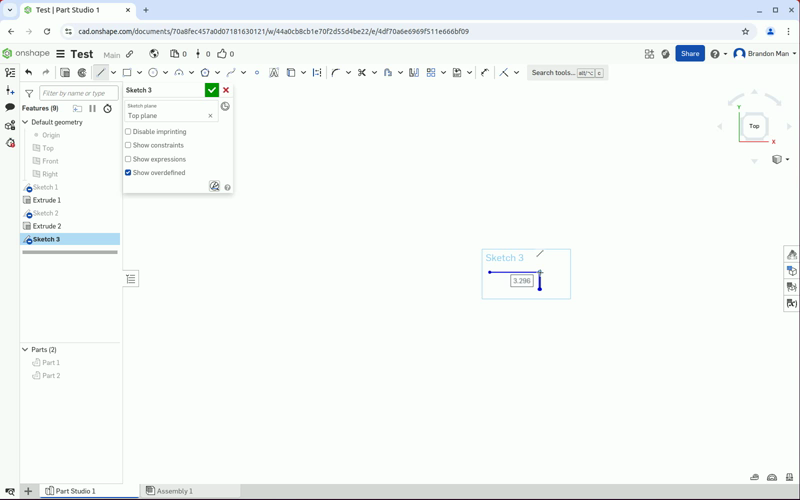
mouse_move(570, 272)
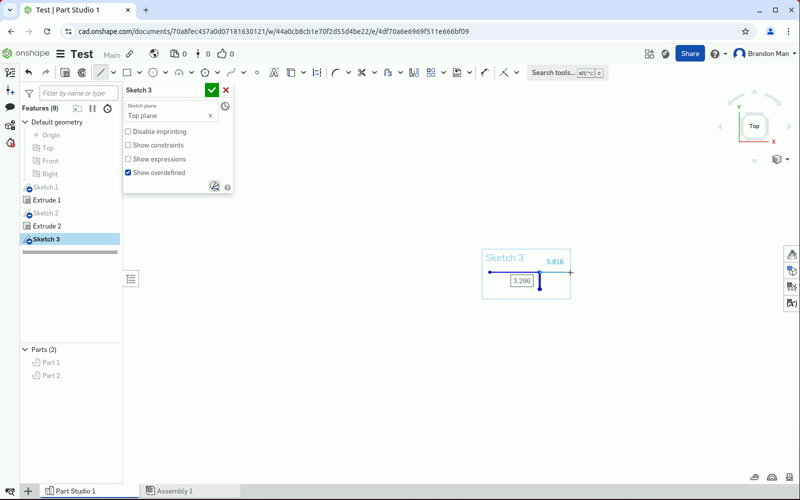
mouse_move(572, 272)
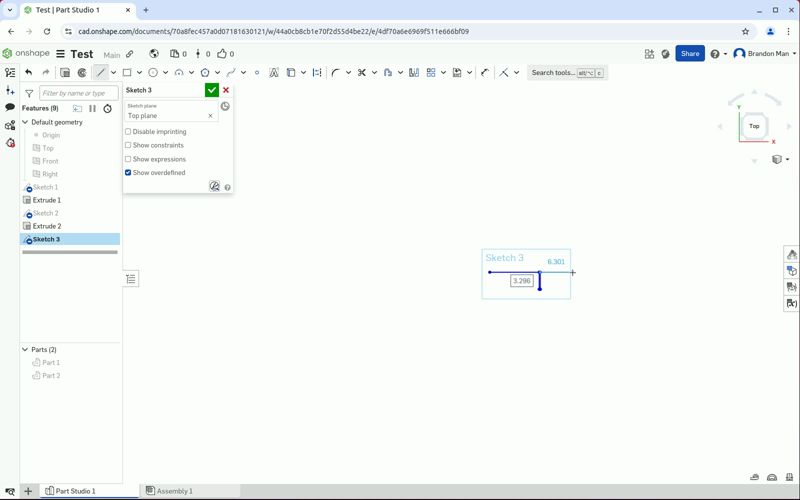
click(572, 272)
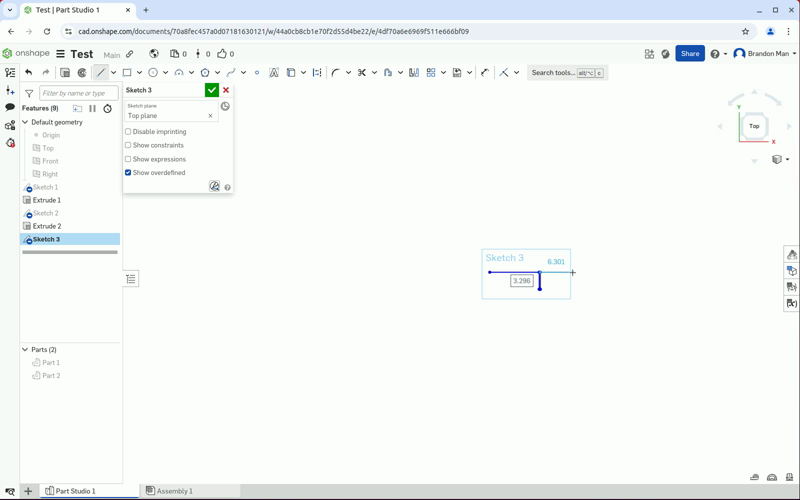
key_up(shift)
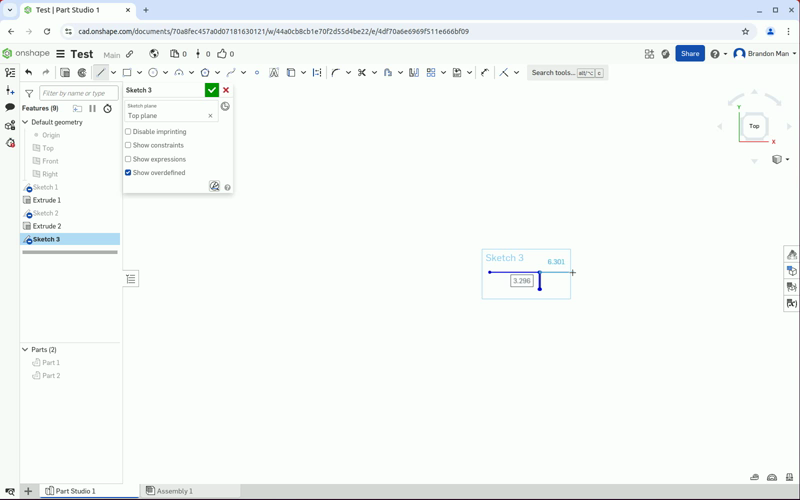
key_down(shift)
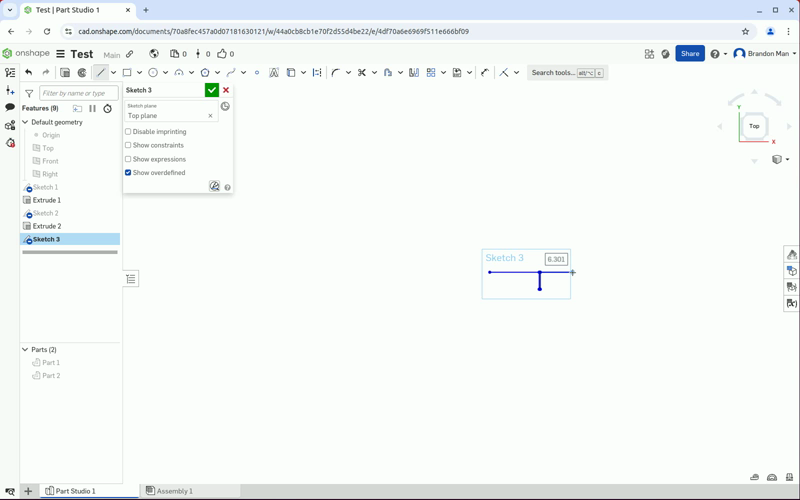
mouse_move(589, 272)
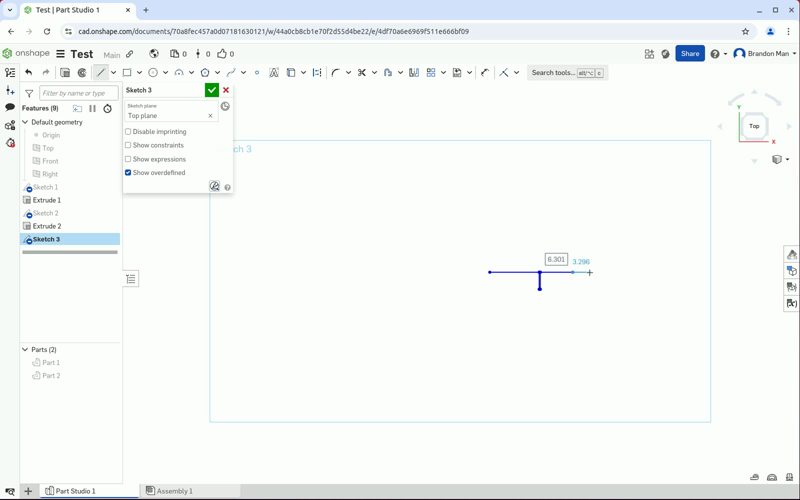
mouse_move(572, 284)
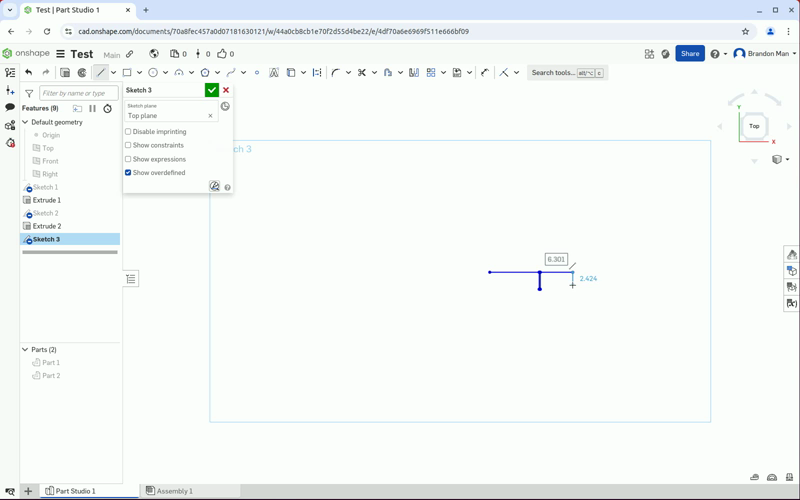
click(572, 284)
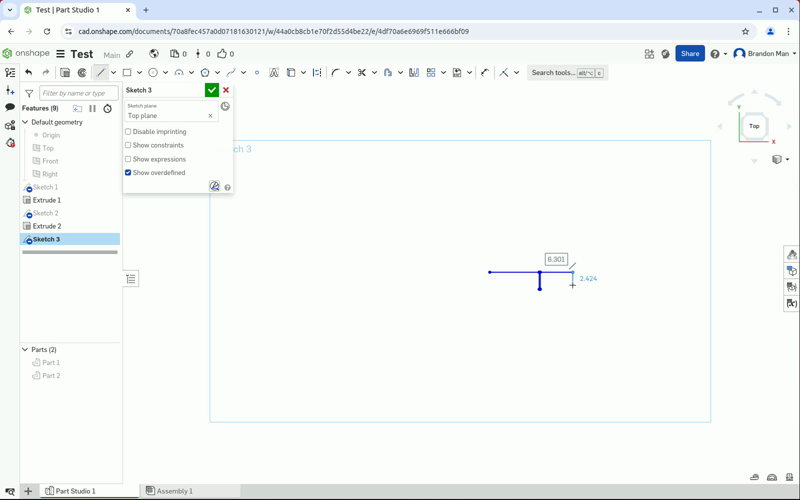
key_up(shift)
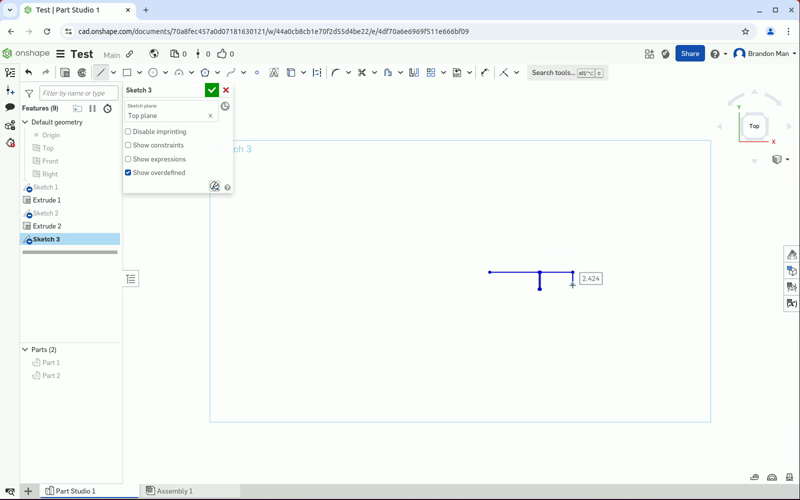
key_down(shift)
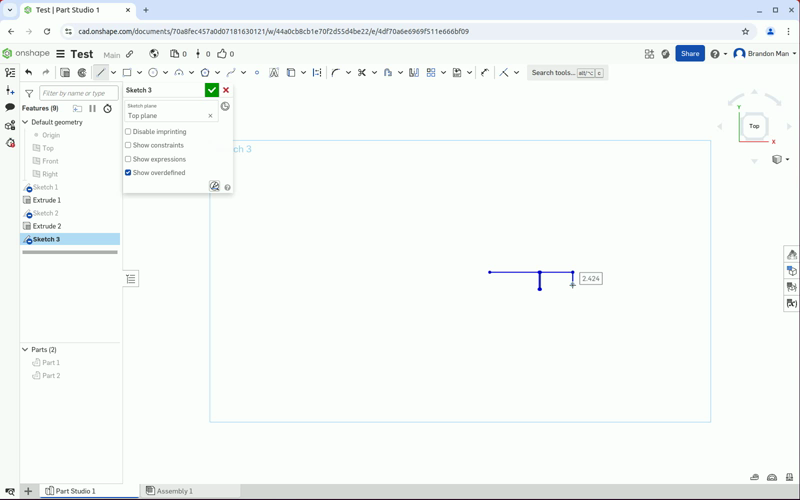
mouse_move(589, 284)
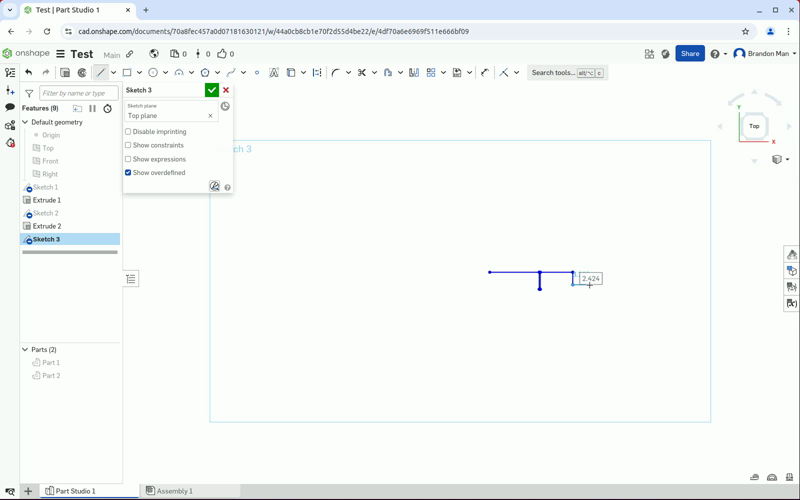
mouse_move(573, 284)
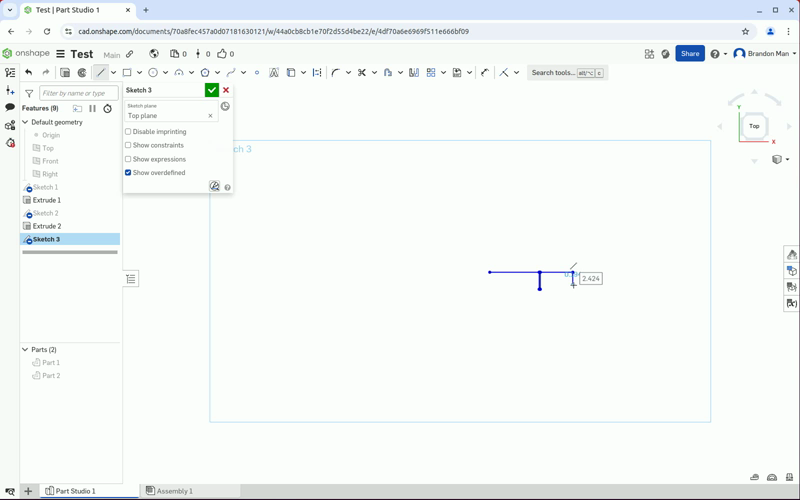
scroll(6)
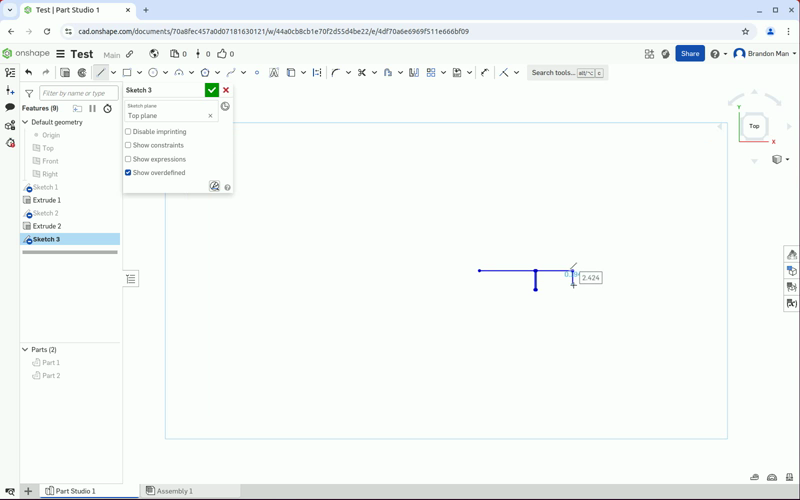
scroll(6)
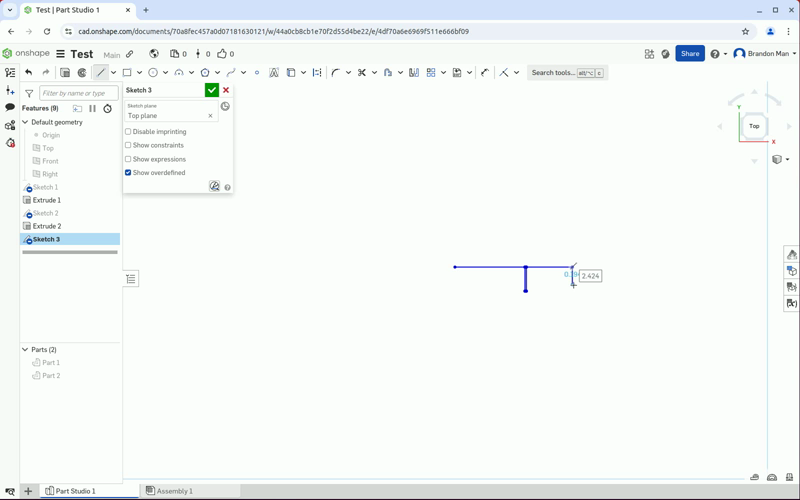
scroll(6)
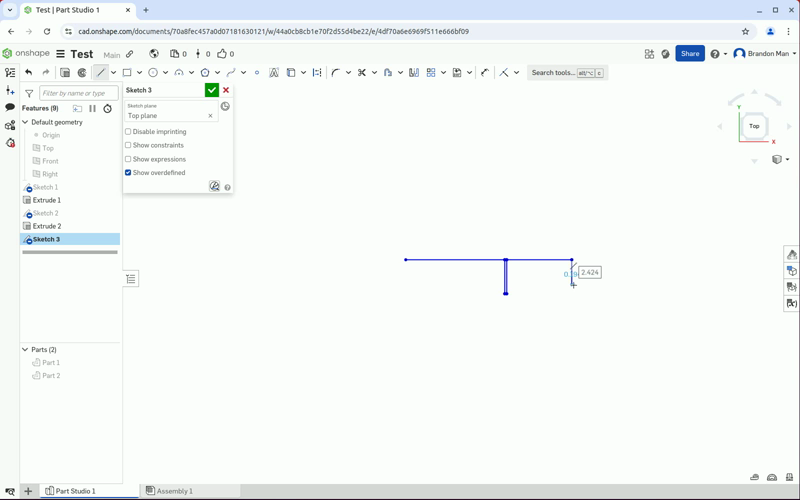
scroll(6)
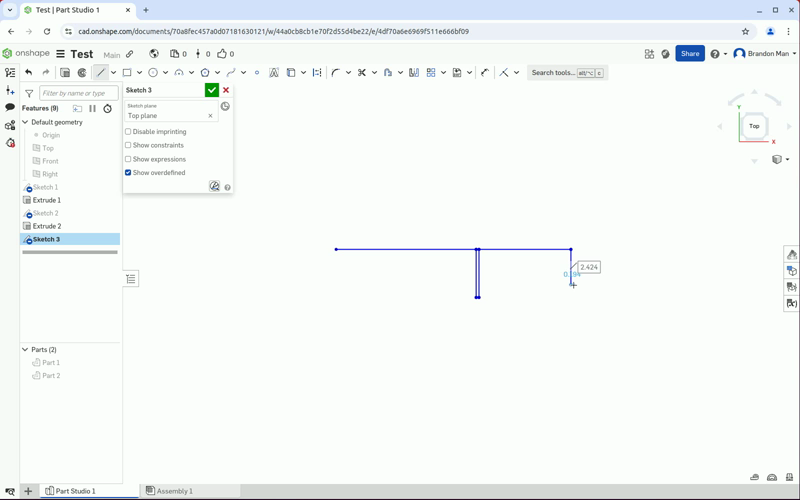
scroll(6)
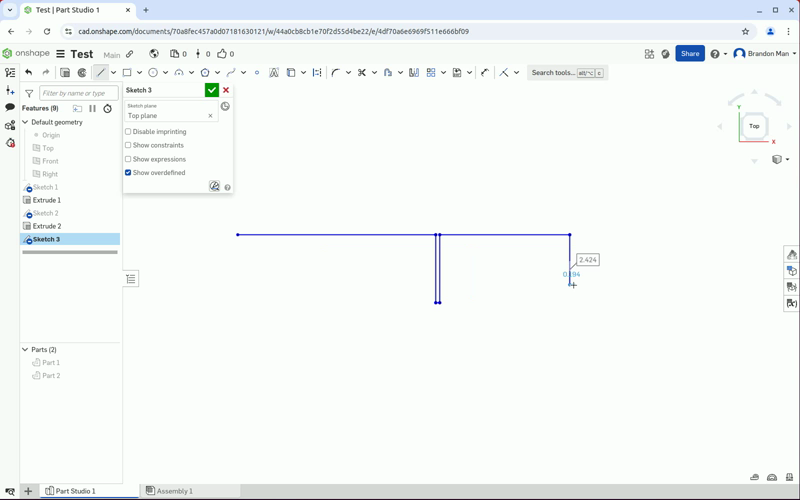
scroll(6)
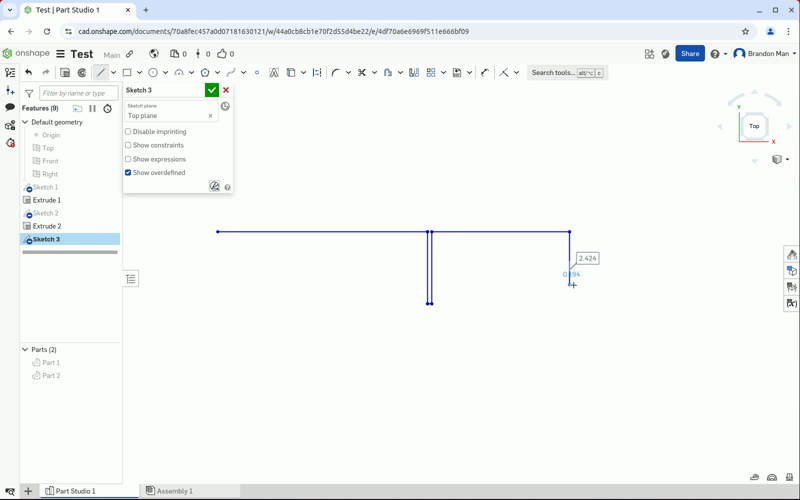
scroll(6)
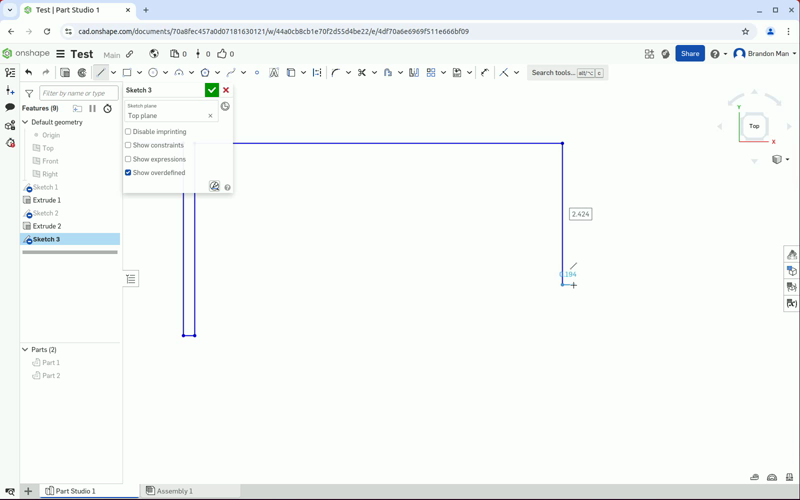
click(573, 284)
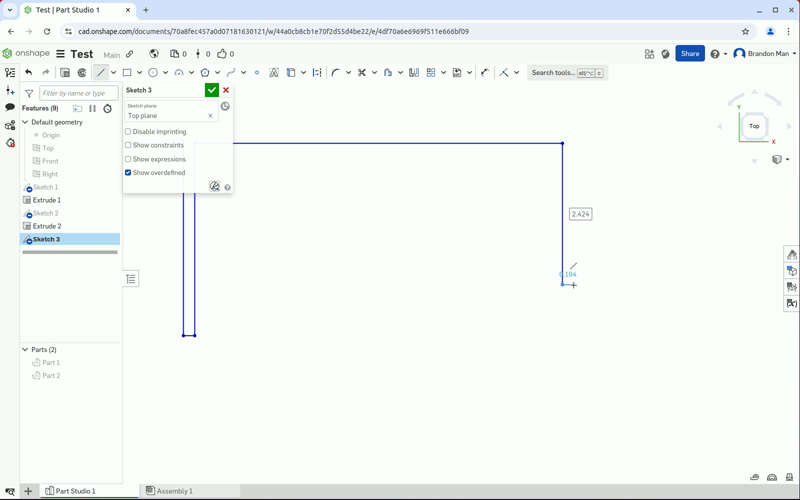
scroll(-6)
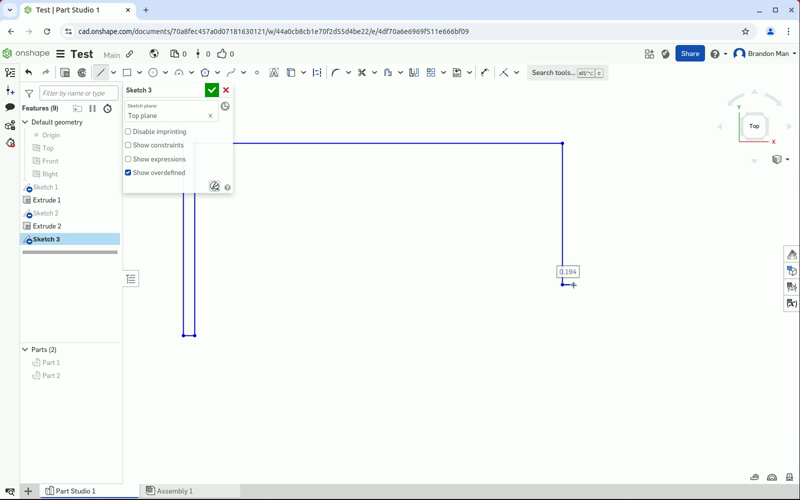
scroll(-6)
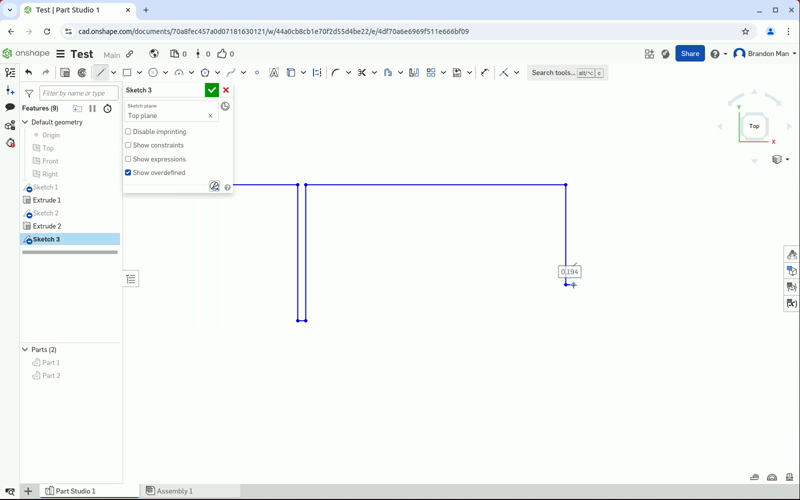
scroll(-6)
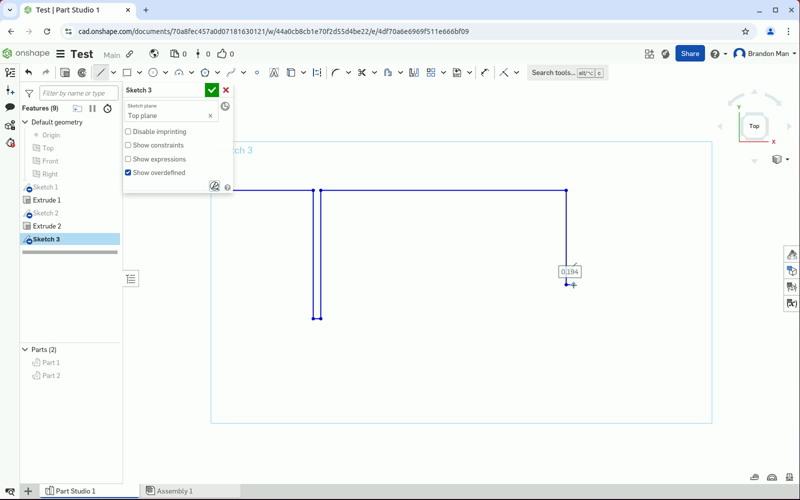
scroll(-6)
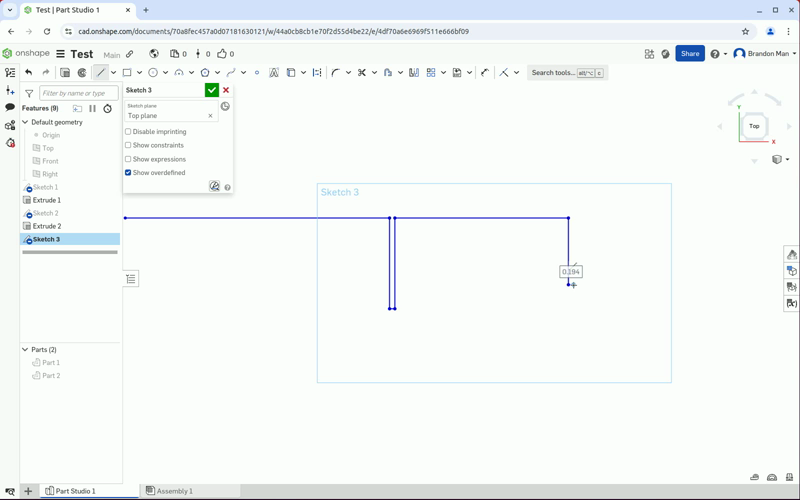
scroll(-6)
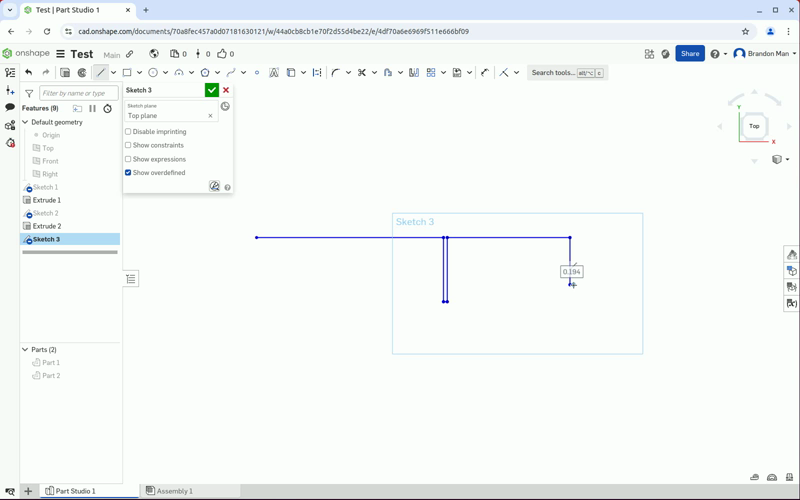
scroll(-6)
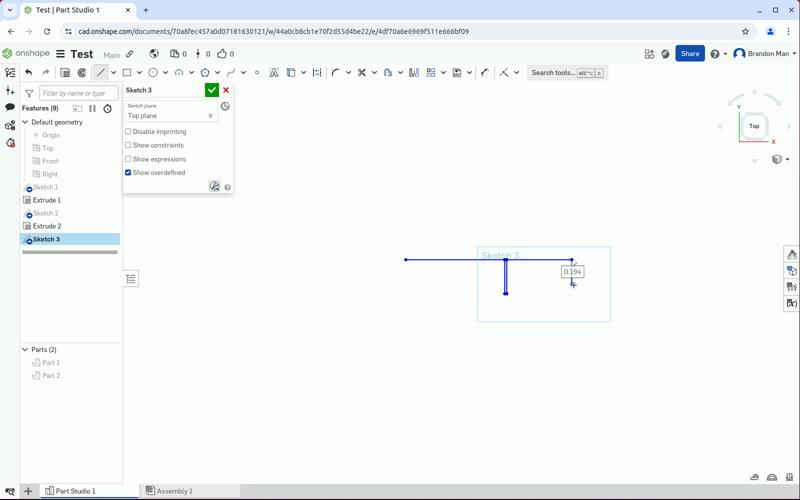
scroll(-6)
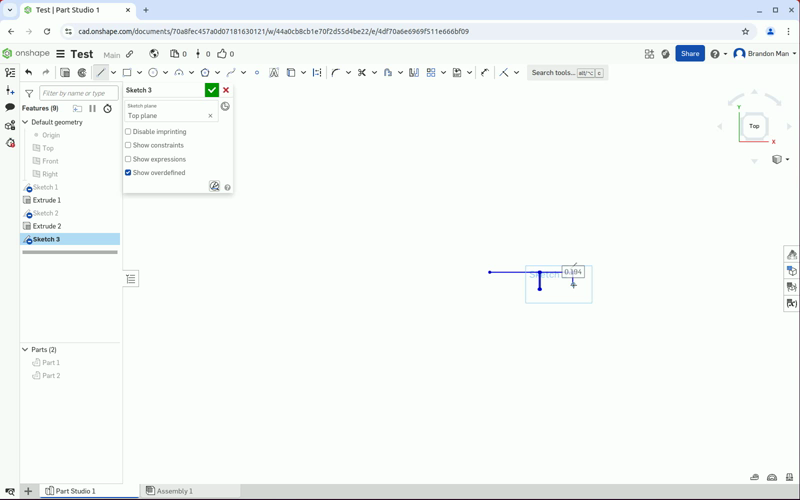
key_up(shift)
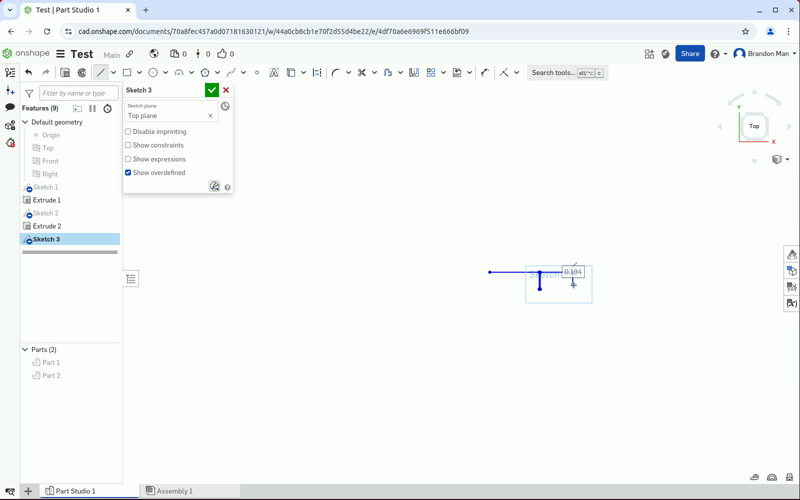
key_down(shift)
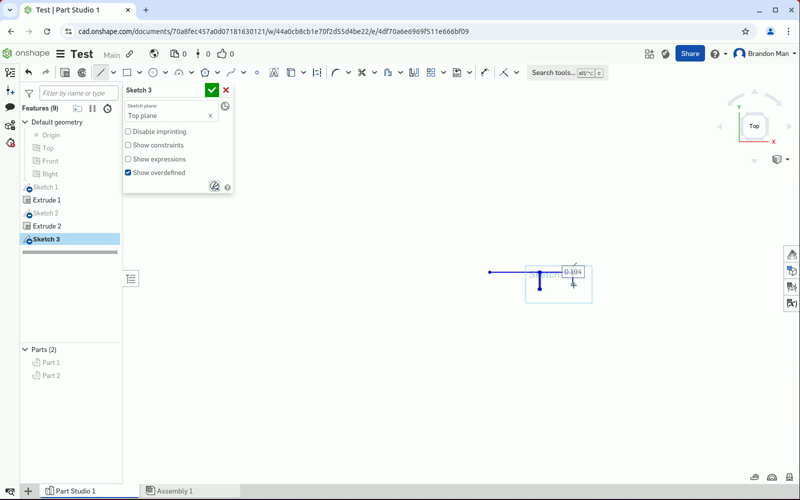
mouse_move(589, 284)
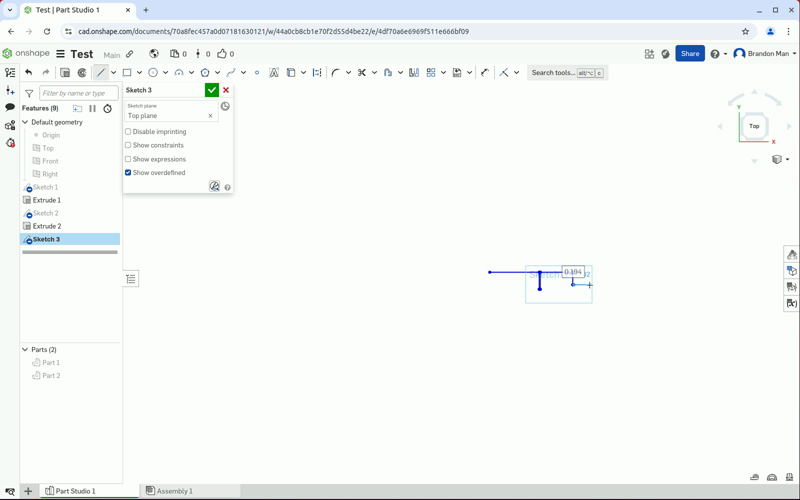
mouse_move(573, 271)
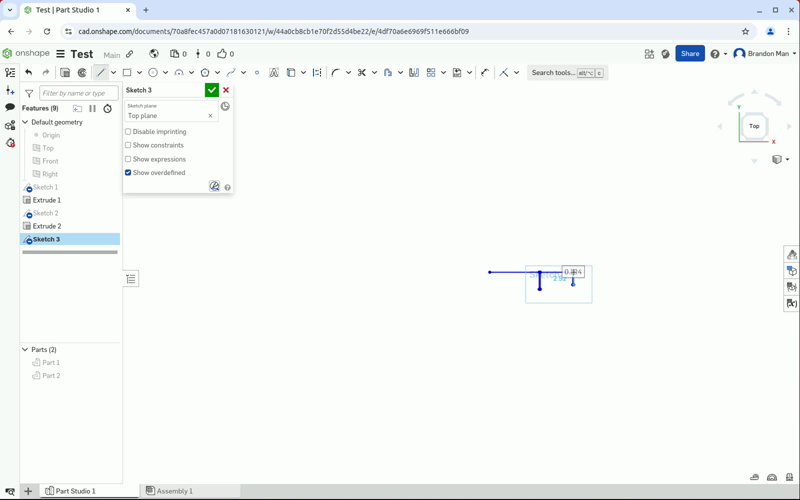
scroll(6)
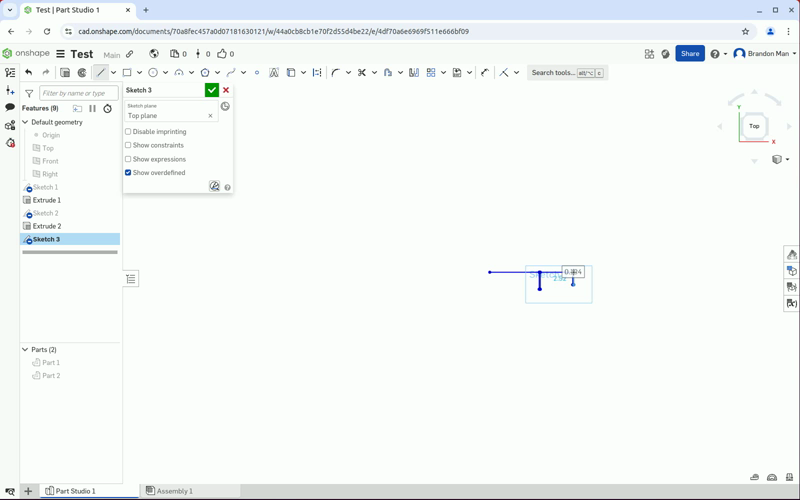
scroll(6)
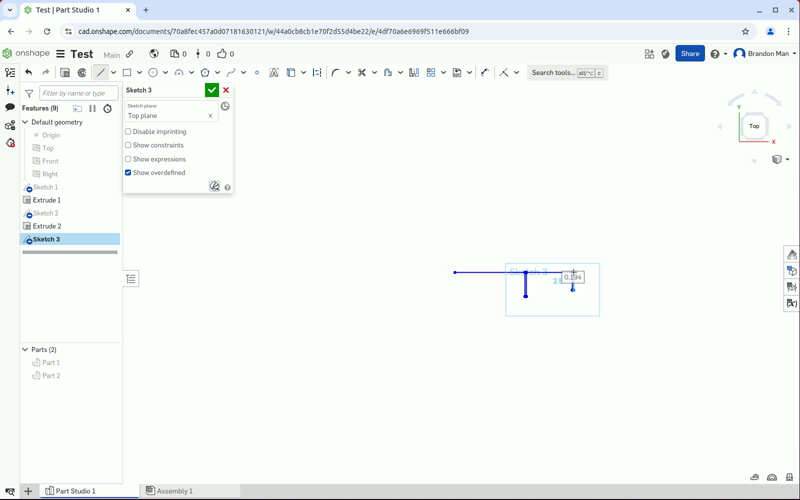
scroll(6)
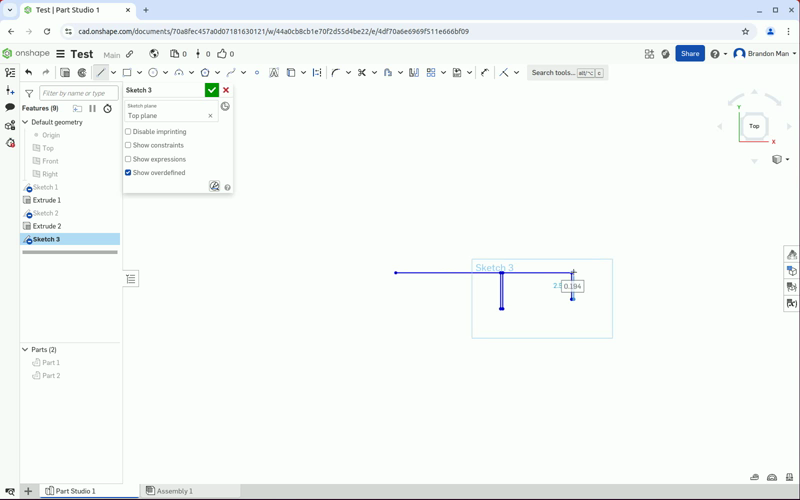
scroll(6)
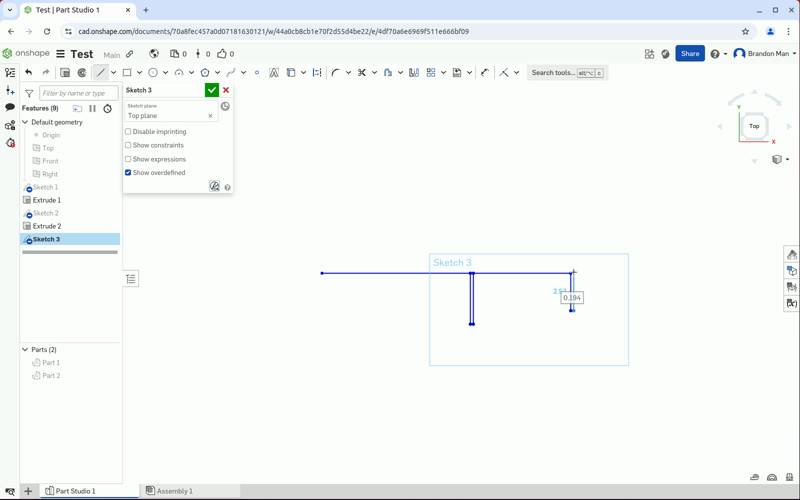
scroll(6)
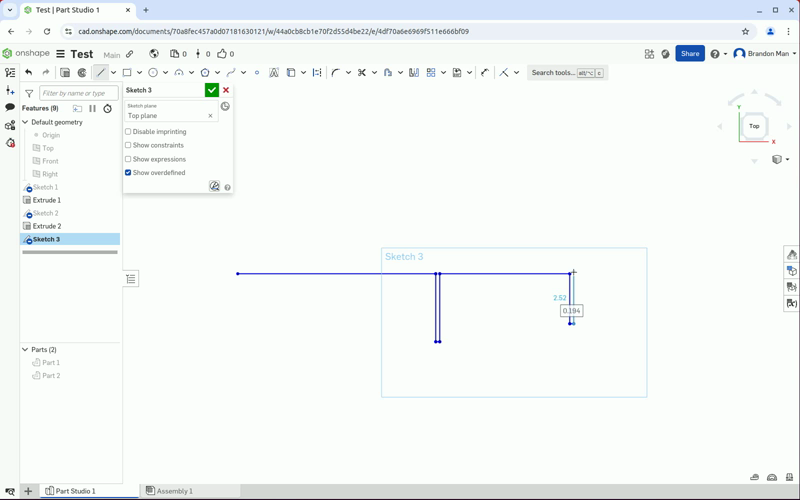
scroll(6)
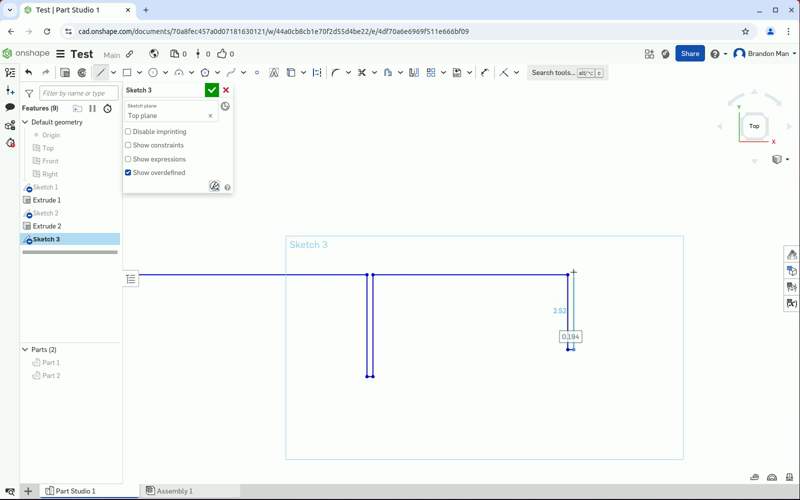
scroll(6)
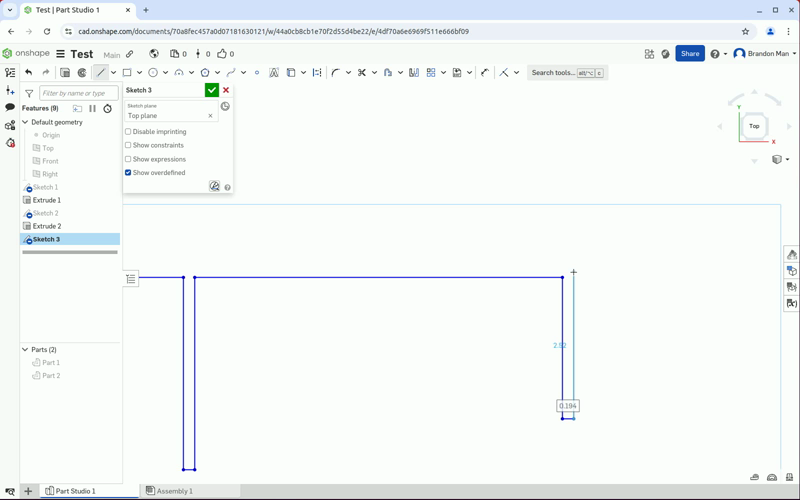
click(573, 271)
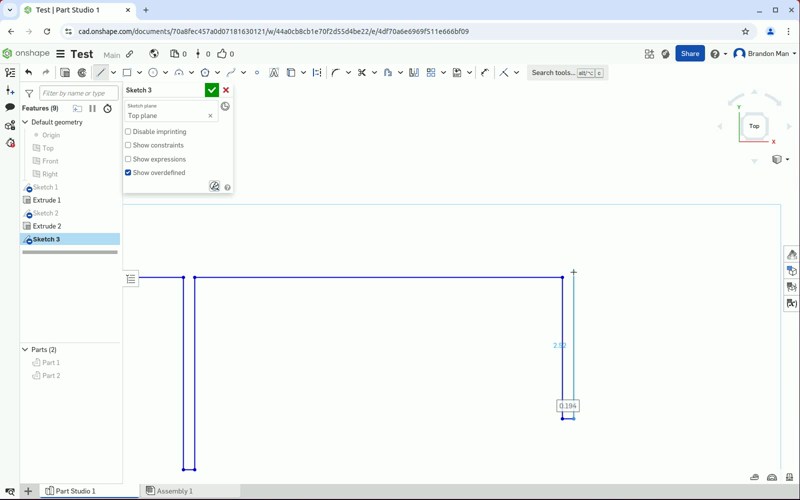
scroll(-6)
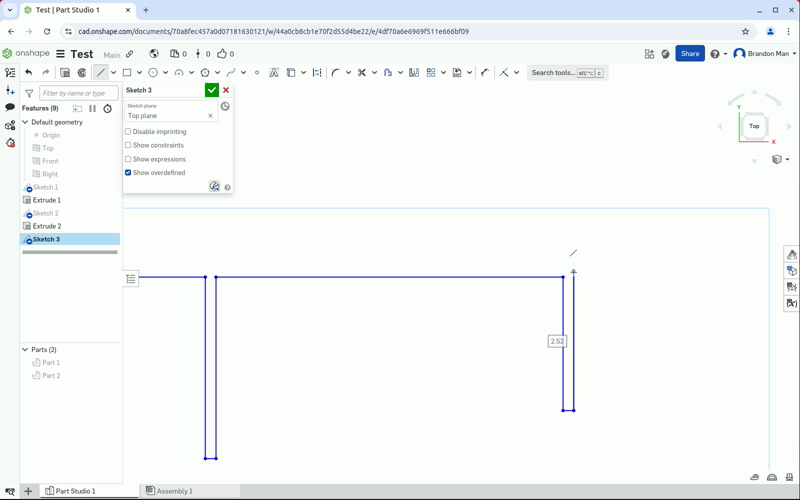
scroll(-6)
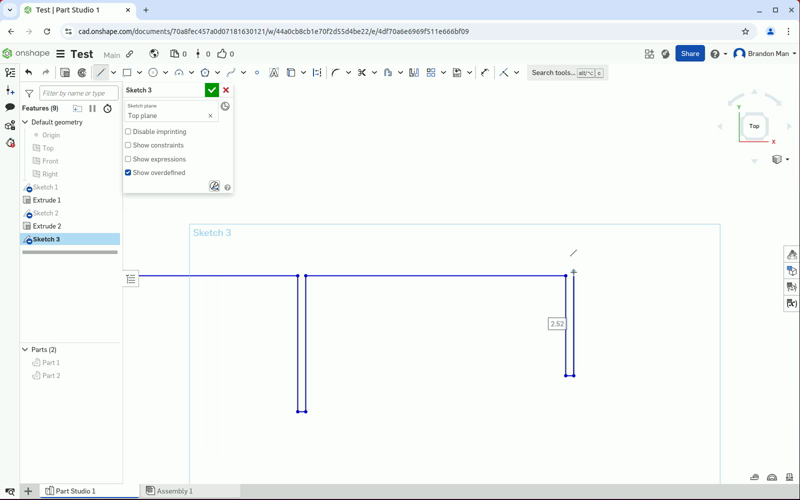
scroll(-6)
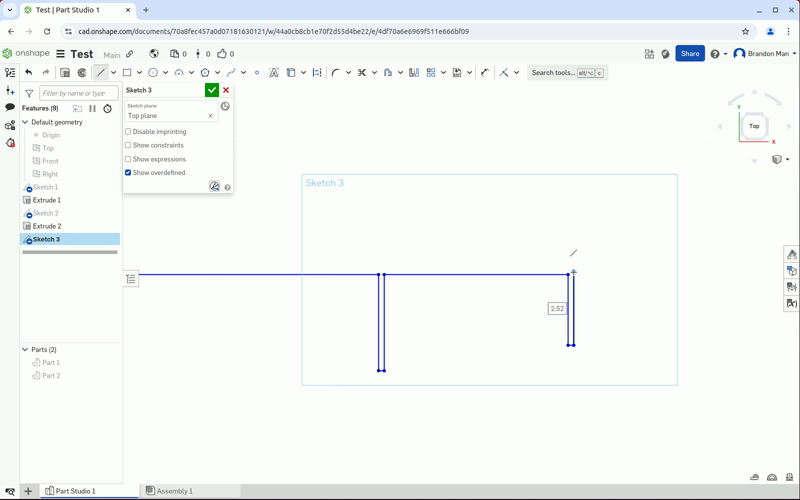
scroll(-6)
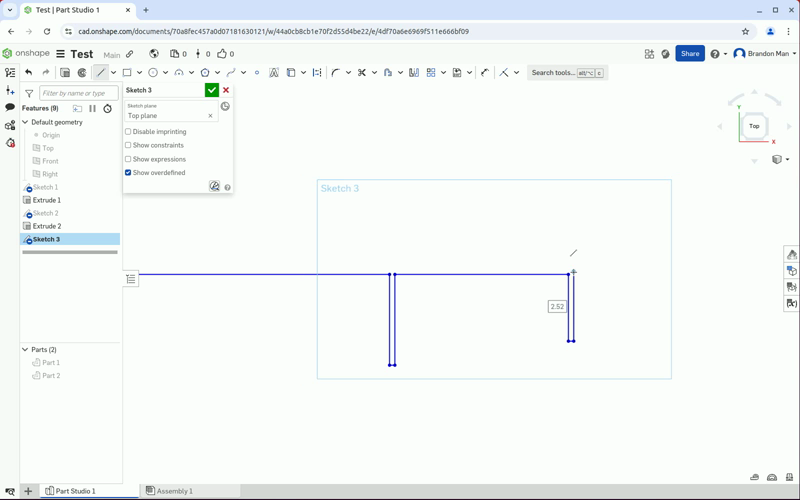
scroll(-6)
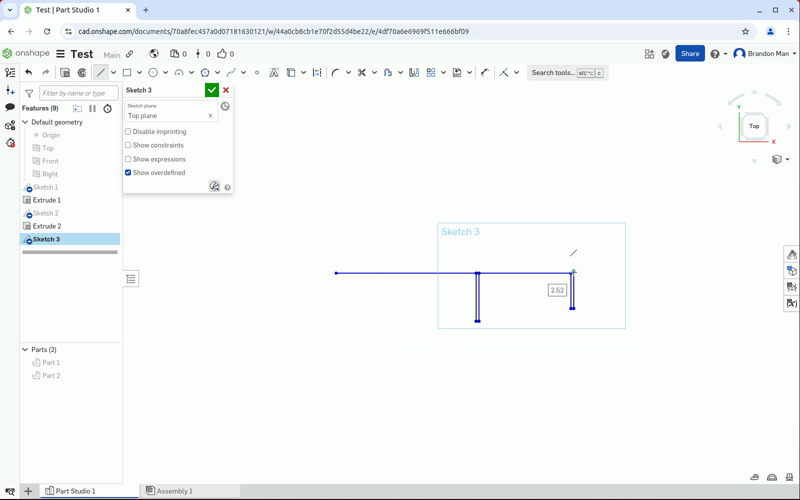
scroll(-6)
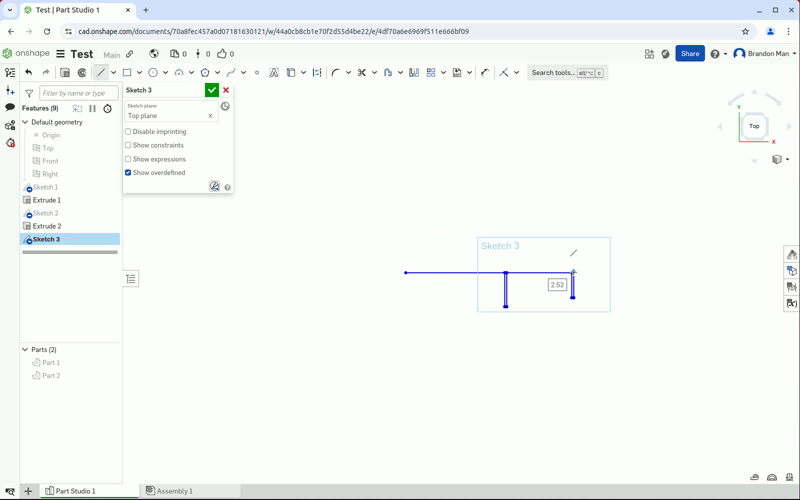
scroll(-6)
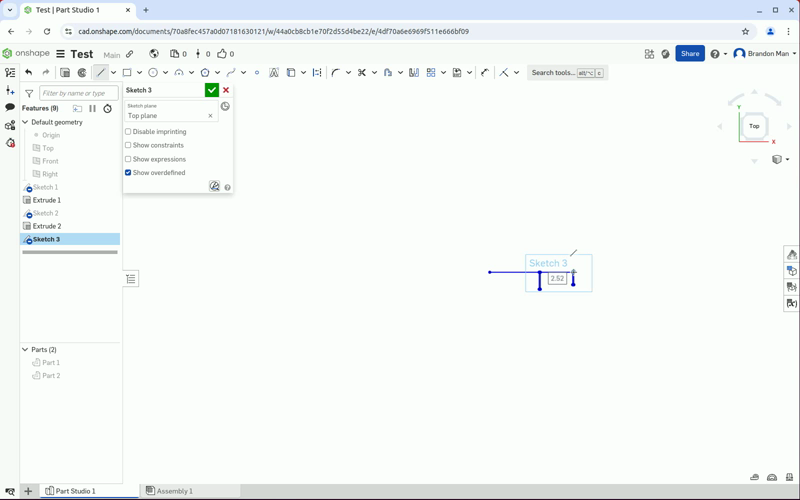
key_up(shift)
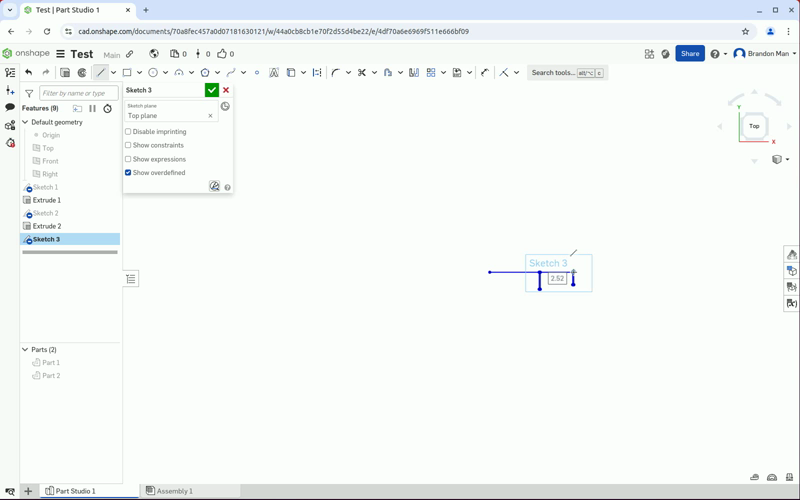
key_down(shift)
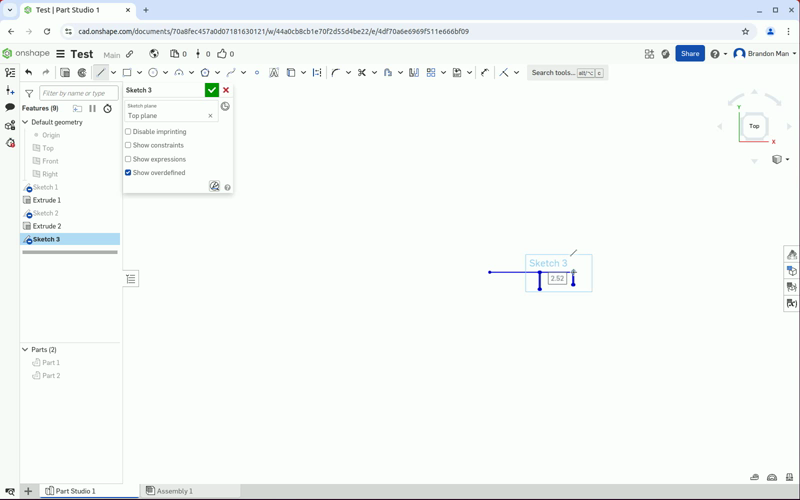
mouse_move(489, 271)
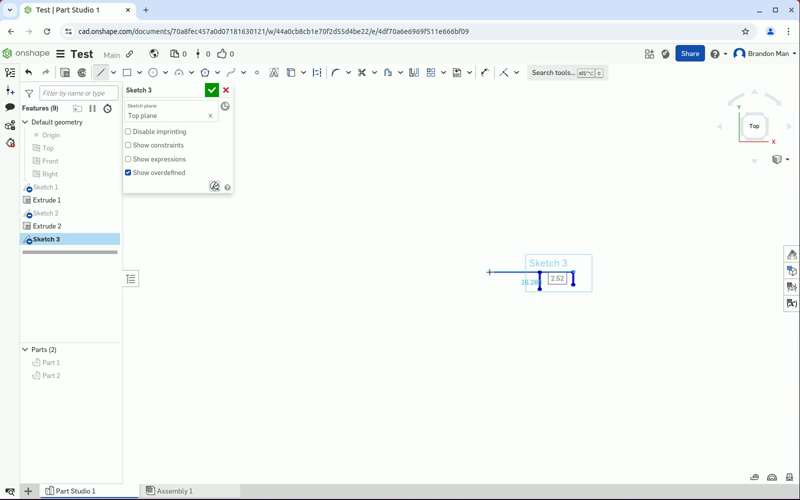
scroll(6)
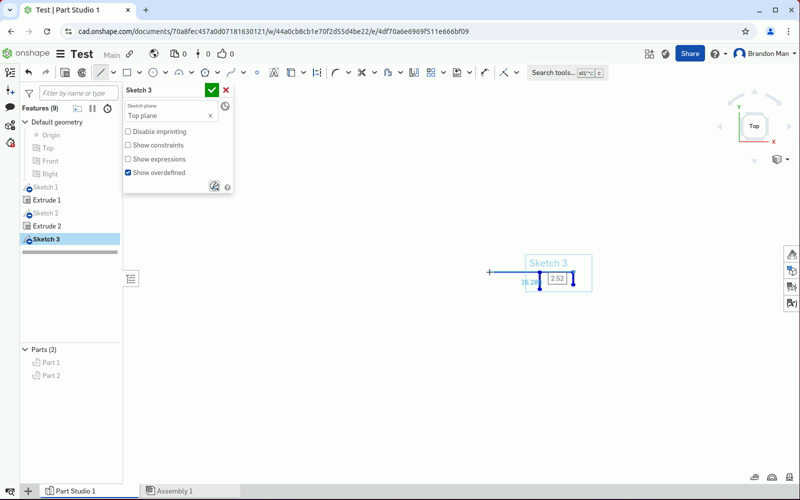
scroll(6)
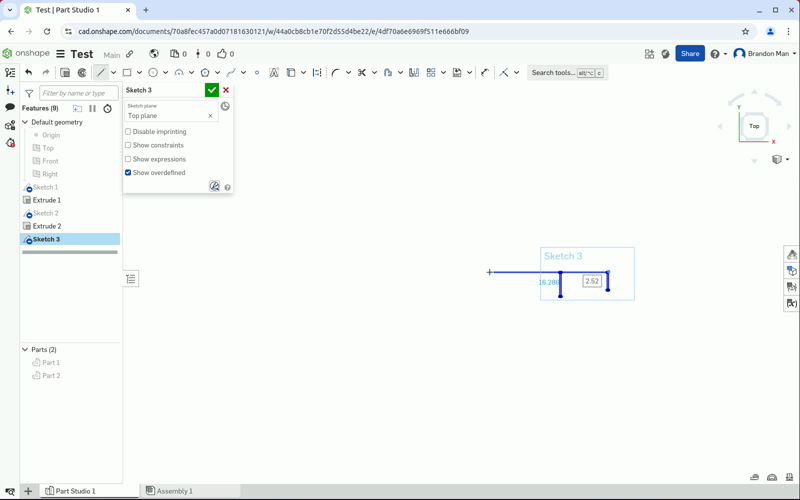
scroll(6)
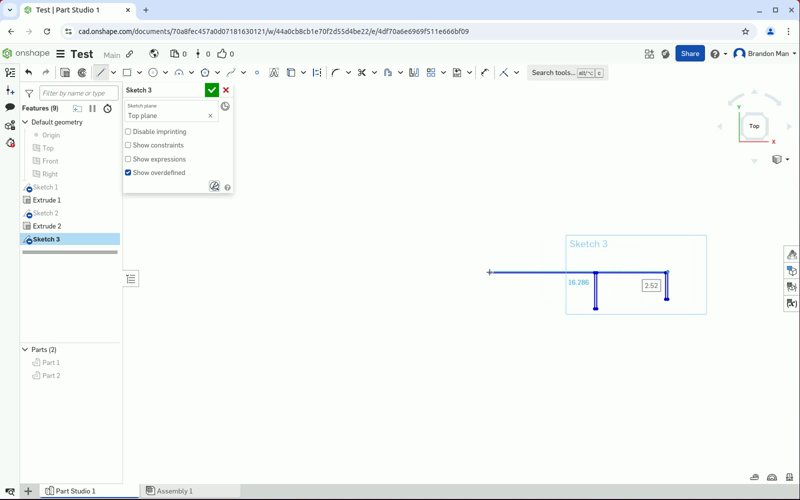
scroll(6)
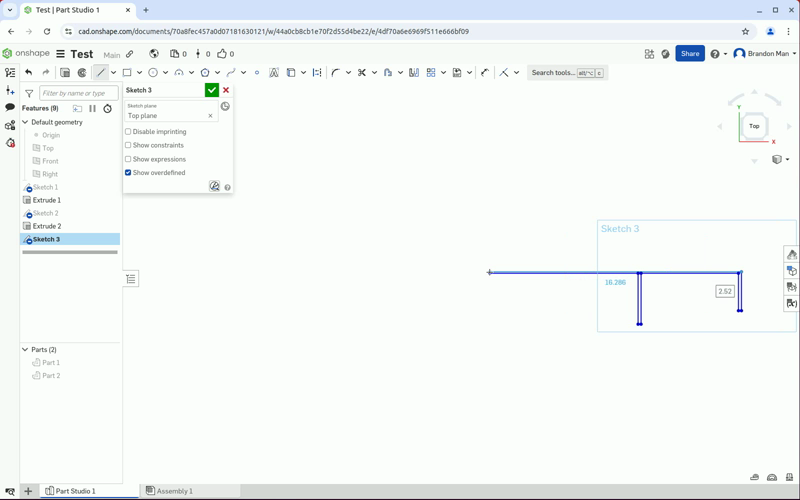
scroll(6)
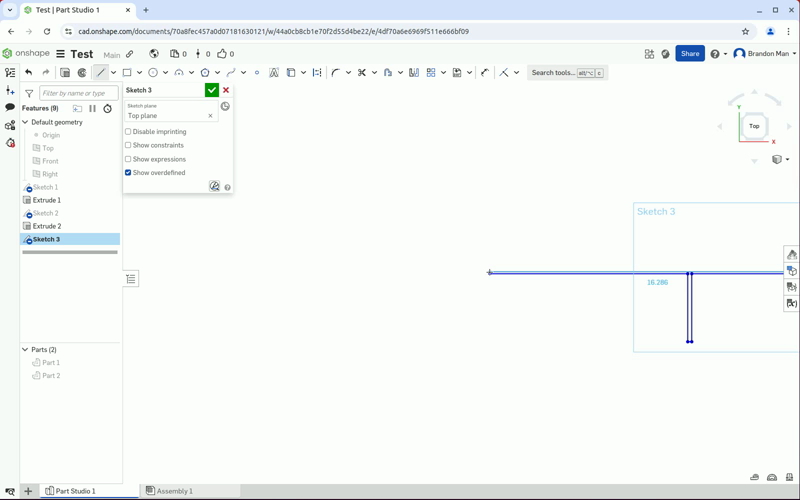
scroll(6)
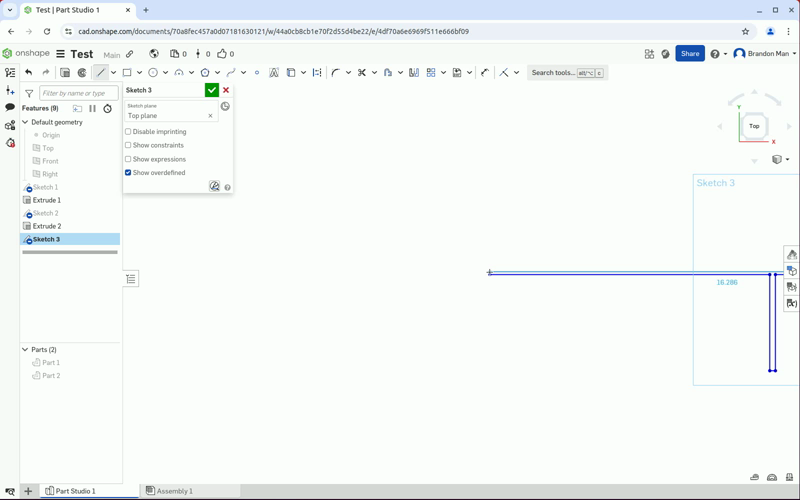
scroll(6)
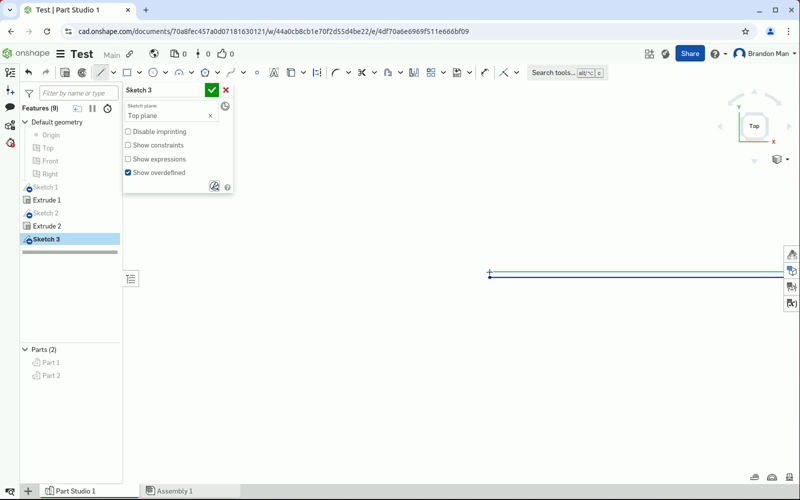
click(489, 271)
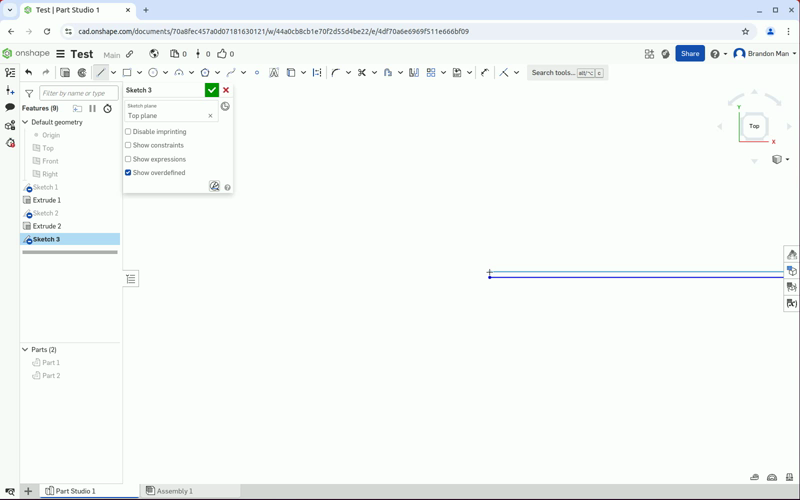
scroll(-6)
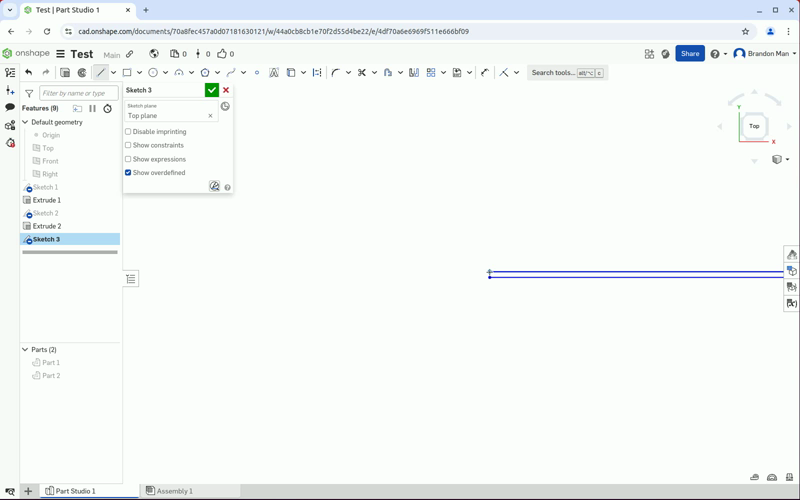
scroll(-6)
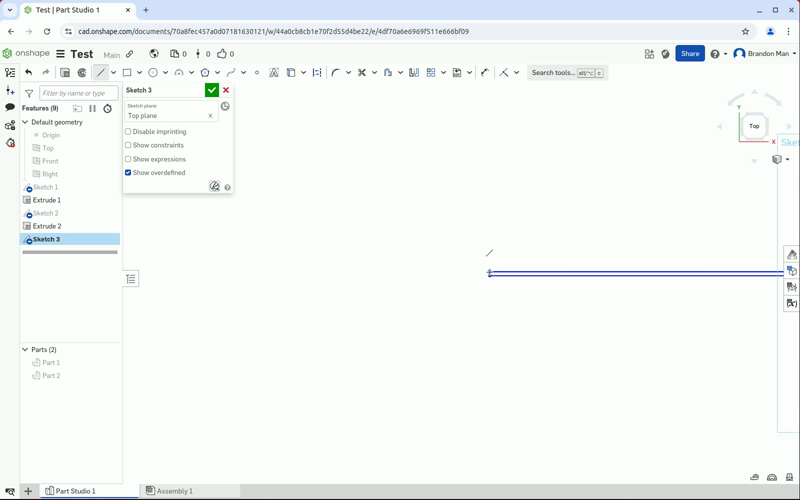
scroll(-6)
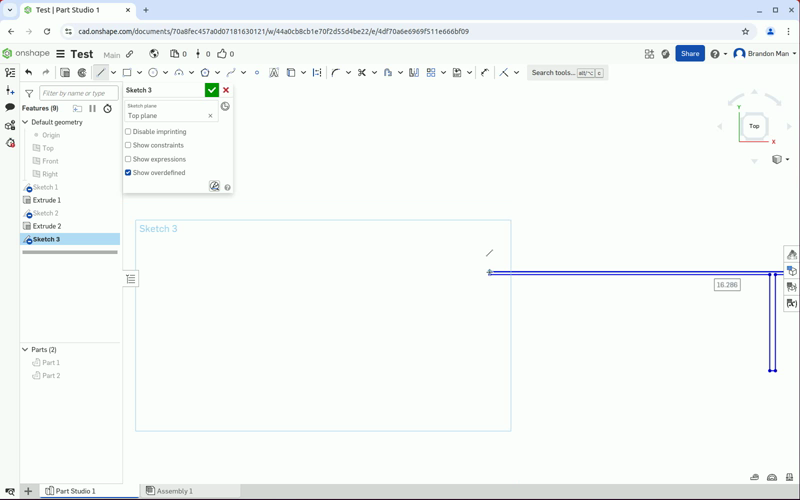
scroll(-6)
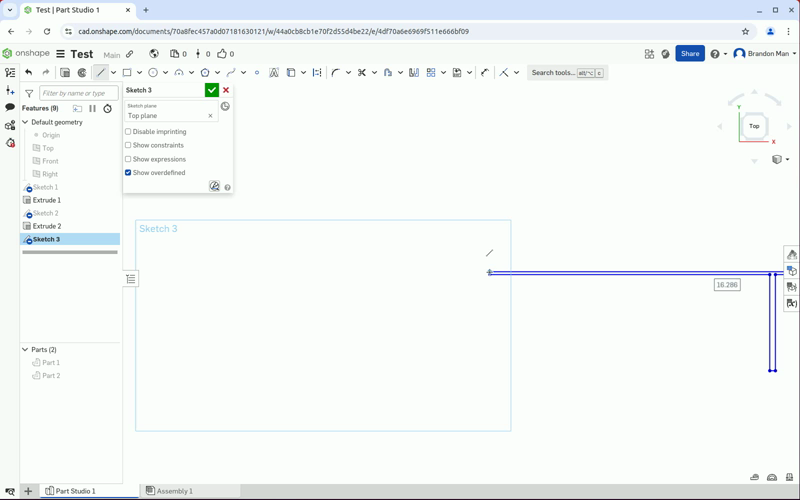
scroll(-6)
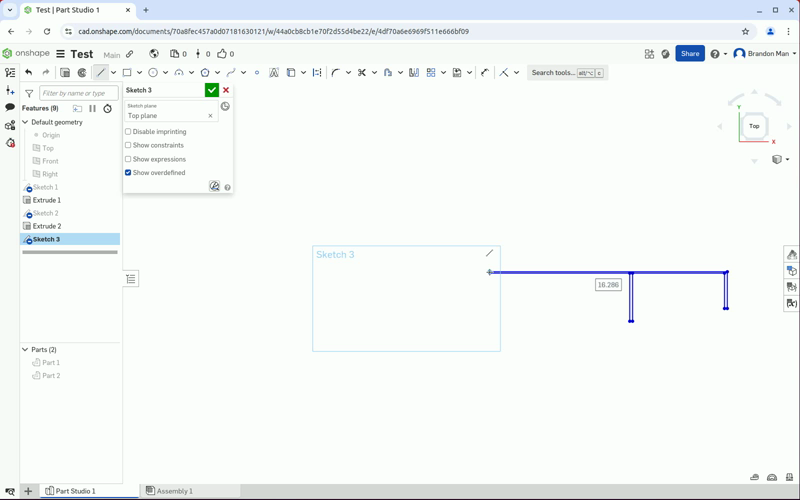
scroll(-6)
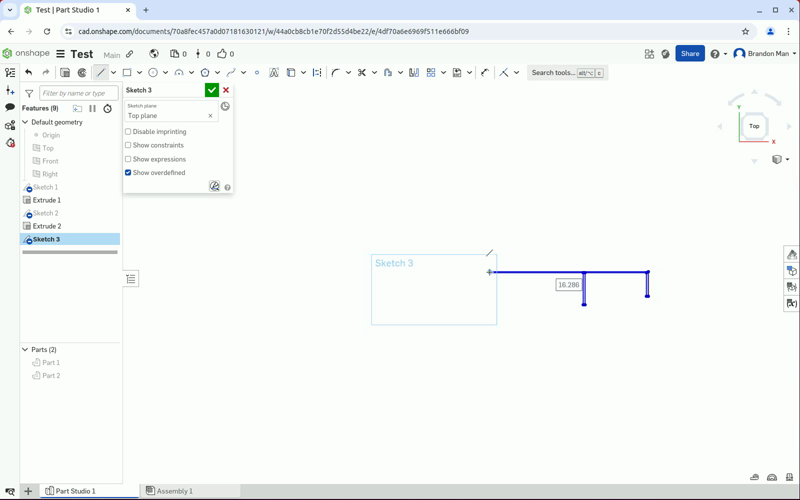
scroll(-6)
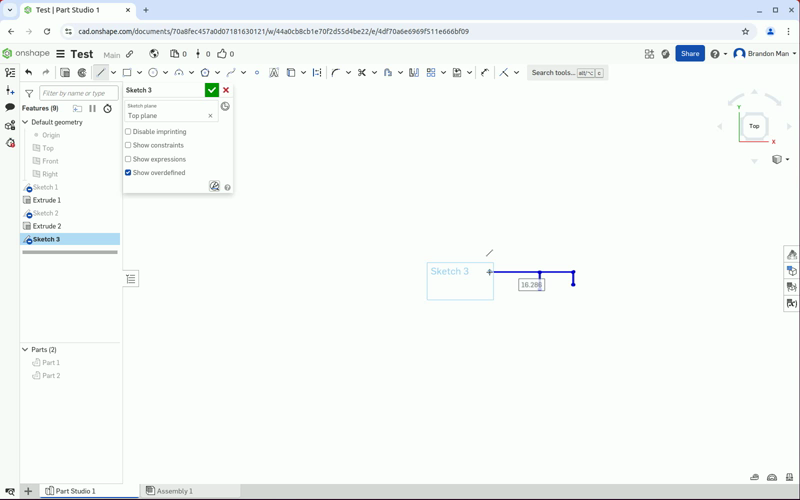
key_up(shift)
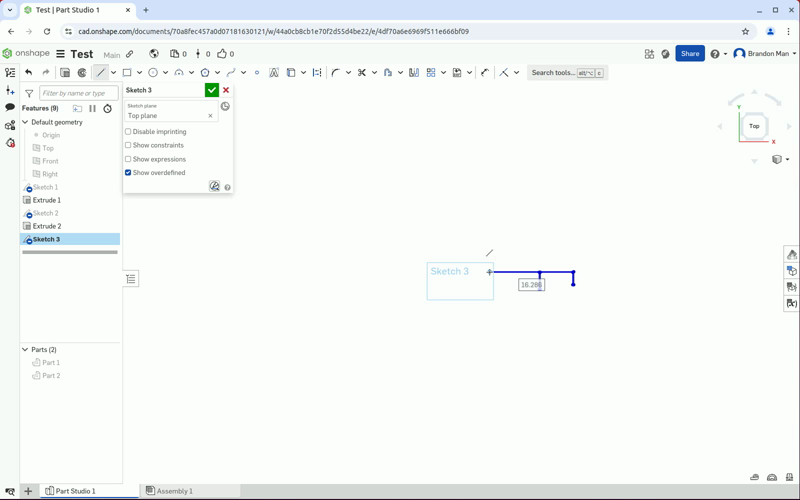
mouse_move(519, 271)
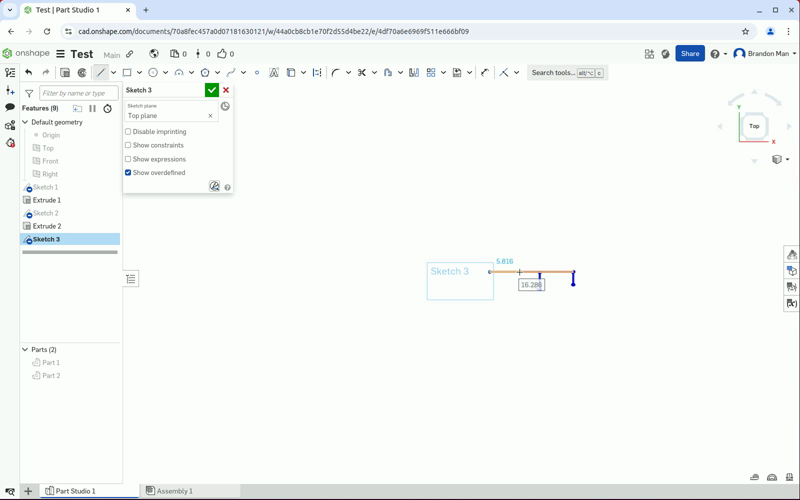
key_down(shift)
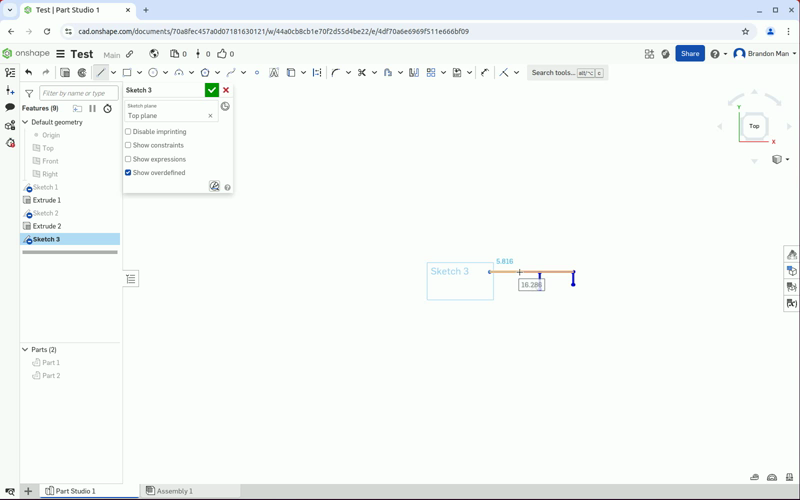
mouse_move(489, 272)
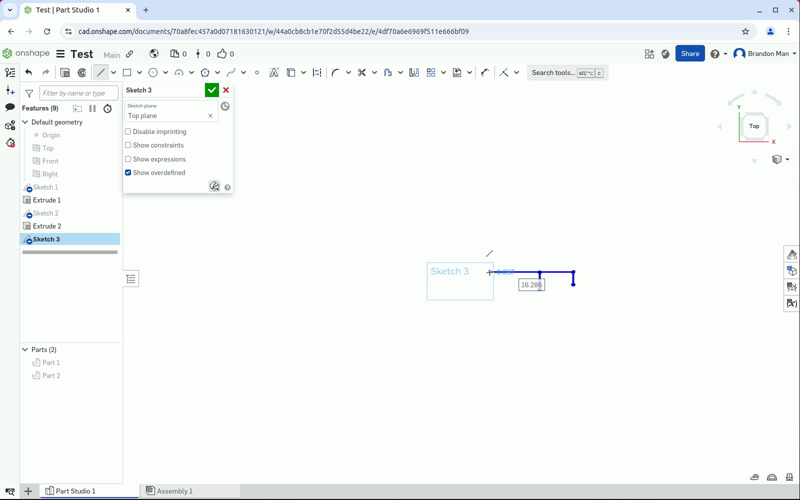
scroll(6)
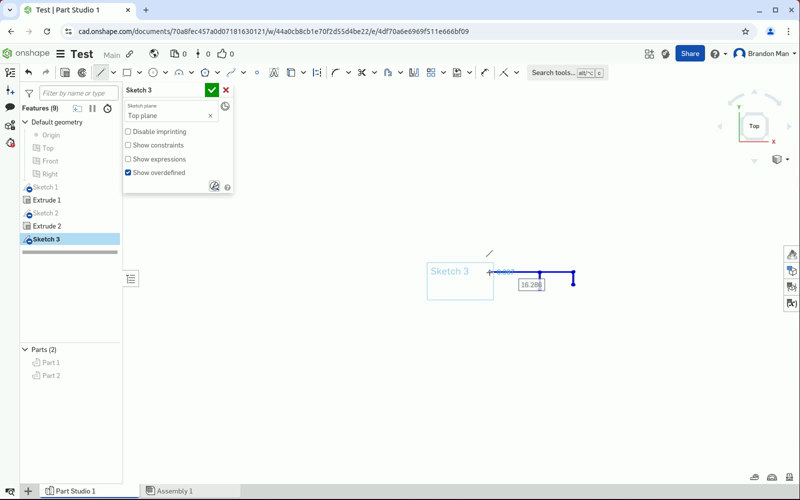
scroll(6)
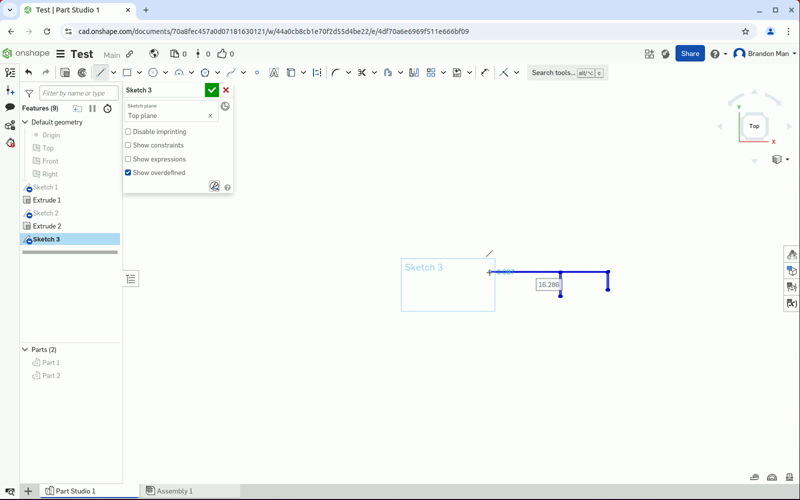
scroll(6)
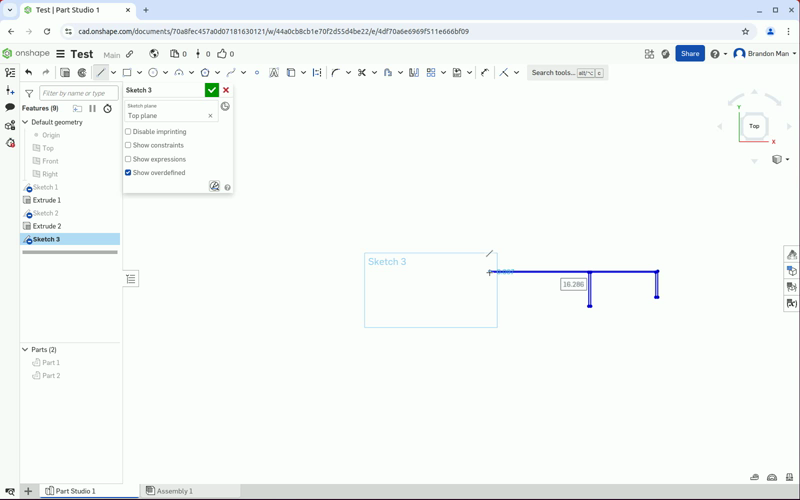
scroll(6)
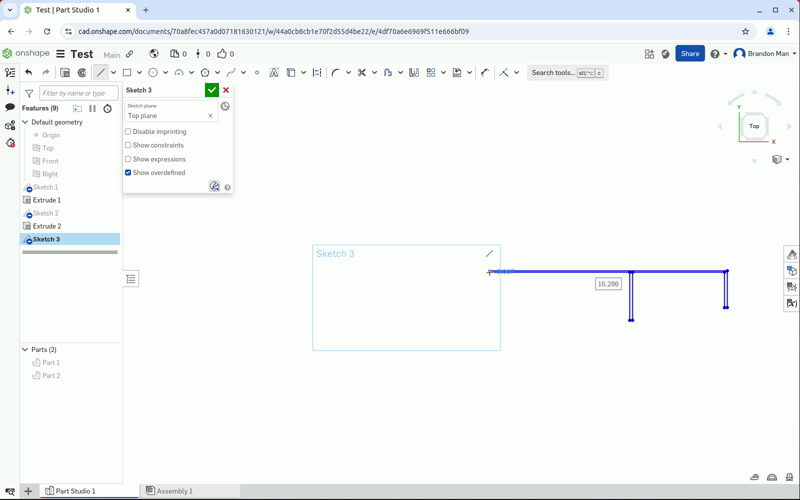
scroll(6)
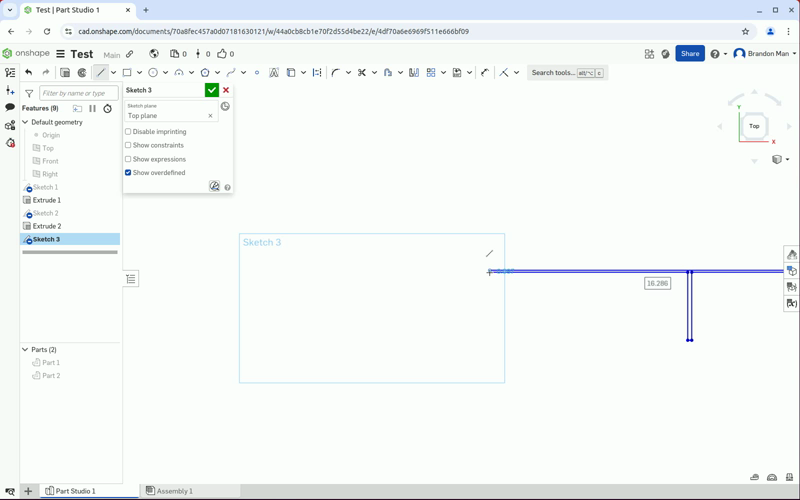
scroll(6)
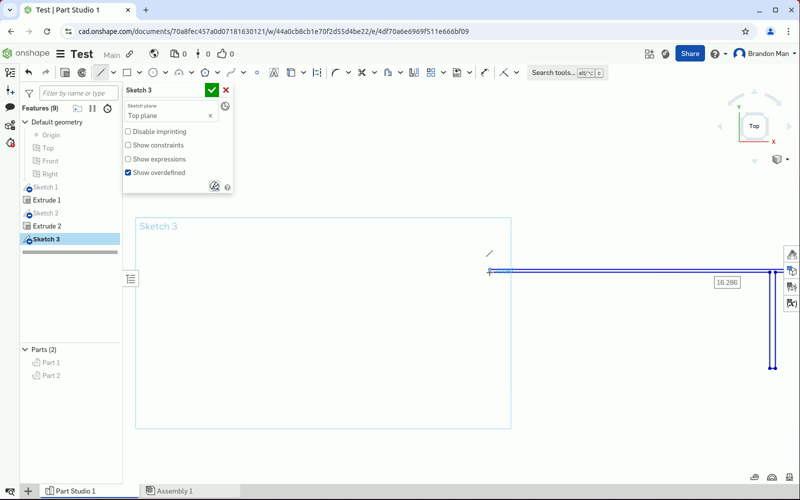
scroll(6)
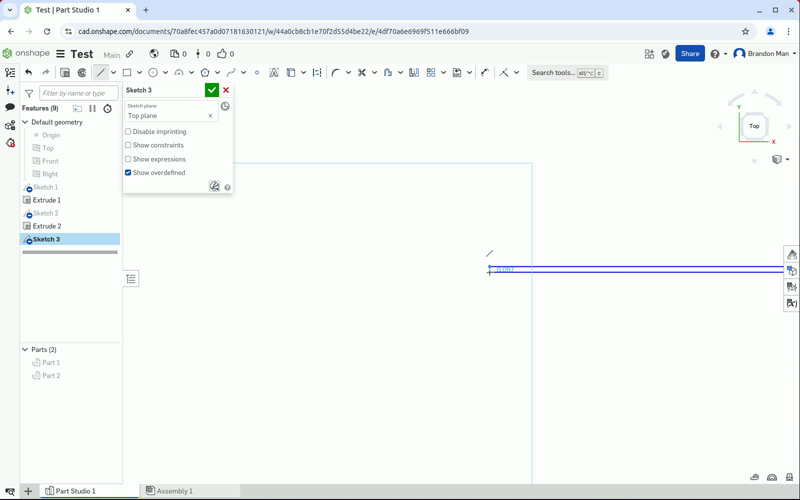
key_up(shift)
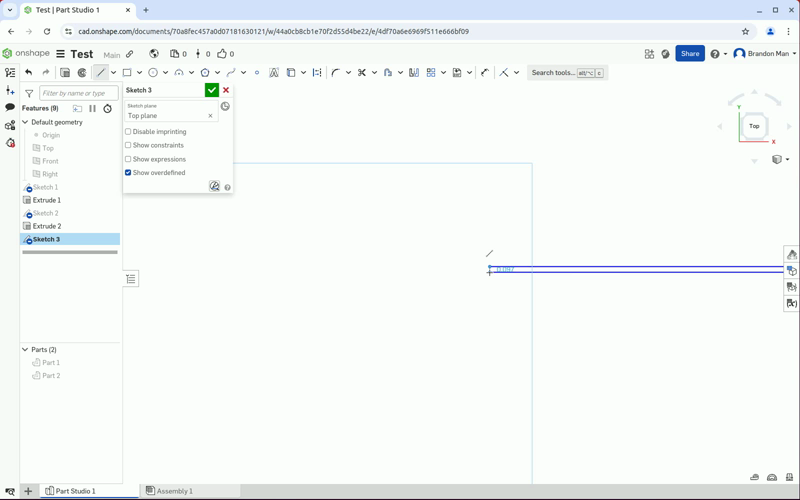
click(489, 272)
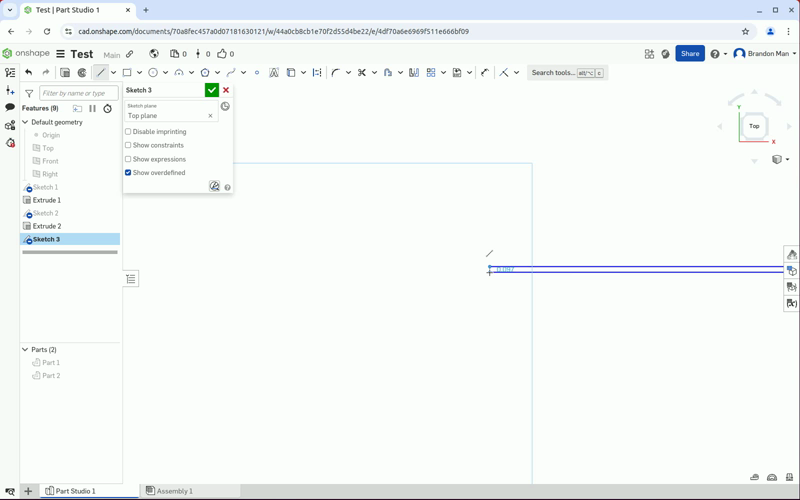
scroll(-6)
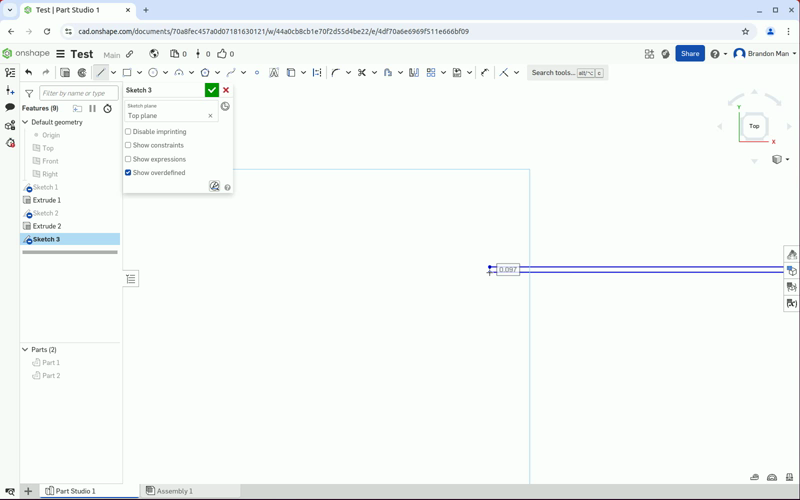
scroll(-6)
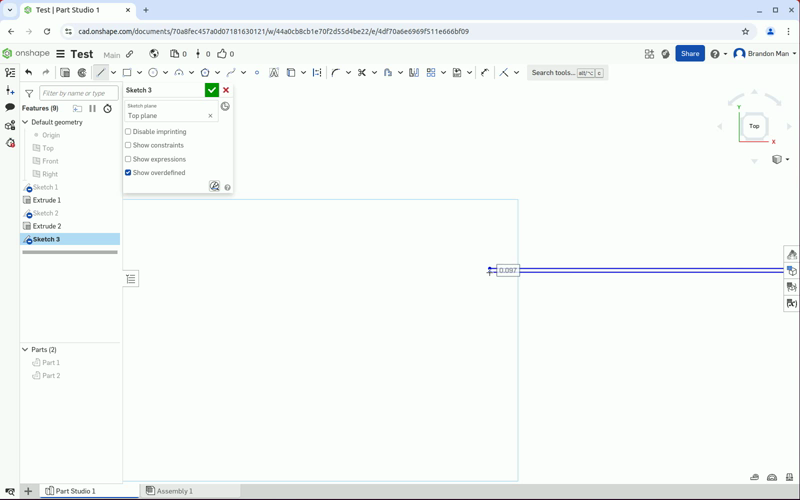
scroll(-6)
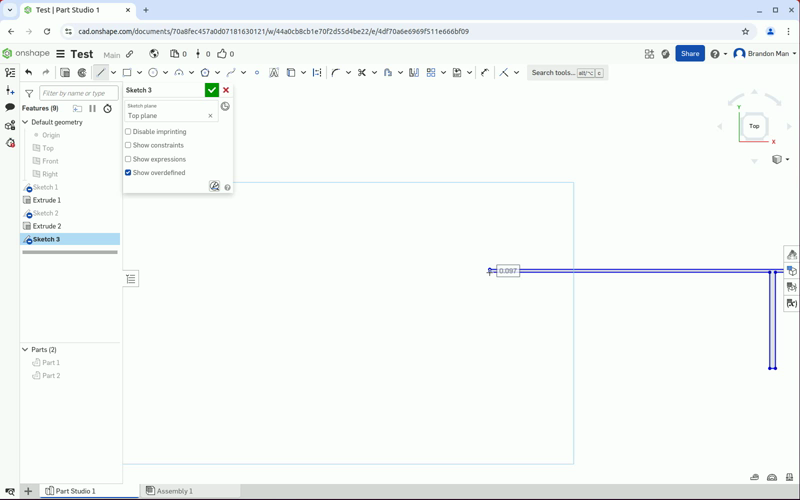
scroll(-6)
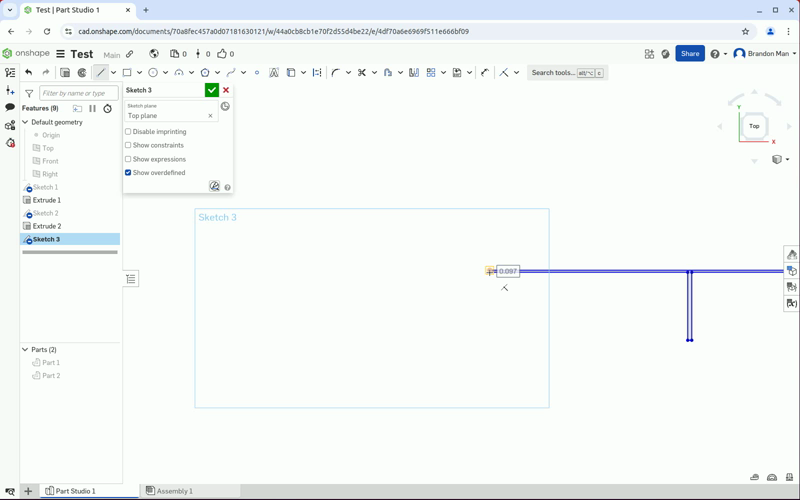
scroll(-6)
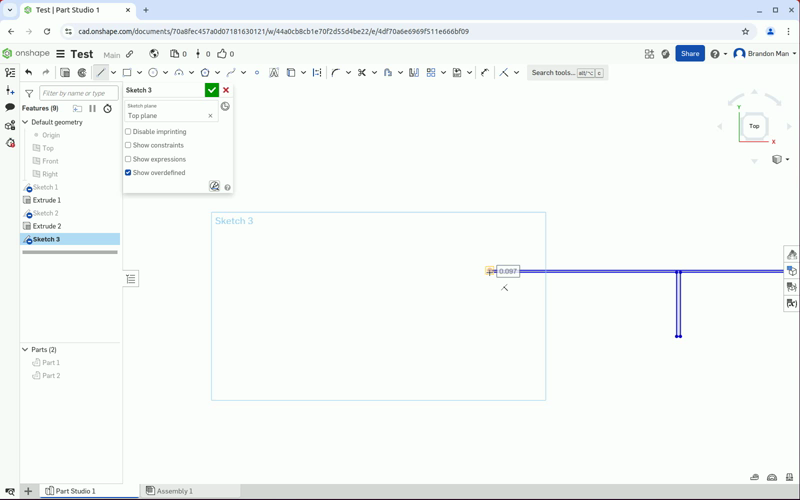
scroll(-6)
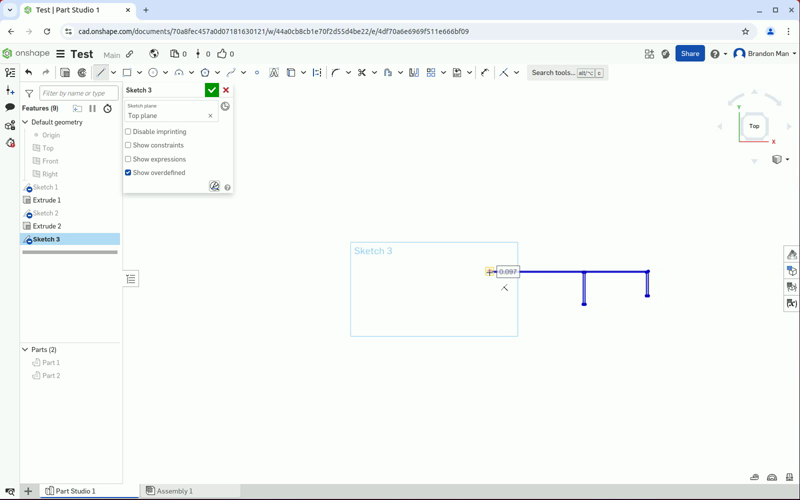
scroll(-6)
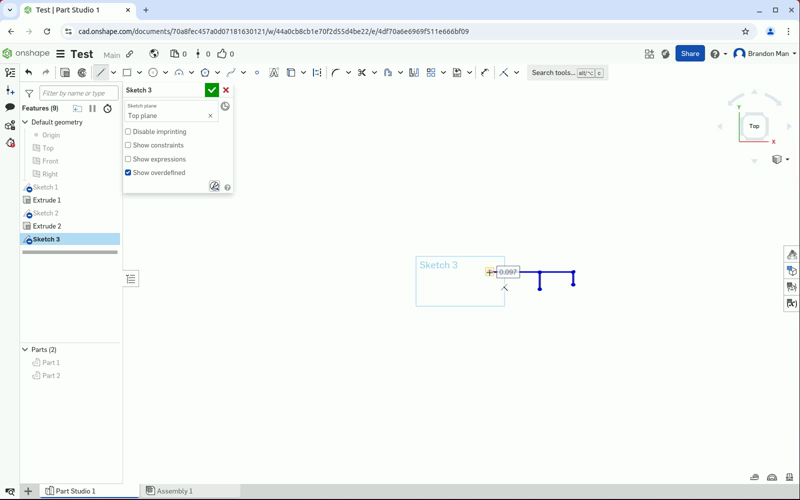
key(esc)
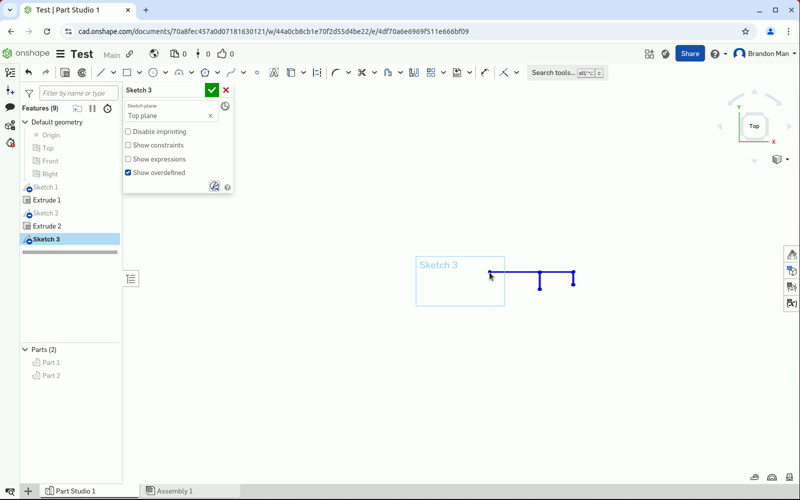
mouse_move(561, 271)
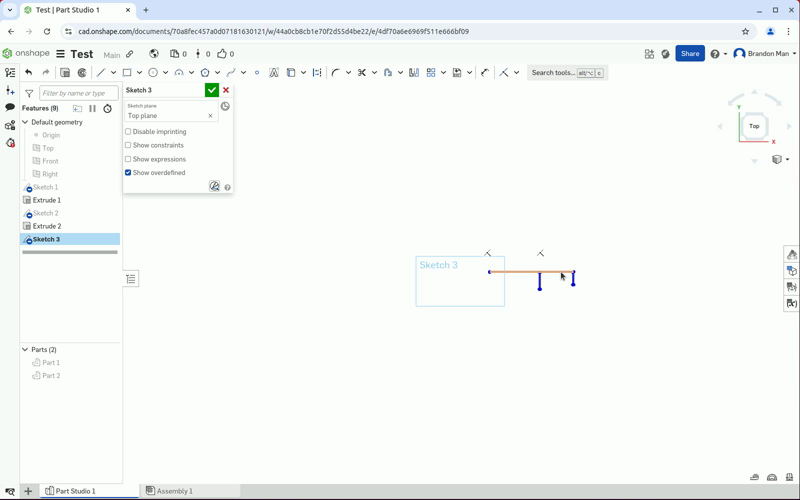
scroll(6)
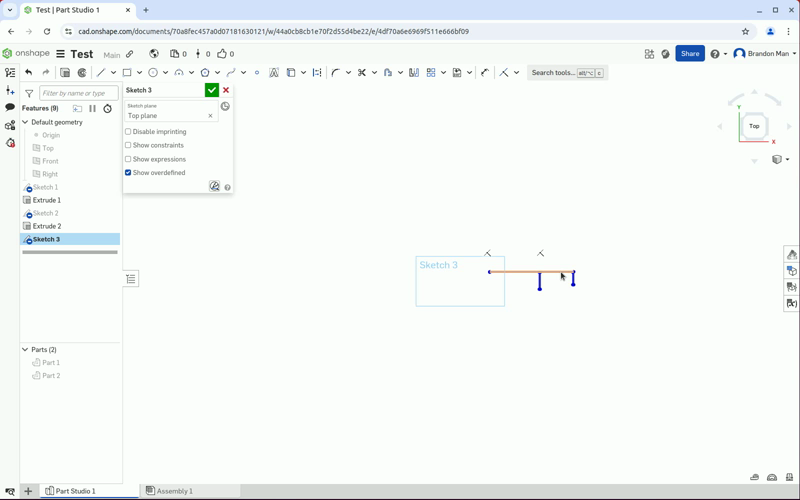
scroll(6)
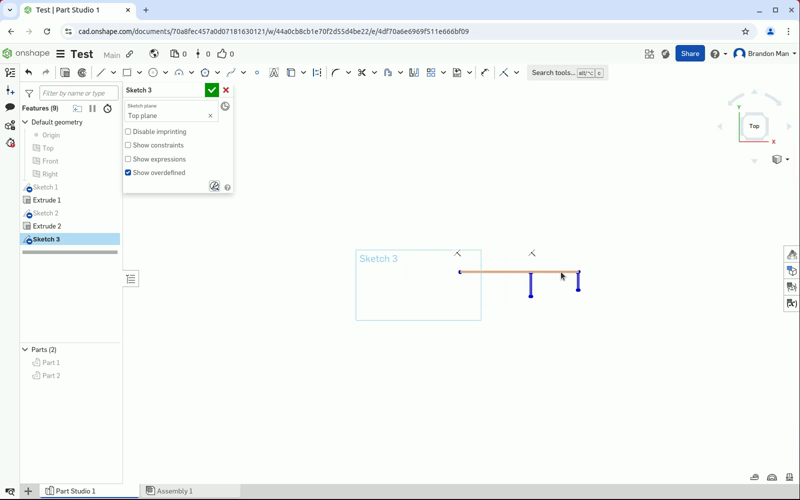
scroll(6)
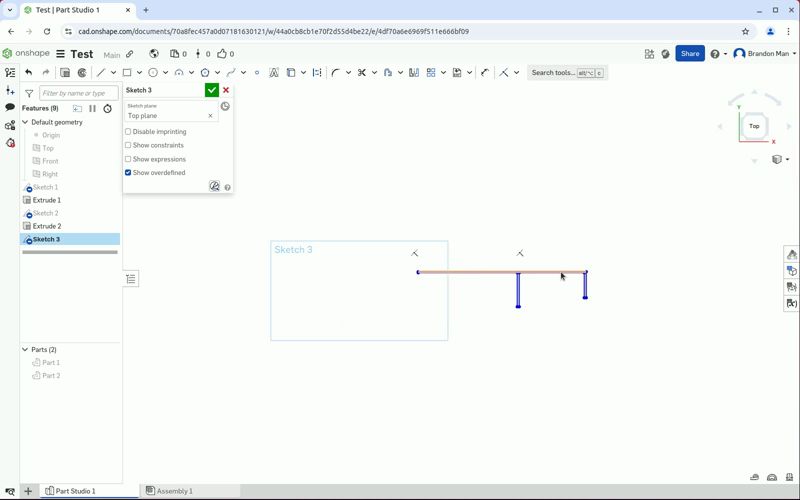
scroll(6)
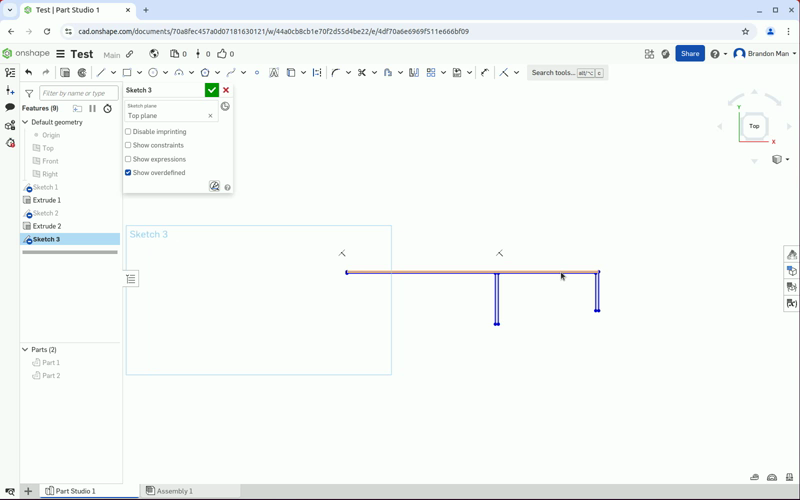
scroll(6)
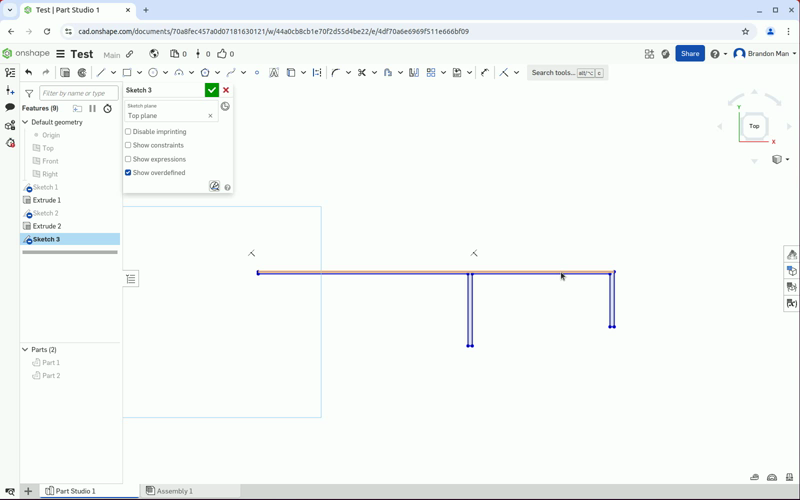
scroll(6)
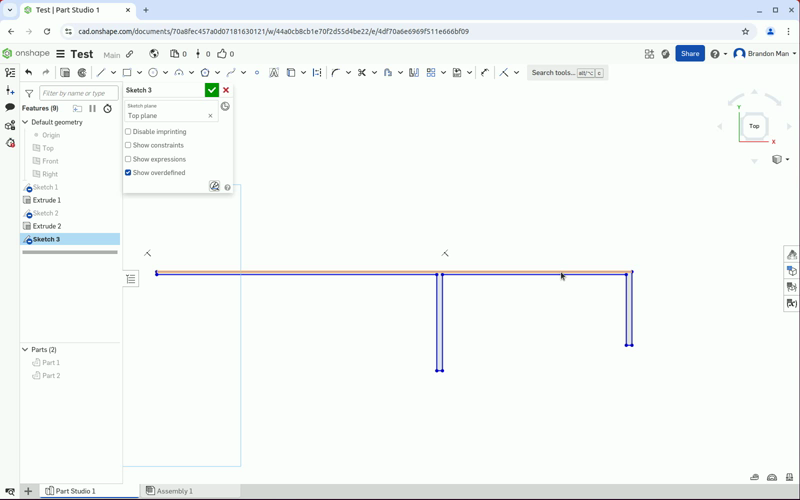
scroll(6)
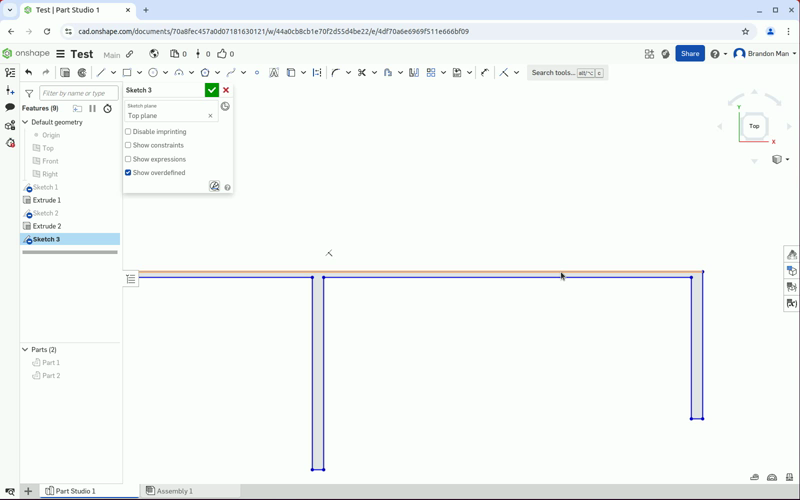
click(561, 271)
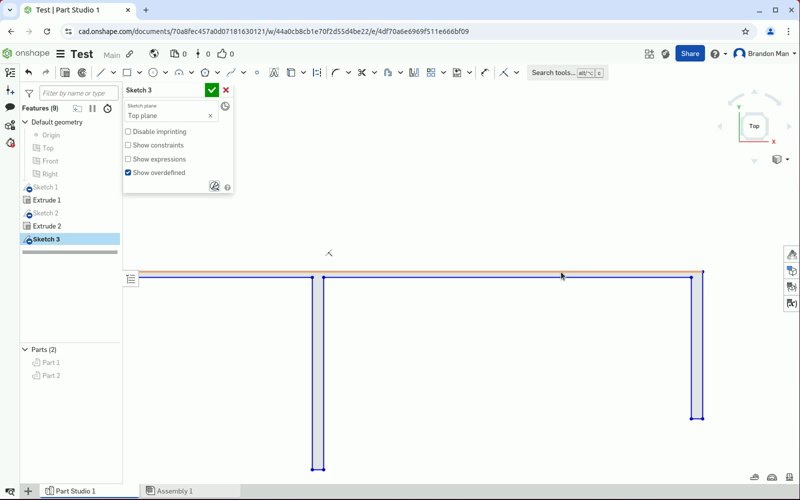
scroll(-6)
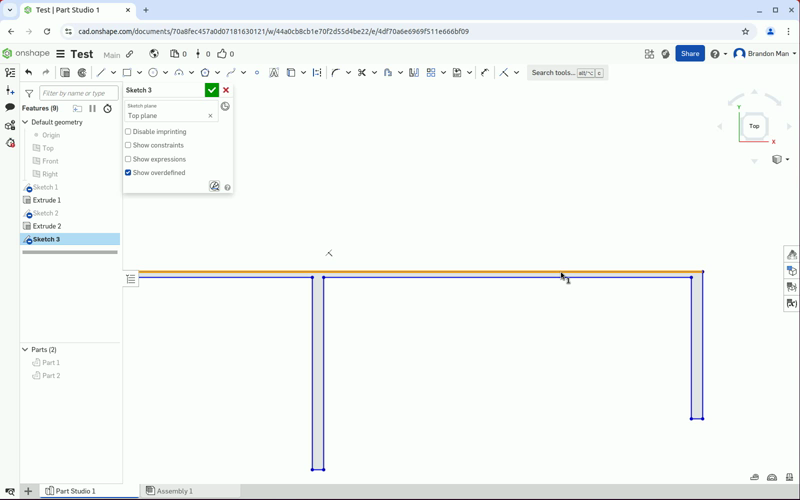
scroll(-6)
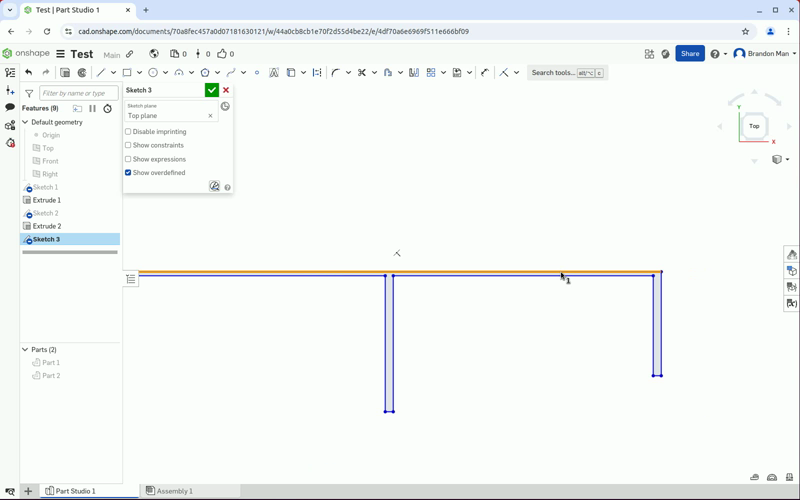
scroll(-6)
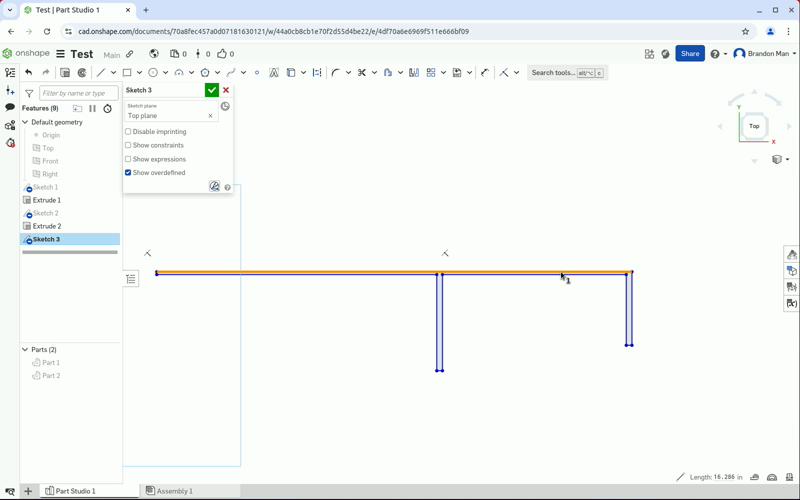
scroll(-6)
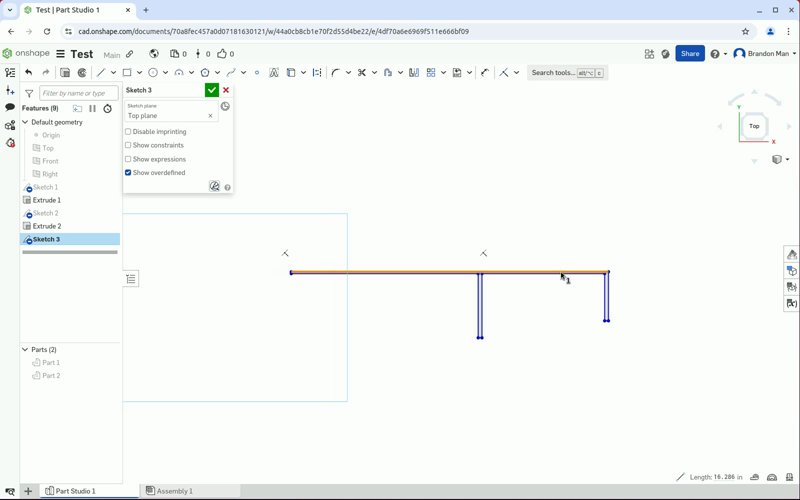
scroll(-6)
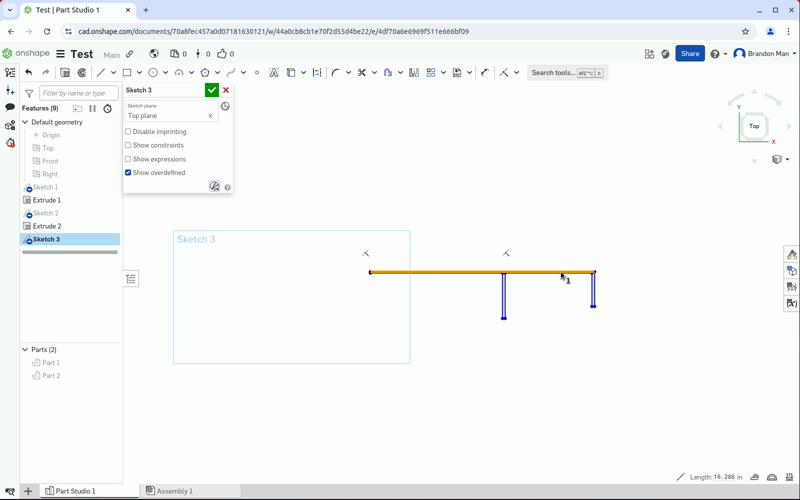
scroll(-6)
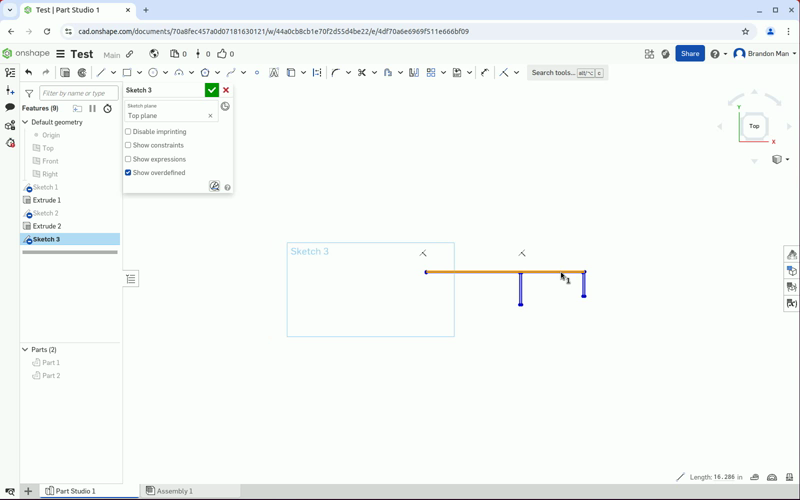
scroll(-6)
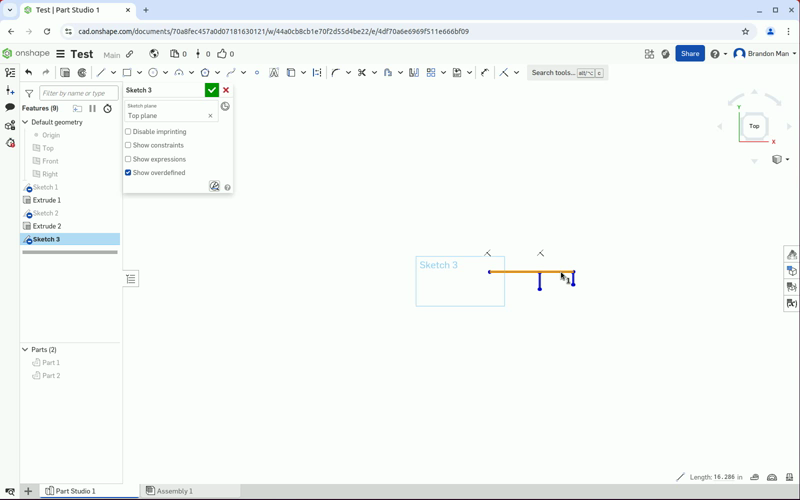
mouse_move(73, 352)
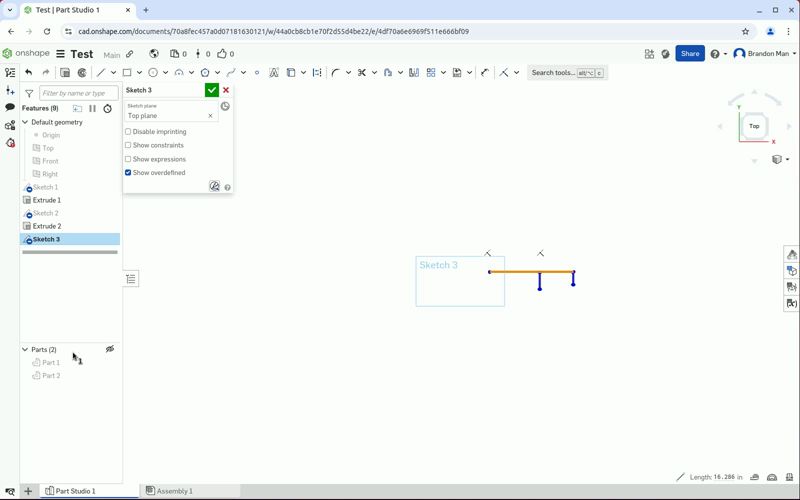
key(shift+y)
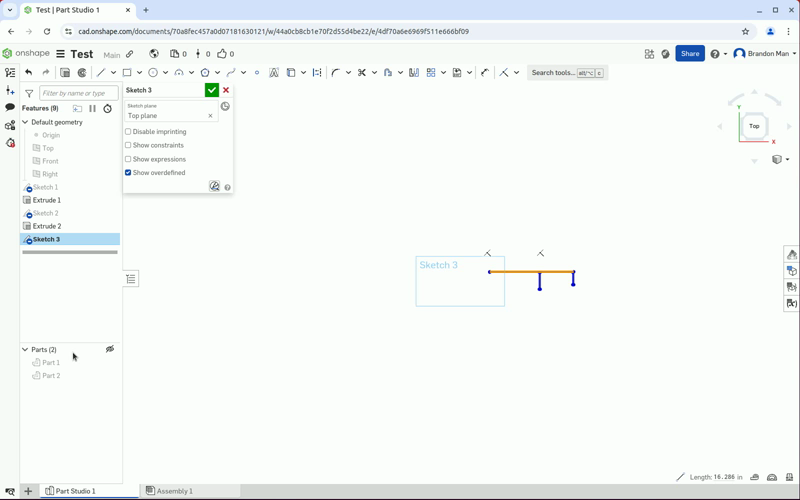
key(shift+e)
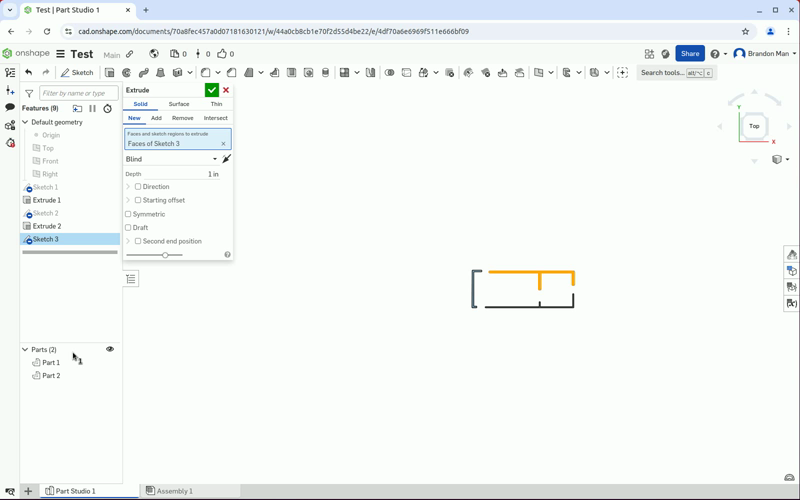
mouse_move(143, 106)
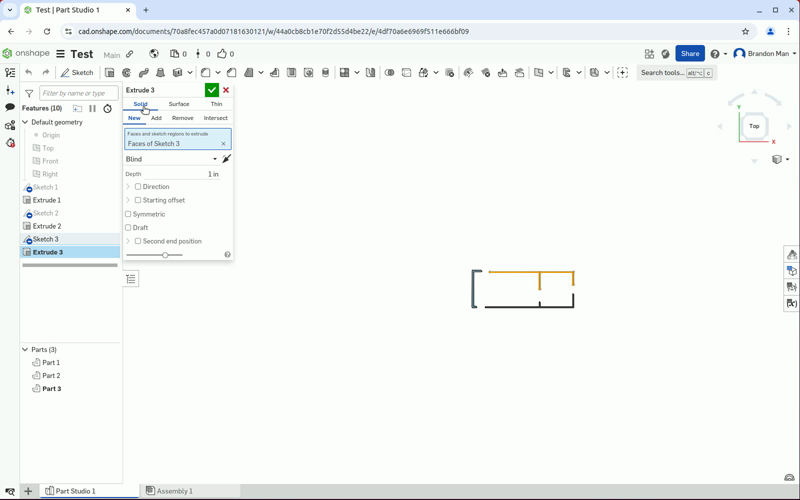
click(143, 106)
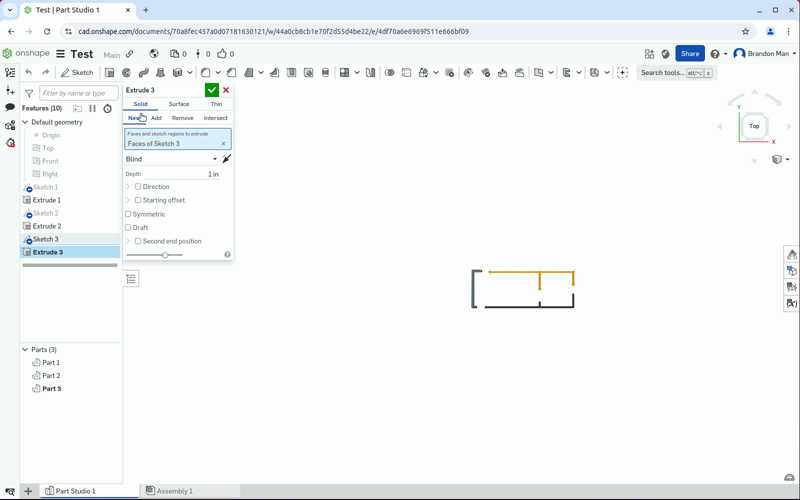
mouse_move(137, 120)
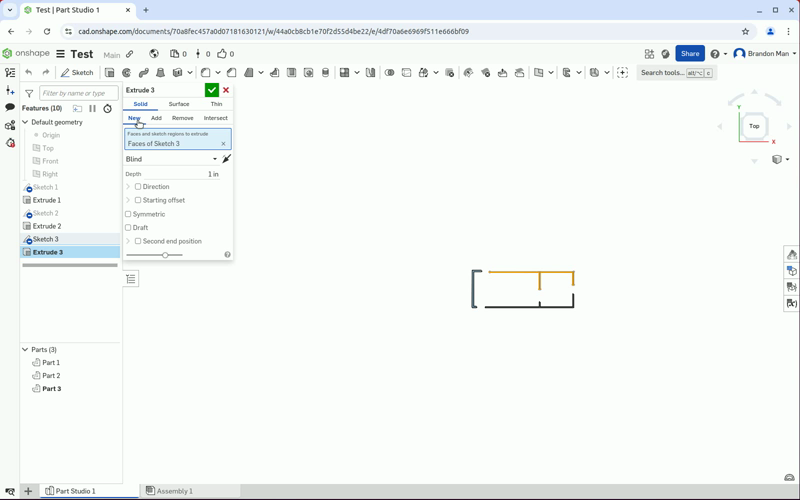
click(137, 120)
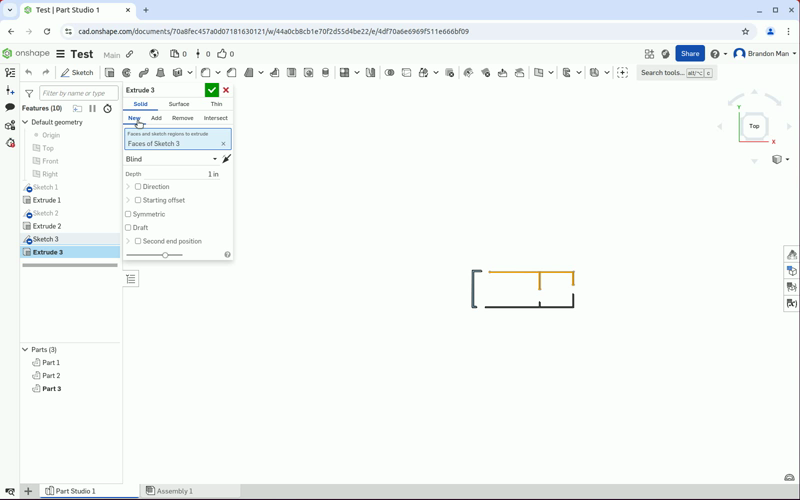
key(tab, 4)
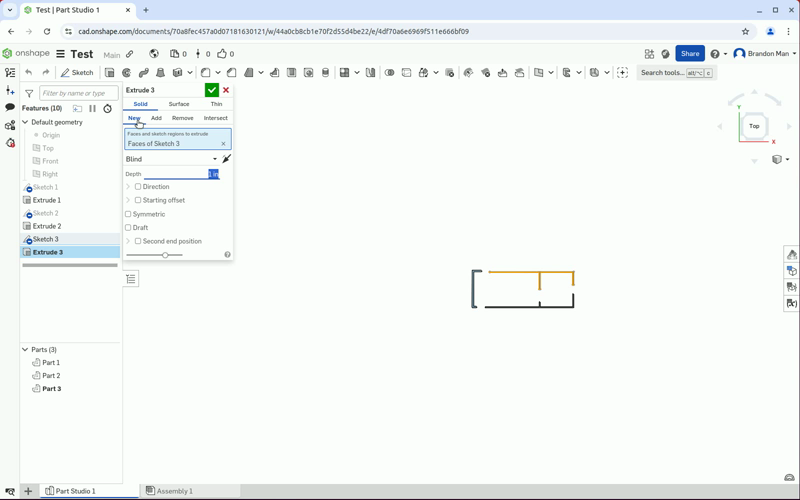
text(4.333)
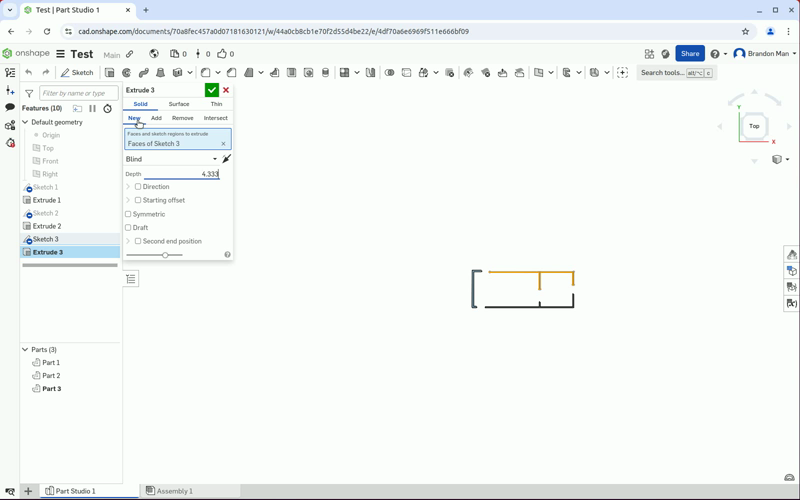
key(enter)
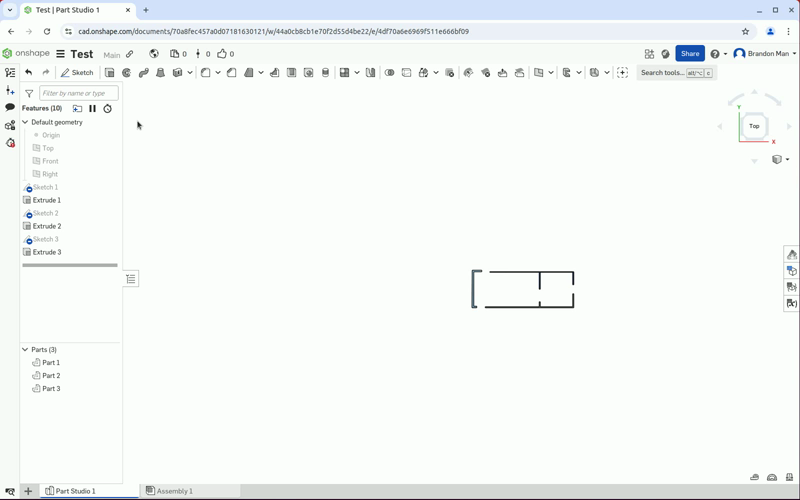
key(shift+h)
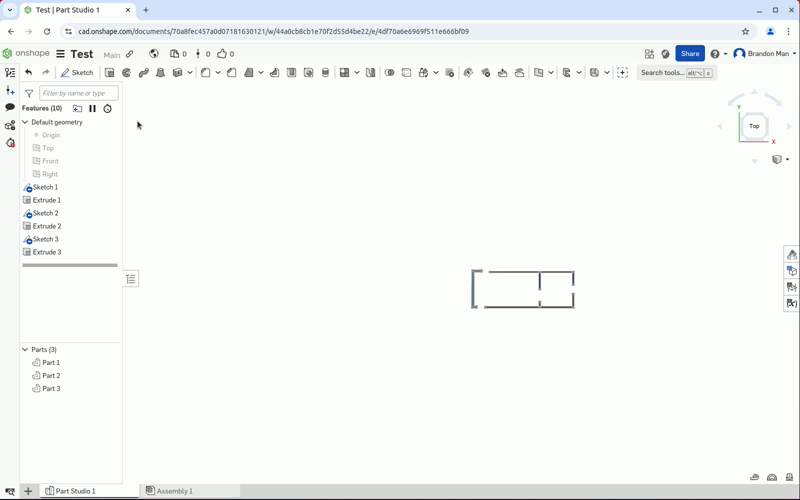
key(shift+h)
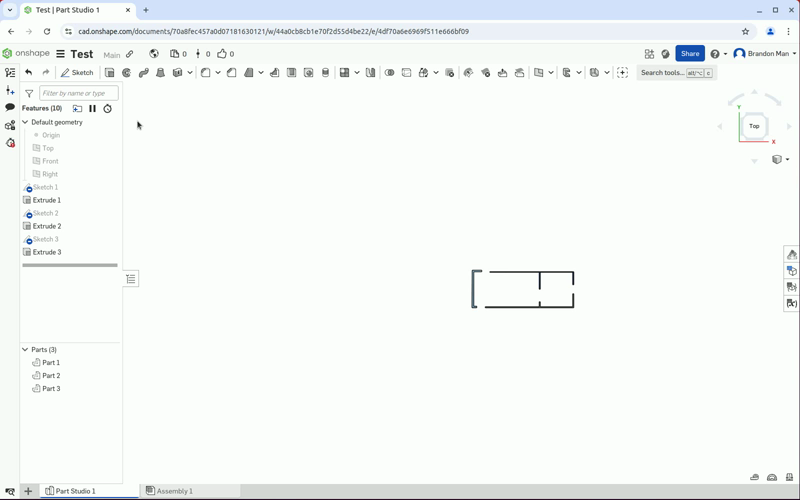
mouse_move(73, 189)
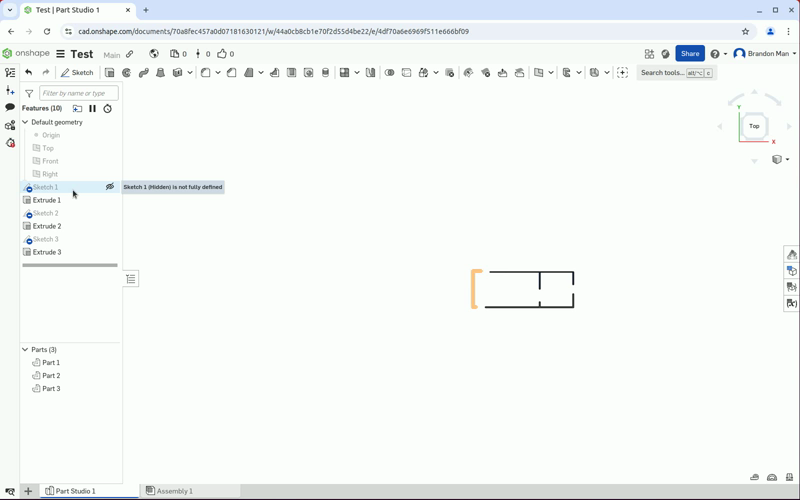
click(73, 189)
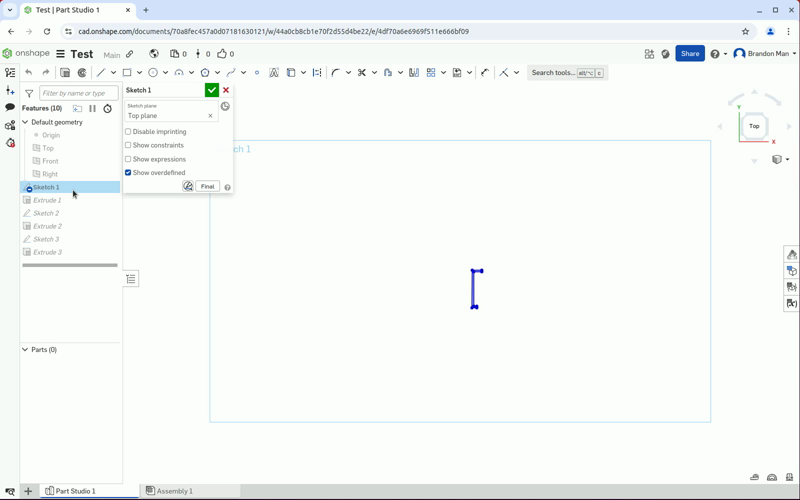
mouse_move(229, 92)
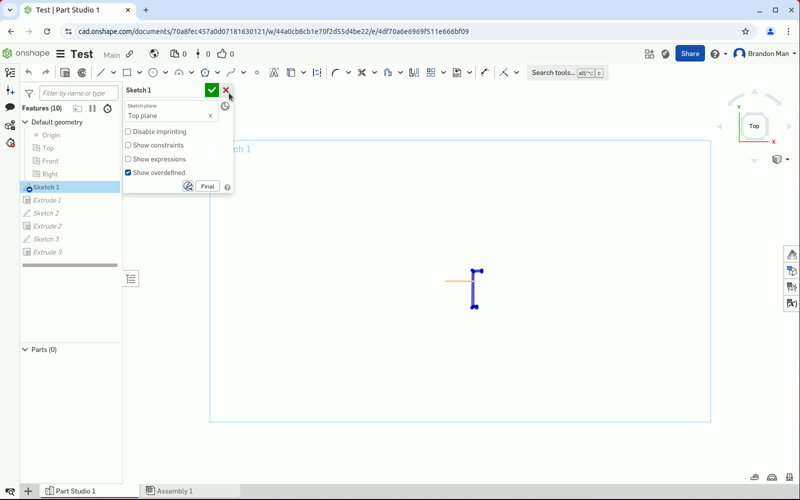
click(229, 92)
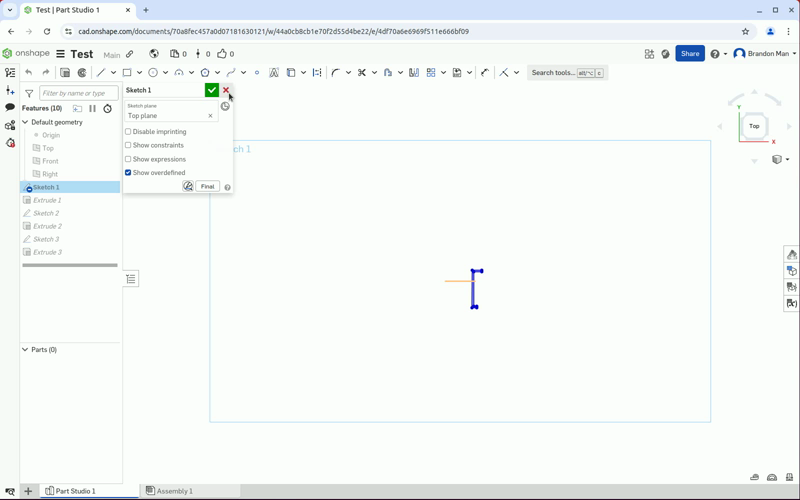
key(shift+s)
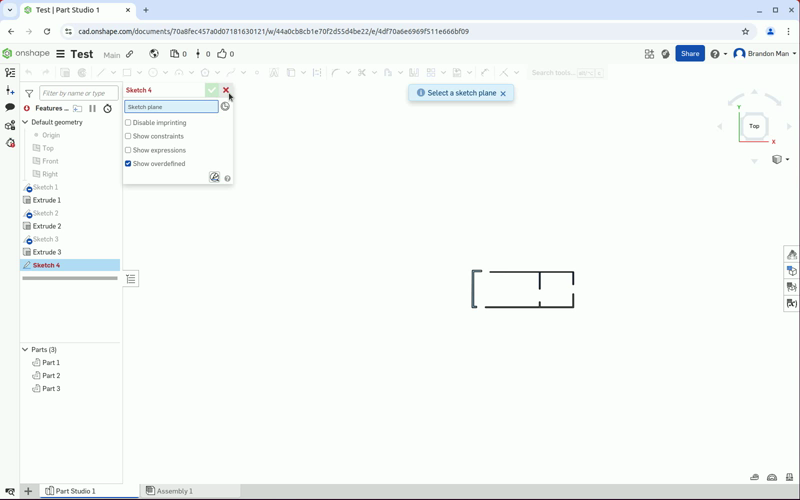
mouse_move(73, 150)
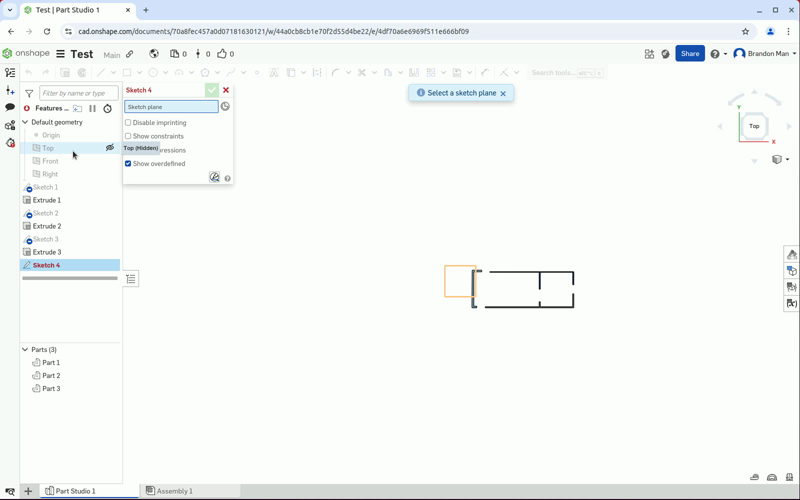
click(73, 150)
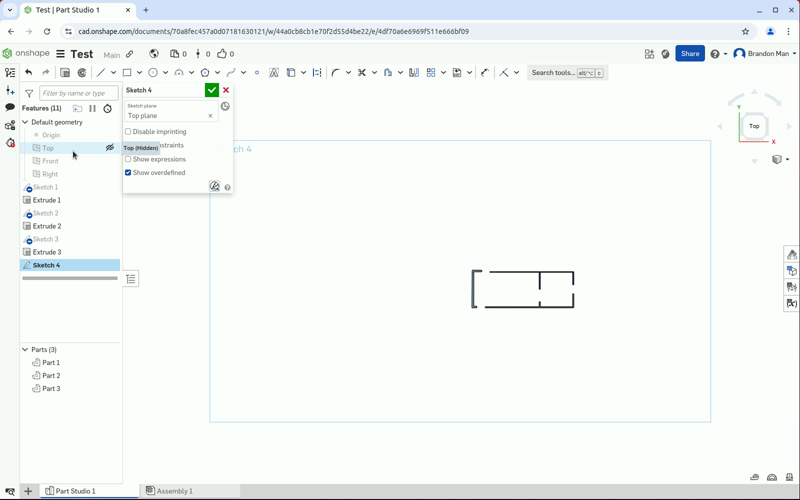
mouse_move(73, 352)
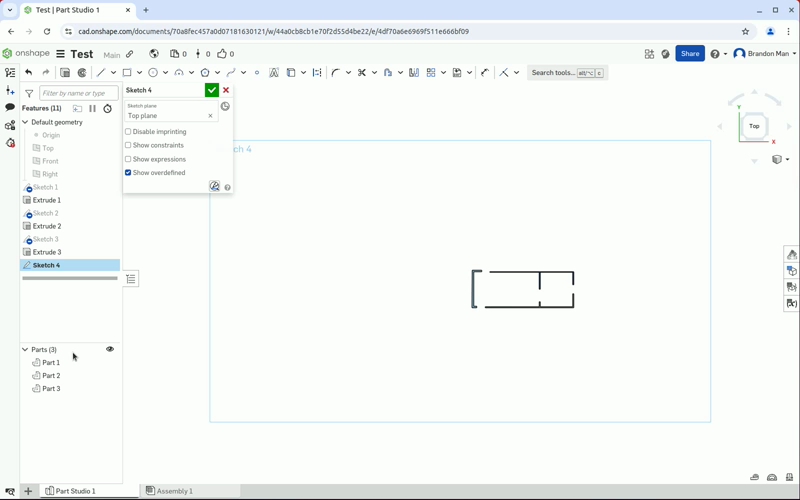
key(y)
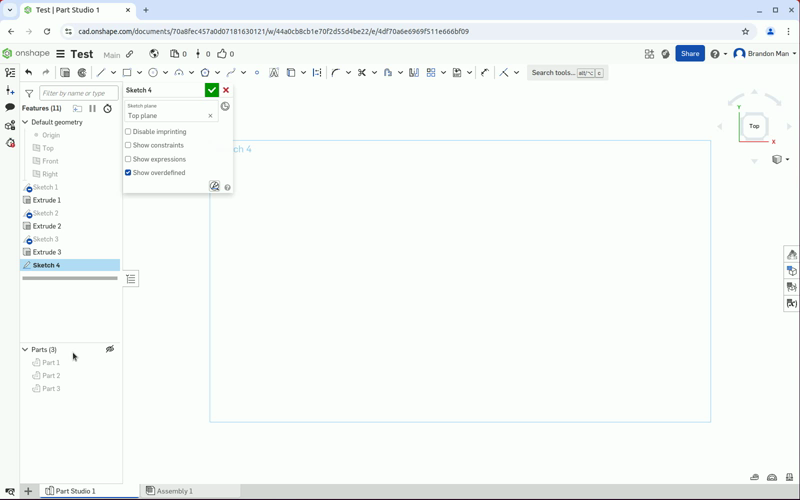
key(l)
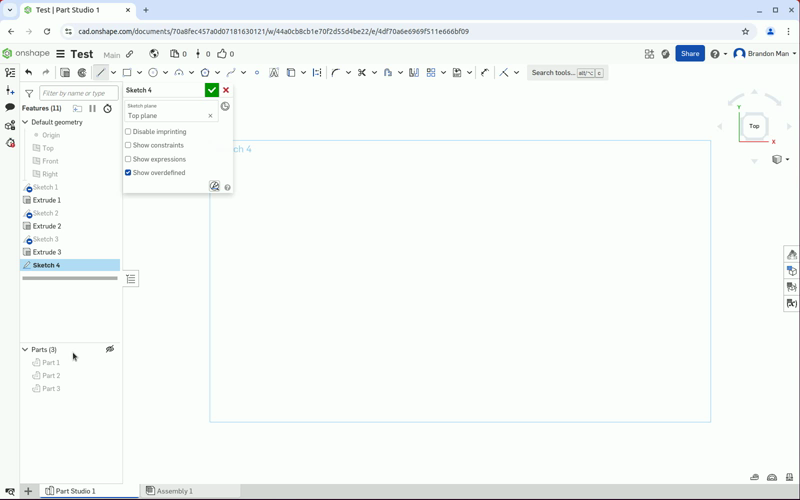
key_down(shift)
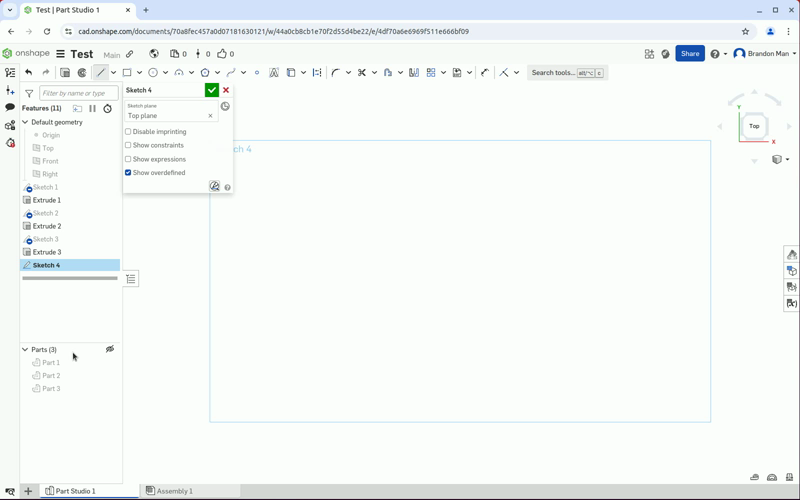
mouse_move(472, 307)
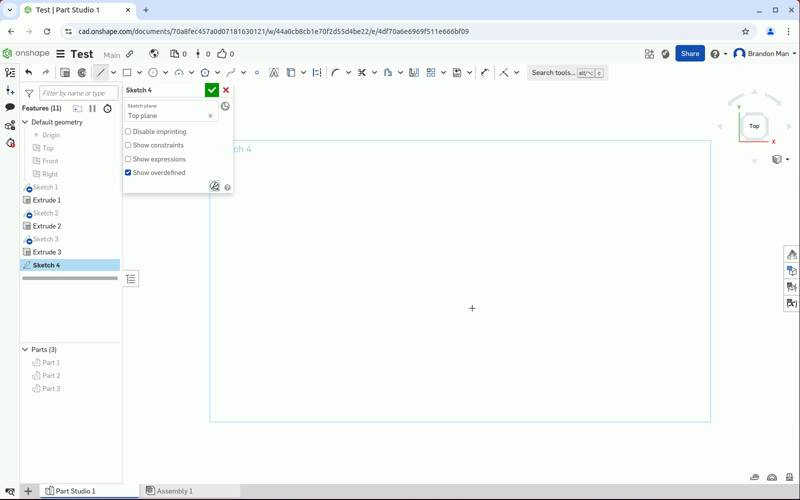
click(472, 307)
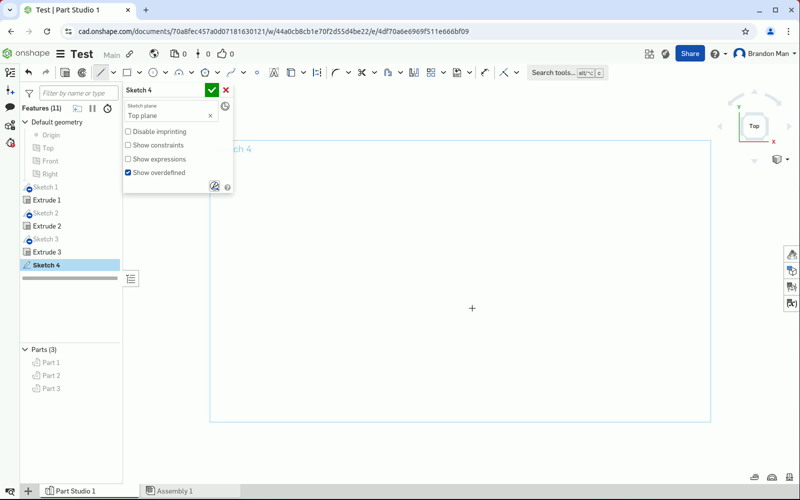
key_up(shift)
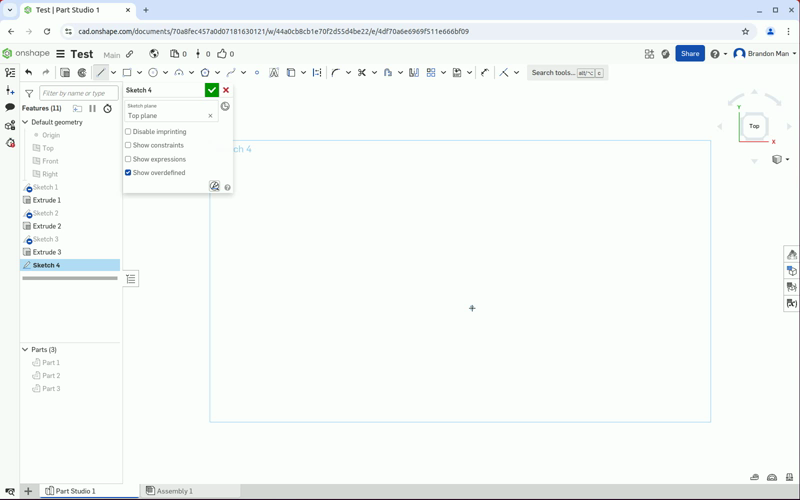
key_down(shift)
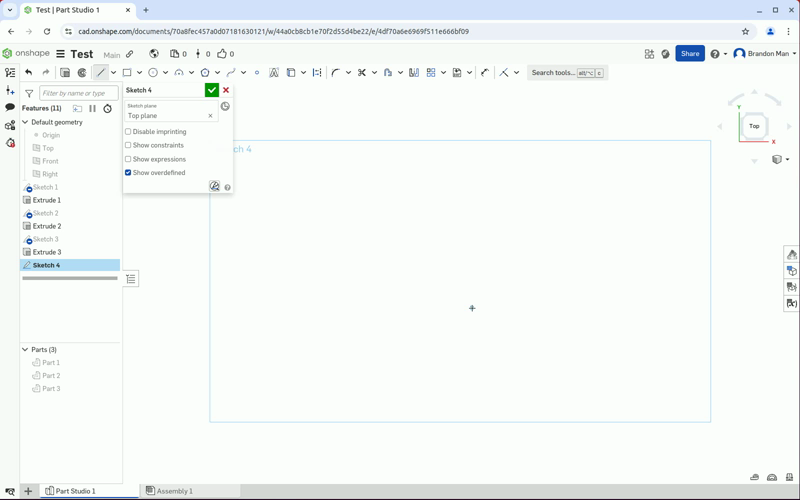
mouse_move(573, 307)
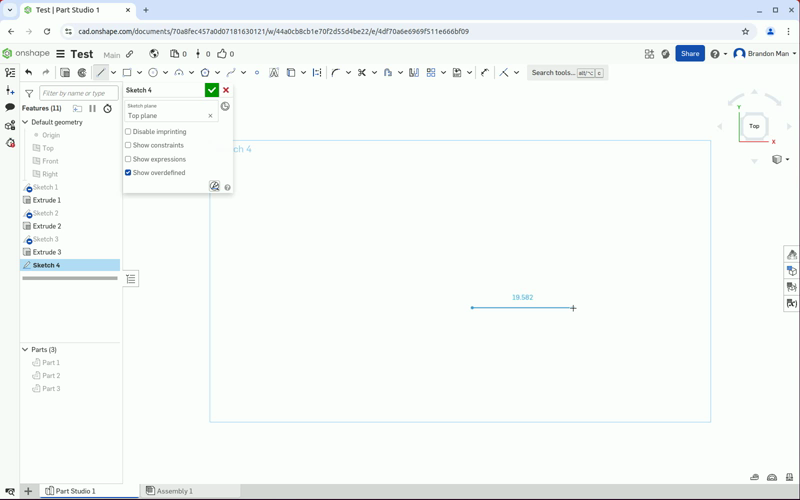
click(573, 307)
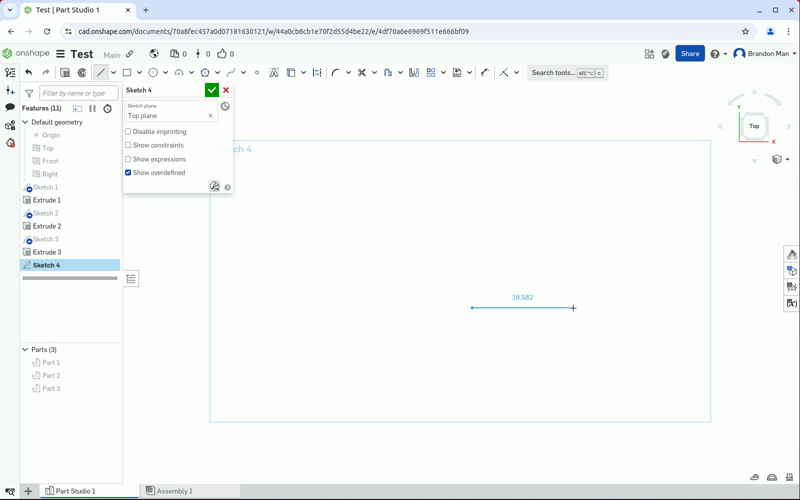
key_up(shift)
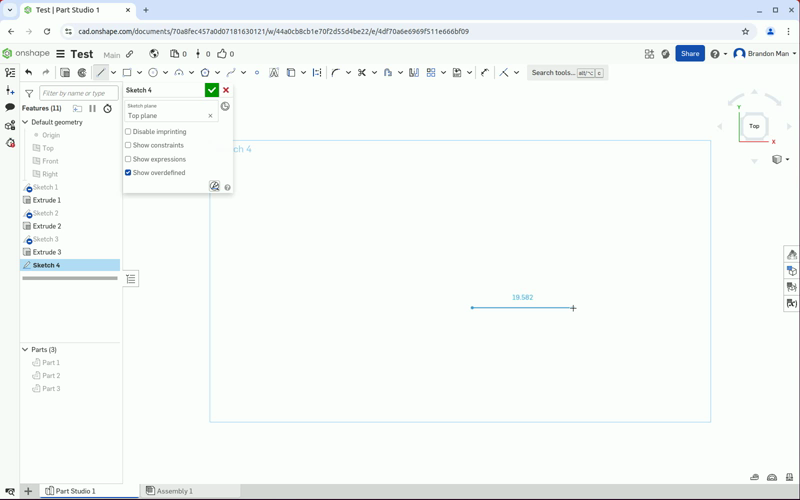
key_down(shift)
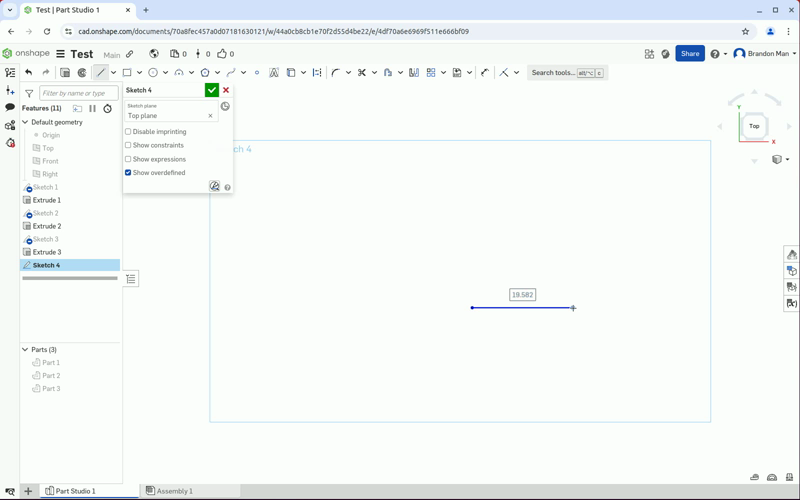
mouse_move(589, 307)
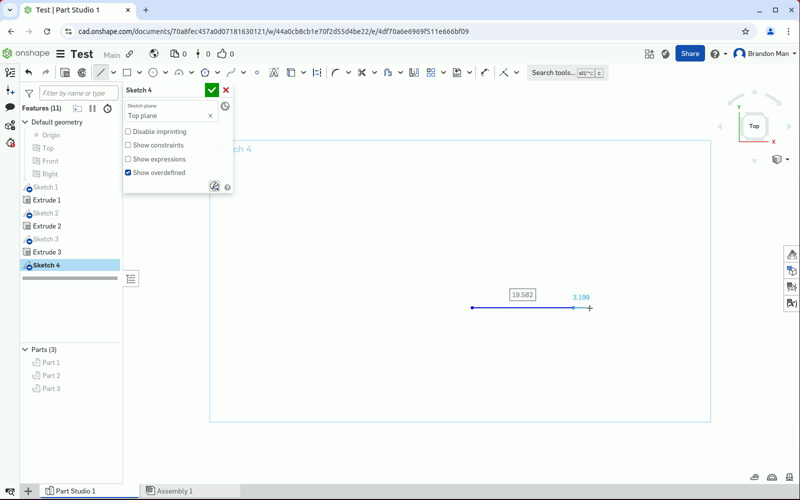
mouse_move(573, 270)
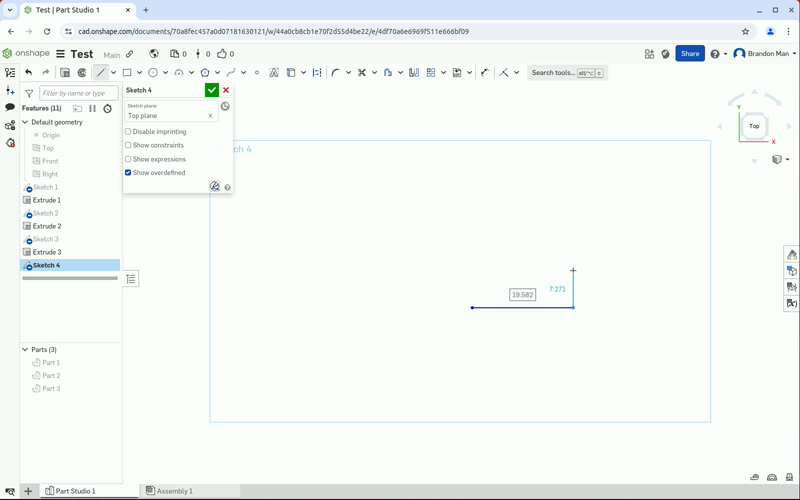
click(573, 270)
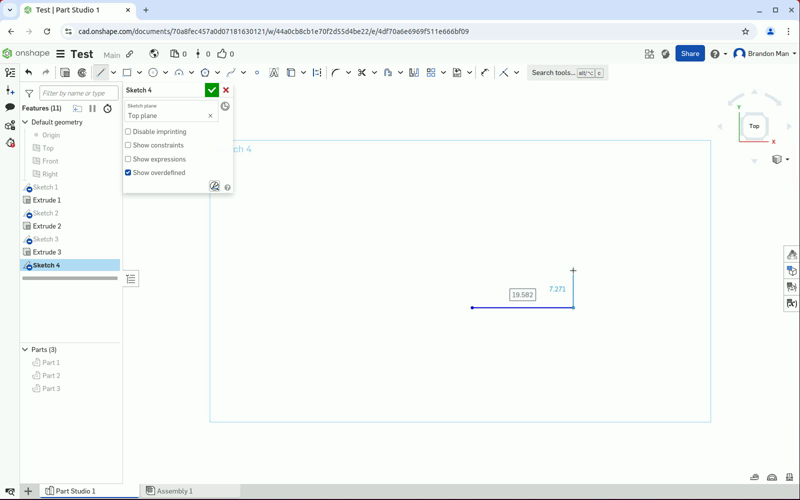
key_up(shift)
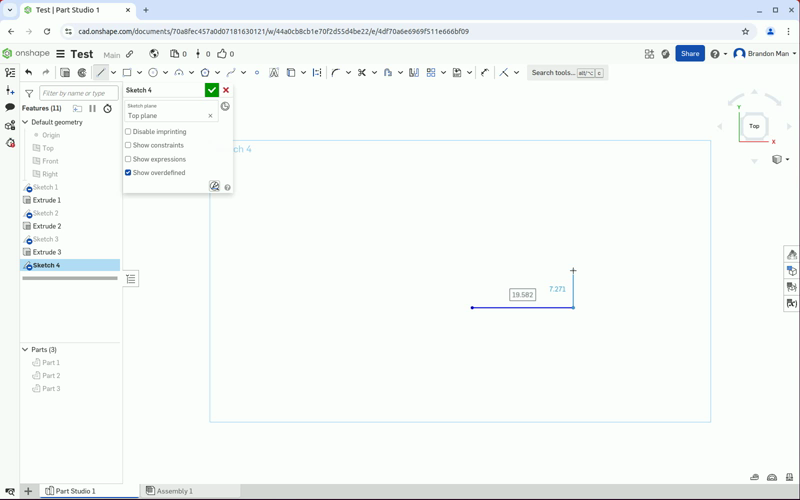
key_down(shift)
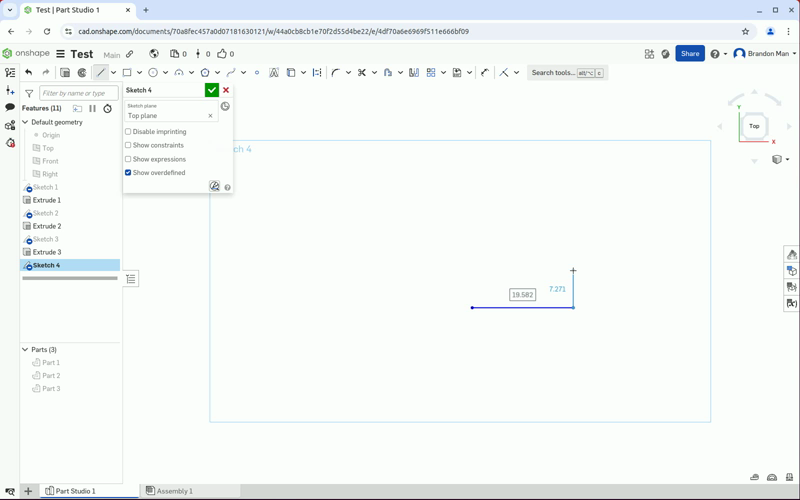
mouse_move(472, 270)
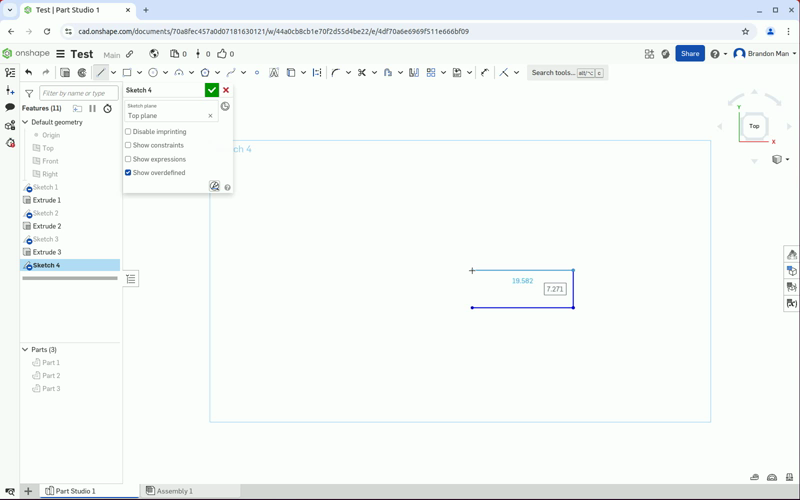
click(472, 270)
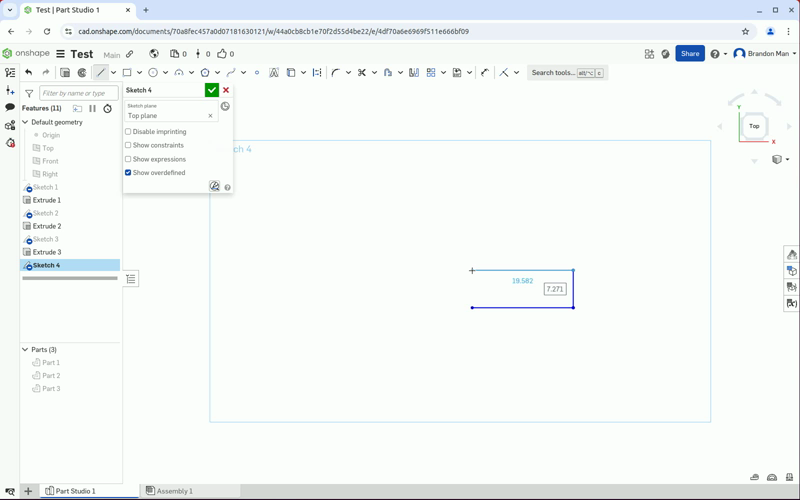
key_up(shift)
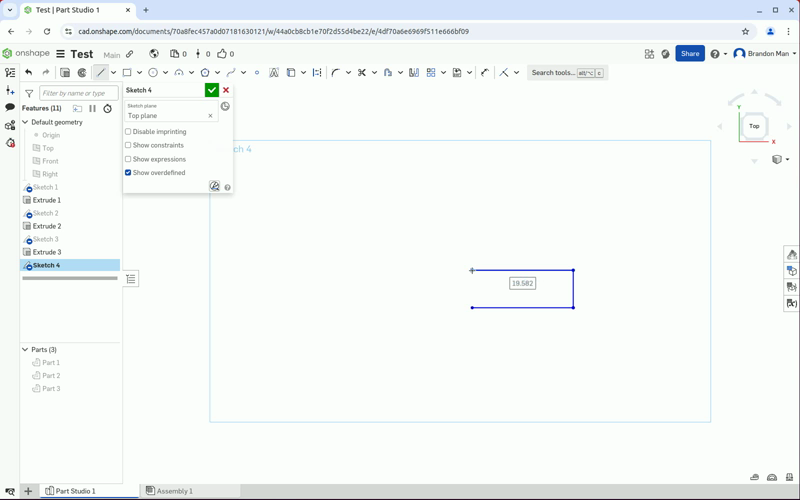
mouse_move(502, 270)
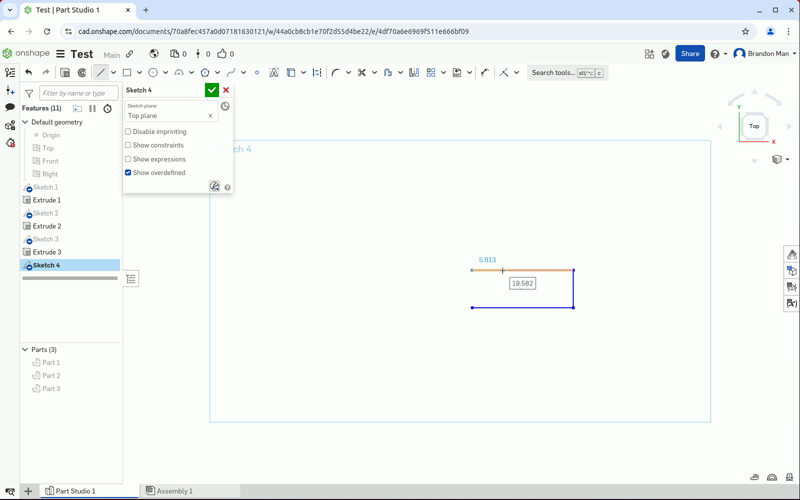
key_down(shift)
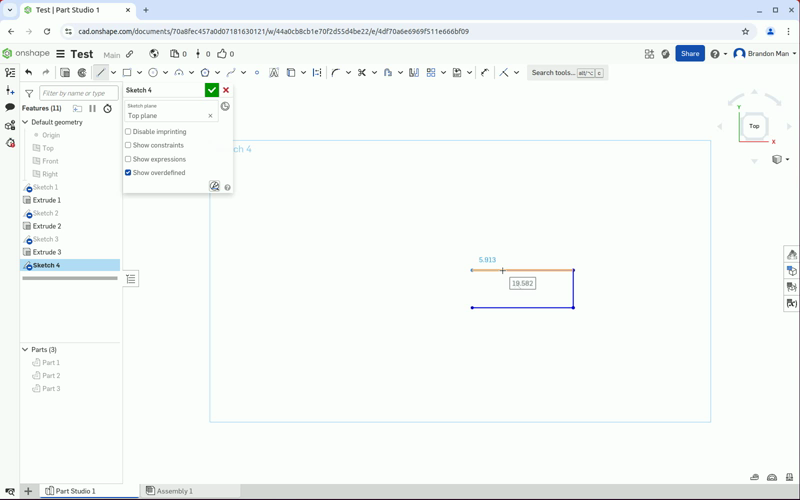
mouse_move(472, 307)
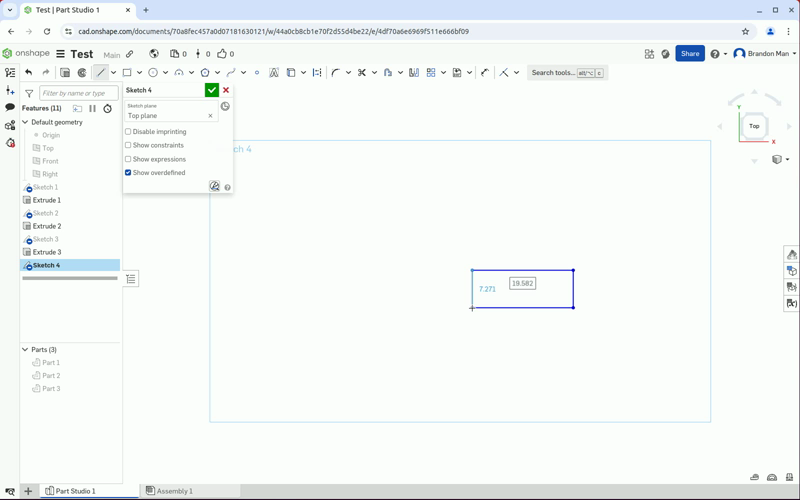
key_up(shift)
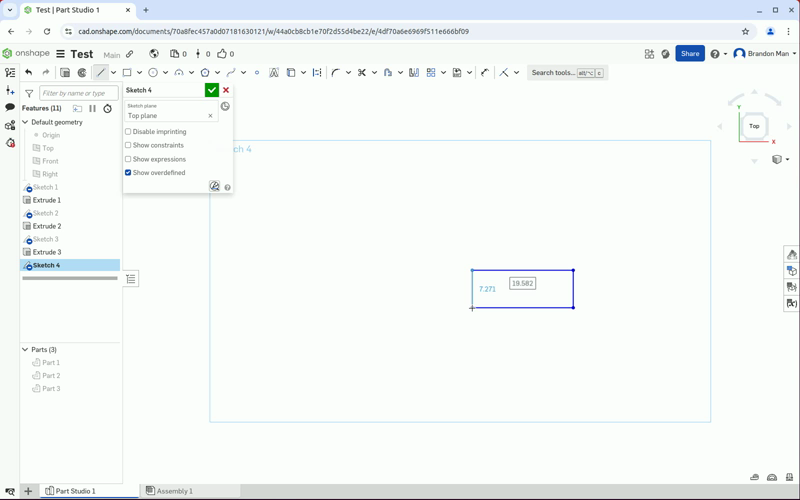
click(472, 307)
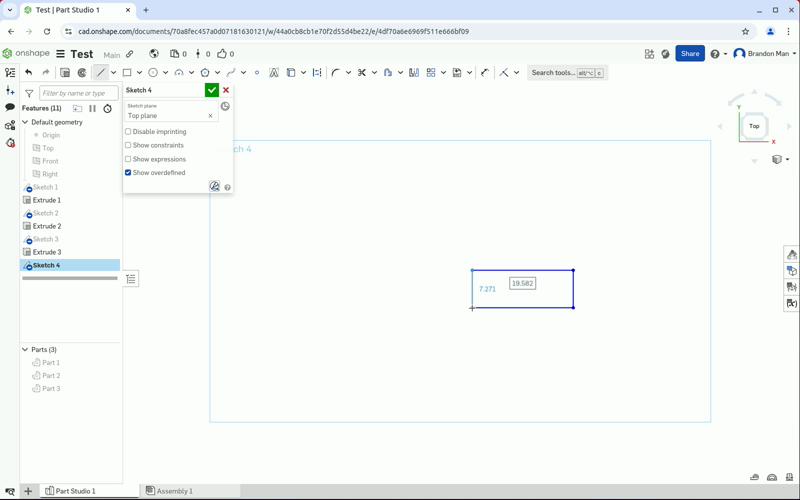
key(esc)
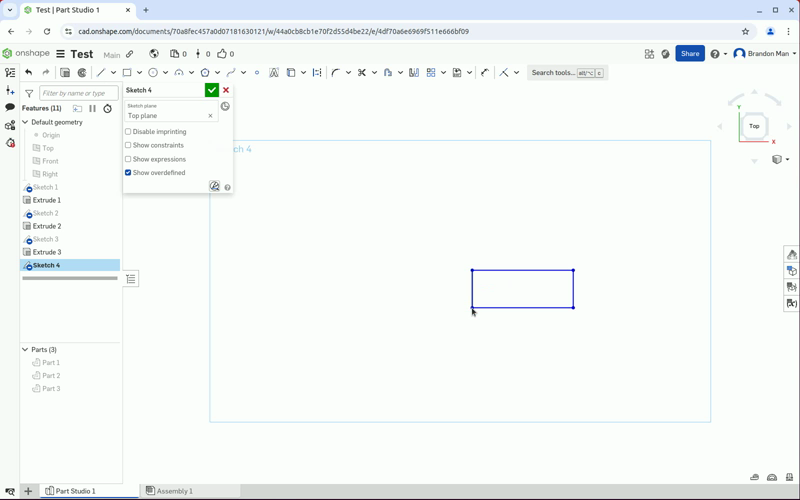
mouse_move(551, 288)
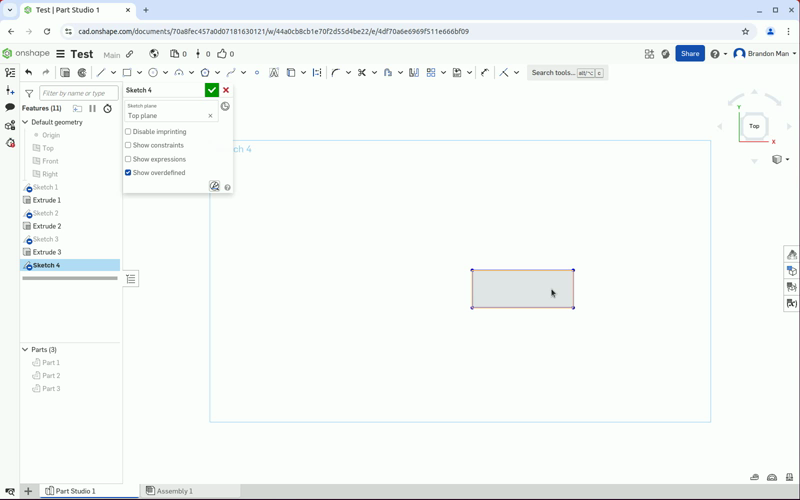
click(551, 288)
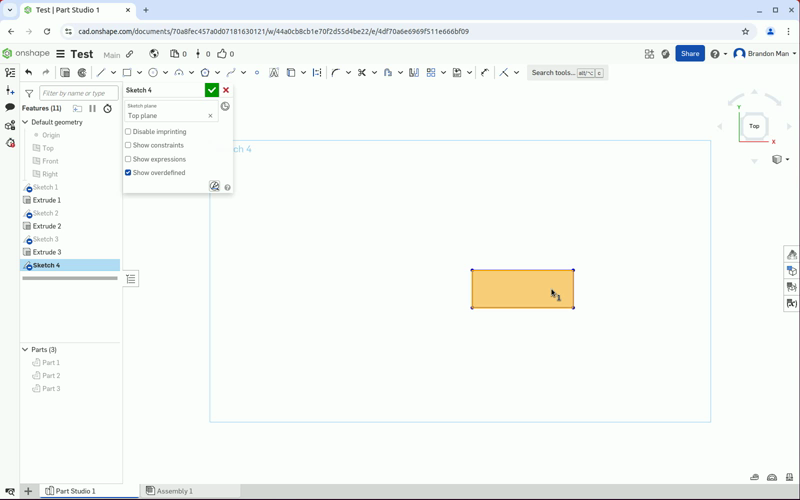
mouse_move(73, 352)
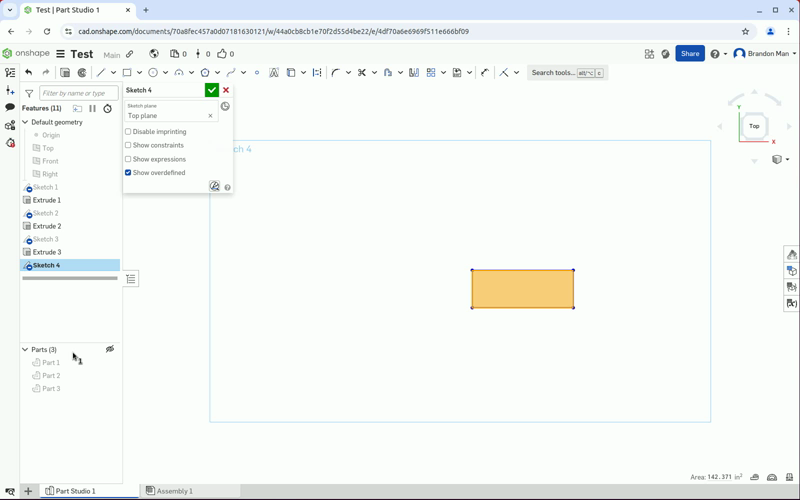
key(shift+y)
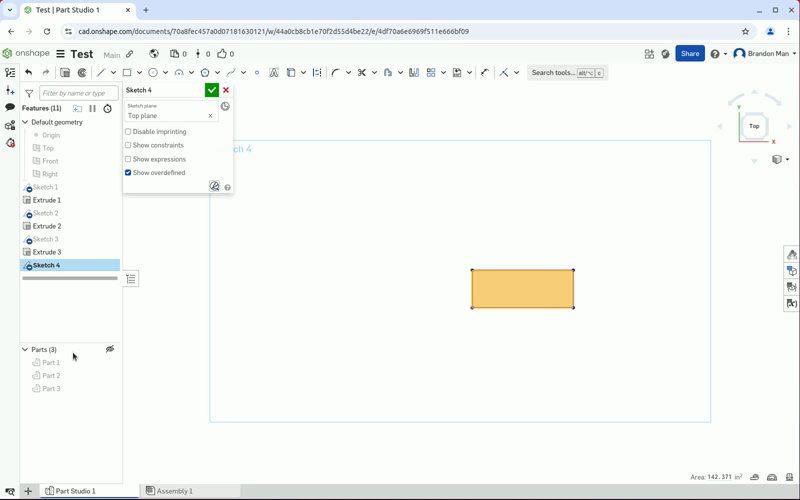
key(shift+e)
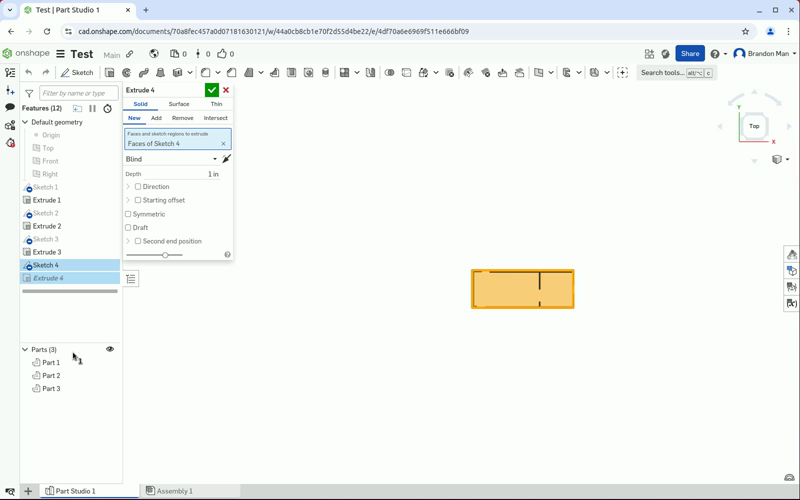
mouse_move(143, 106)
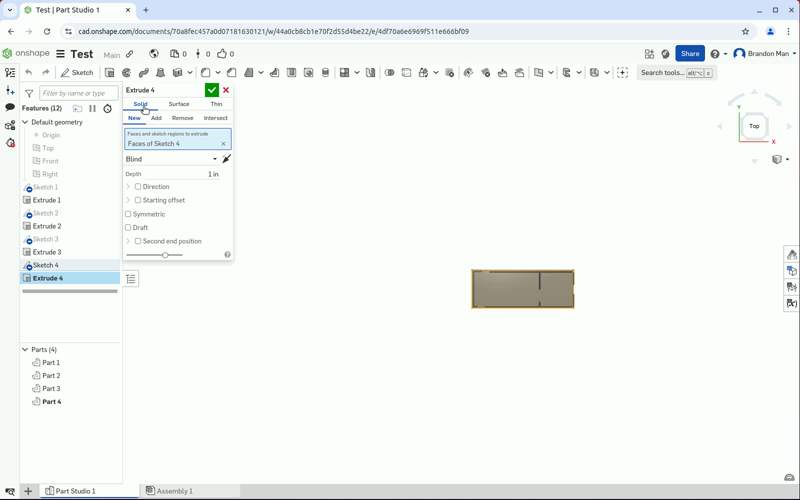
click(143, 106)
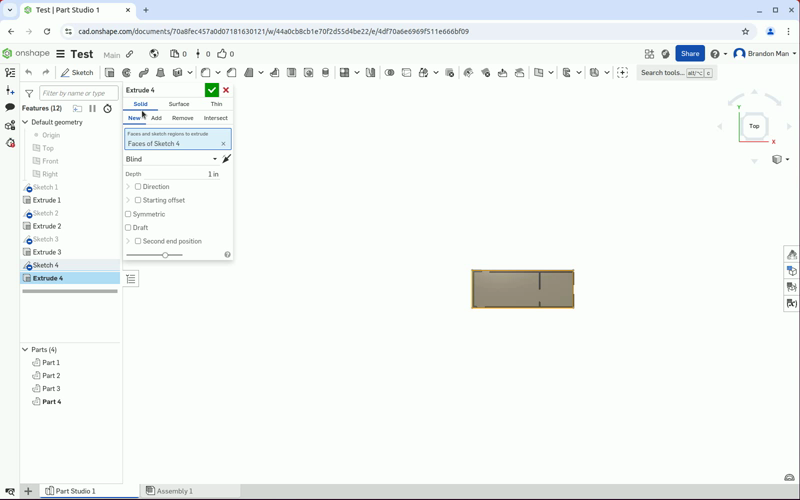
mouse_move(137, 120)
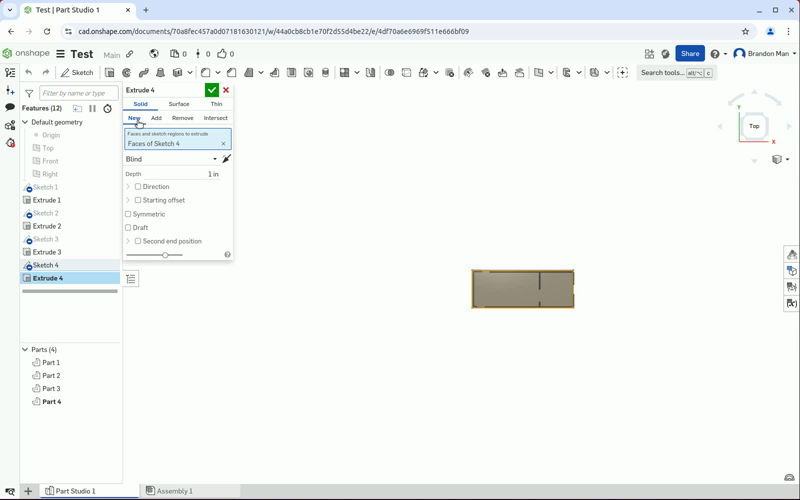
click(137, 120)
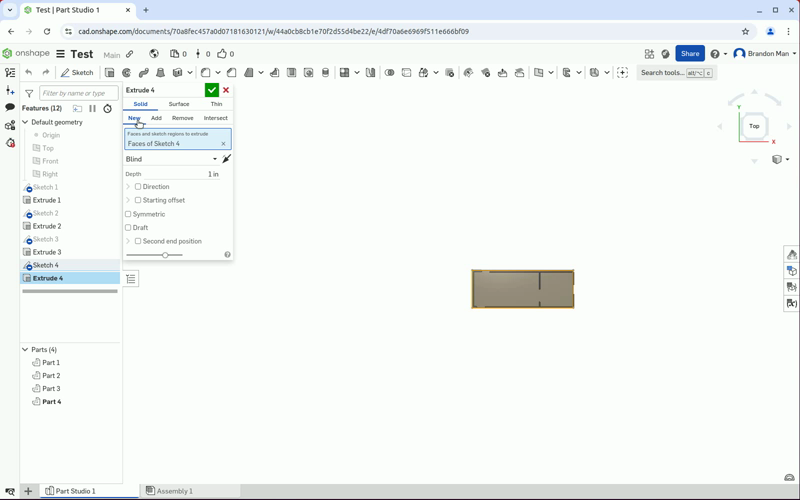
key(tab, 4)
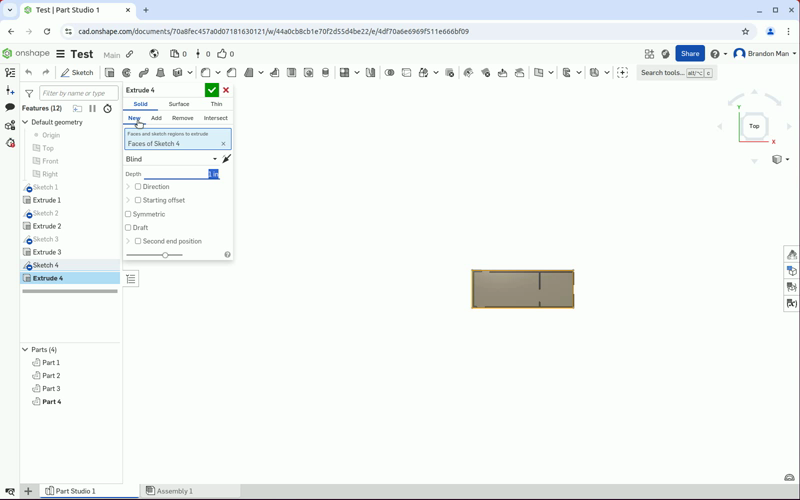
text(-0.241)
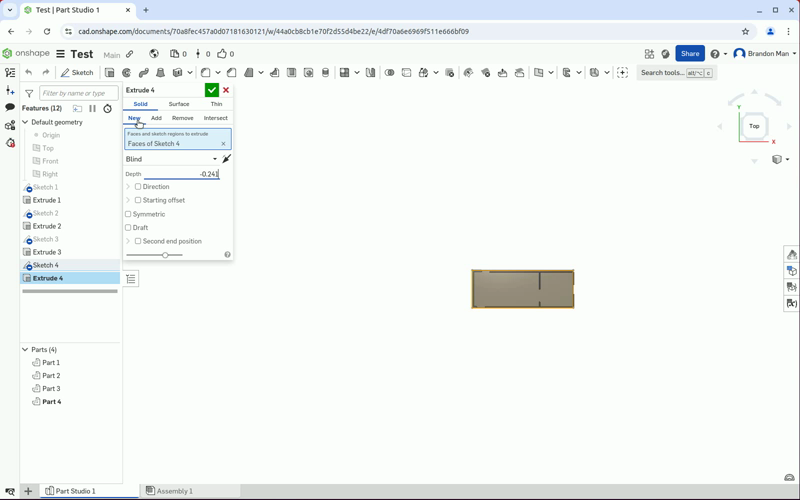
key(enter)
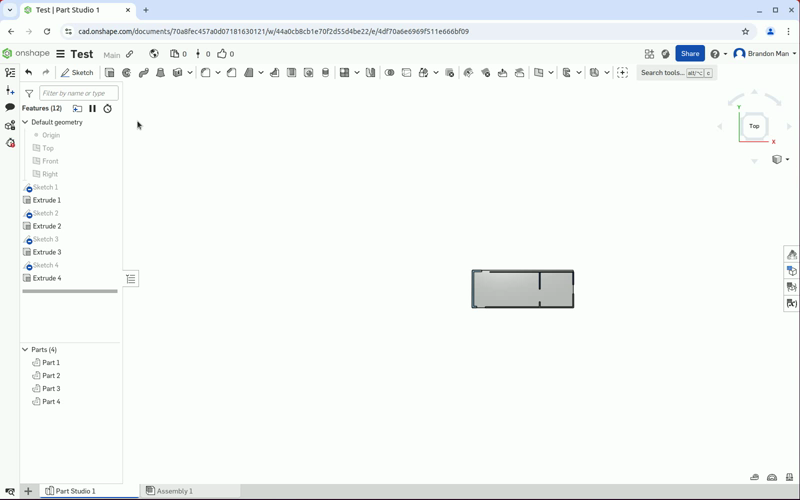
key(shift+h)
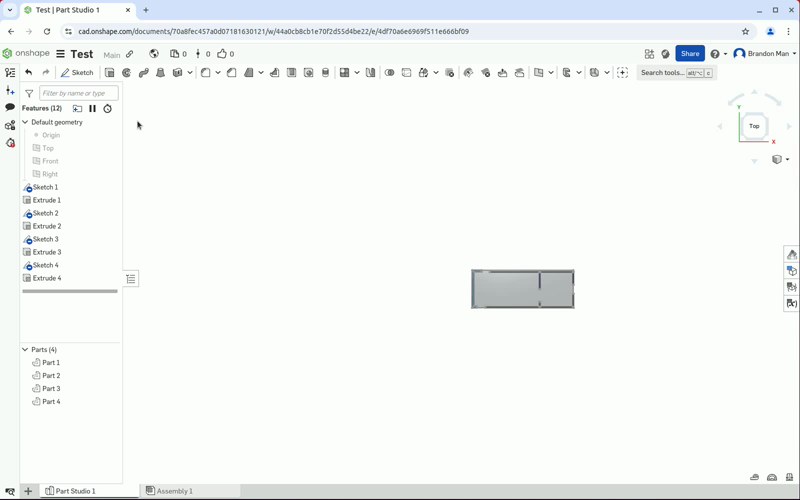
key(shift+h)
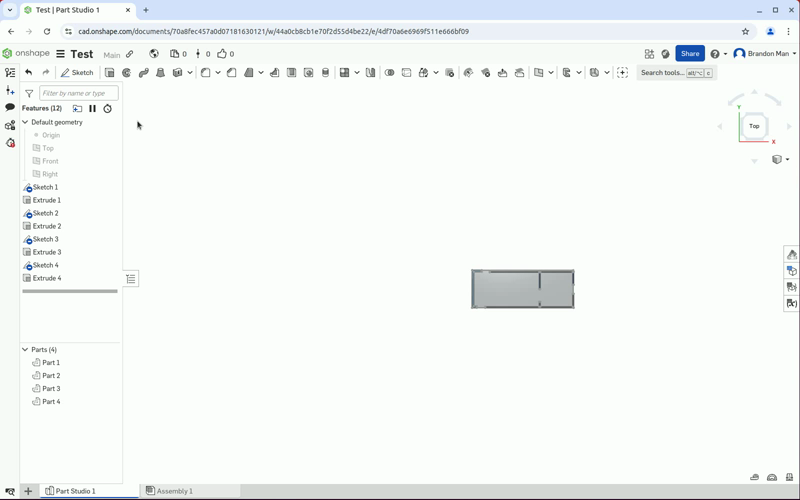
key(shift+7)
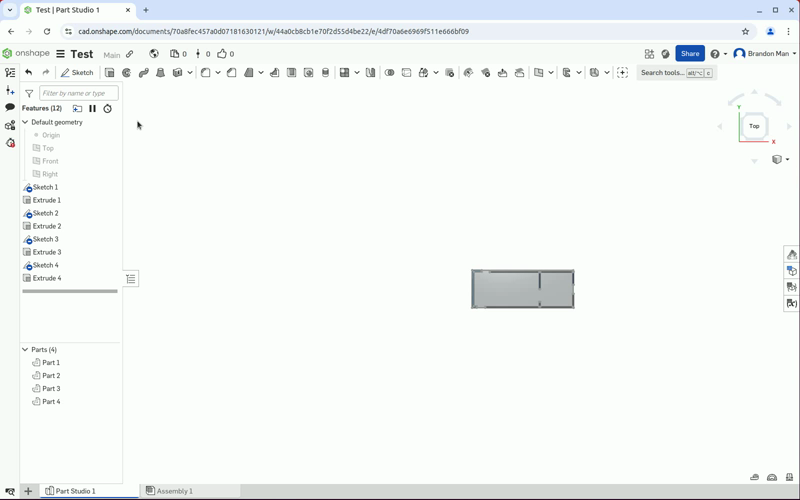
key(up, 3)
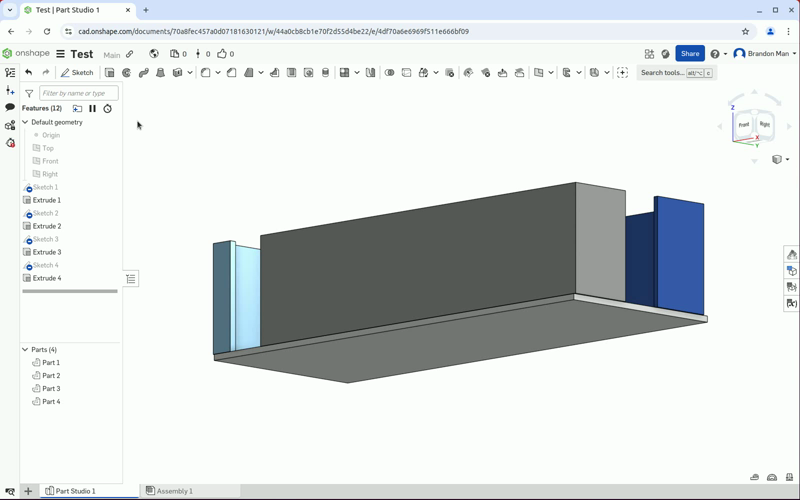
key(left, 3)
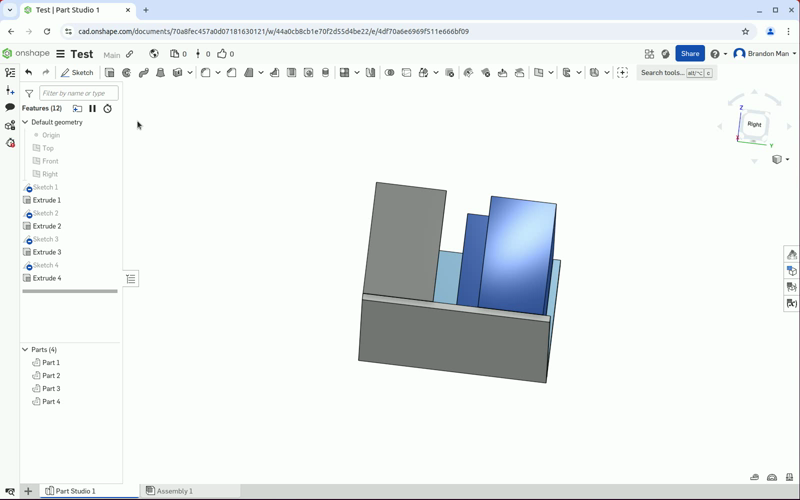
key(right, 3)
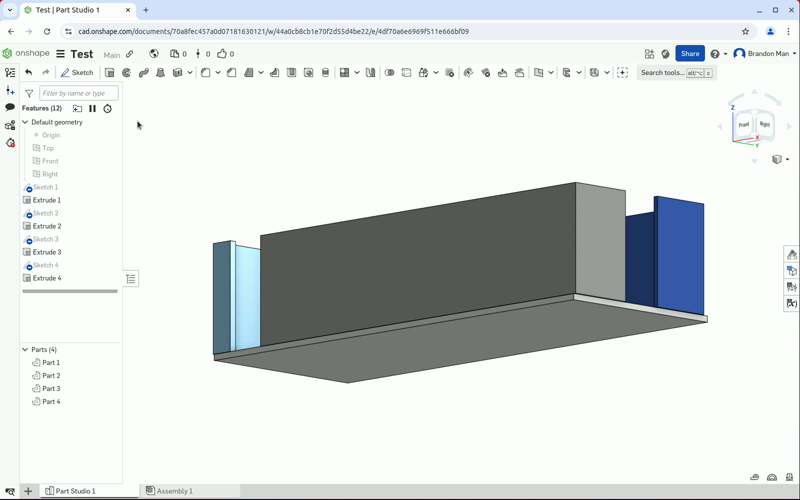
key(down, 3)
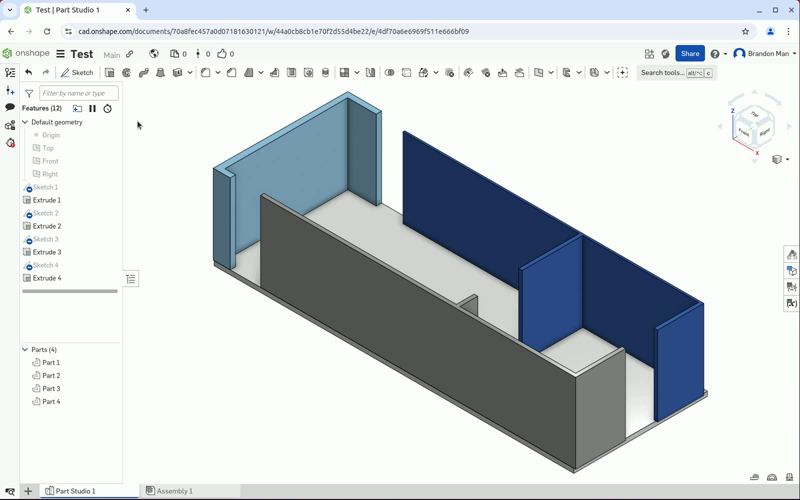
mouse_move(73, 189)
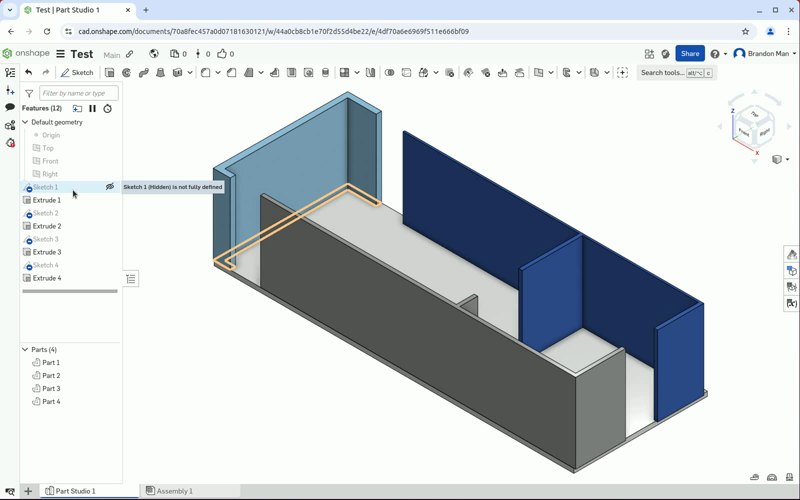
click(73, 189)